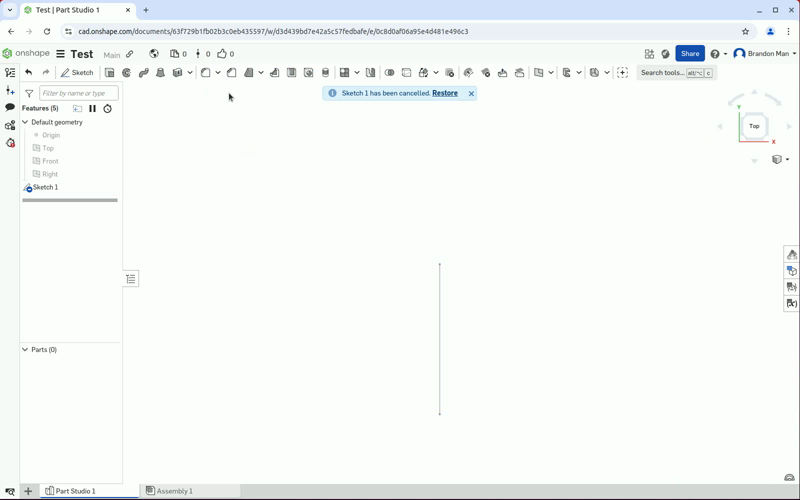
key(shift+h)
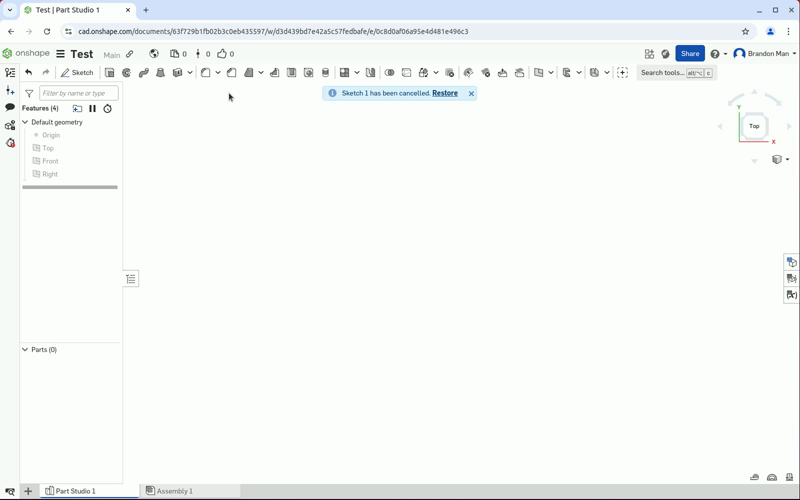
mouse_move(73, 352)
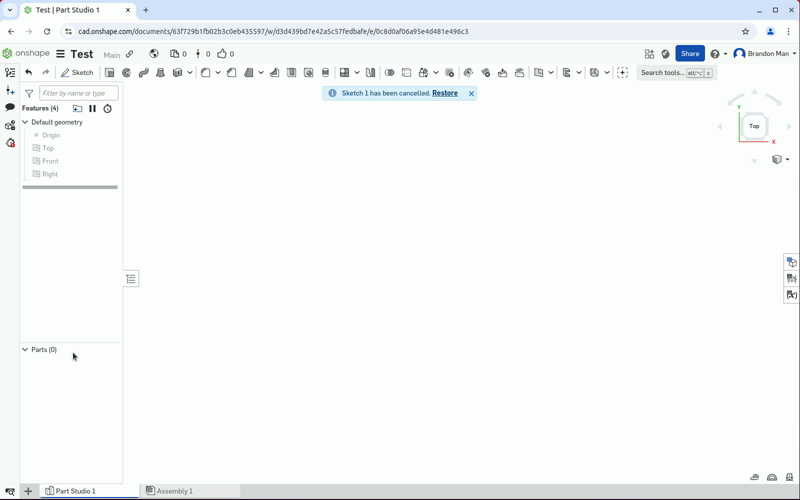
key(y)
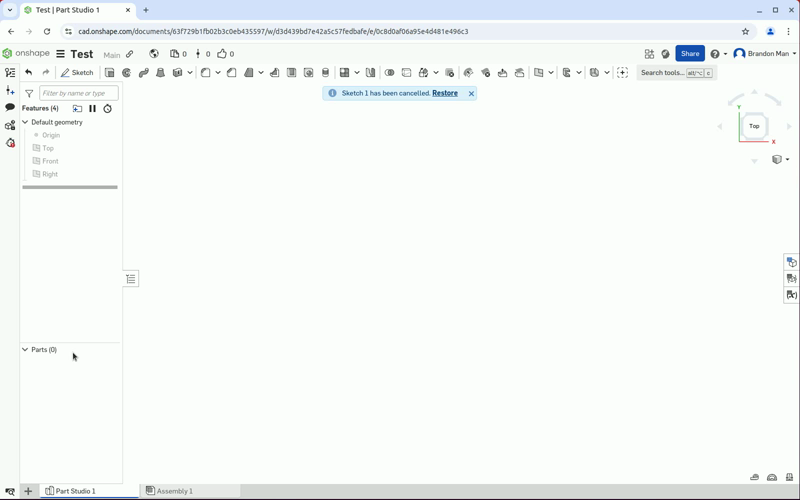
key(shift+p)
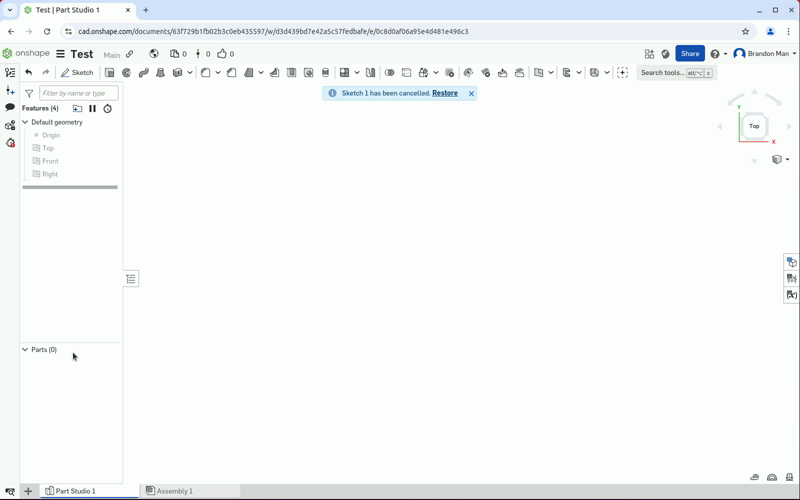
key(space)
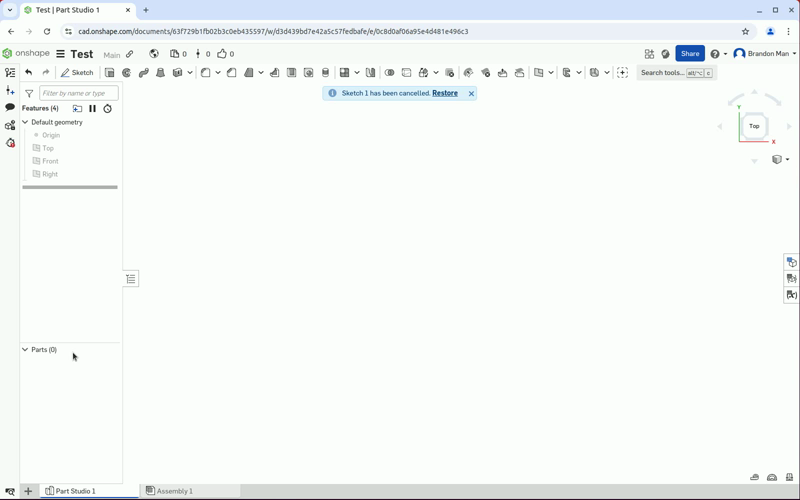
key_down(shift)
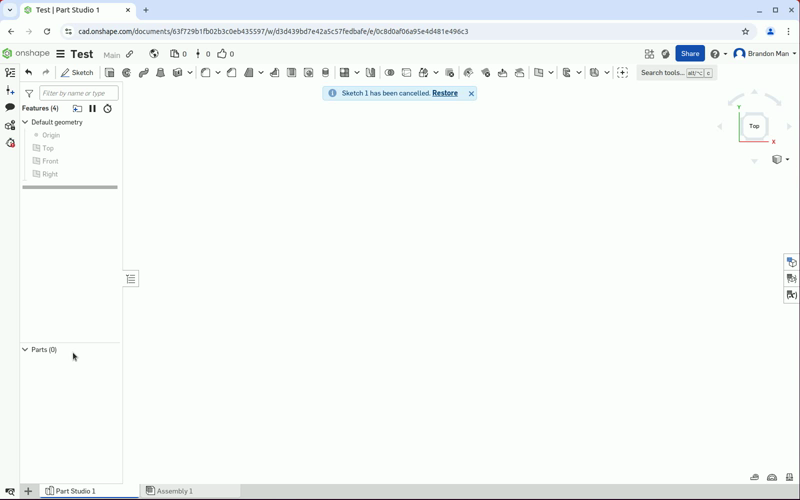
key(up)
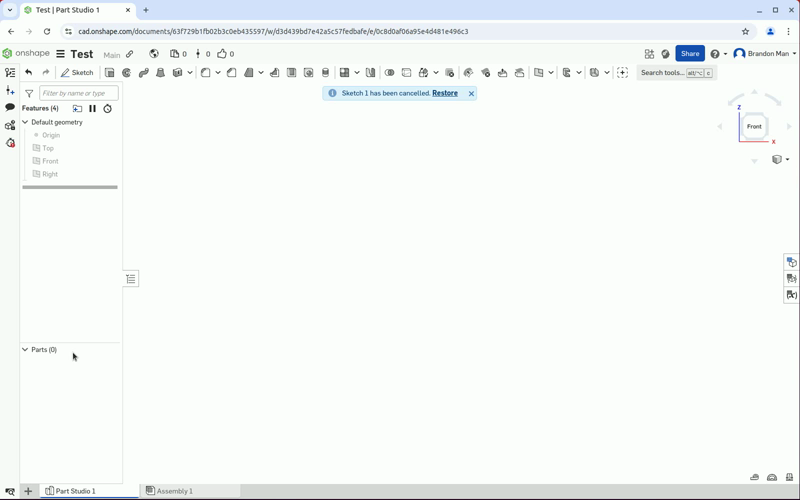
key_up(shift)
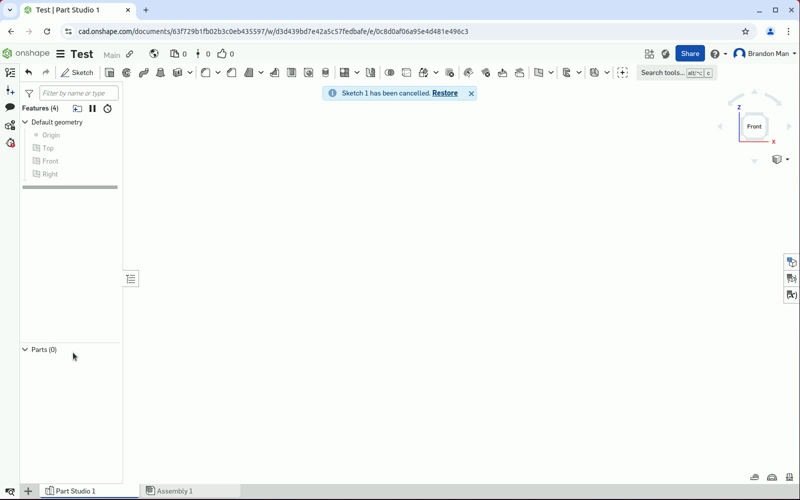
key(space)
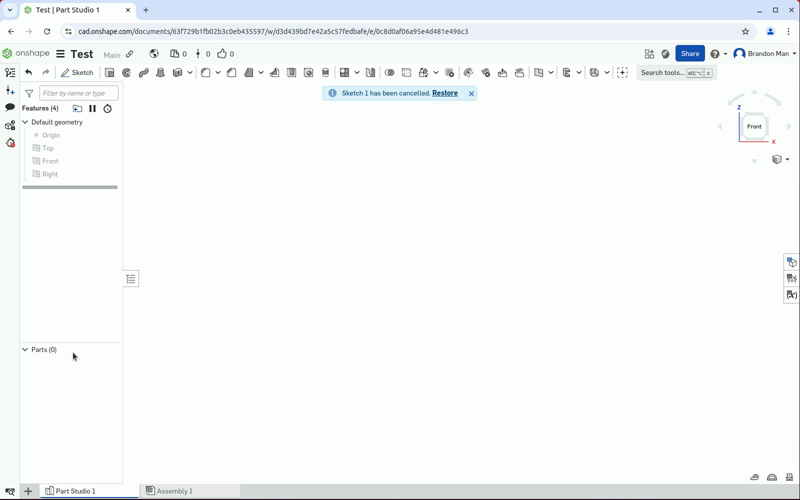
key_down(shift)
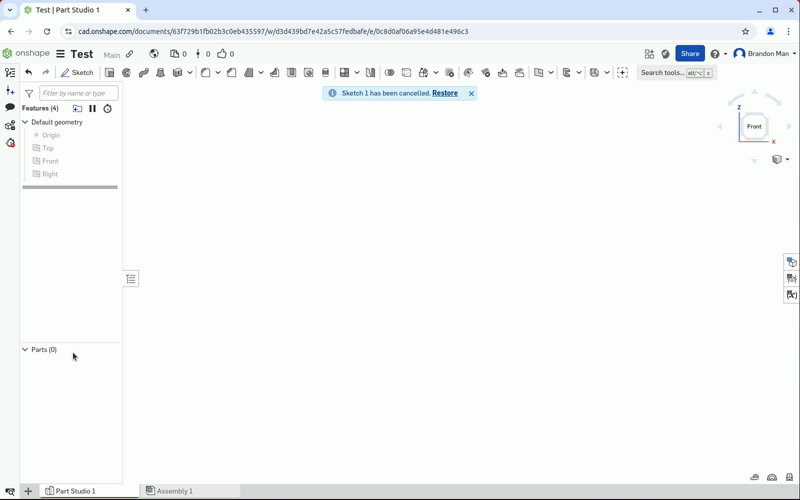
key(left)
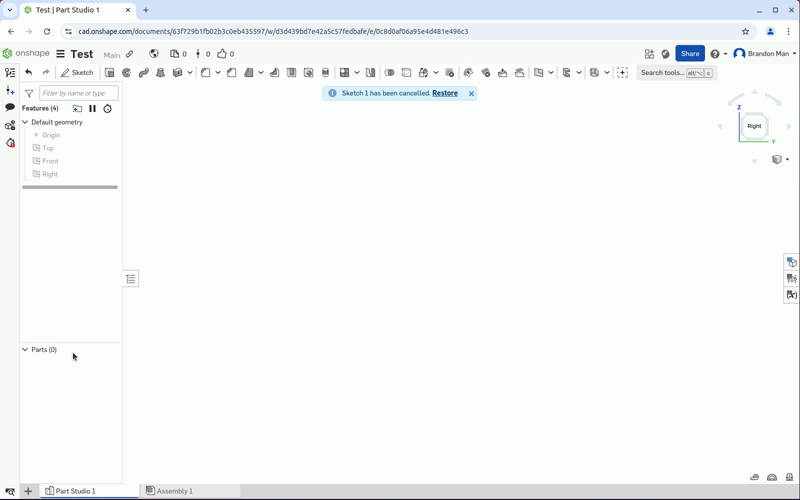
key_up(shift)
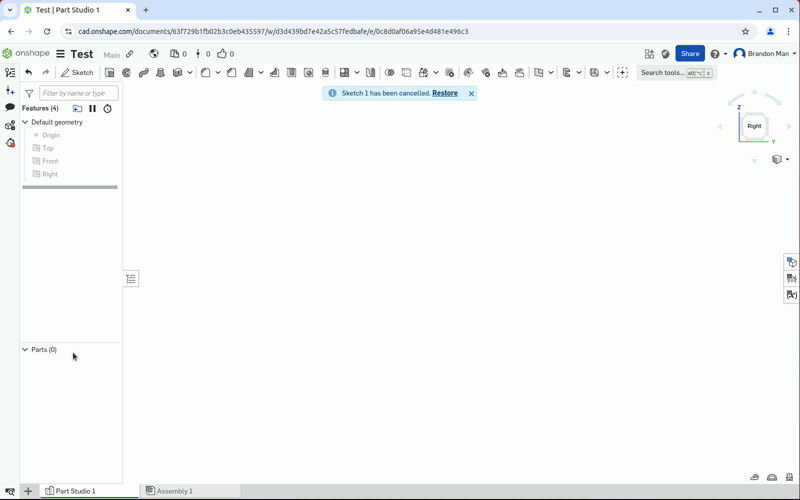
mouse_move(73, 352)
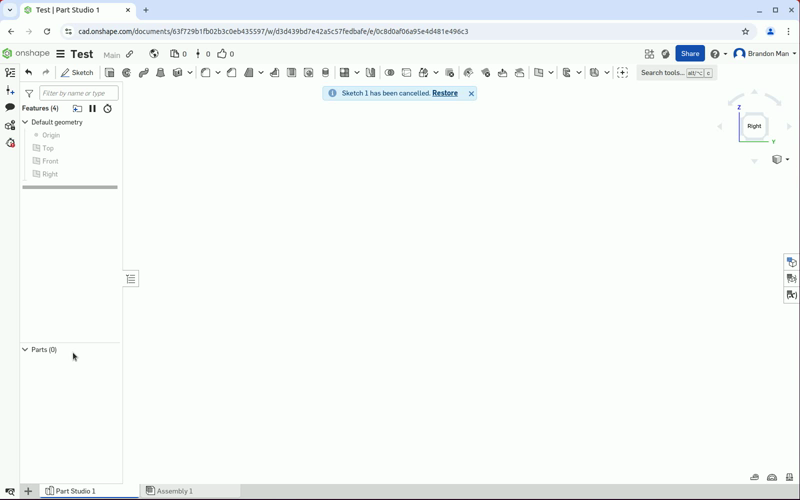
key(shift+y)
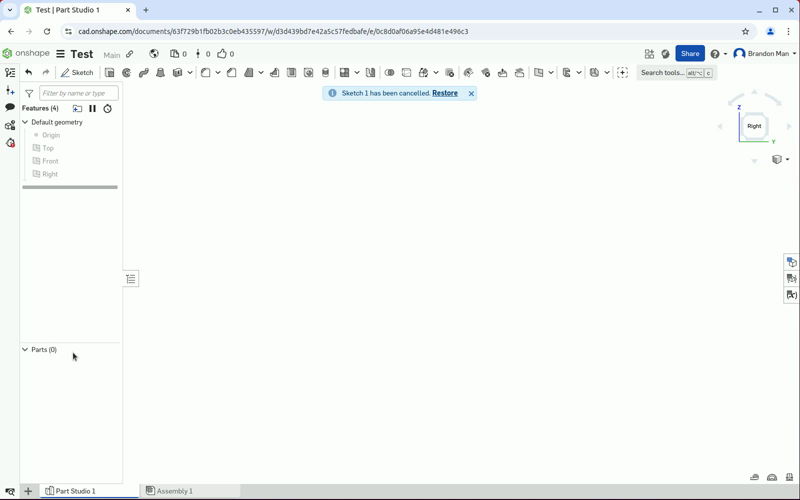
key(shift+s)
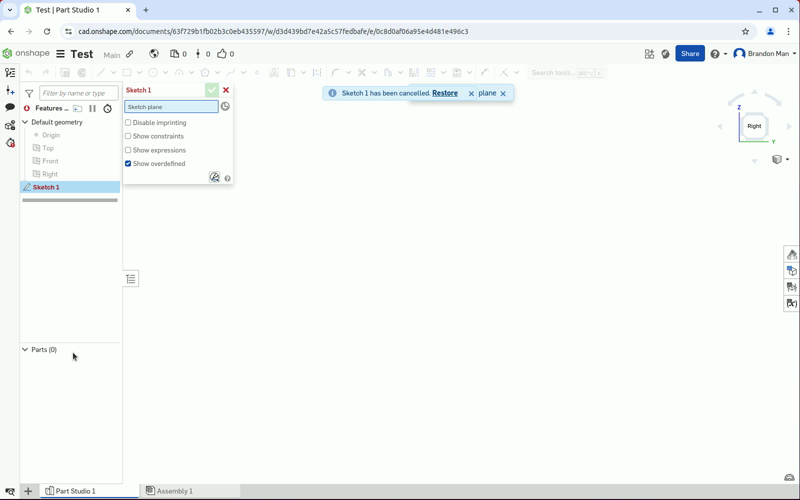
mouse_move(73, 176)
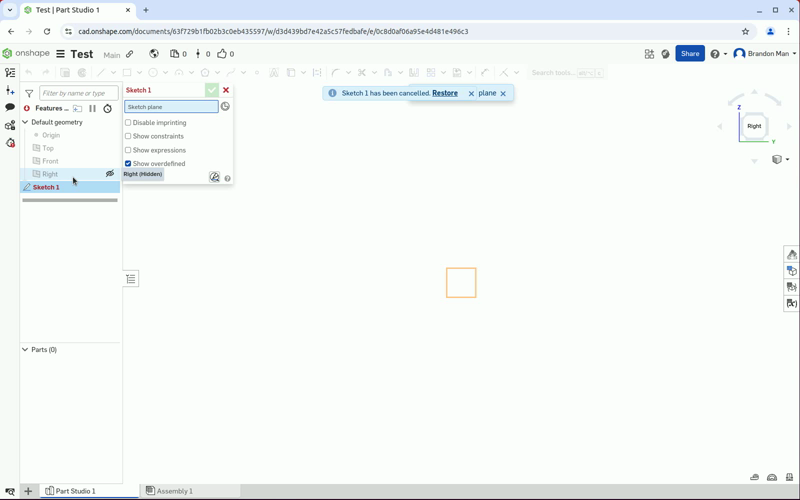
click(73, 176)
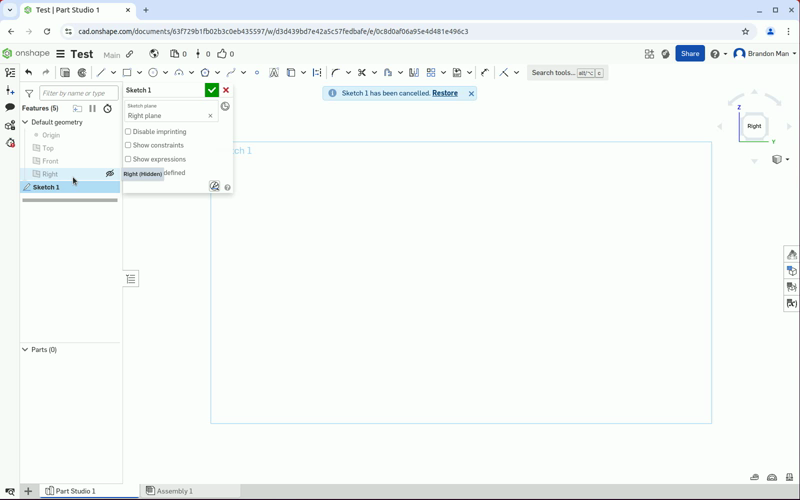
mouse_move(73, 352)
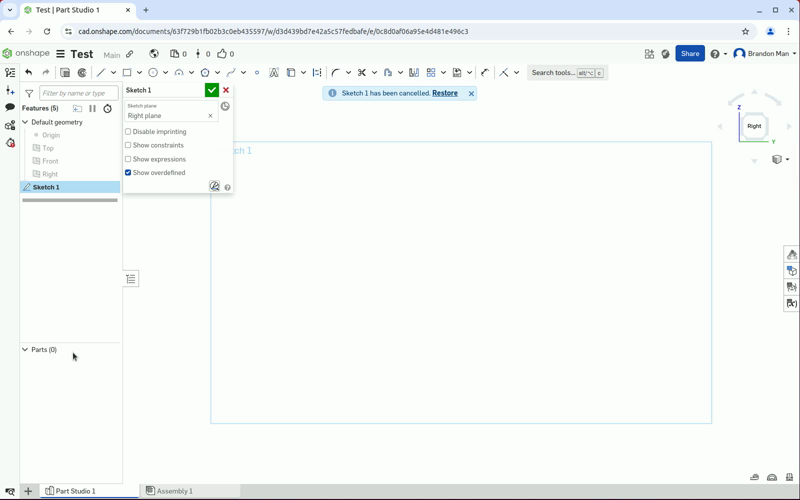
key(y)
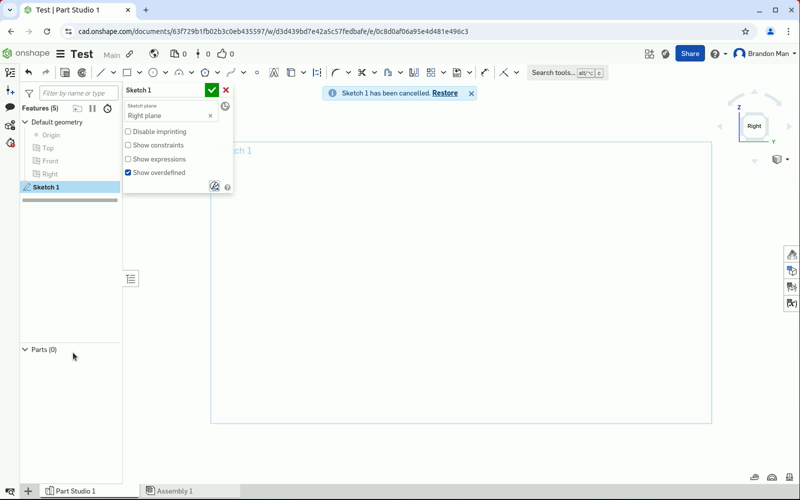
key(c)
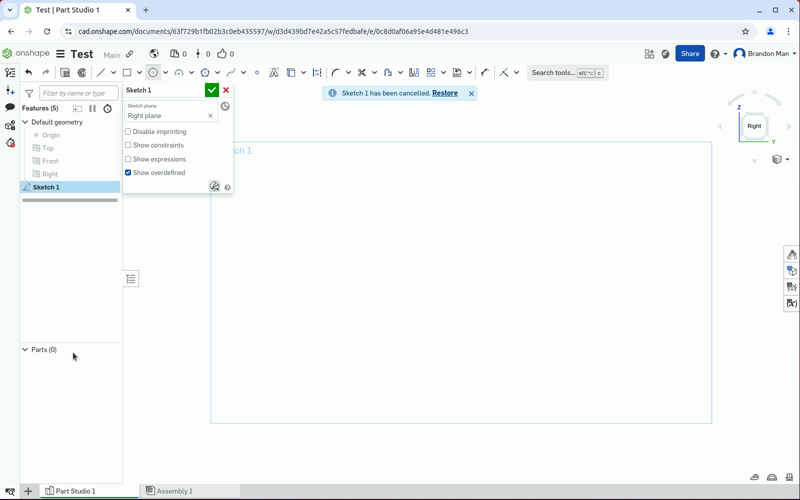
key_down(shift)
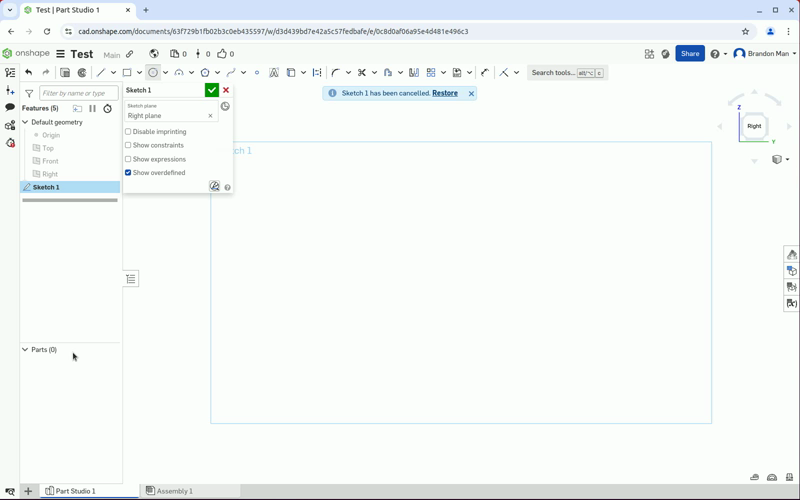
mouse_move(461, 282)
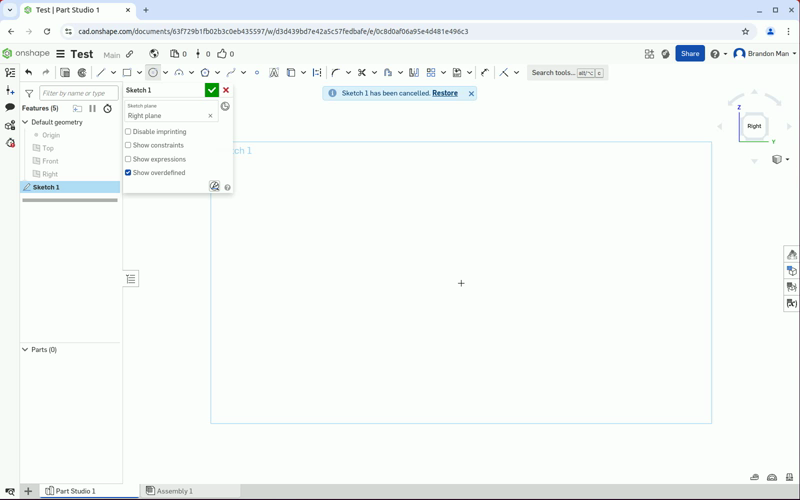
click(461, 282)
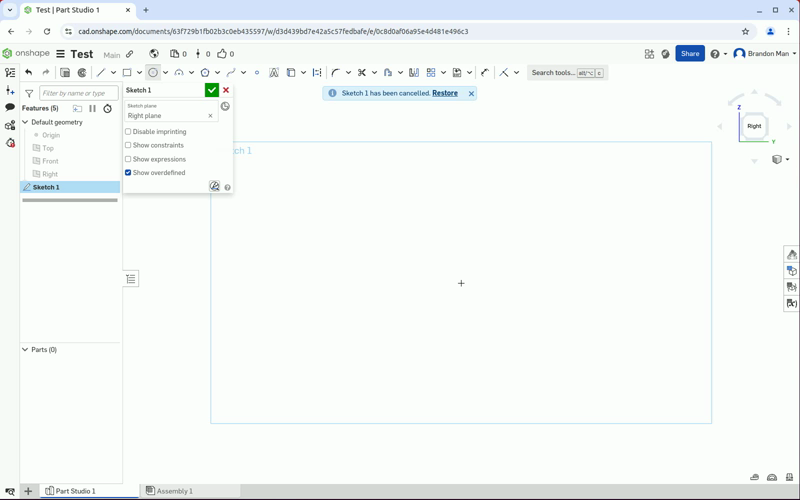
key_up(shift)
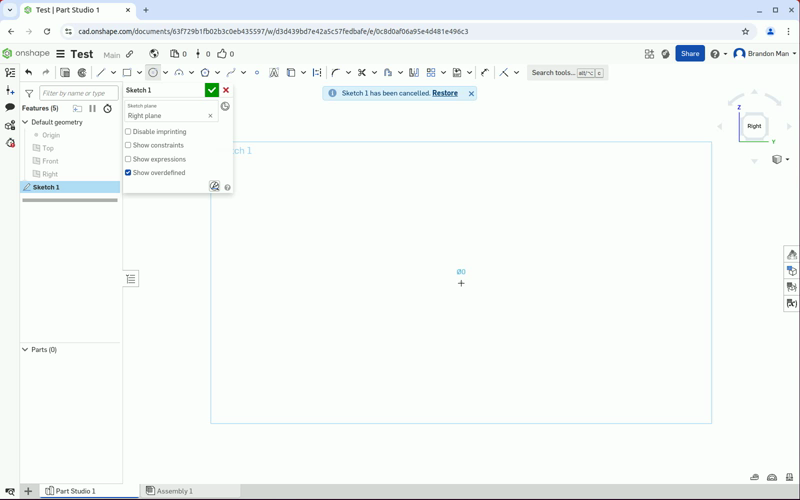
mouse_move(471, 282)
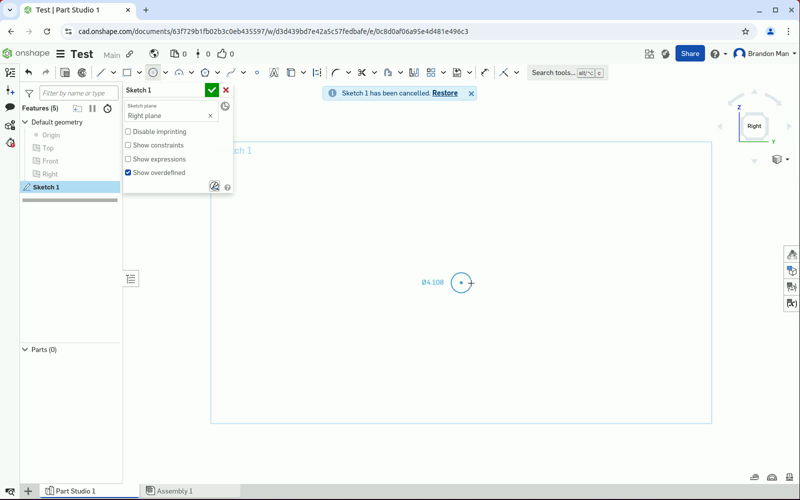
click(471, 282)
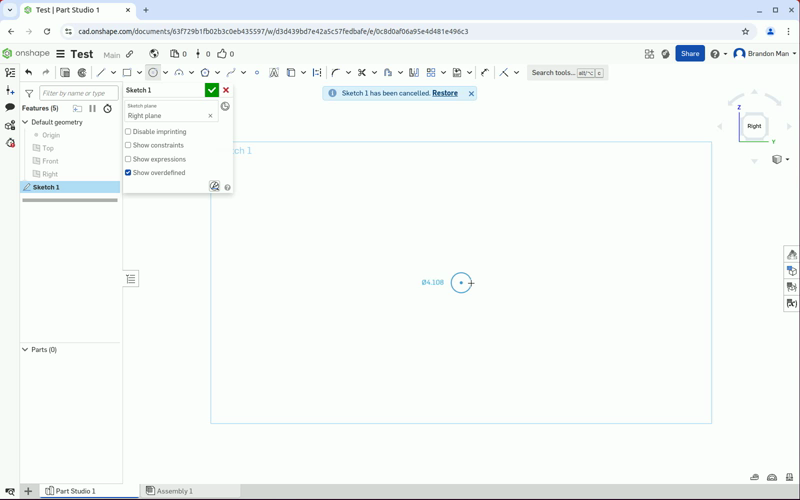
key(esc)
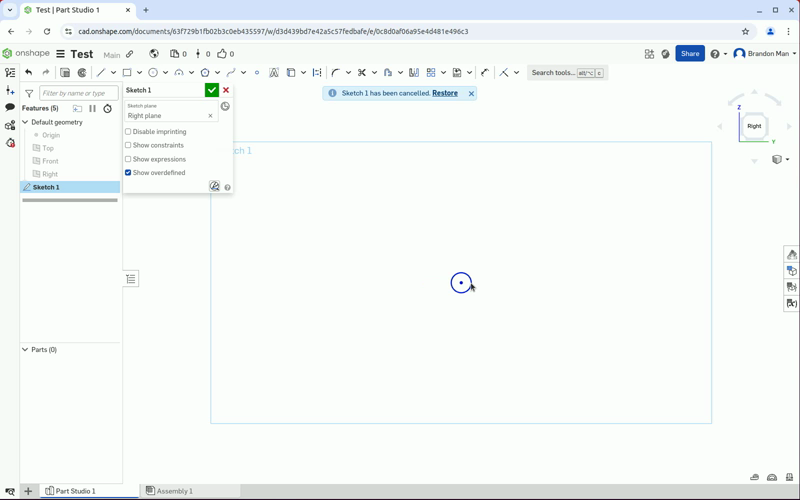
mouse_move(465, 283)
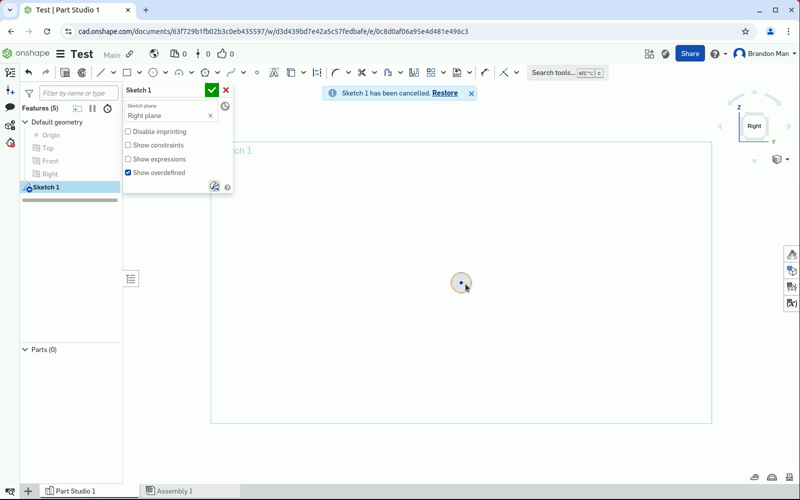
scroll(6)
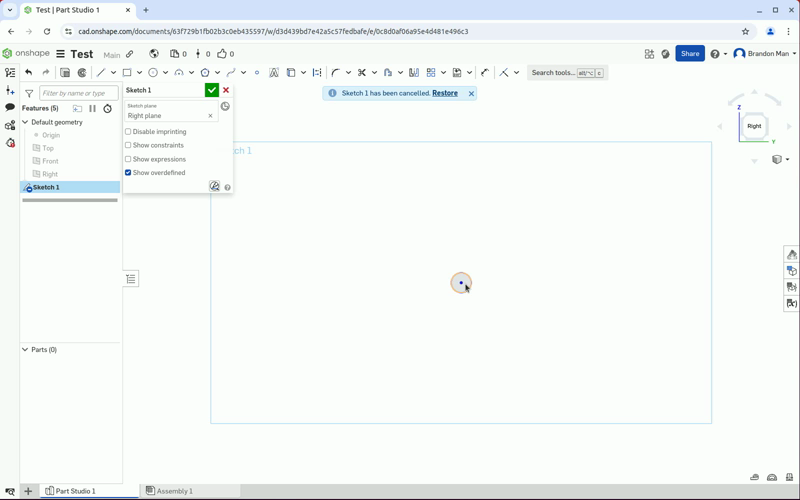
scroll(6)
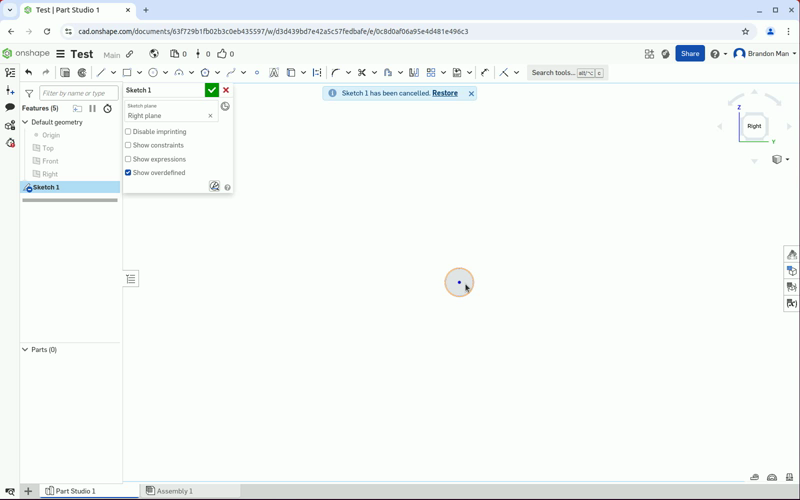
scroll(6)
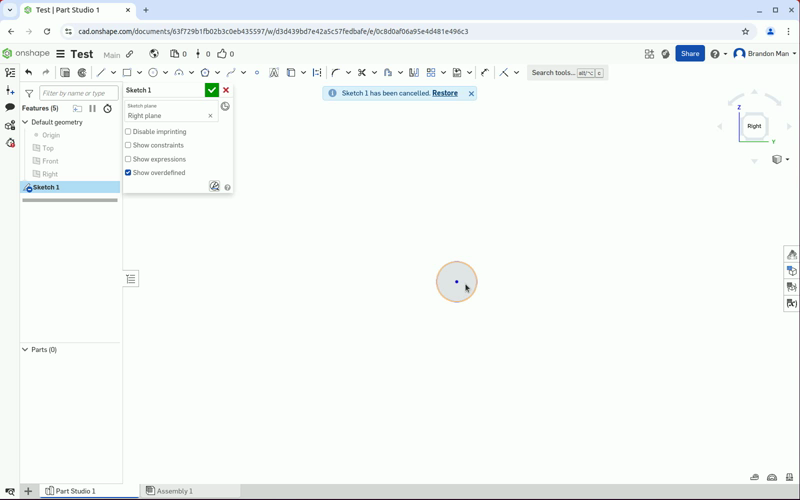
scroll(6)
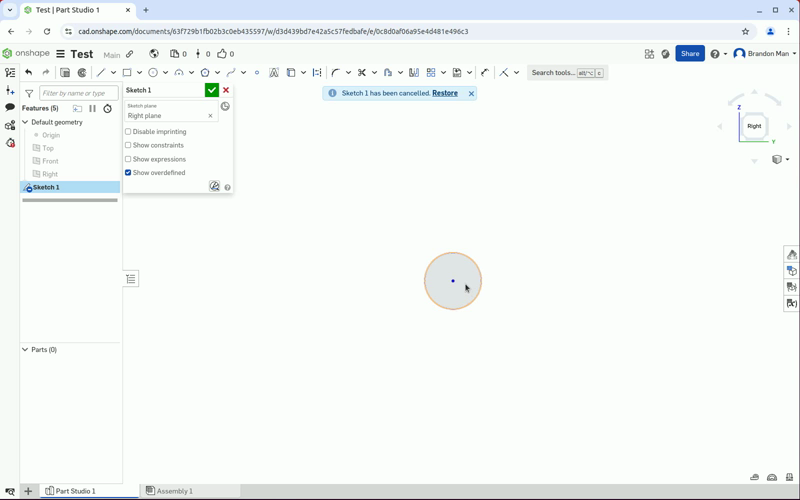
scroll(6)
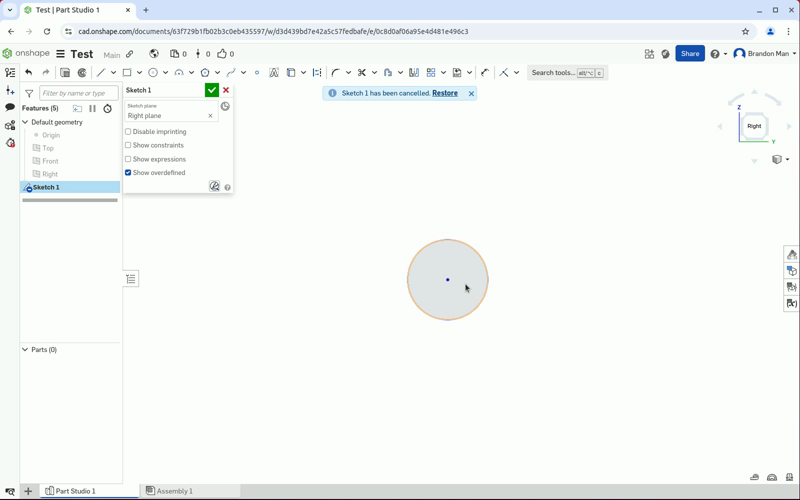
scroll(6)
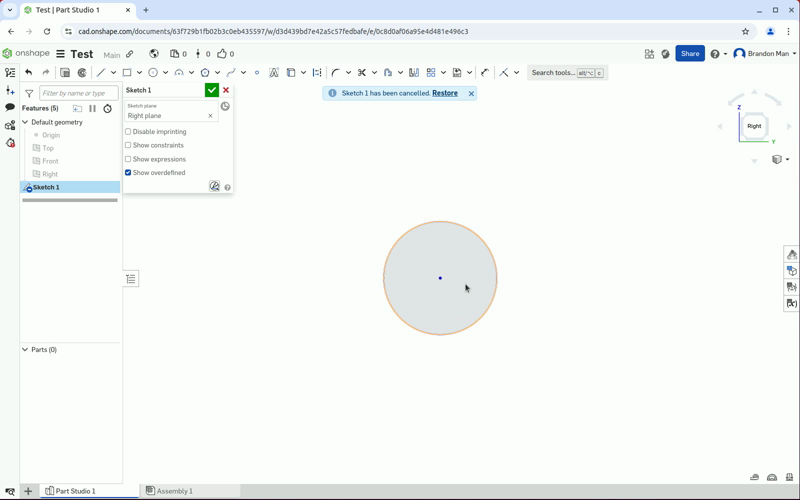
scroll(6)
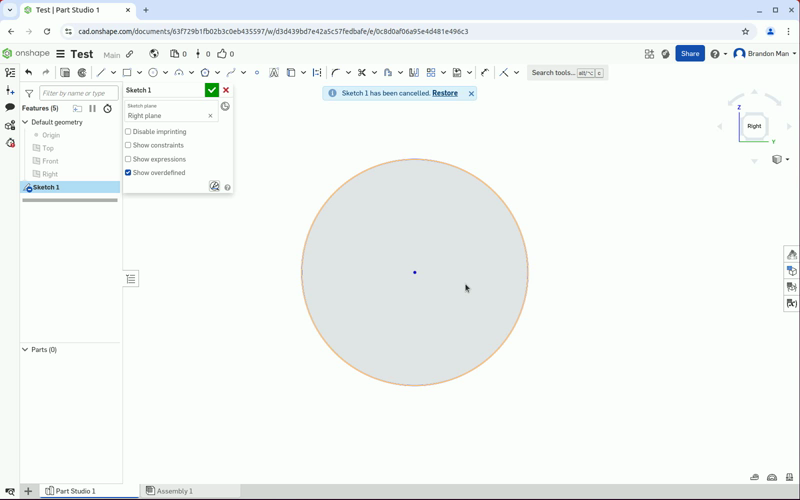
click(465, 283)
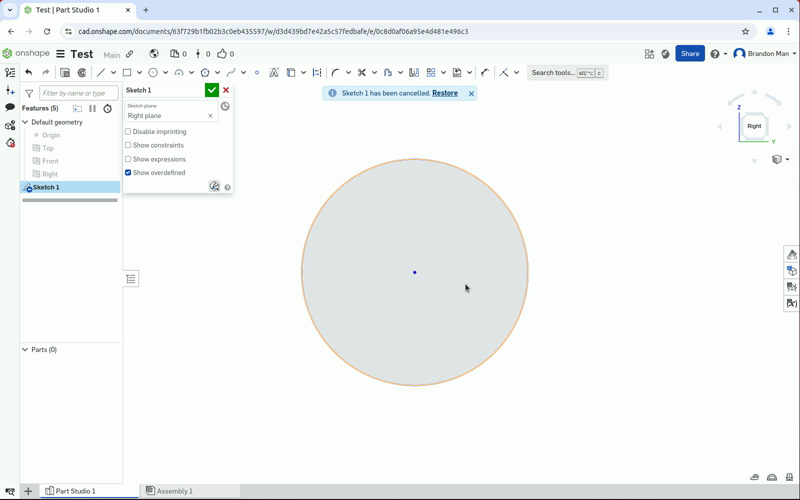
scroll(-6)
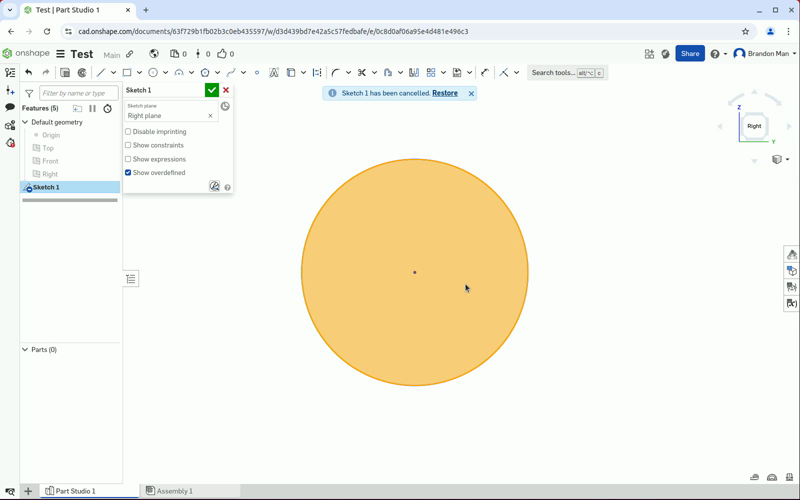
scroll(-6)
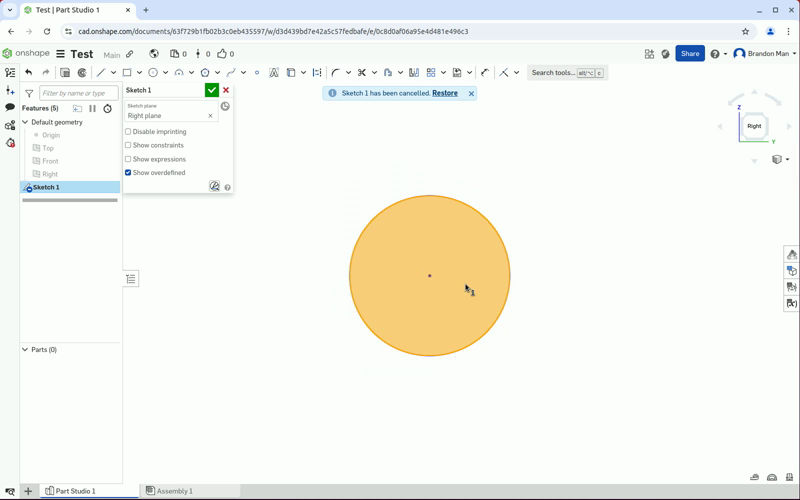
scroll(-6)
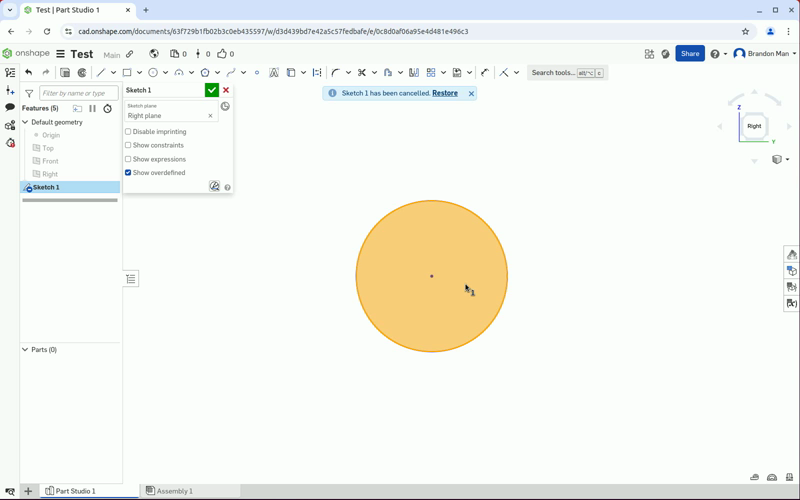
scroll(-6)
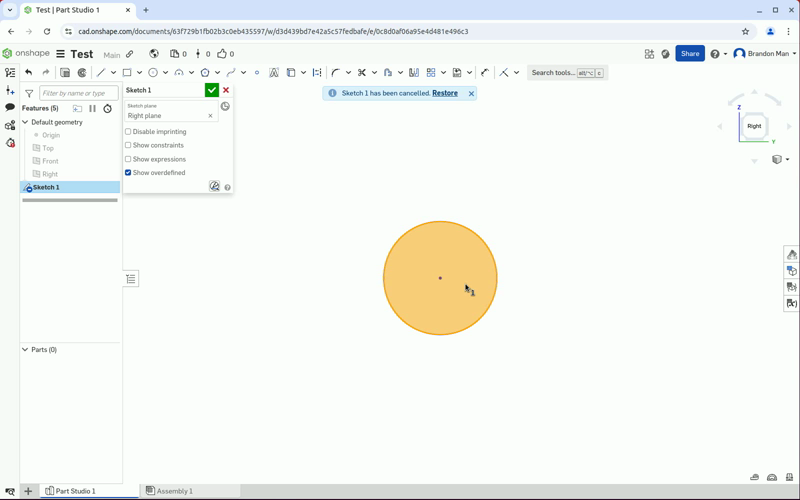
scroll(-6)
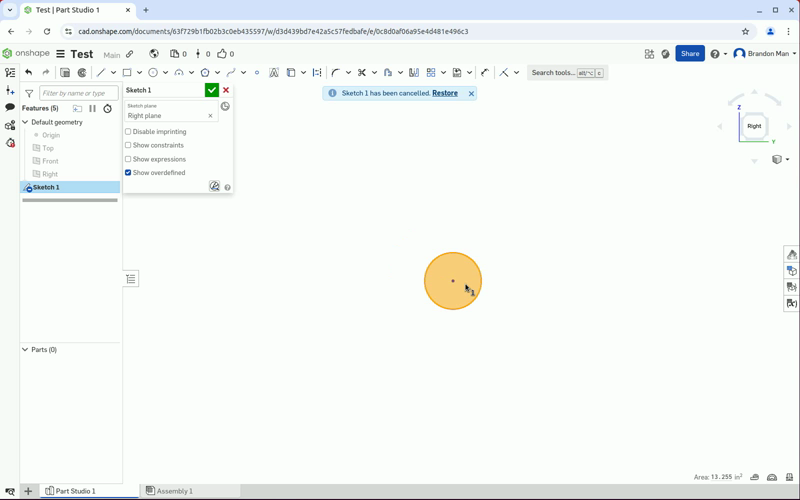
scroll(-6)
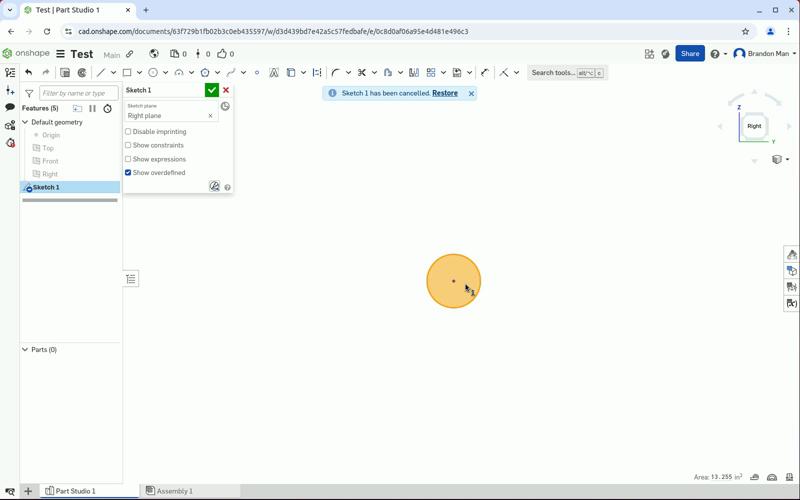
scroll(-6)
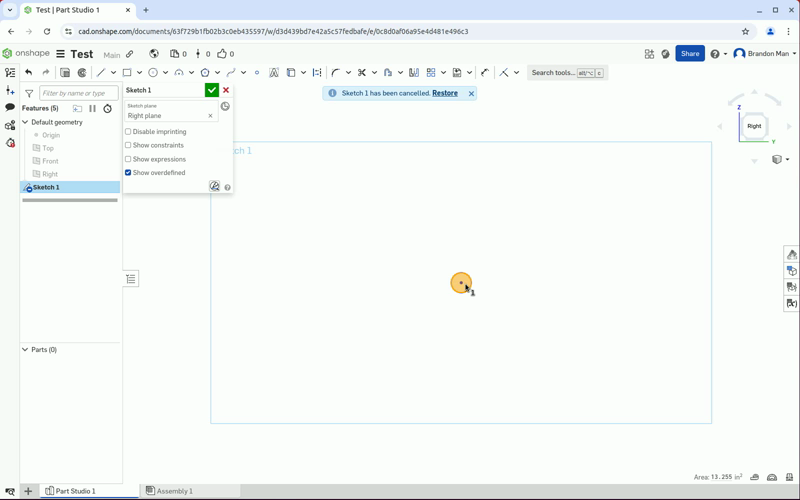
mouse_move(73, 352)
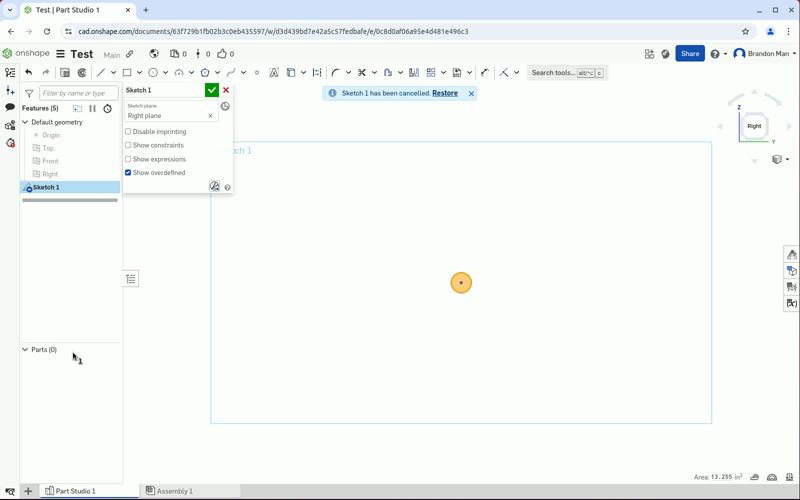
key(shift+y)
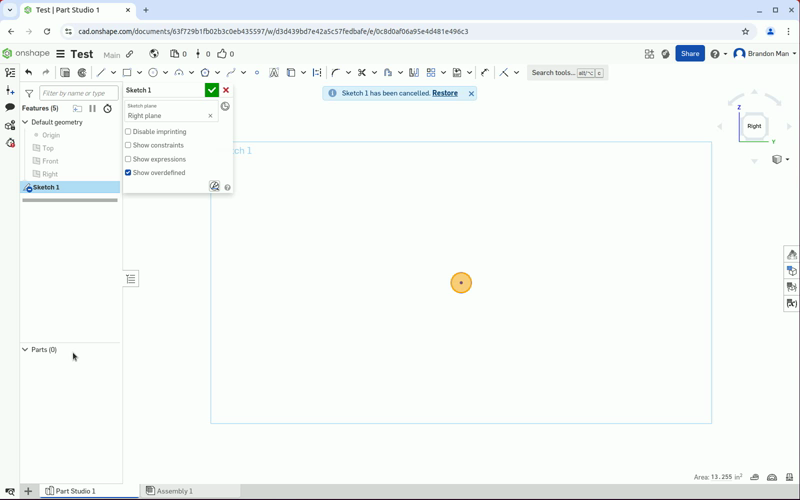
key(shift+e)
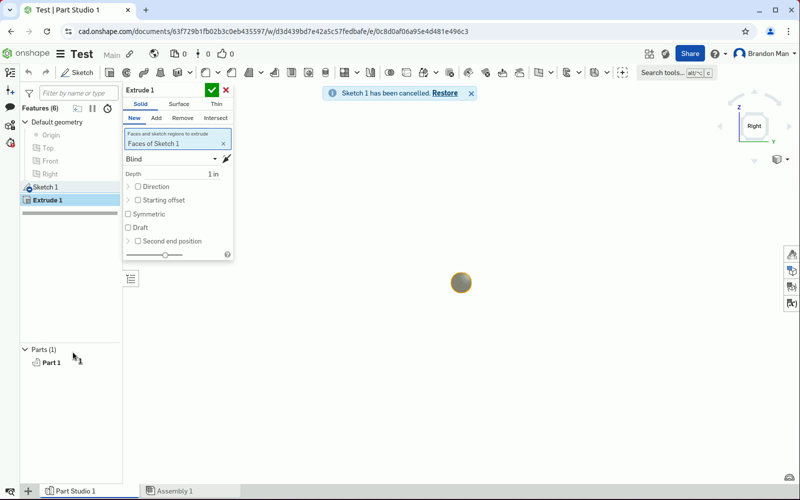
mouse_move(143, 106)
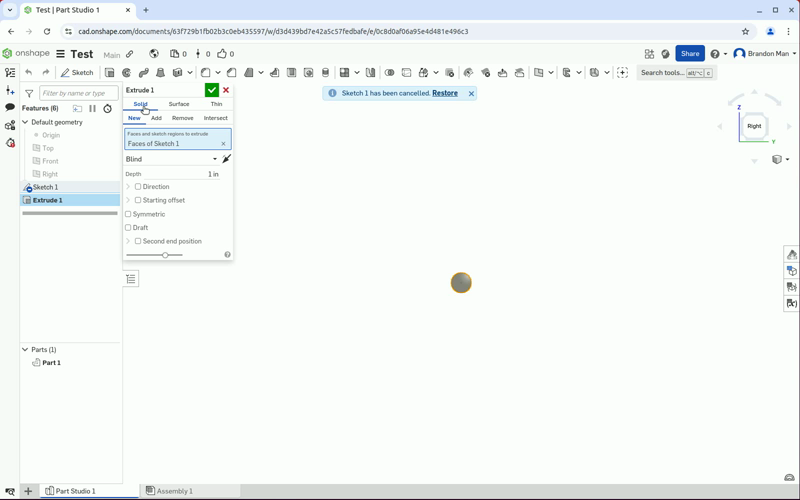
click(143, 106)
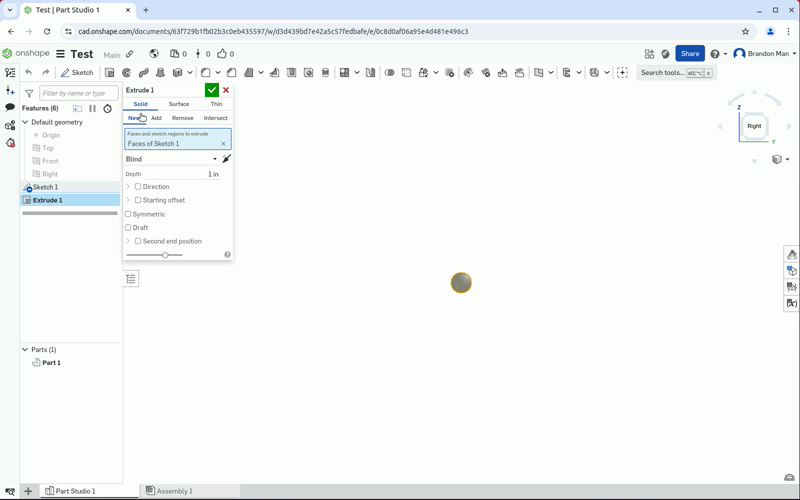
mouse_move(137, 120)
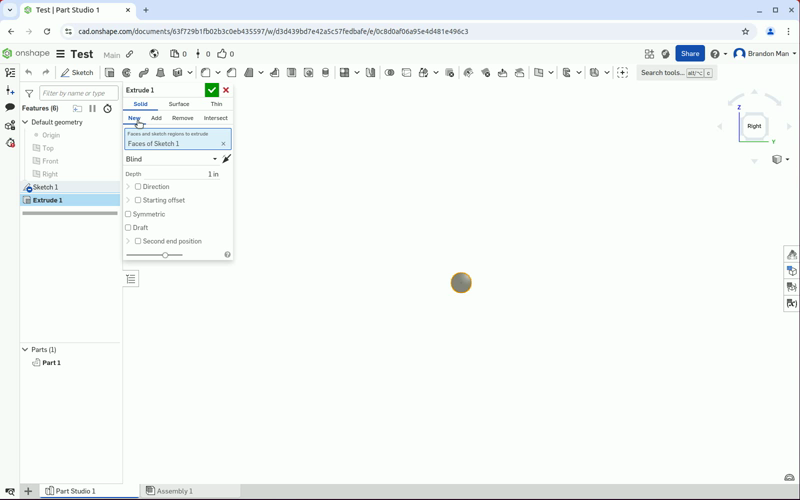
click(137, 120)
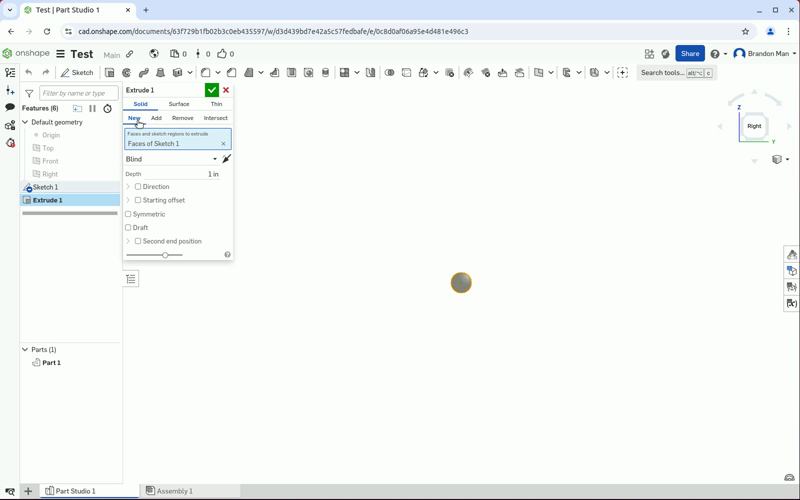
key(tab, 4)
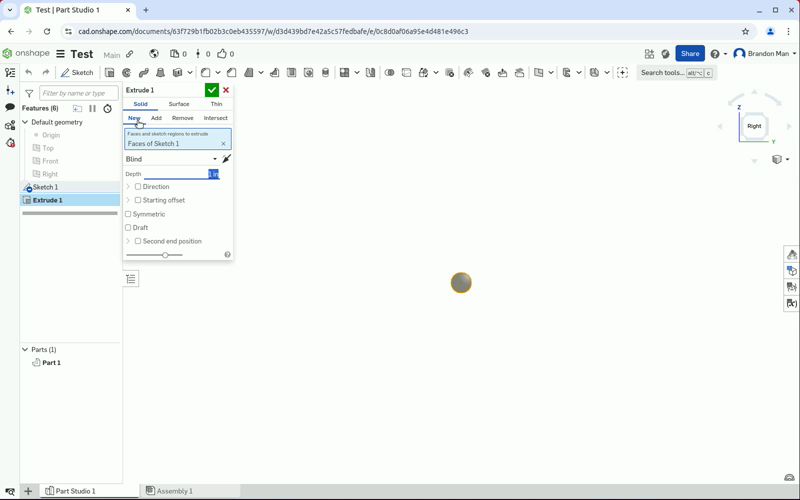
text(30.81)
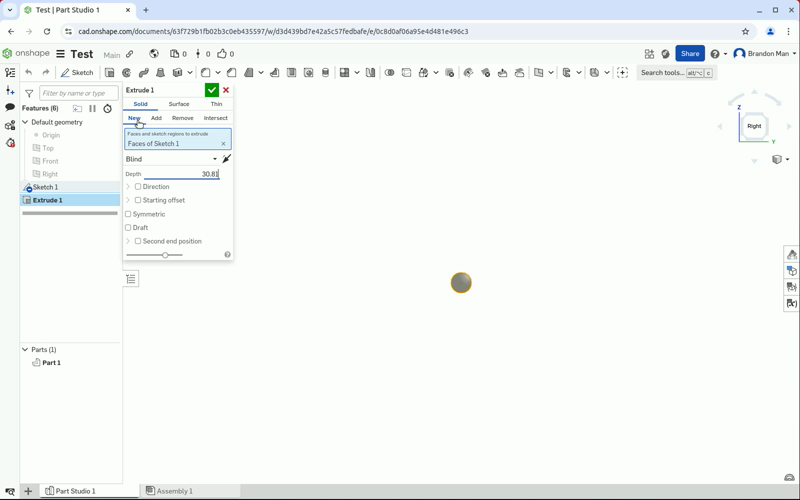
key(tab, 3)
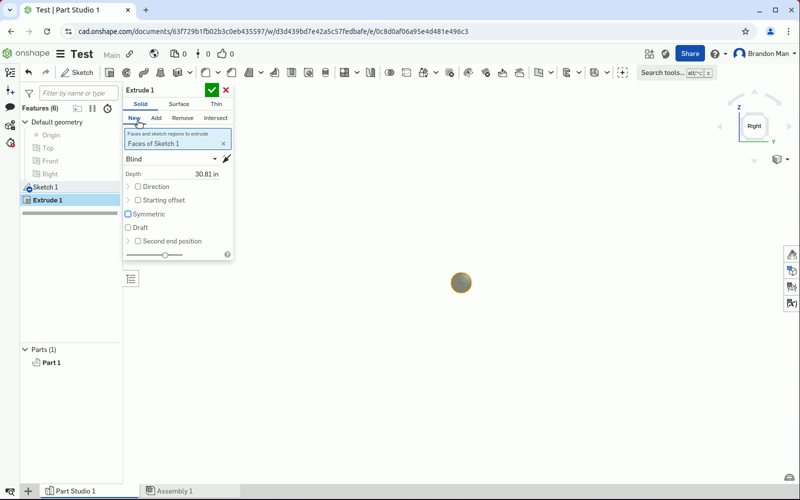
key(space)
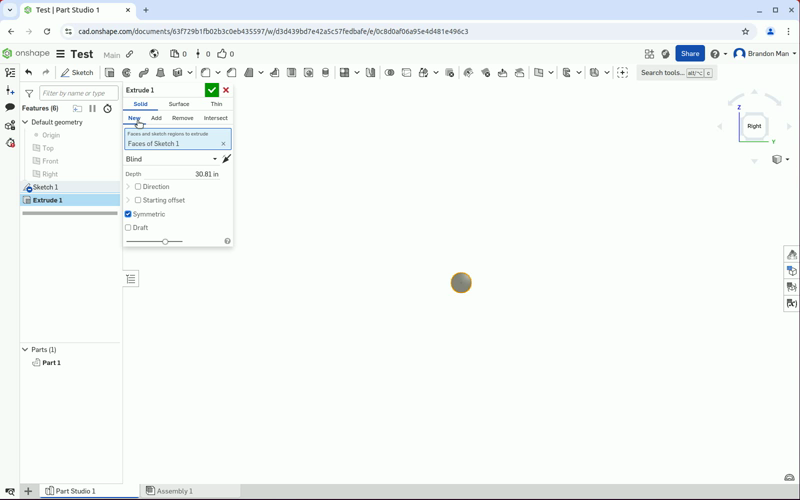
key(enter)
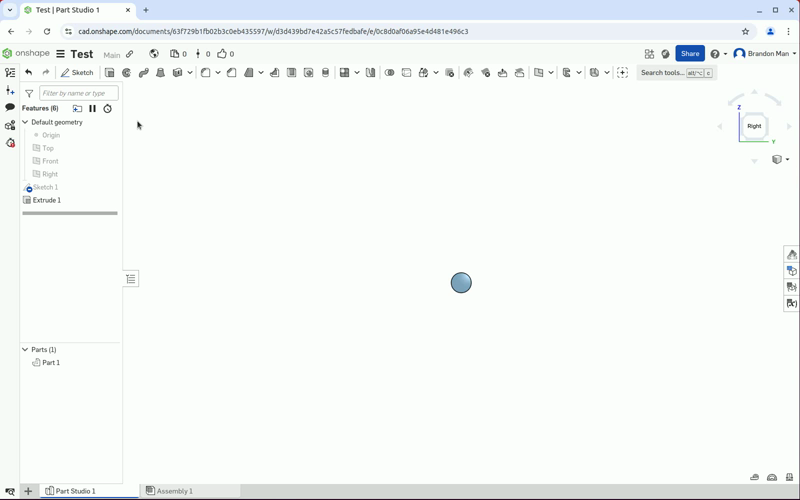
key(shift+h)
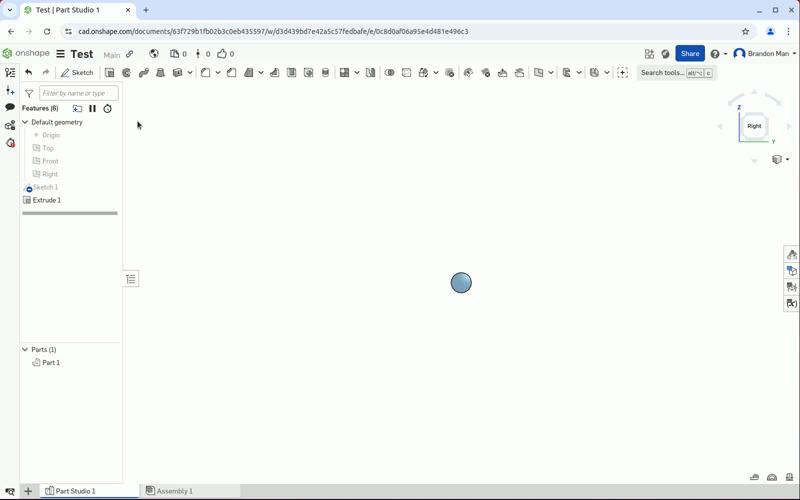
key(shift+h)
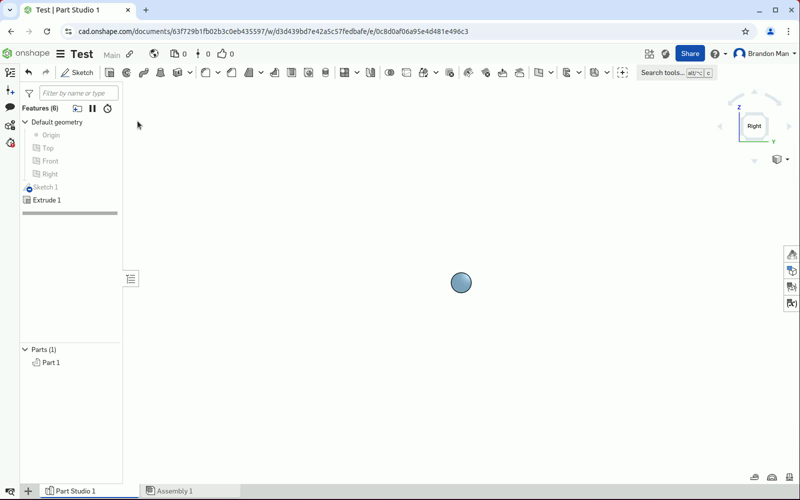
mouse_move(73, 189)
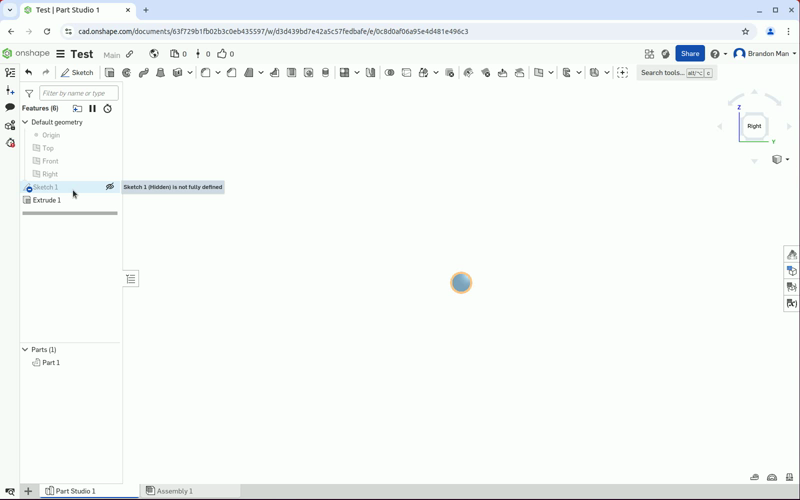
click(73, 189)
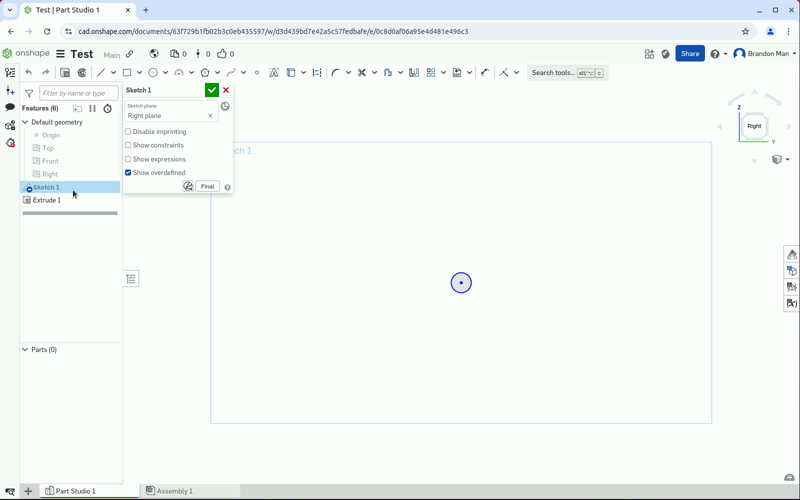
mouse_move(229, 92)
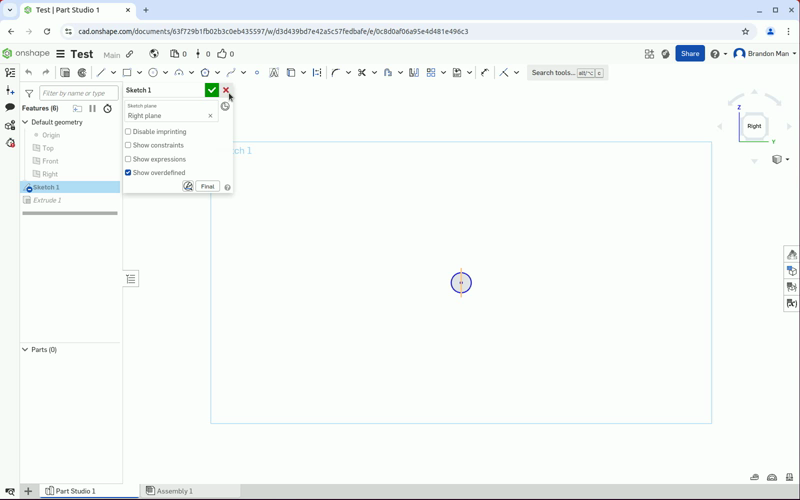
click(229, 92)
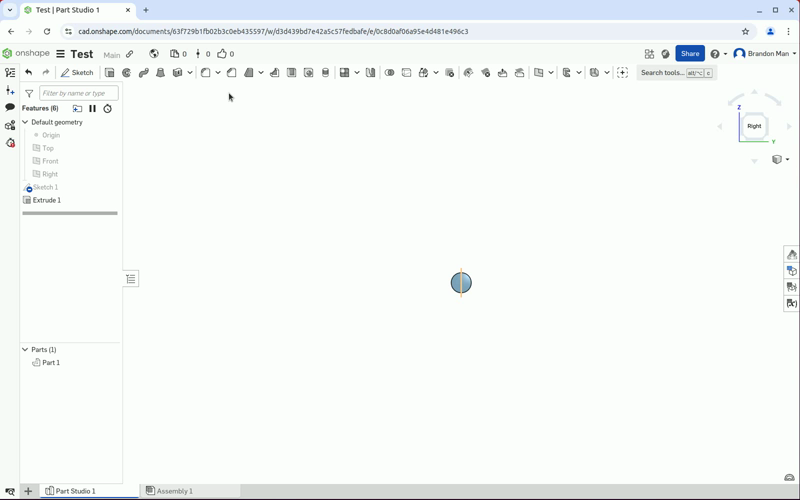
mouse_move(541, 75)
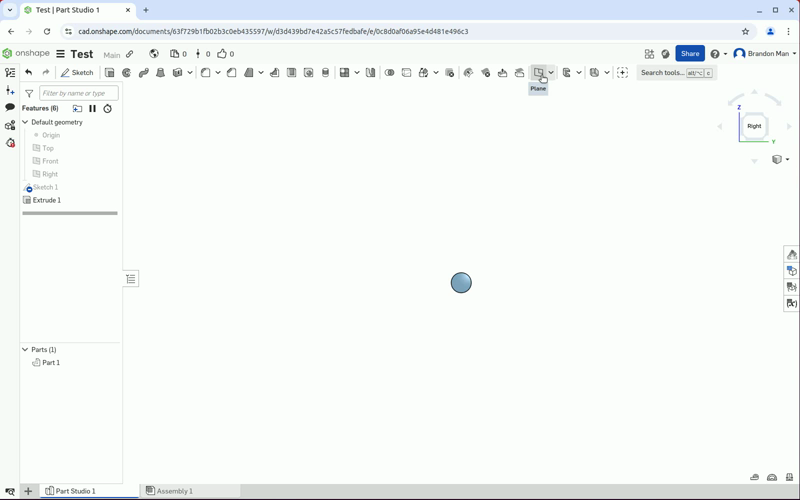
click(541, 75)
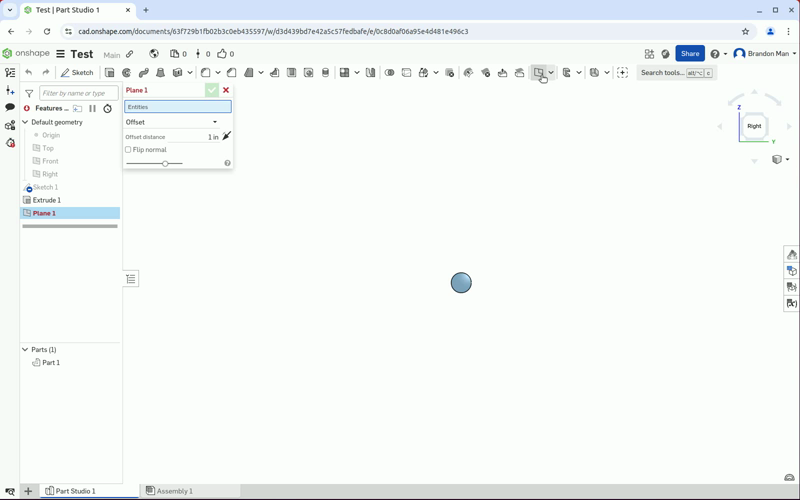
mouse_move(73, 176)
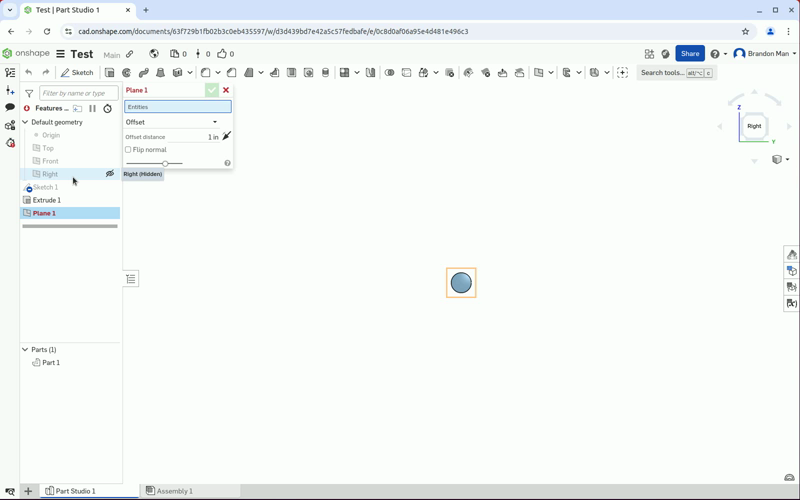
click(73, 176)
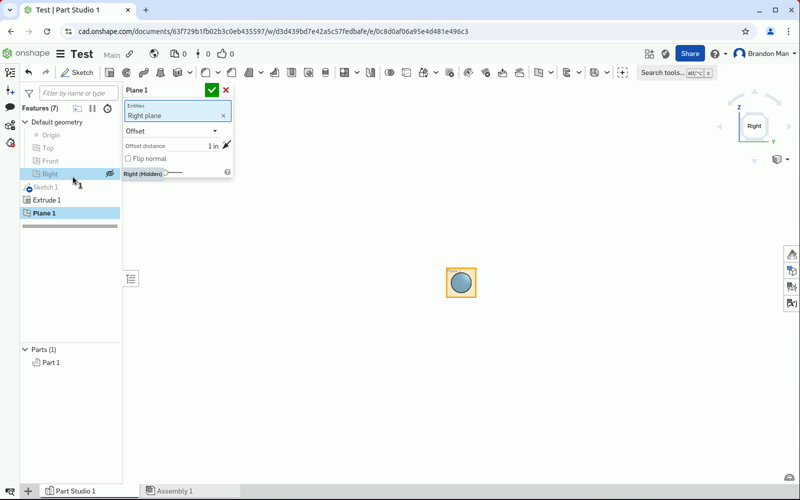
key(tab, 2)
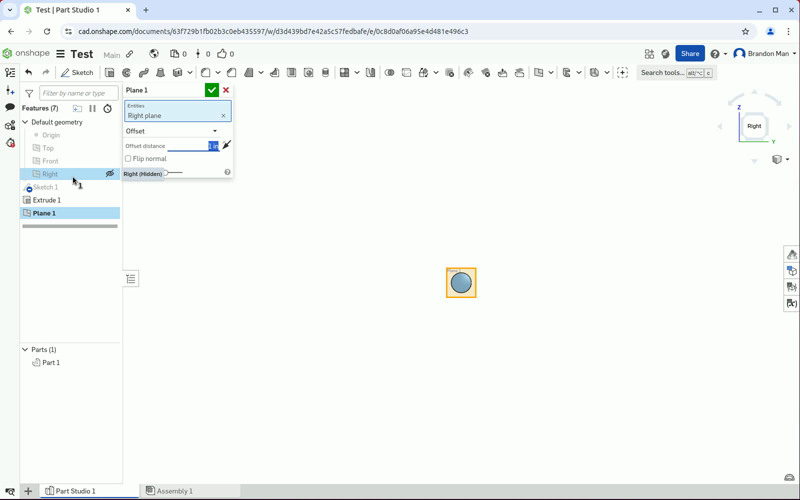
text(15.405)
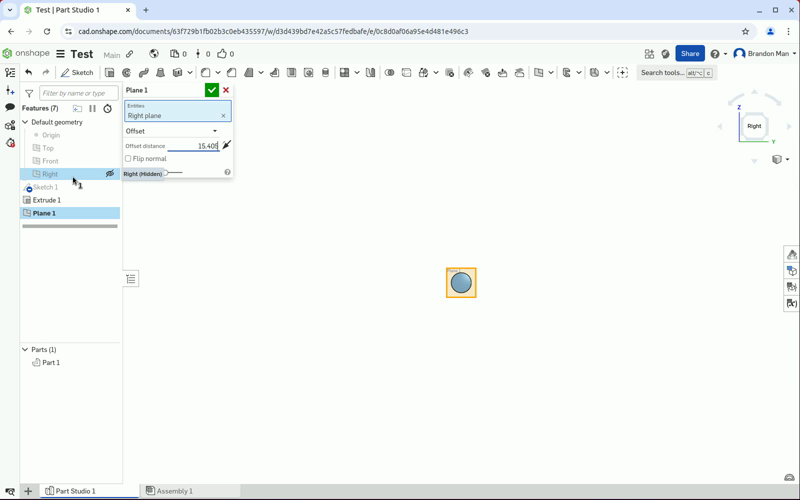
key(enter, 2)
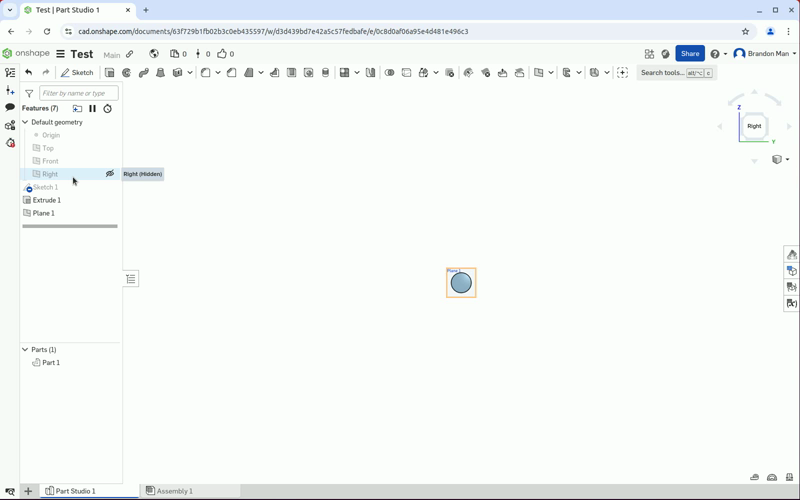
key(shift+s)
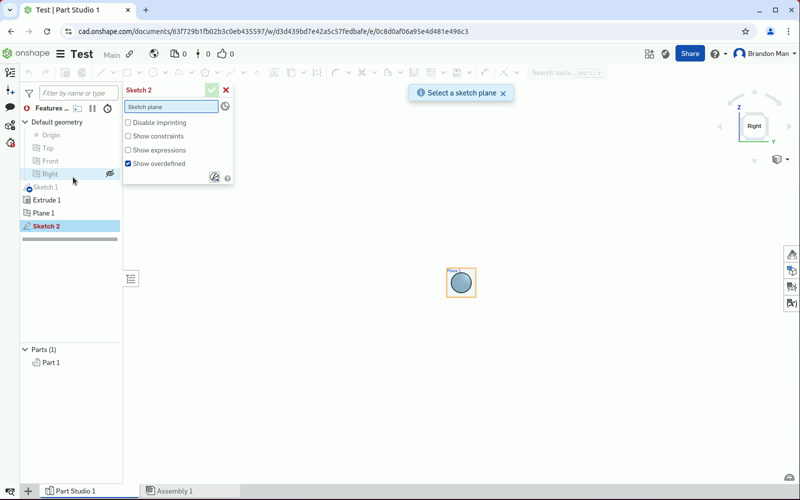
mouse_move(73, 215)
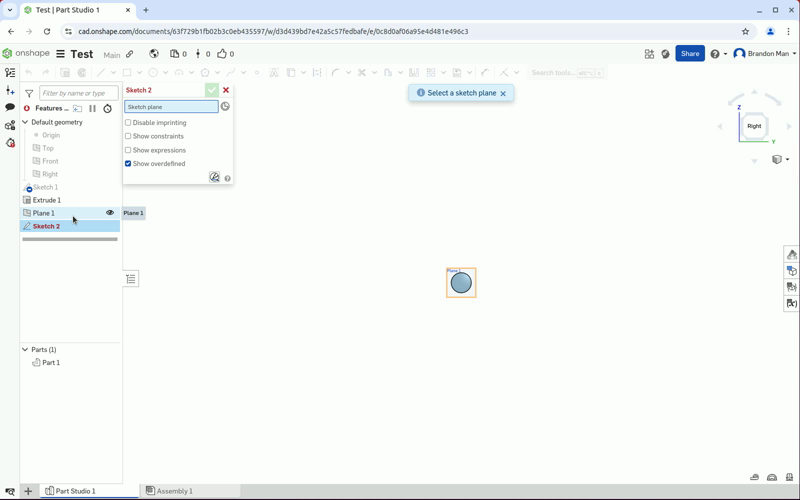
click(73, 215)
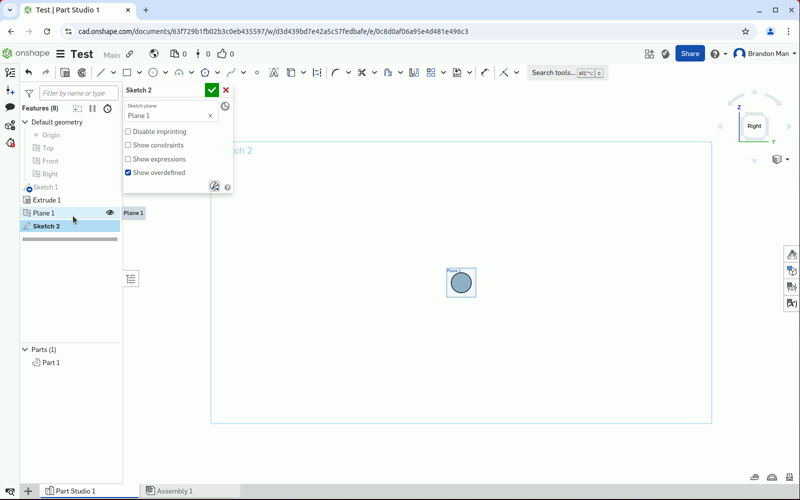
mouse_move(73, 352)
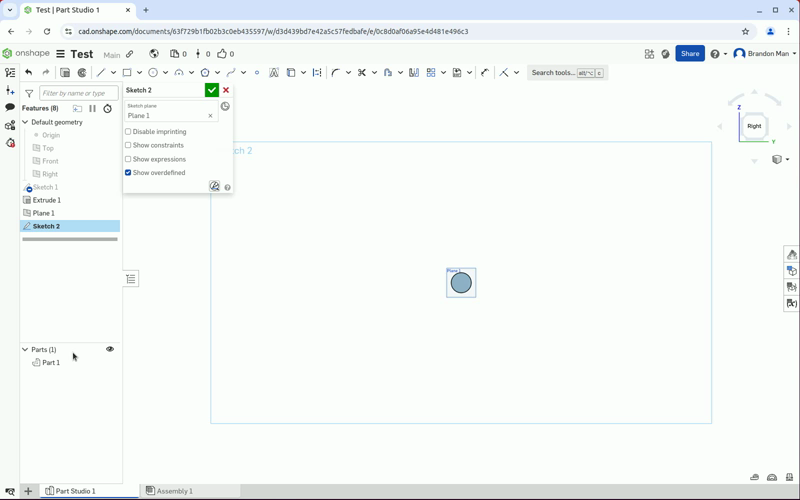
key(y)
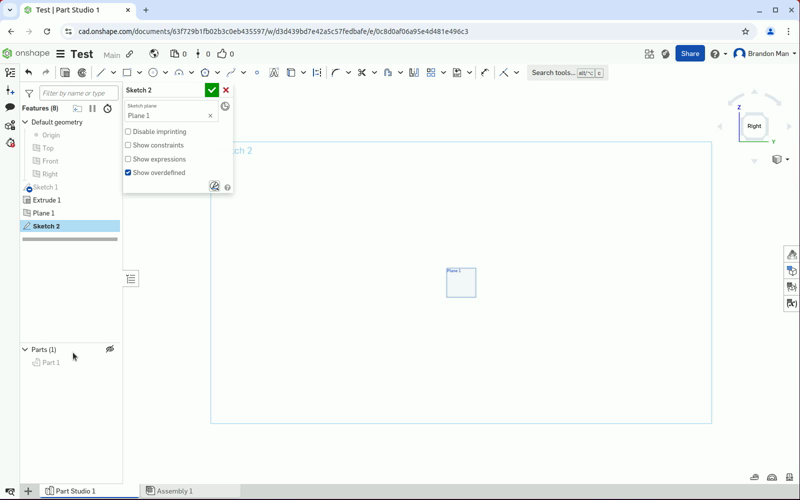
key(c)
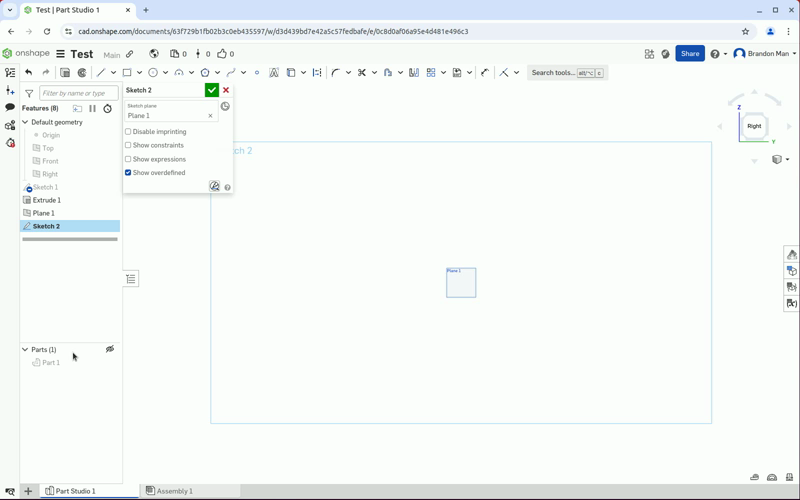
key_down(shift)
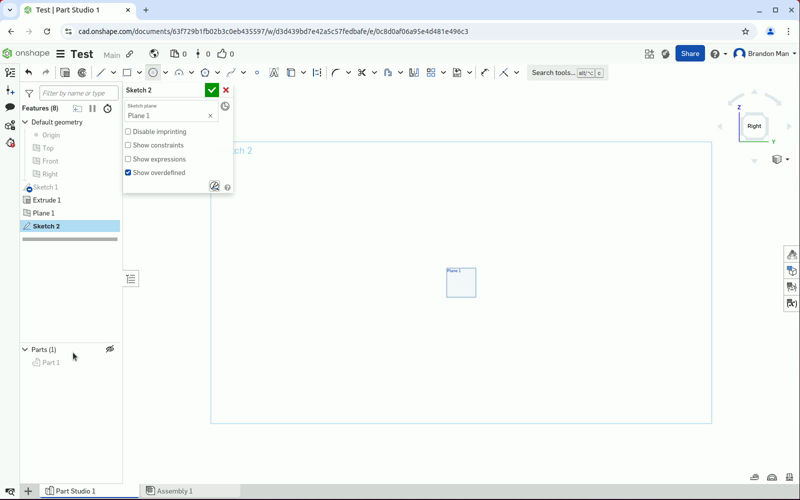
mouse_move(461, 282)
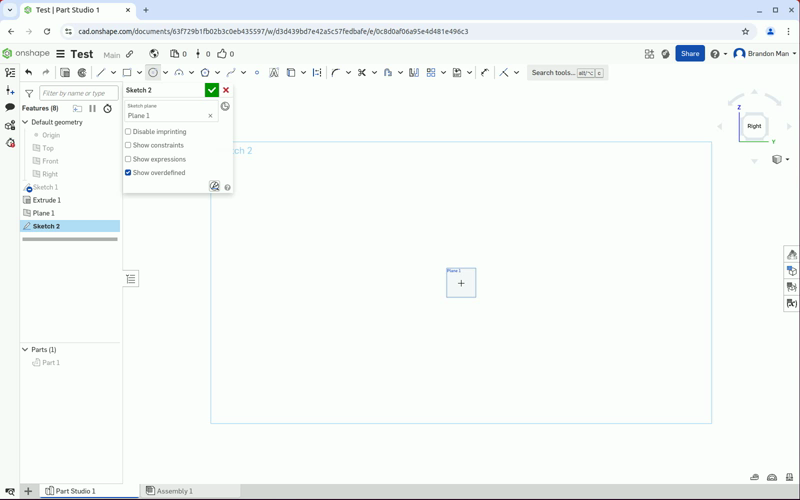
click(461, 282)
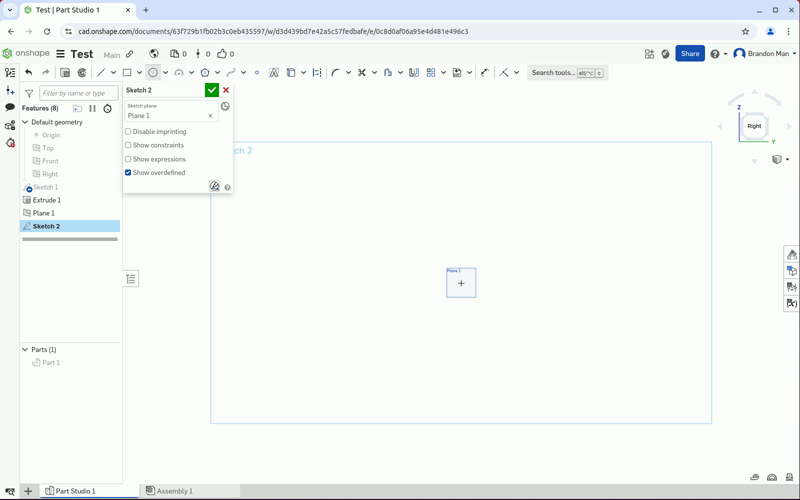
key_up(shift)
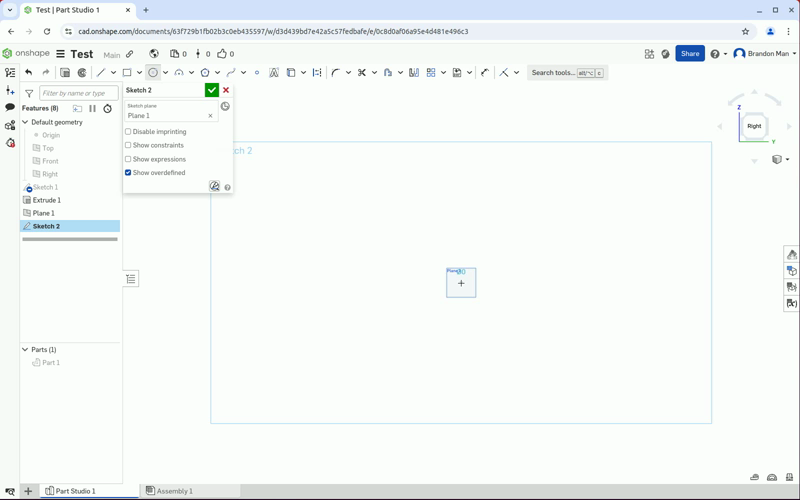
mouse_move(465, 282)
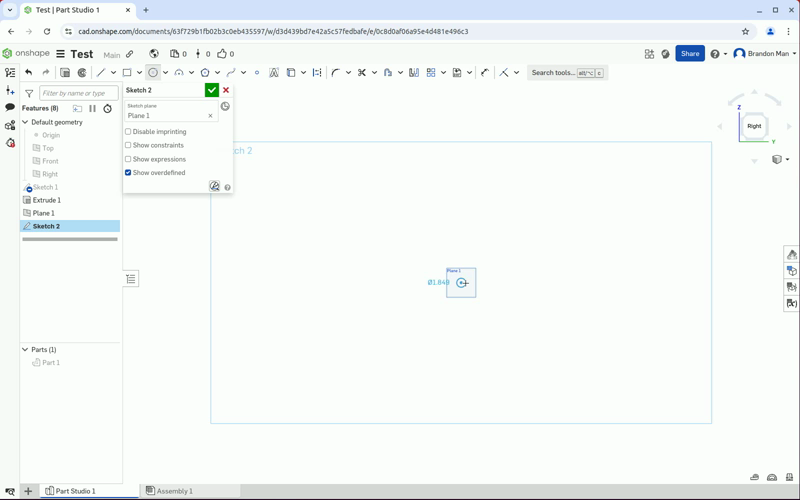
click(465, 282)
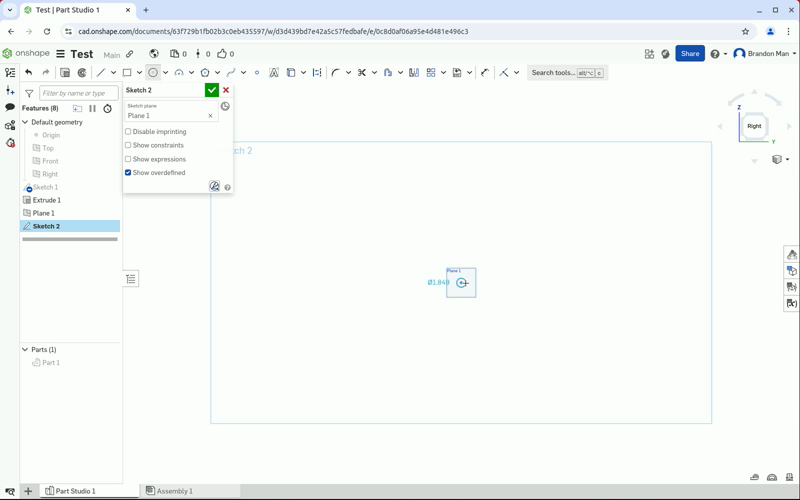
key(esc)
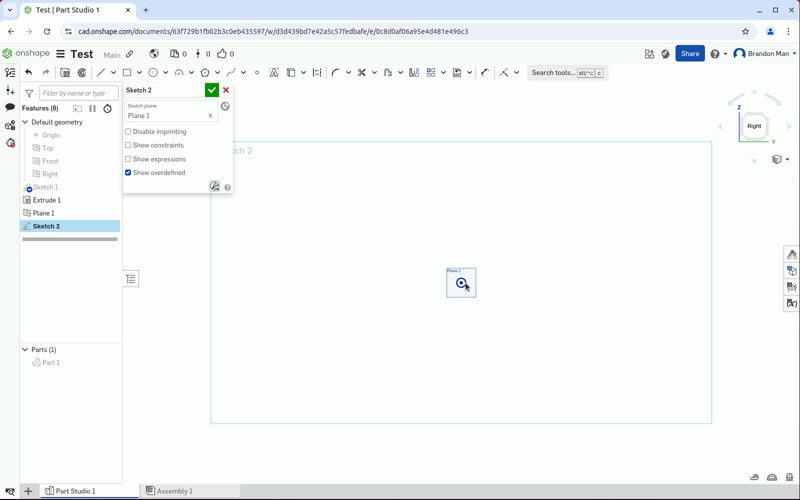
mouse_move(462, 281)
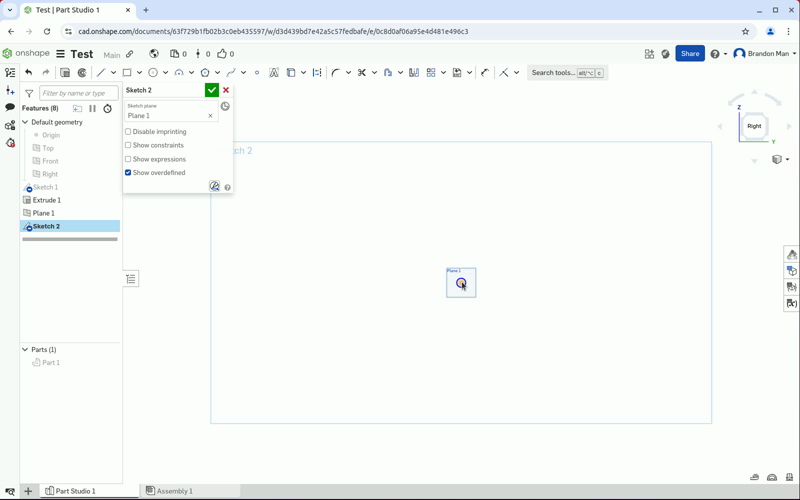
scroll(6)
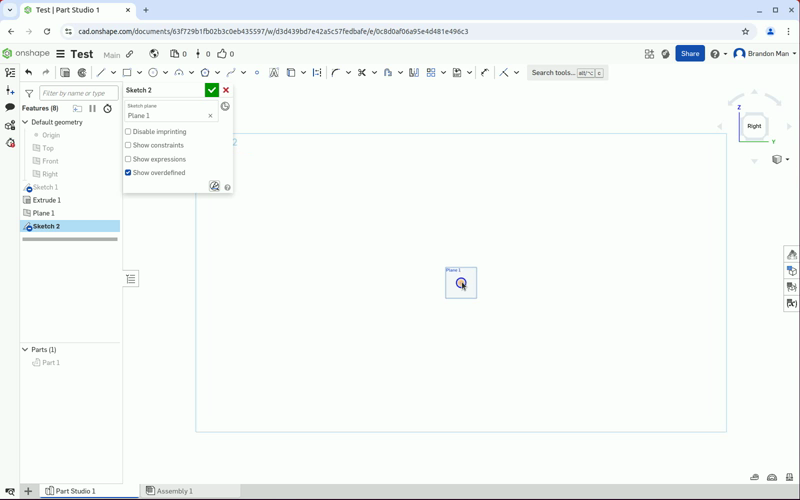
scroll(6)
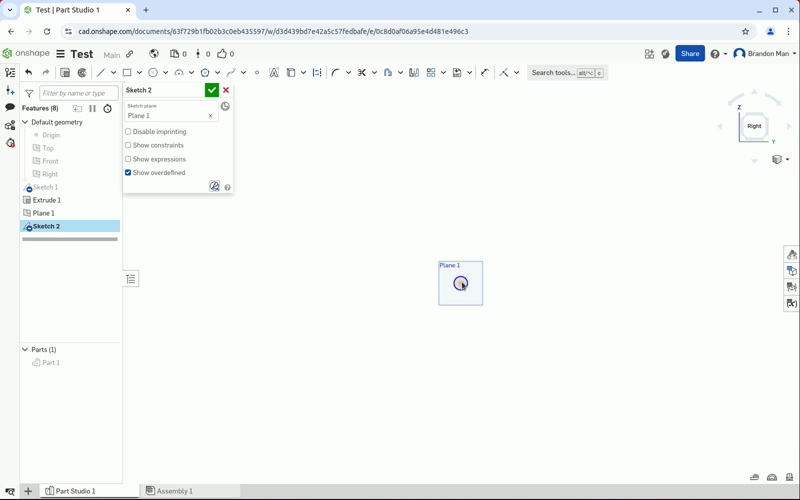
scroll(6)
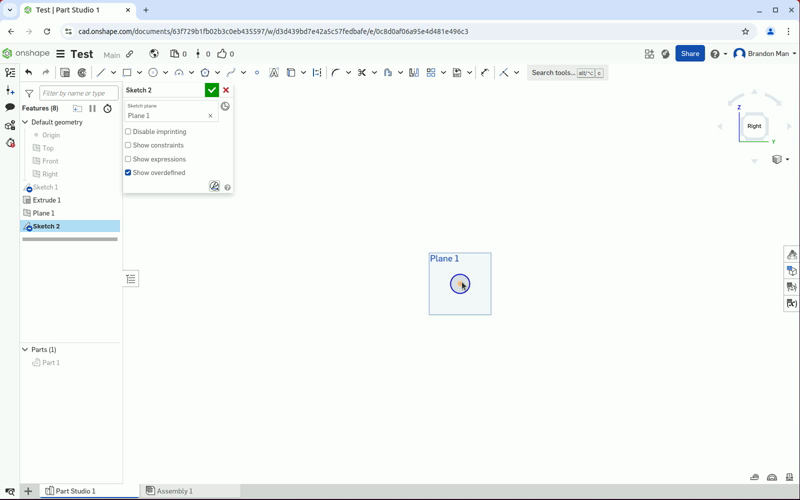
scroll(6)
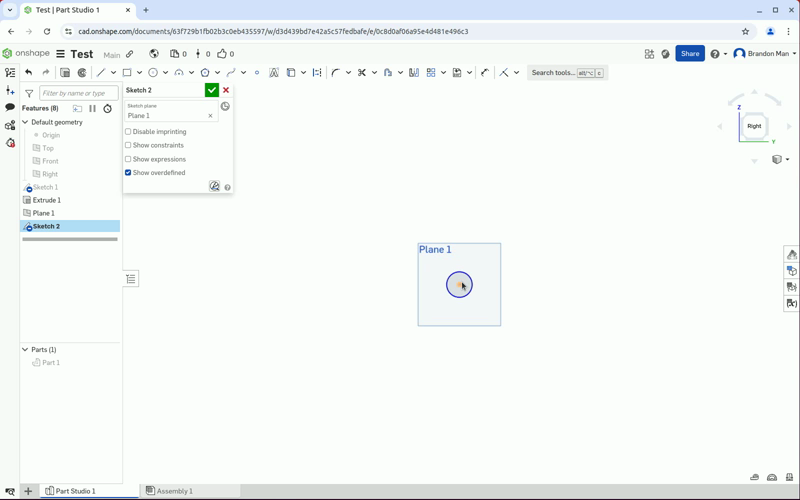
scroll(6)
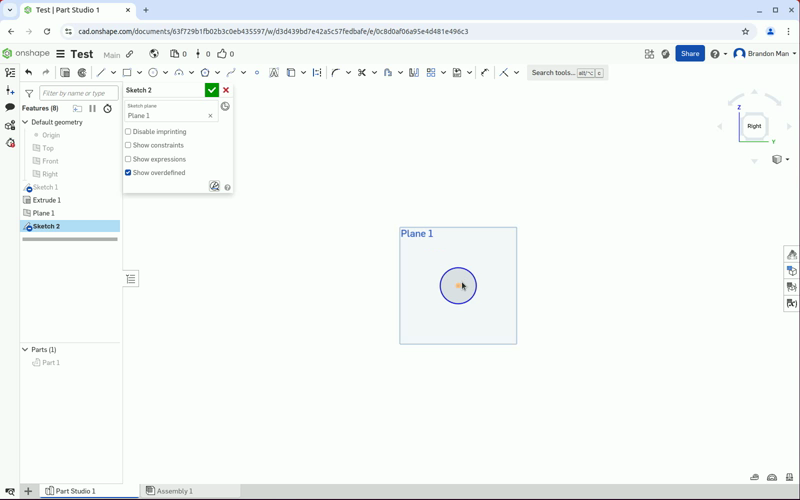
scroll(6)
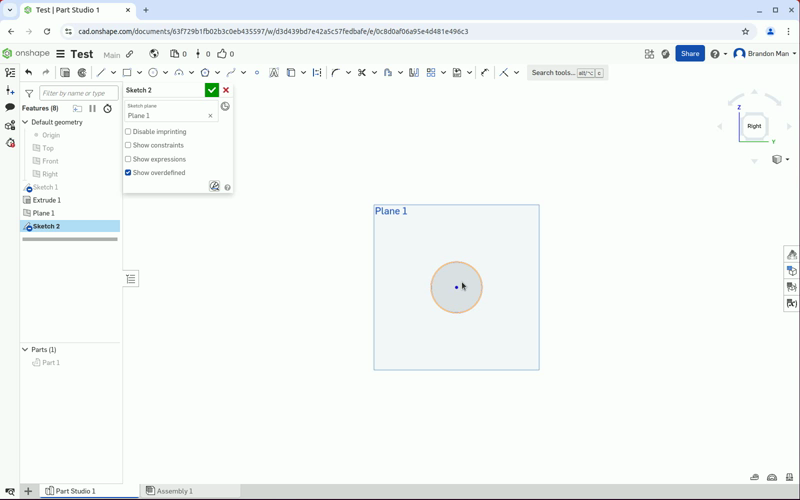
scroll(6)
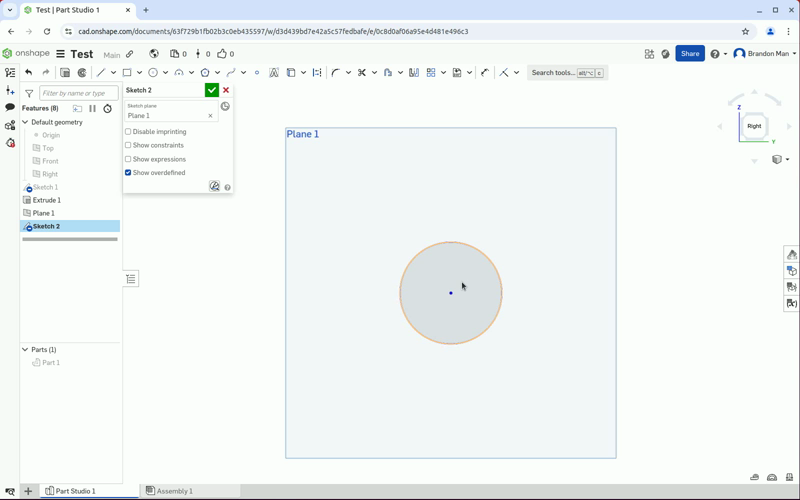
click(462, 281)
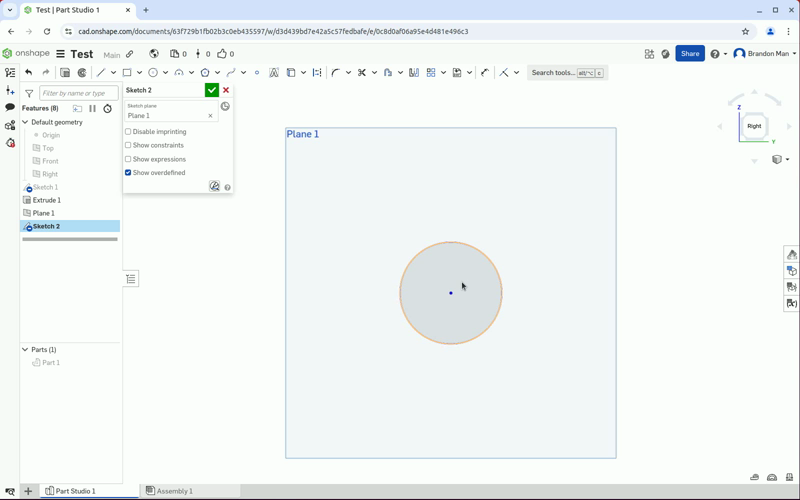
scroll(-6)
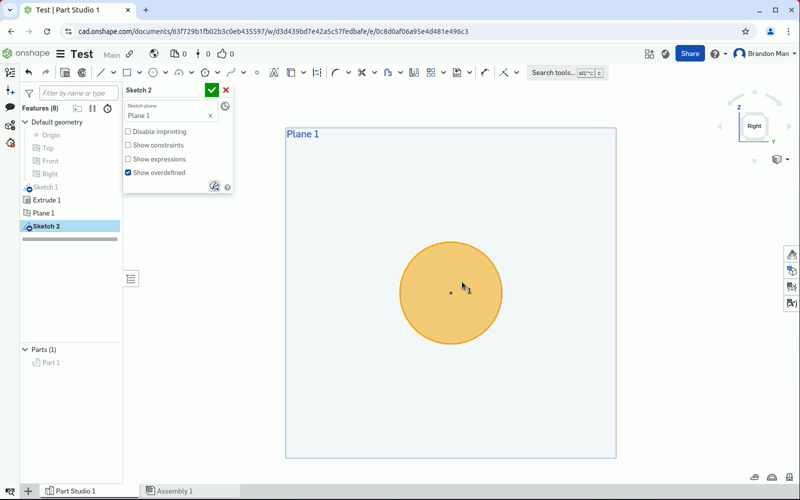
scroll(-6)
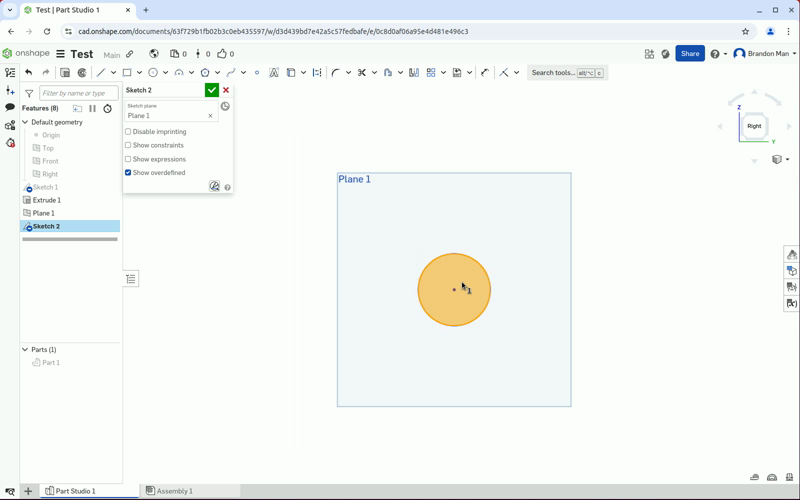
scroll(-6)
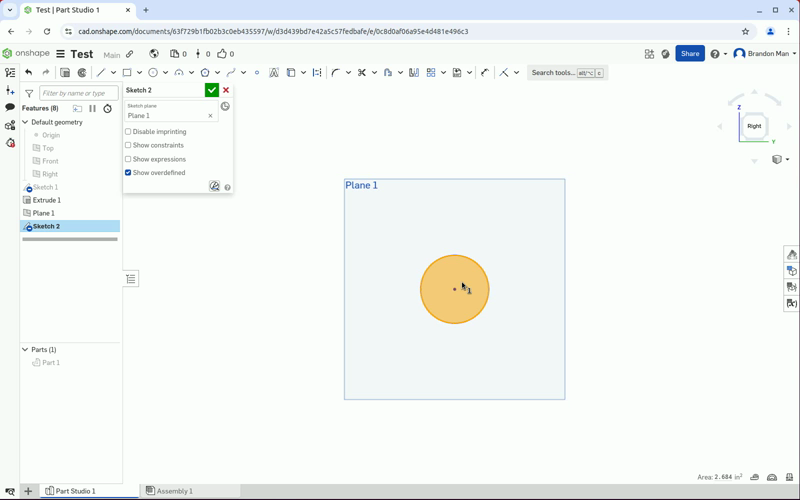
scroll(-6)
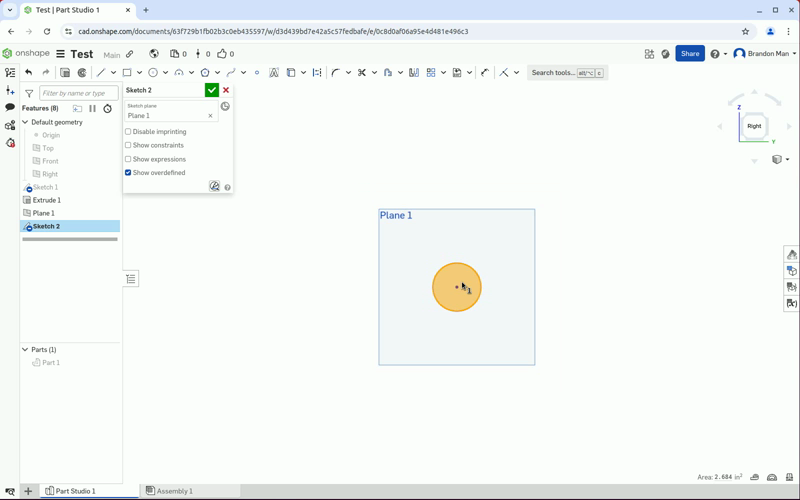
scroll(-6)
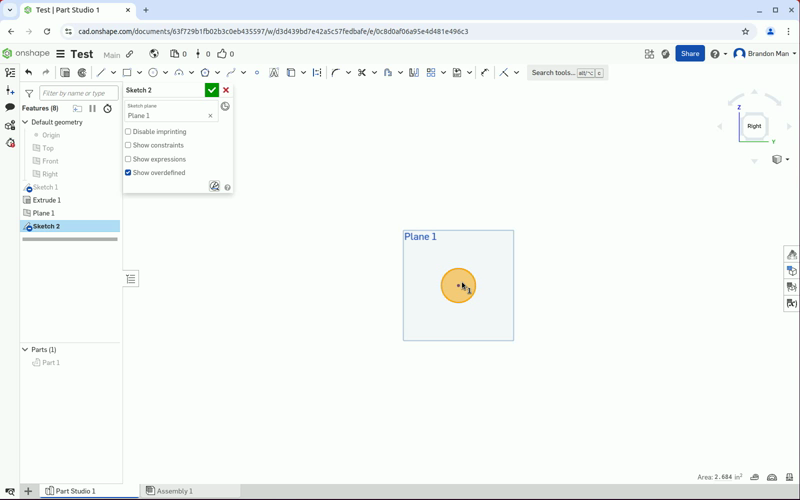
scroll(-6)
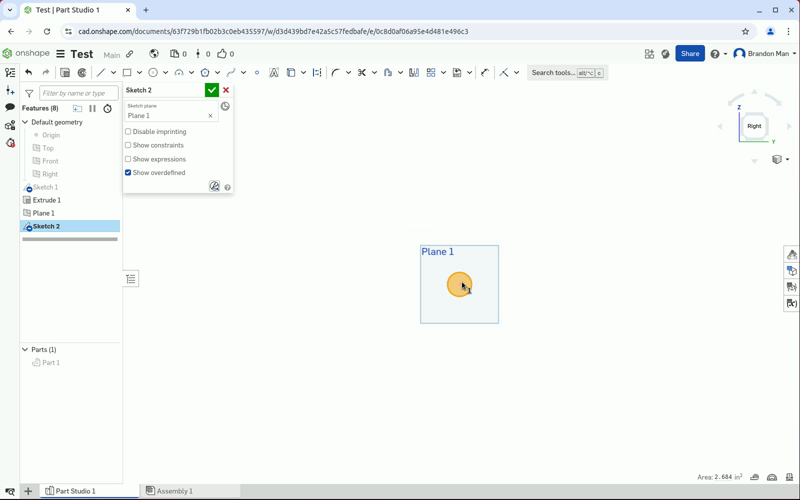
scroll(-6)
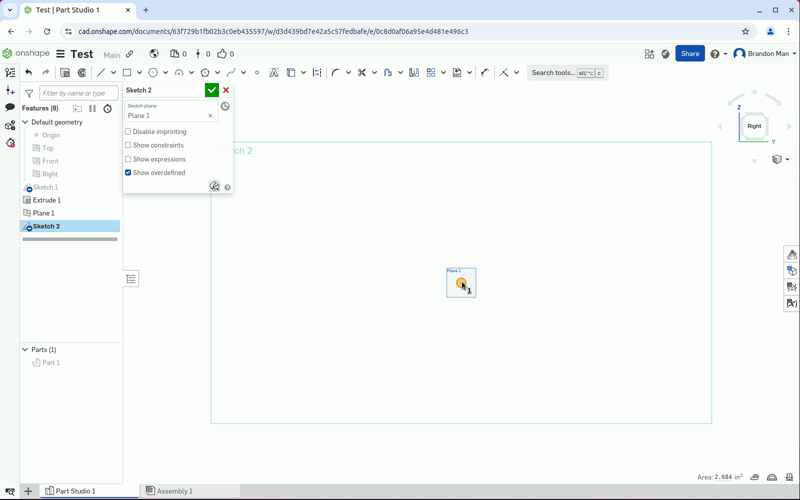
mouse_move(73, 352)
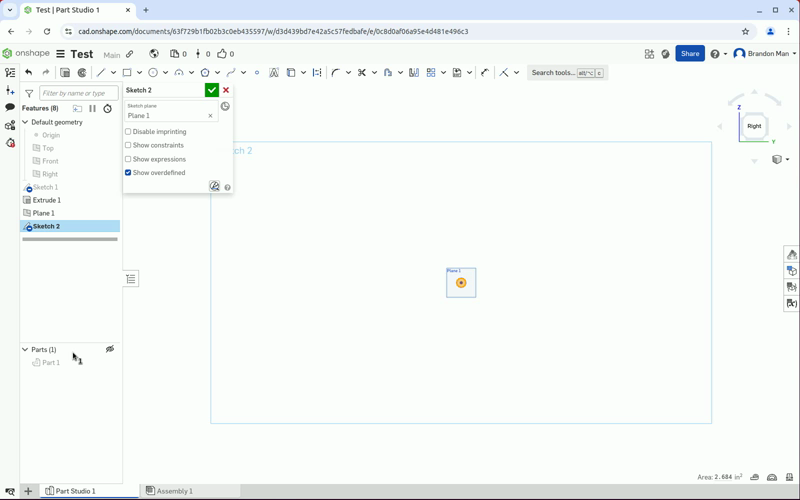
key(shift+y)
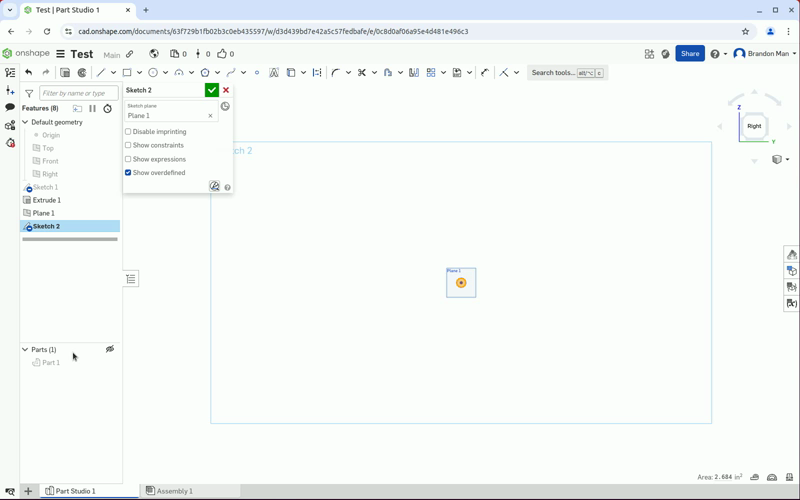
key(shift+e)
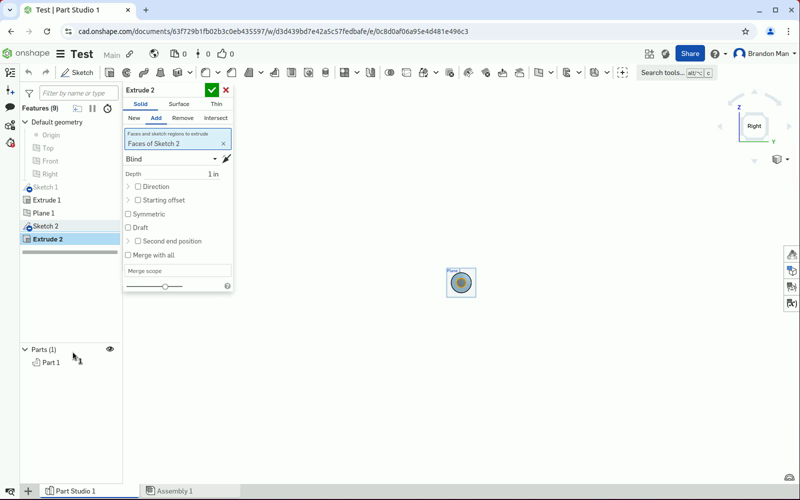
mouse_move(143, 106)
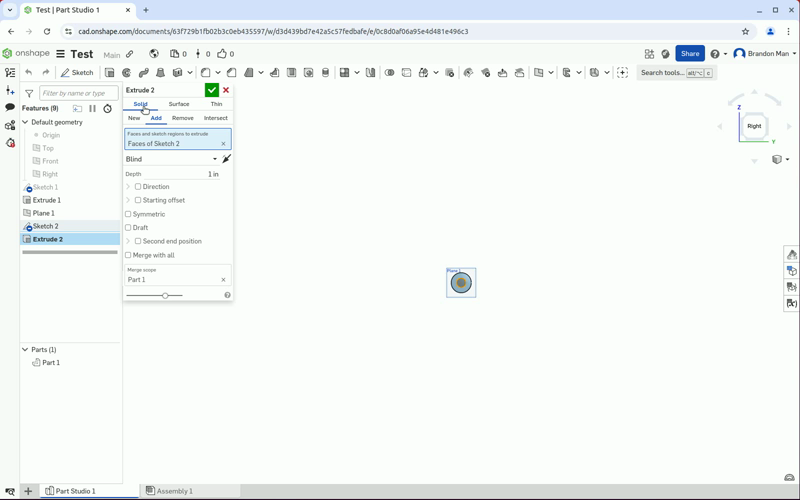
click(143, 106)
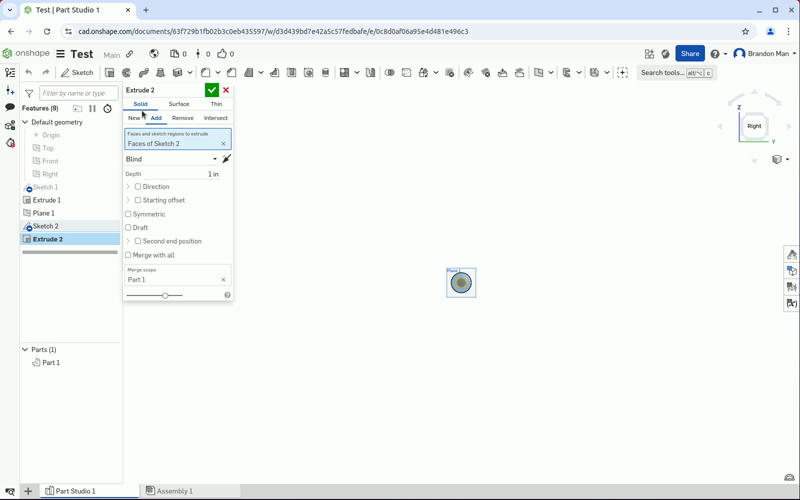
mouse_move(137, 120)
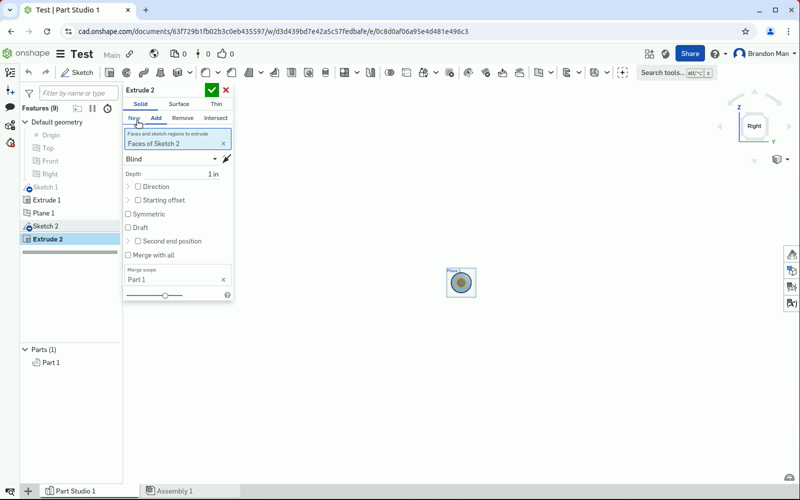
click(137, 120)
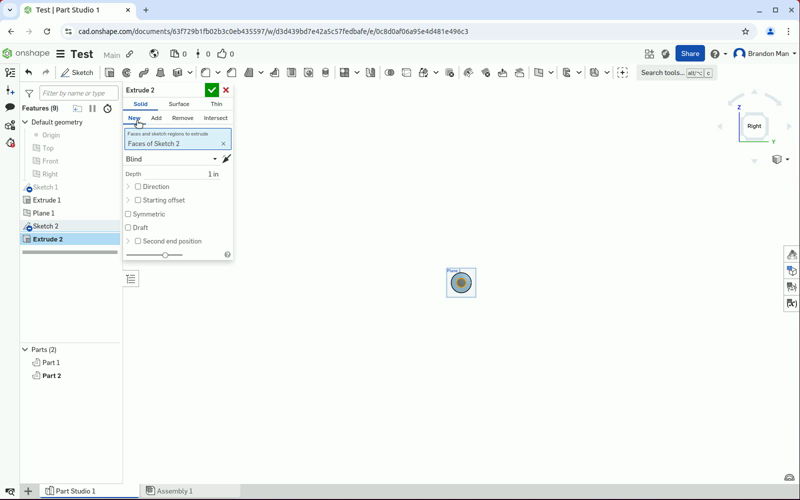
key(tab, 4)
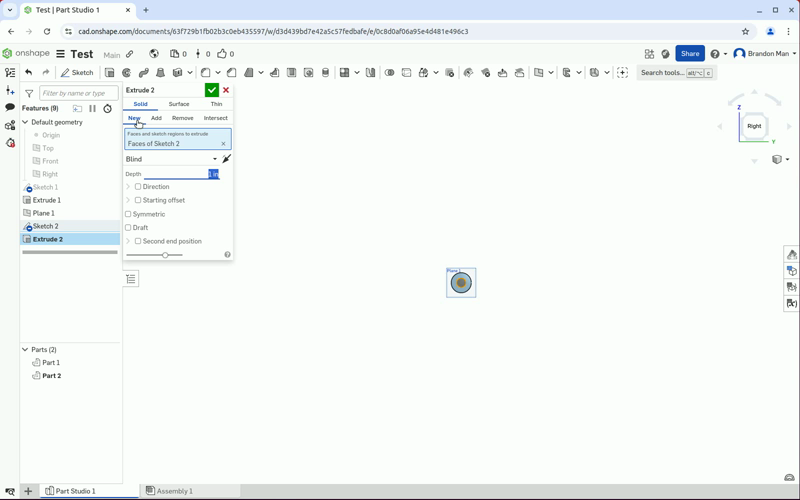
text(7.703)
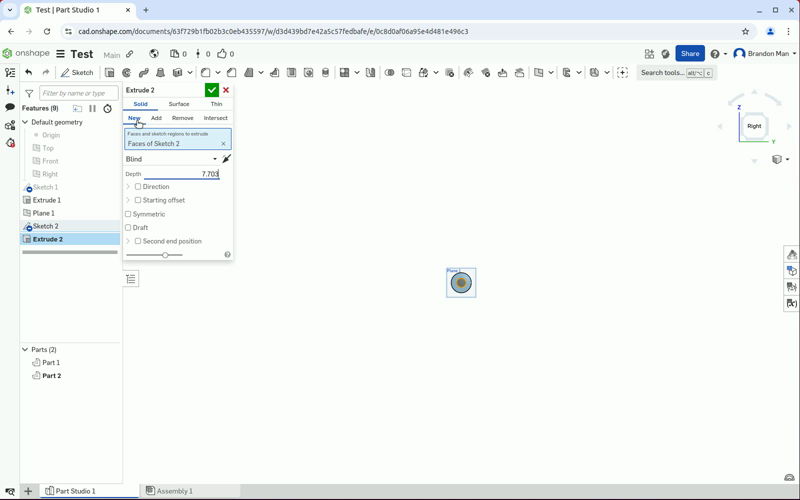
key(enter)
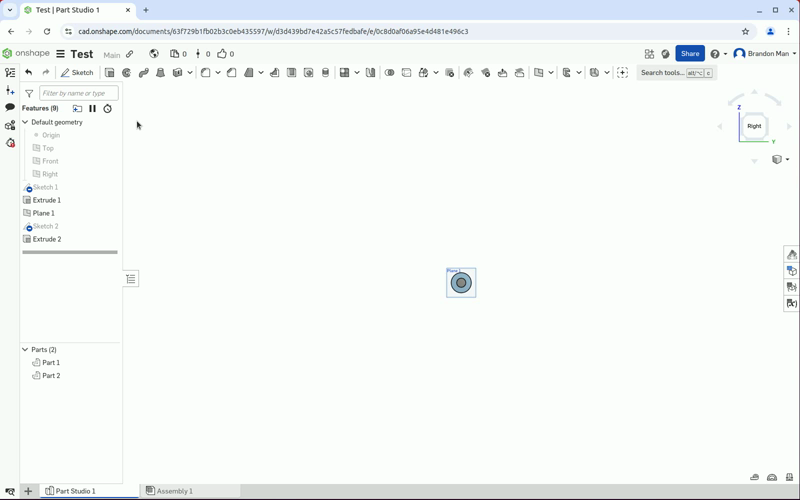
key(shift+h)
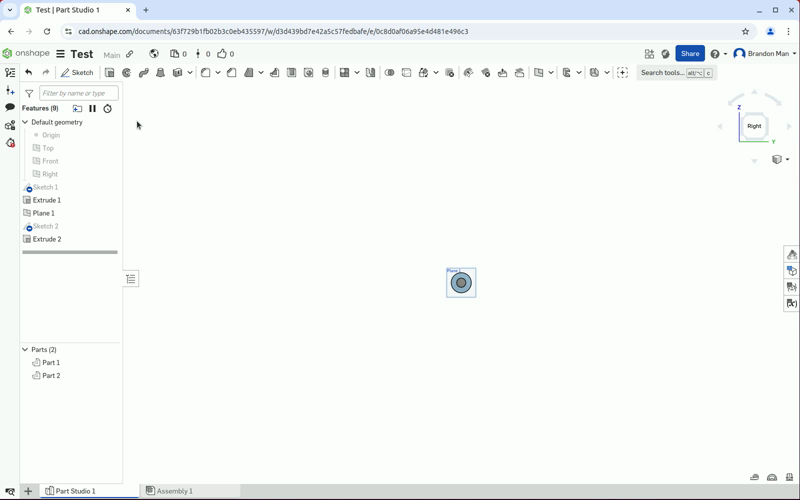
key(shift+h)
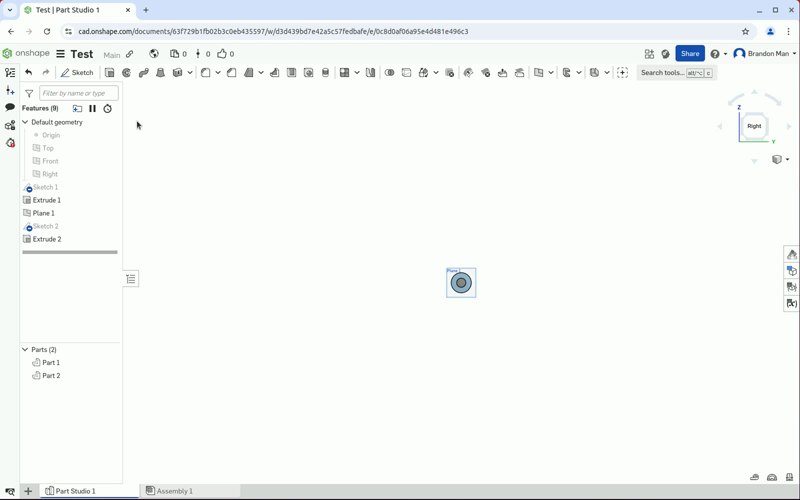
mouse_move(73, 189)
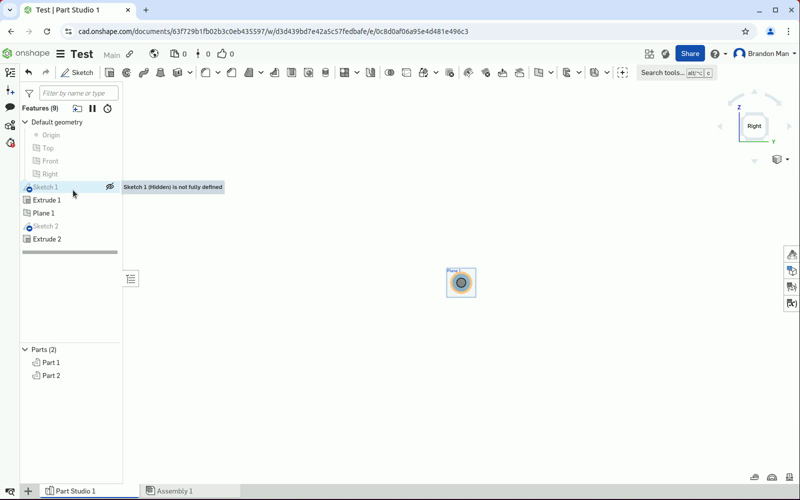
click(73, 189)
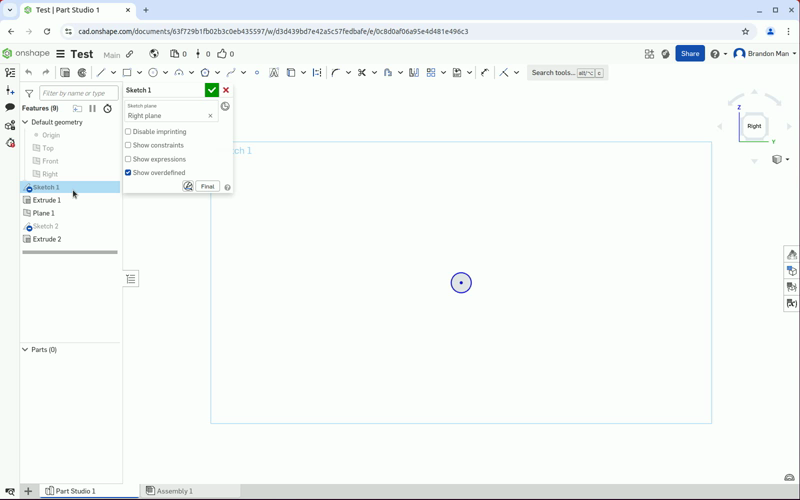
mouse_move(229, 92)
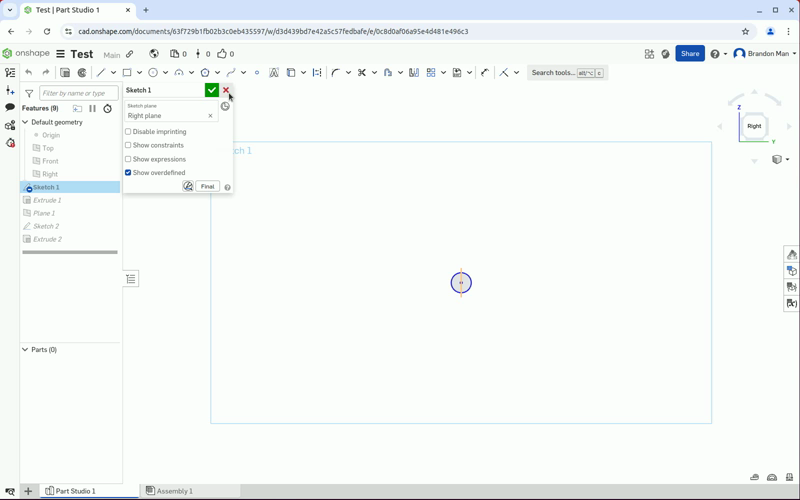
click(229, 92)
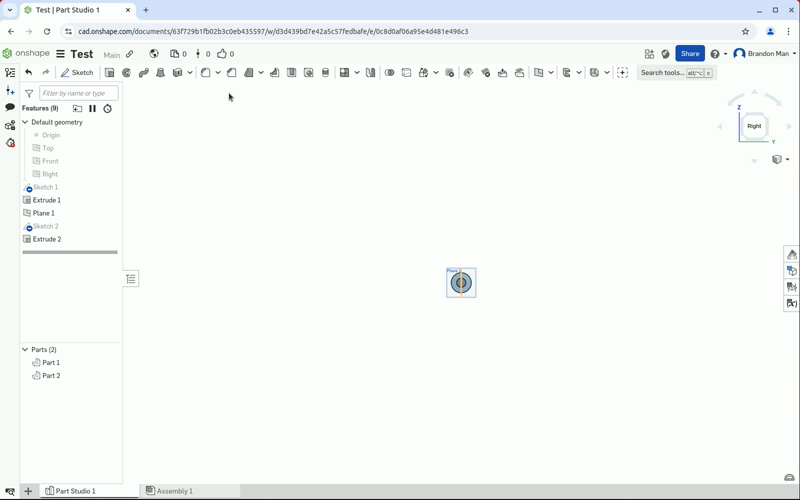
mouse_move(541, 75)
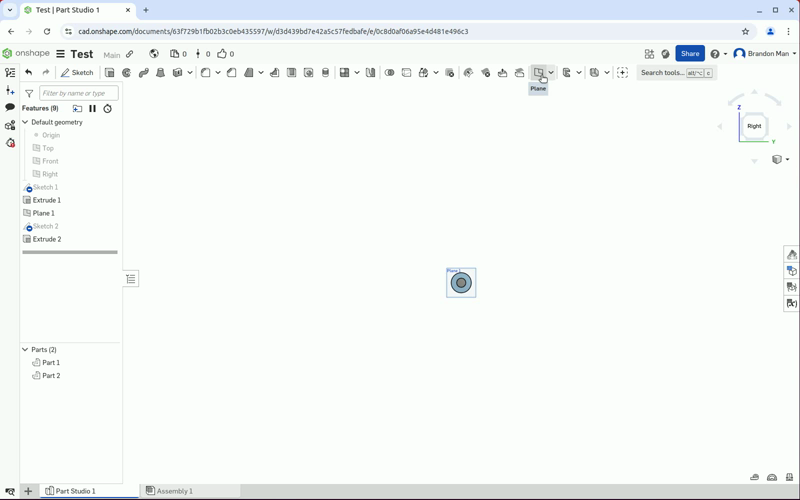
click(541, 75)
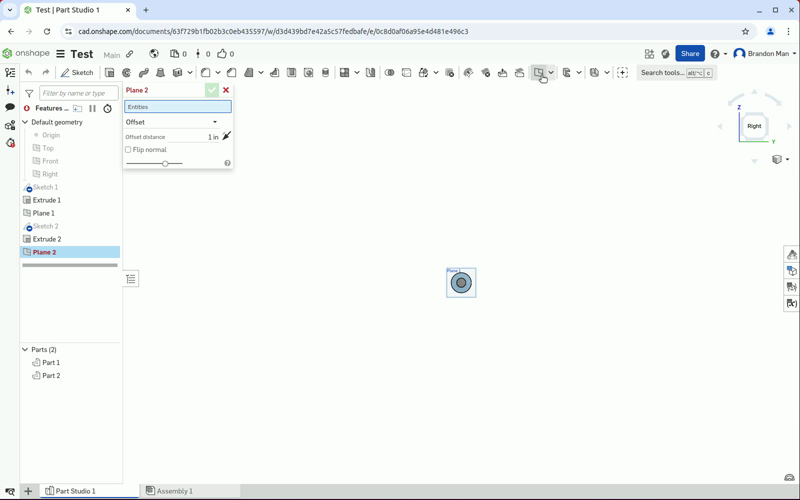
mouse_move(73, 176)
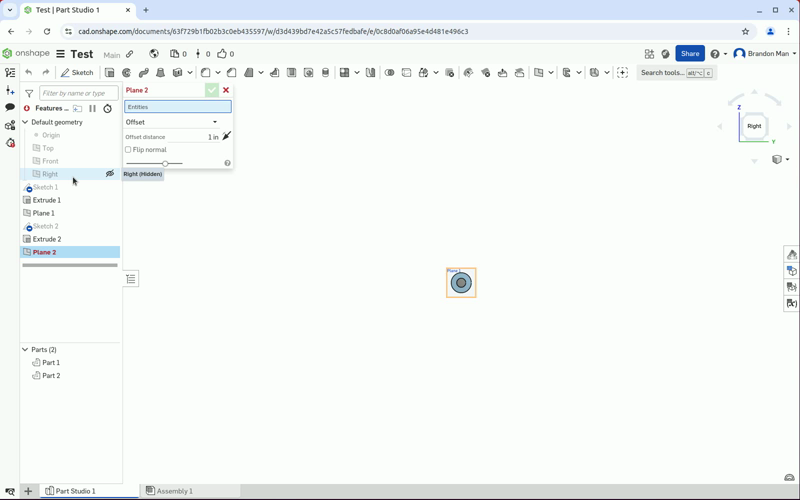
click(73, 176)
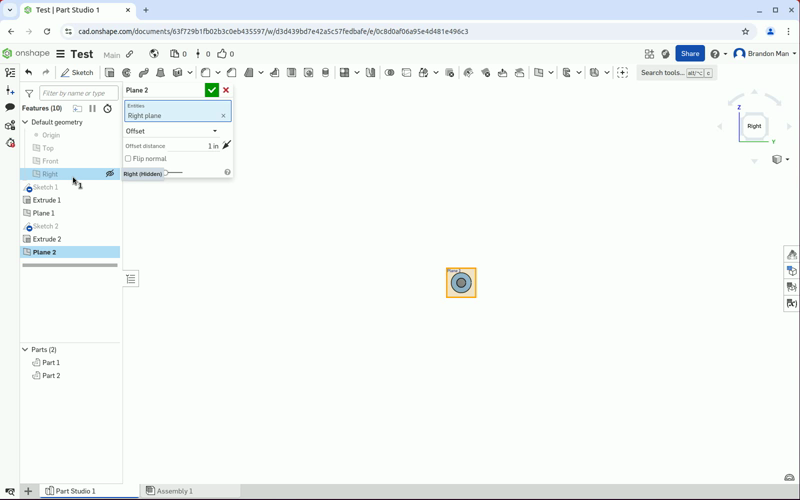
key(tab, 2)
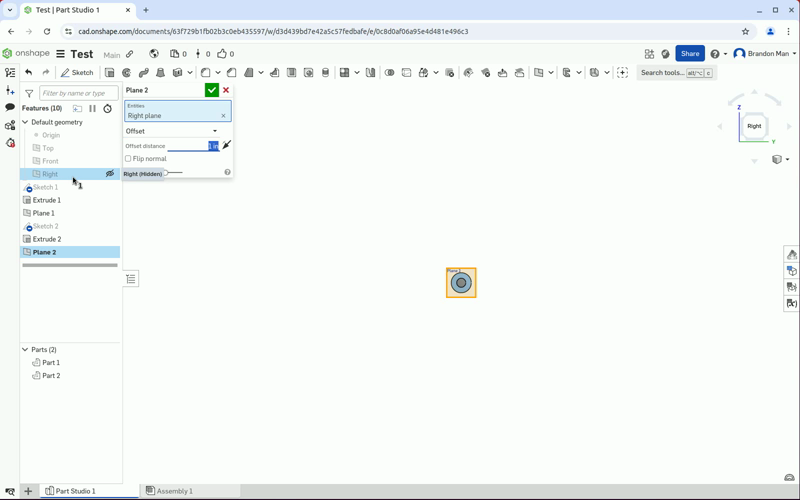
text(15.405)
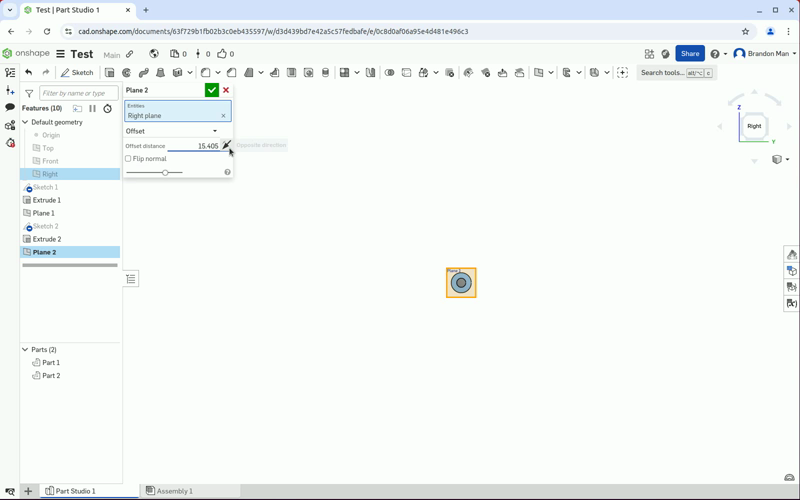
mouse_move(229, 147)
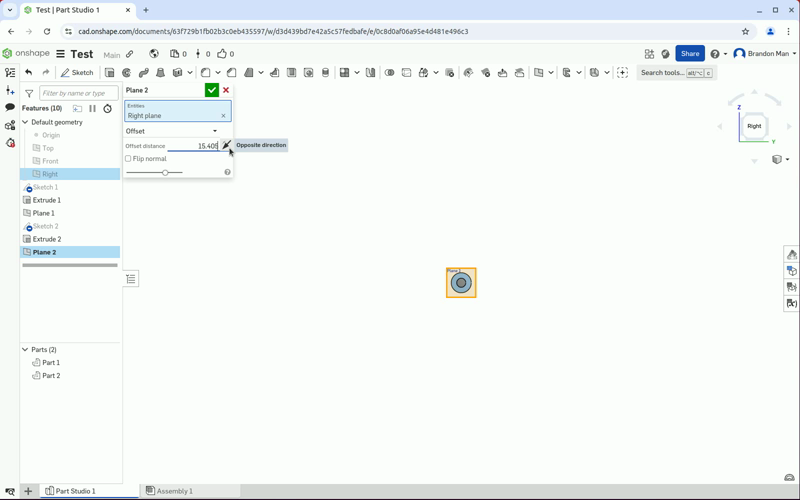
click(229, 147)
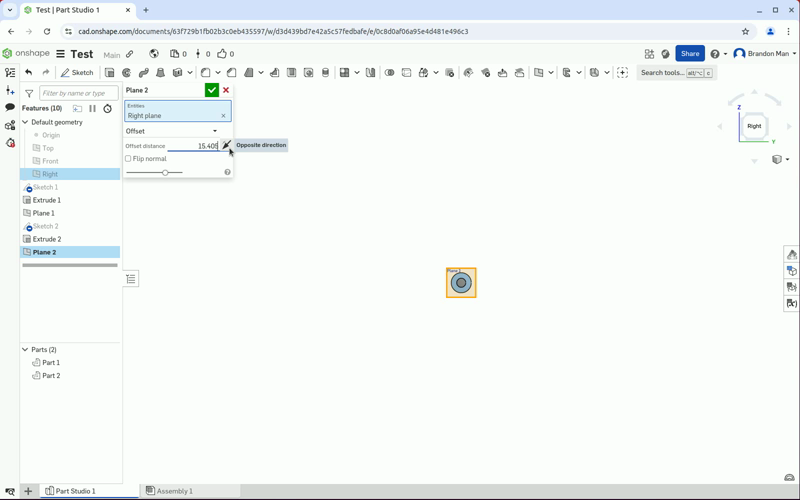
key(enter, 2)
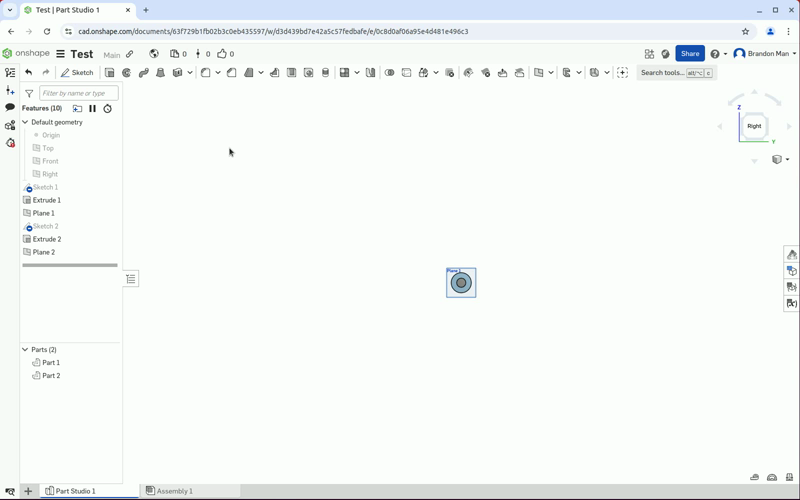
key(shift+s)
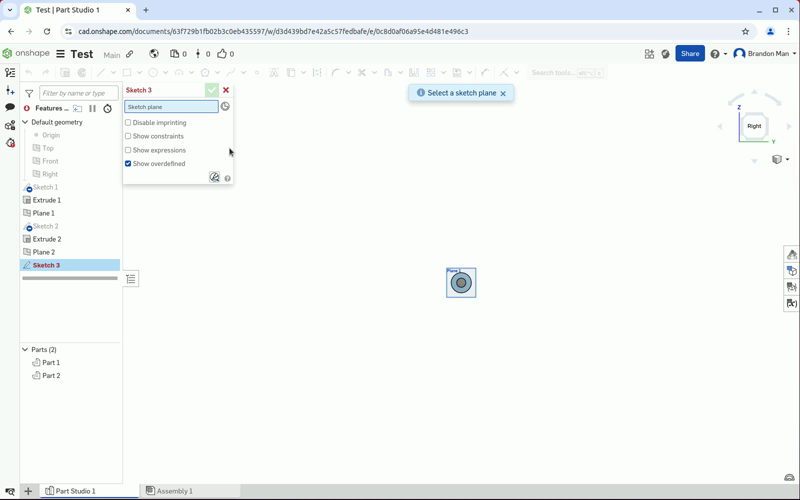
mouse_move(73, 254)
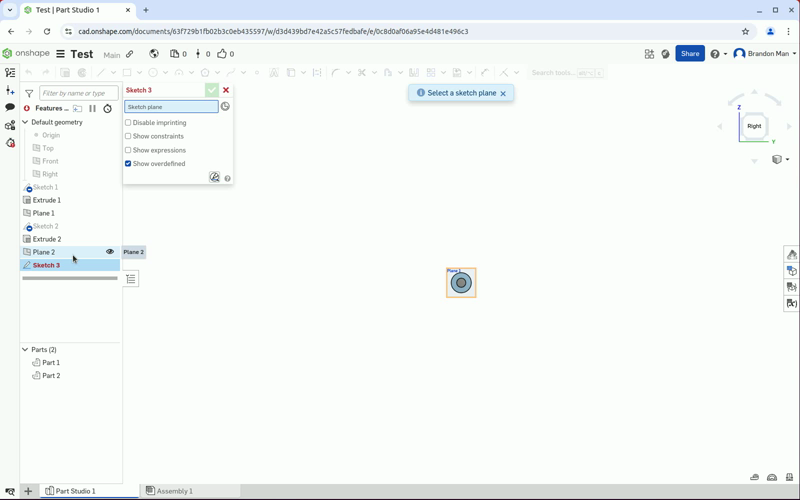
click(73, 254)
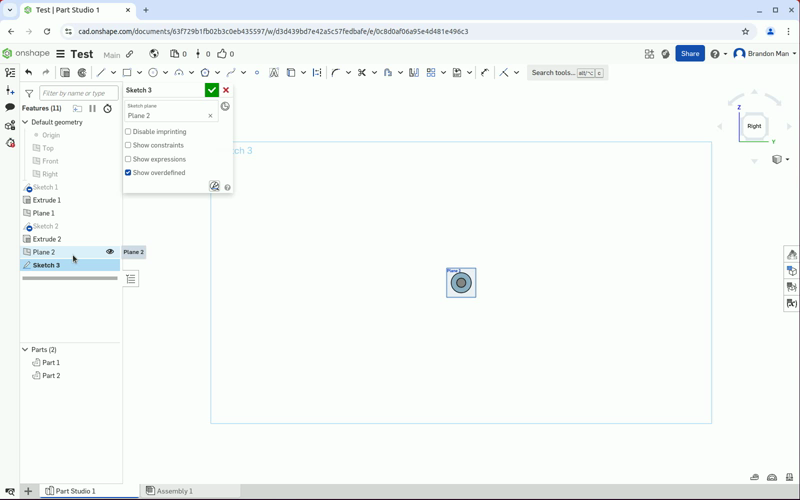
mouse_move(73, 352)
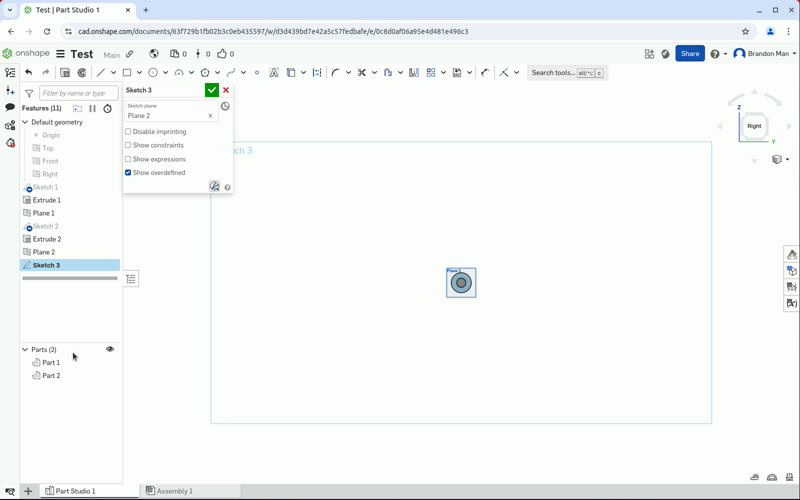
key(y)
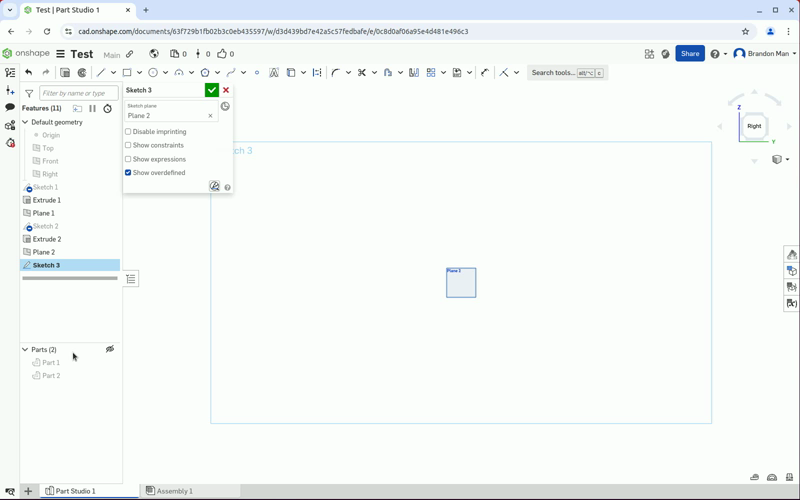
key(c)
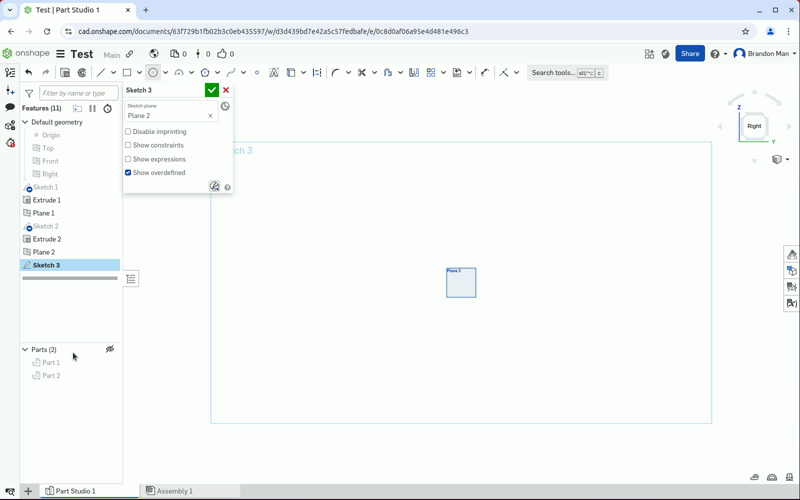
key_down(shift)
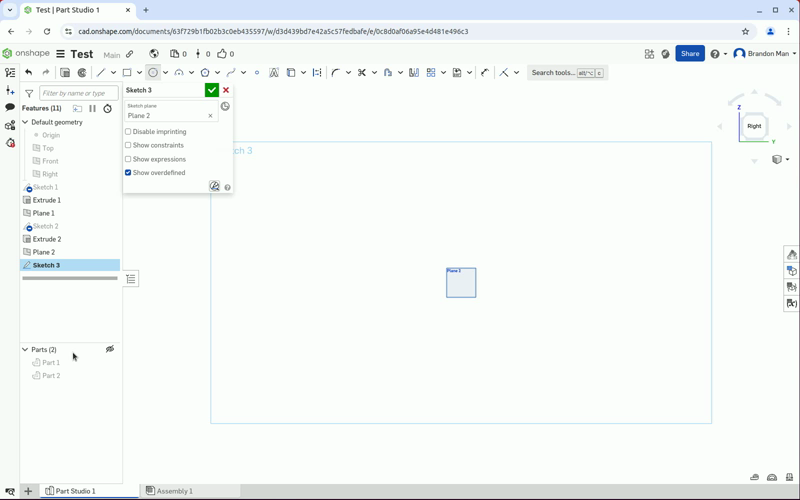
mouse_move(461, 282)
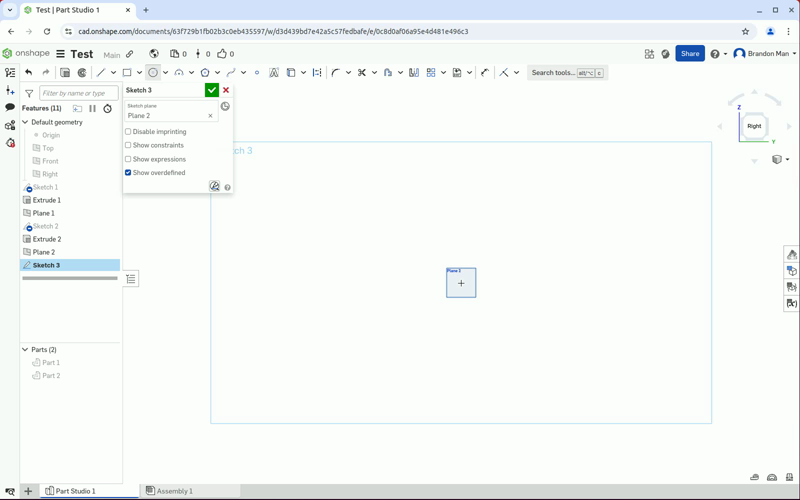
click(461, 282)
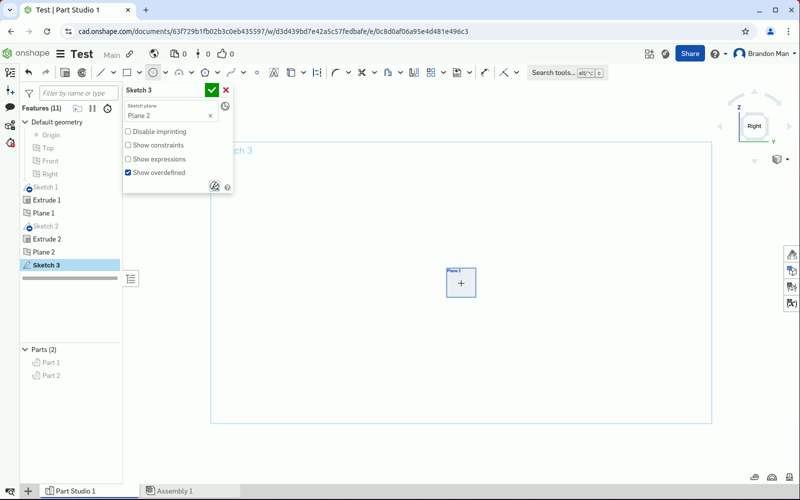
key_up(shift)
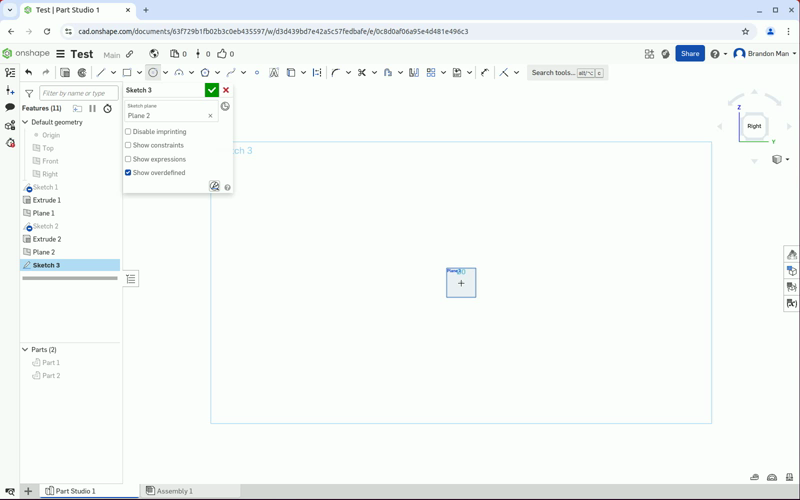
mouse_move(465, 282)
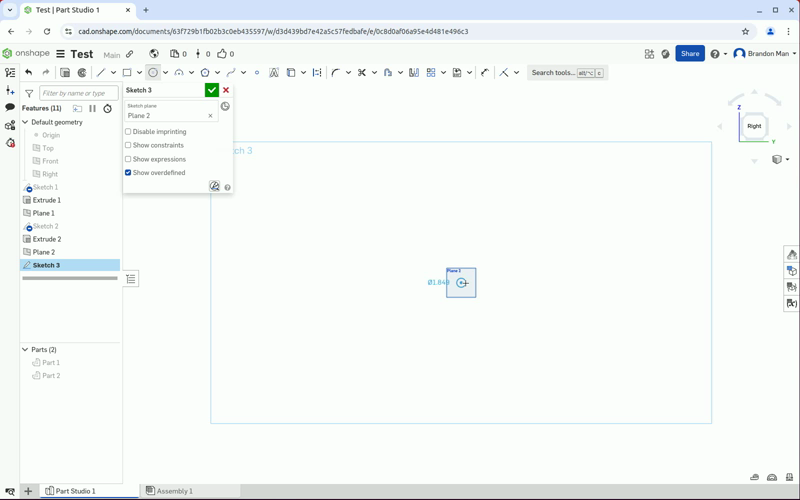
click(465, 282)
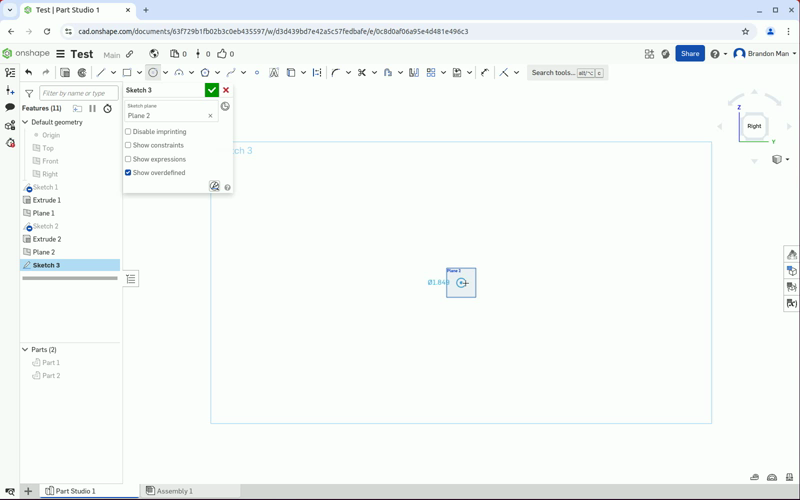
key(esc)
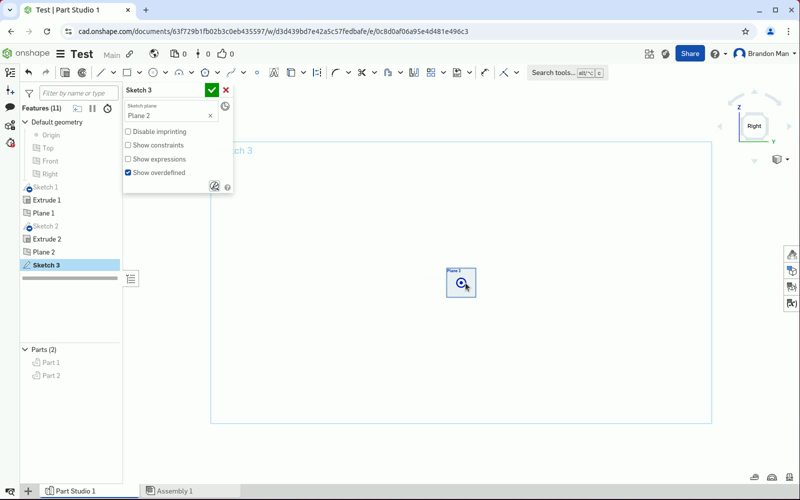
mouse_move(462, 280)
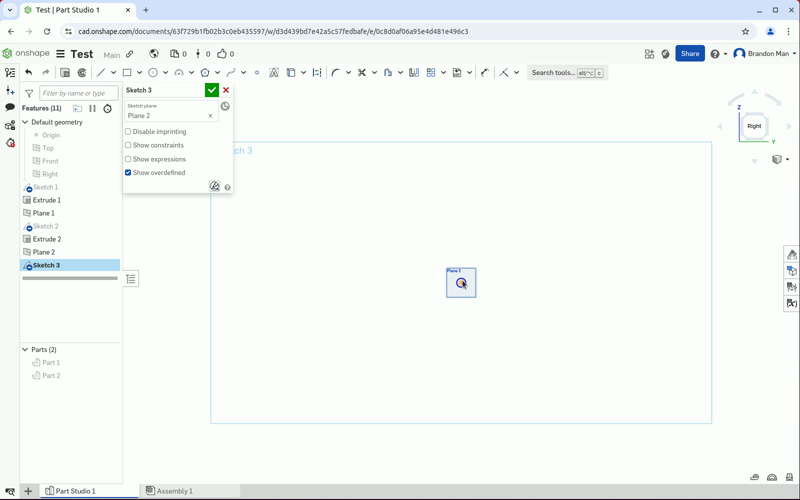
scroll(6)
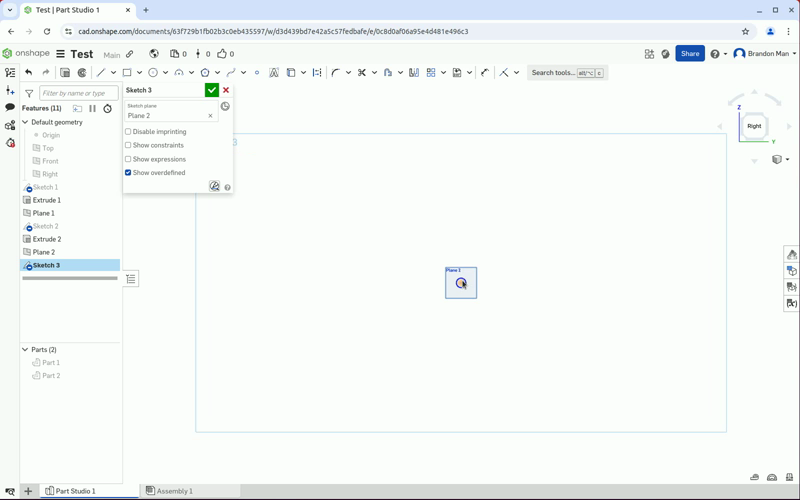
scroll(6)
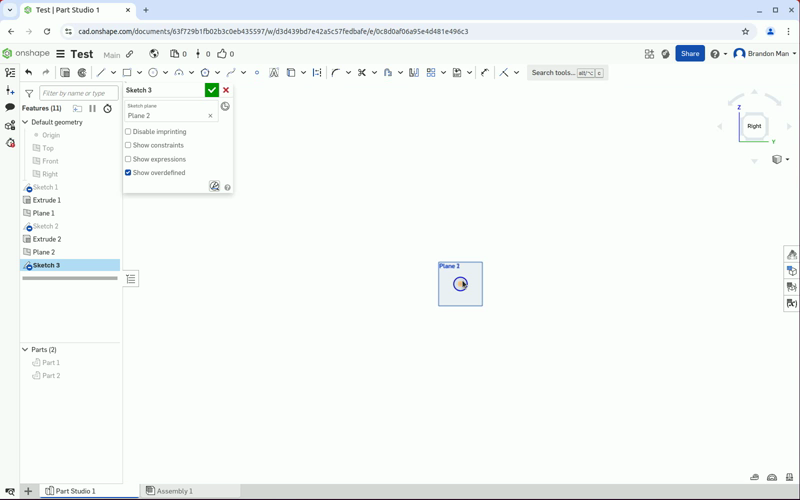
scroll(6)
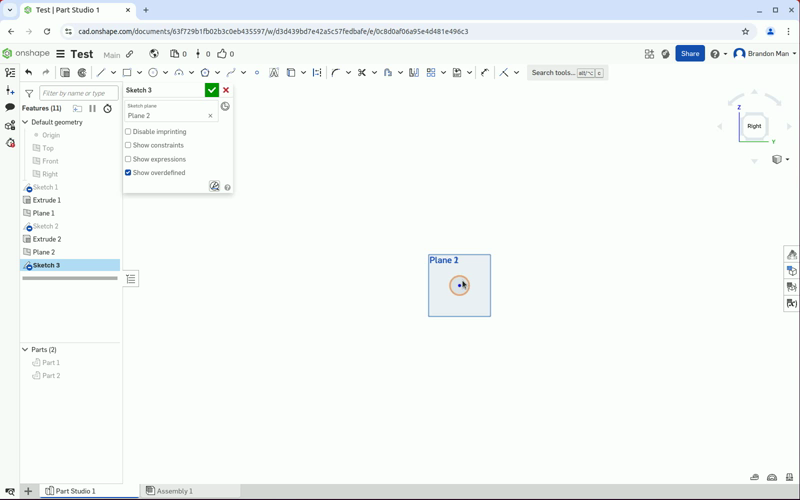
scroll(6)
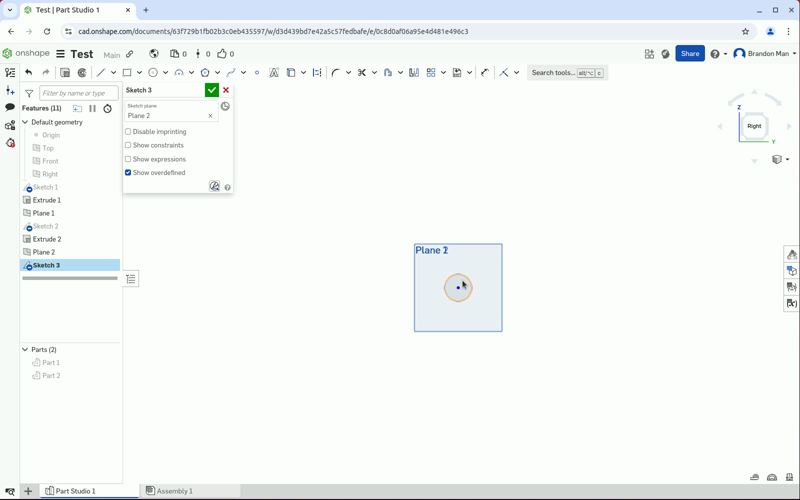
scroll(6)
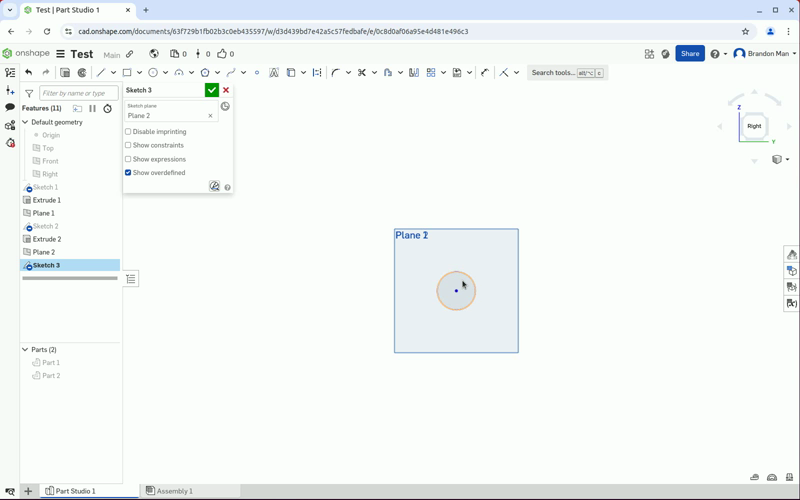
scroll(6)
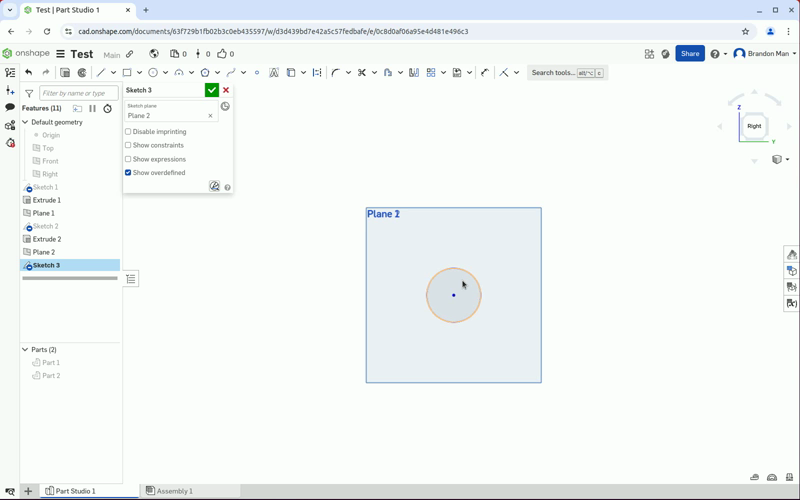
scroll(6)
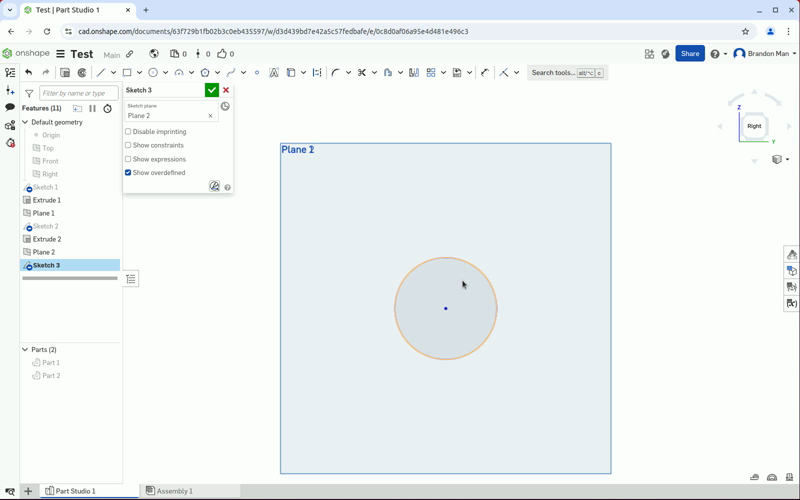
click(462, 280)
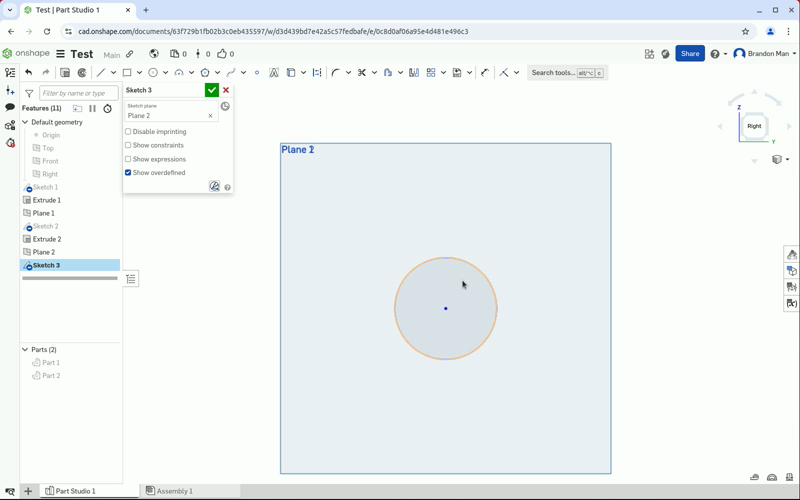
scroll(-6)
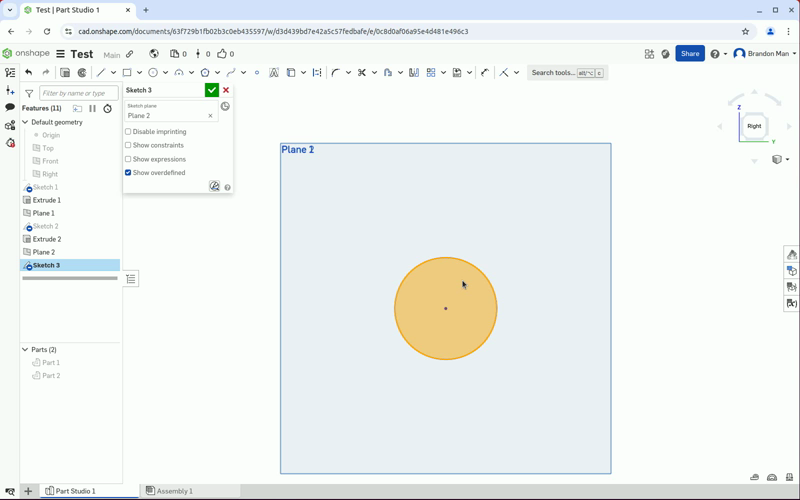
scroll(-6)
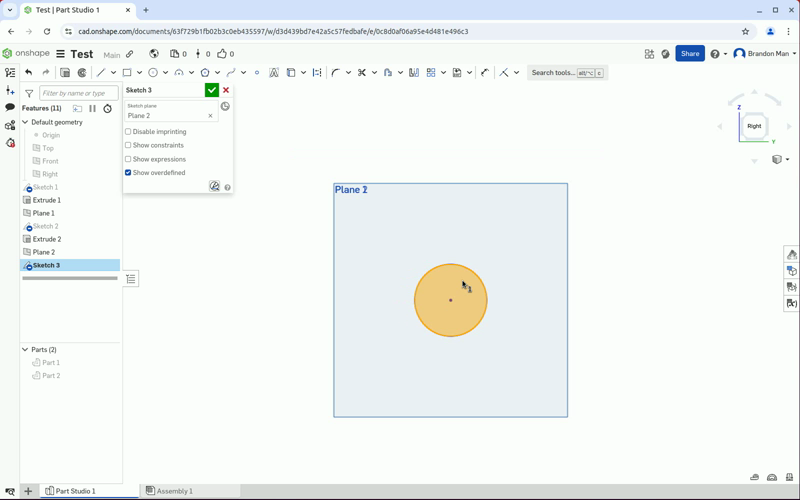
scroll(-6)
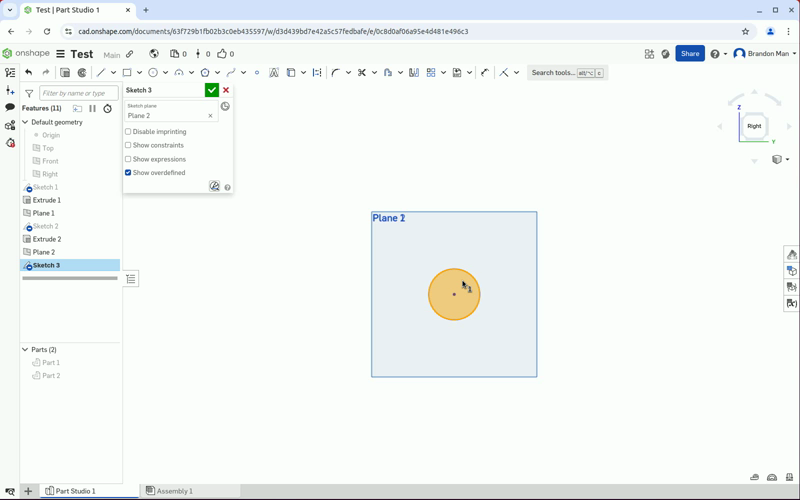
scroll(-6)
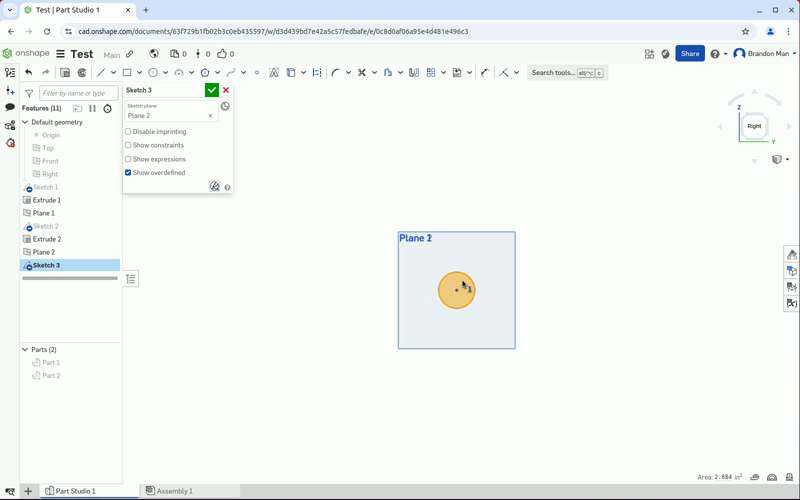
scroll(-6)
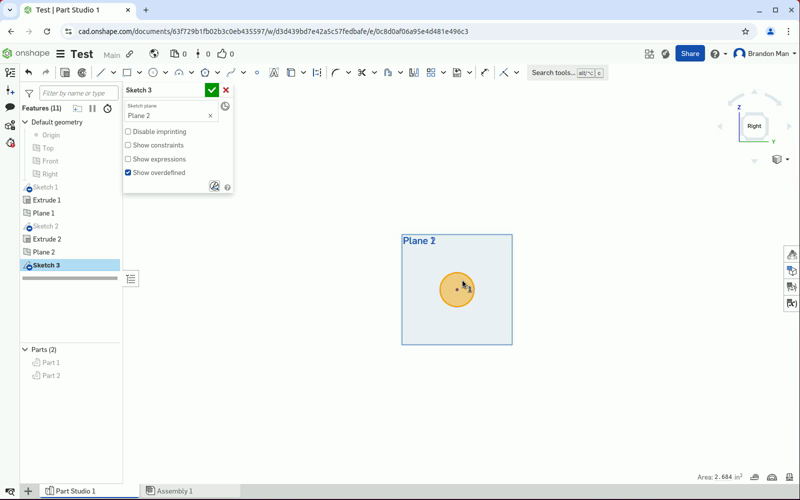
scroll(-6)
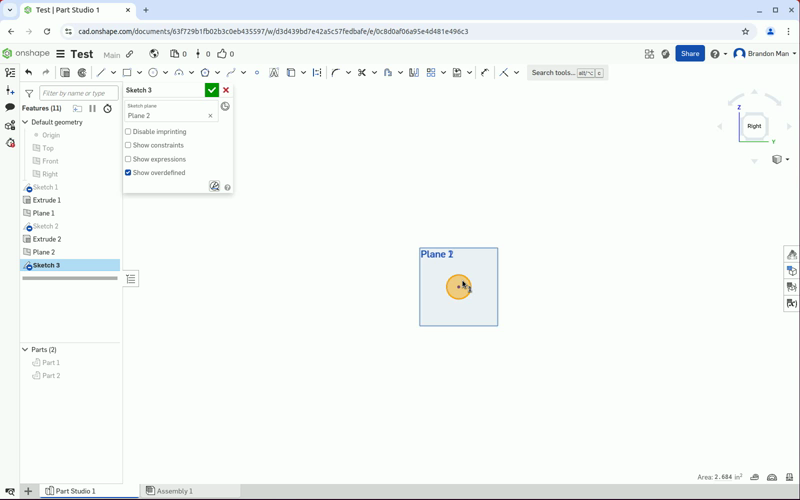
scroll(-6)
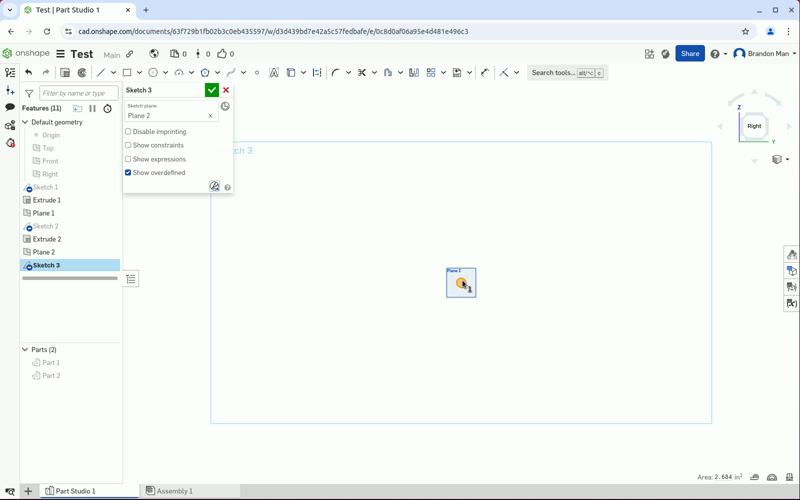
mouse_move(73, 352)
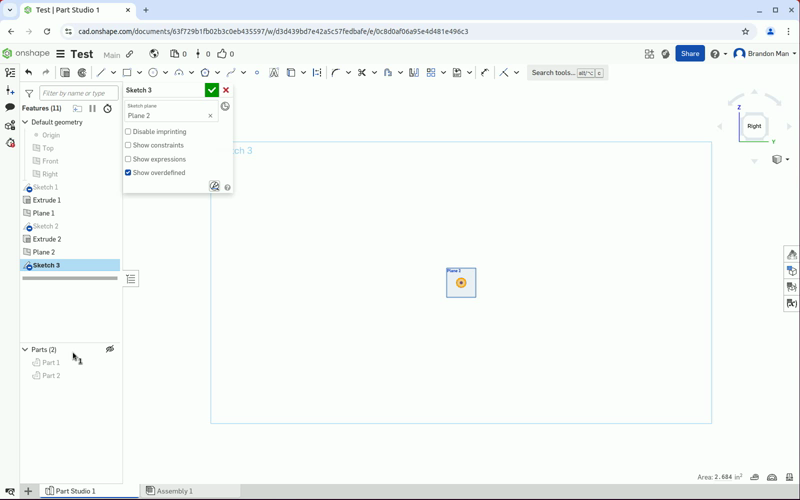
key(shift+y)
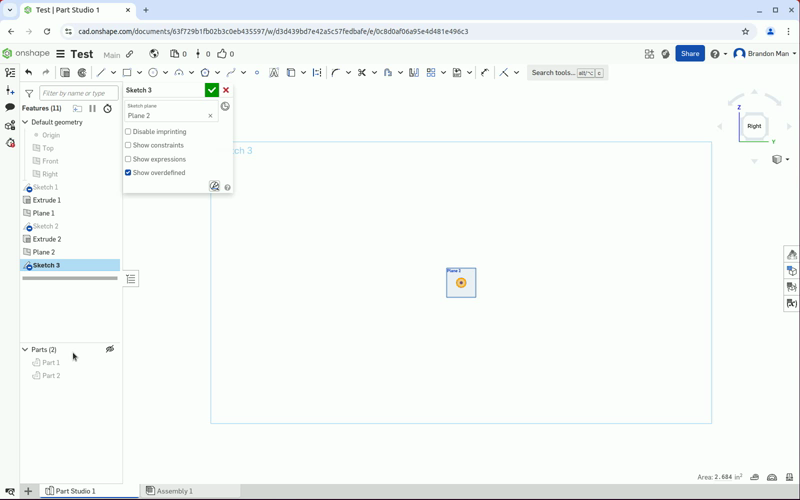
key(shift+e)
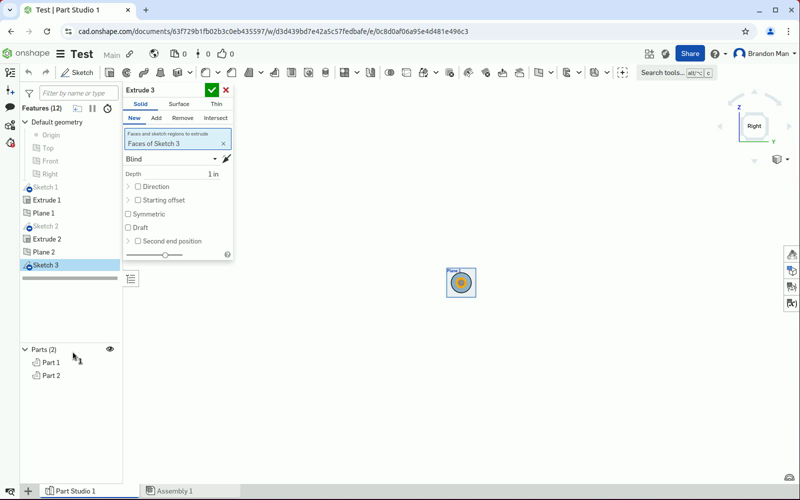
mouse_move(143, 106)
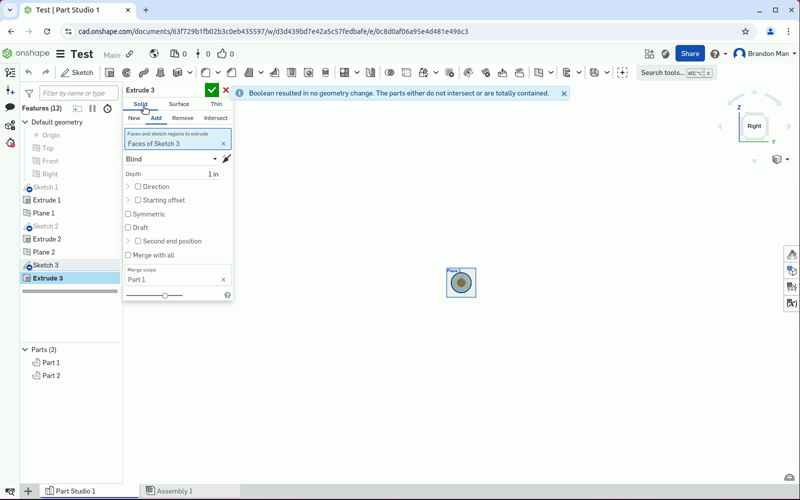
click(143, 106)
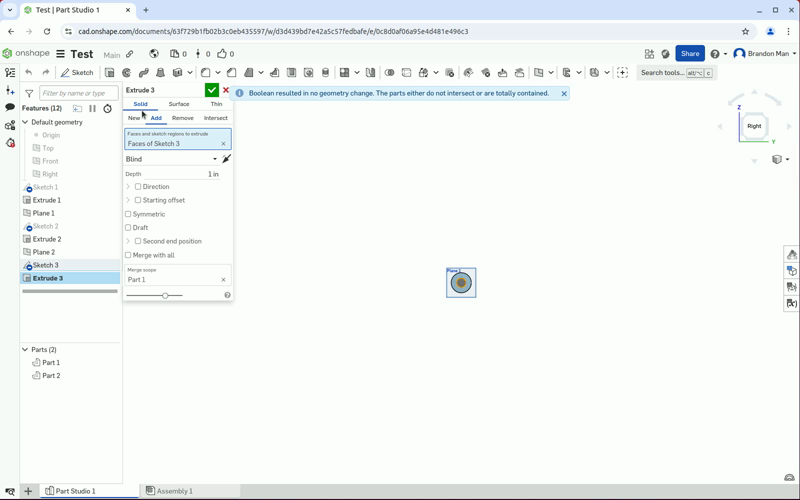
mouse_move(137, 120)
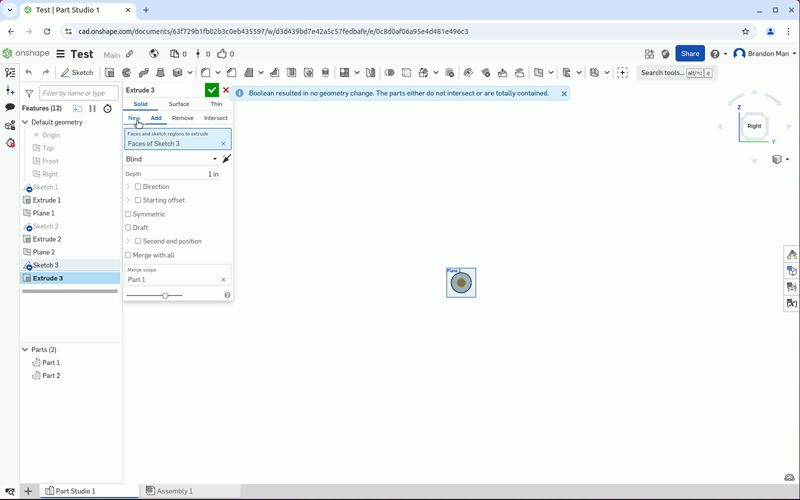
click(137, 120)
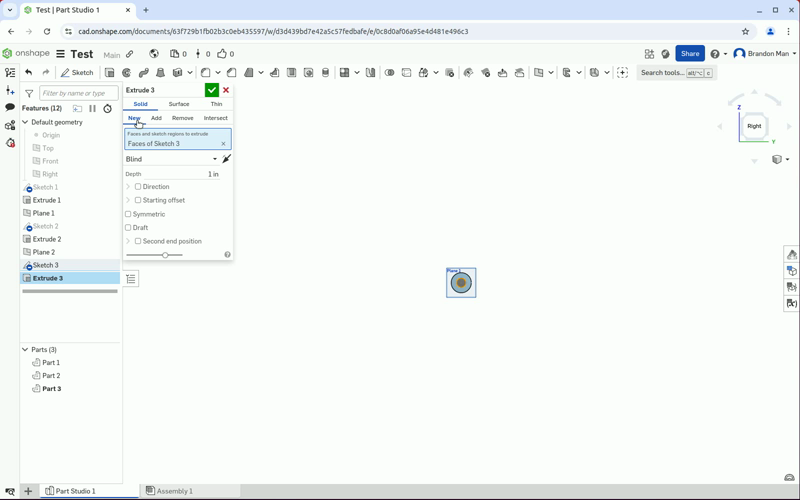
key(tab, 4)
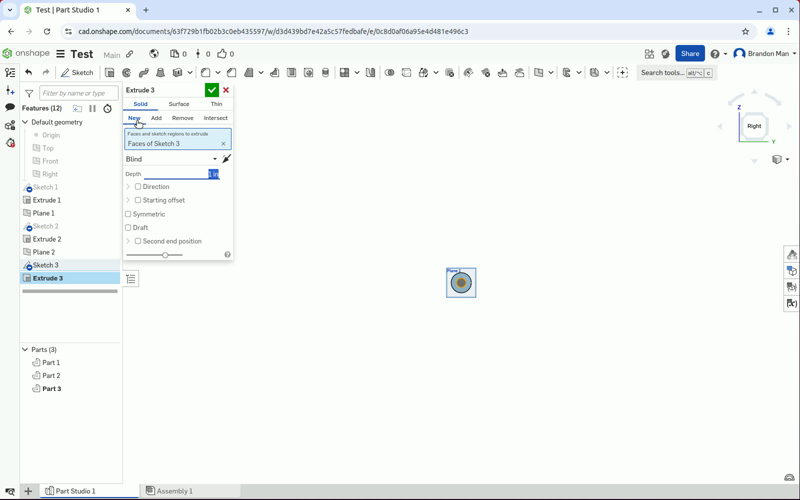
text(7.703)
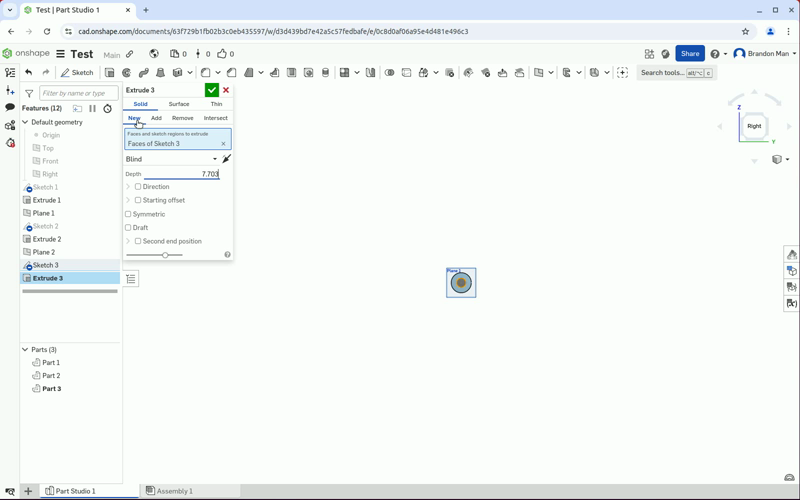
key(enter)
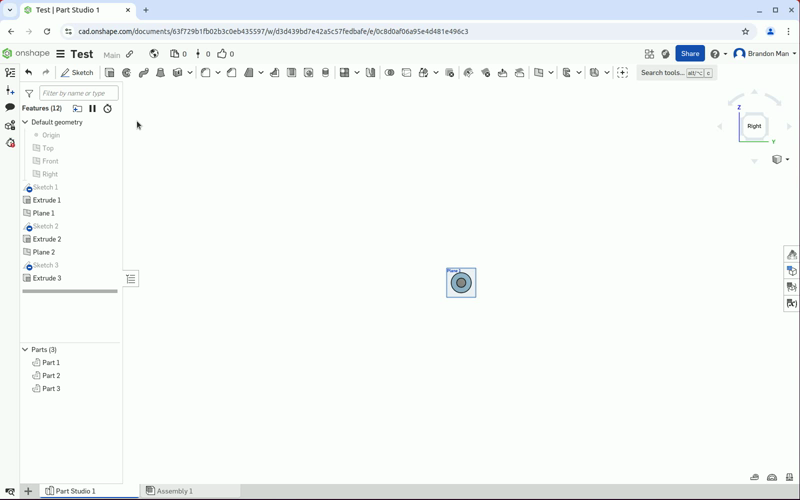
key(shift+h)
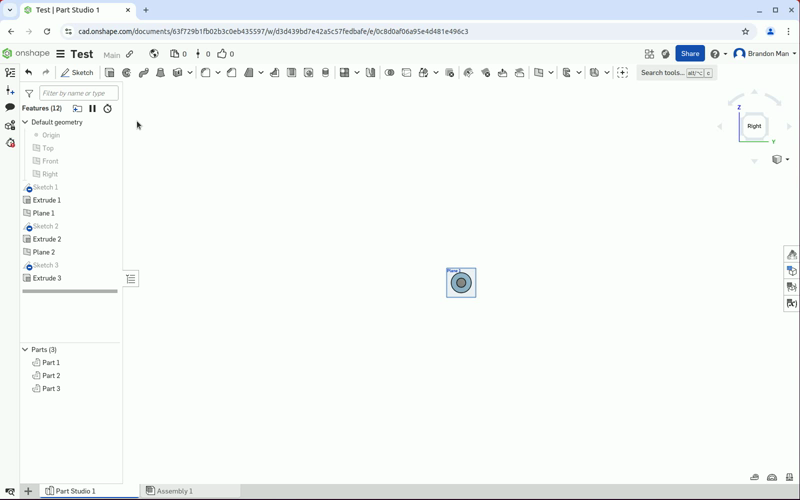
key(shift+h)
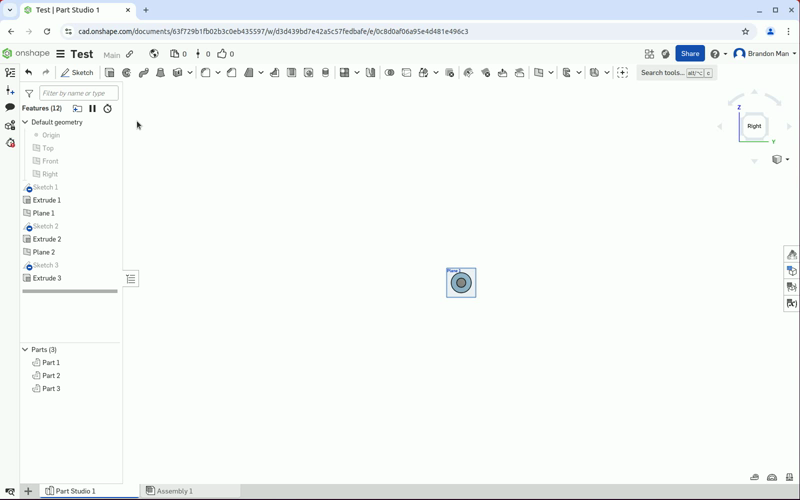
mouse_move(73, 189)
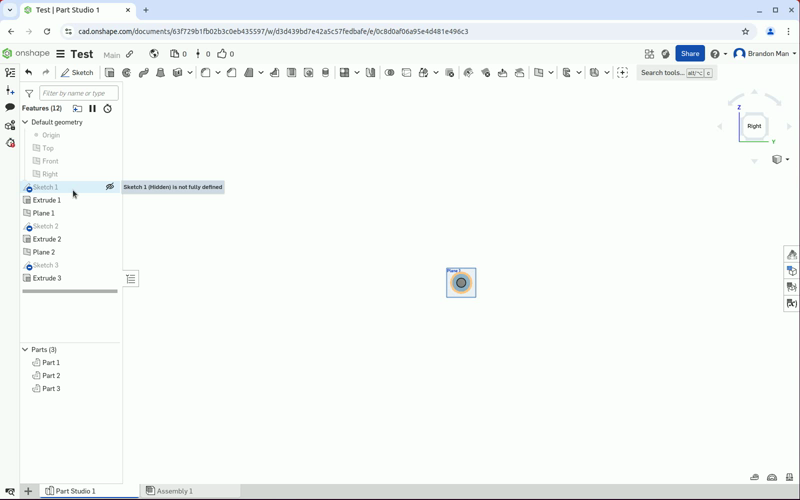
click(73, 189)
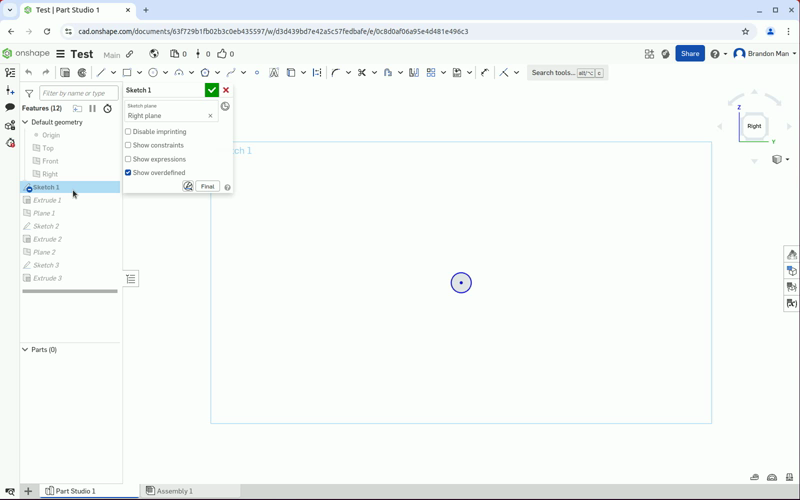
mouse_move(229, 92)
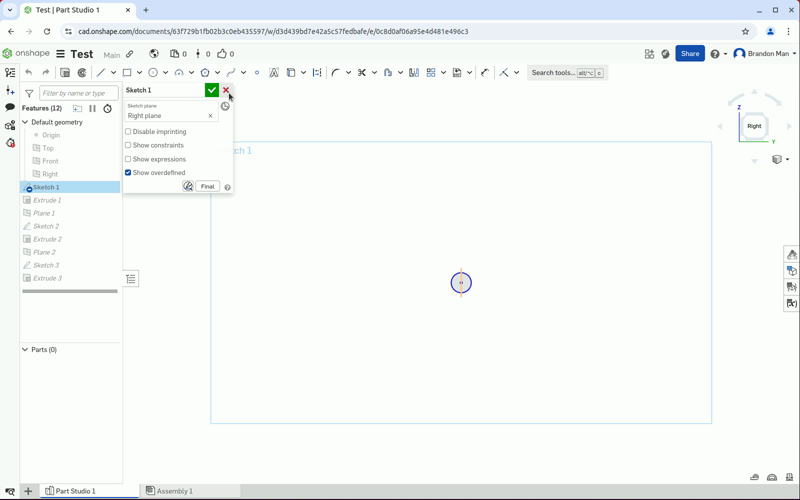
click(229, 92)
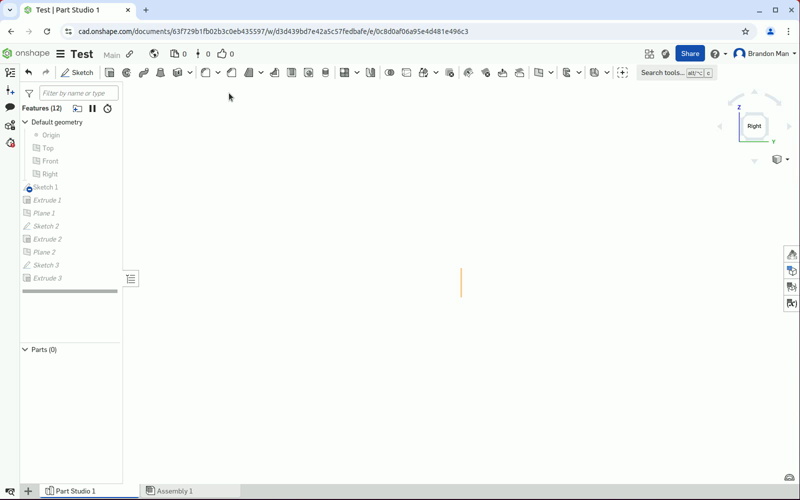
mouse_move(73, 352)
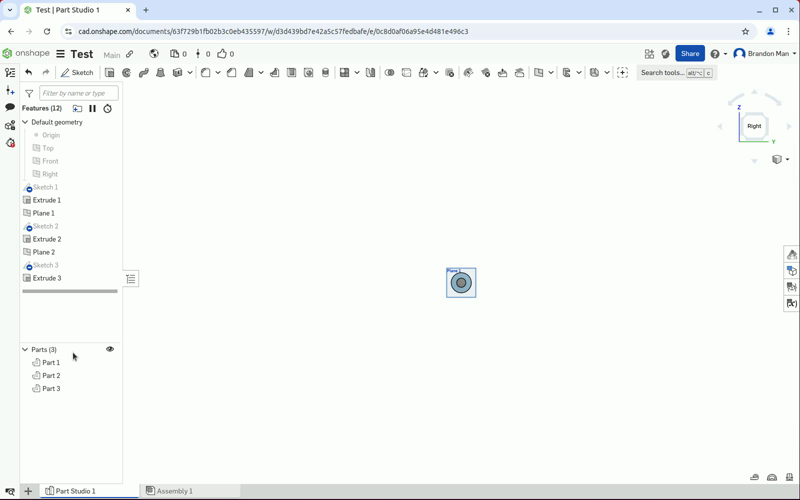
key(y)
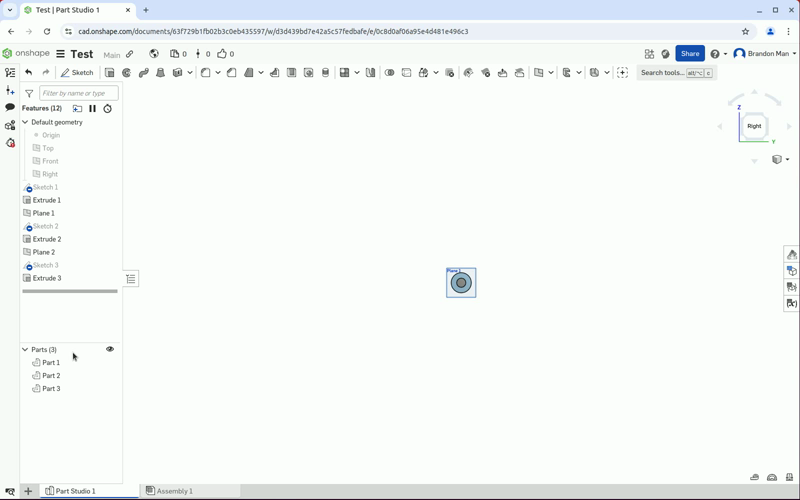
key(shift+p)
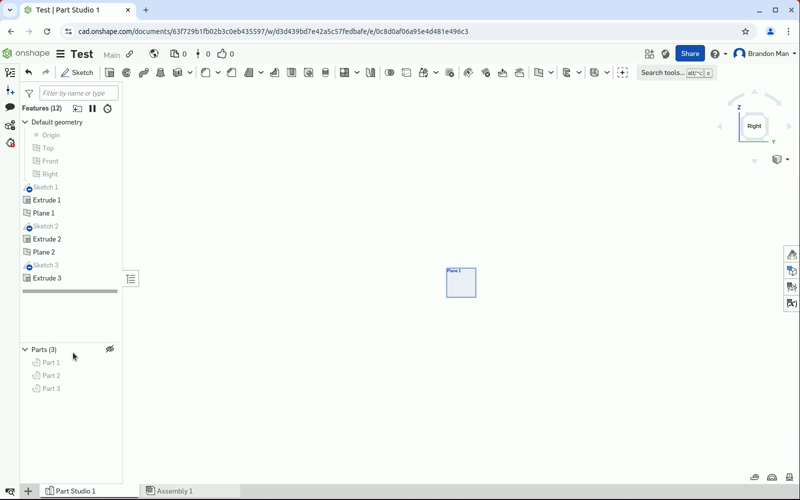
key(space)
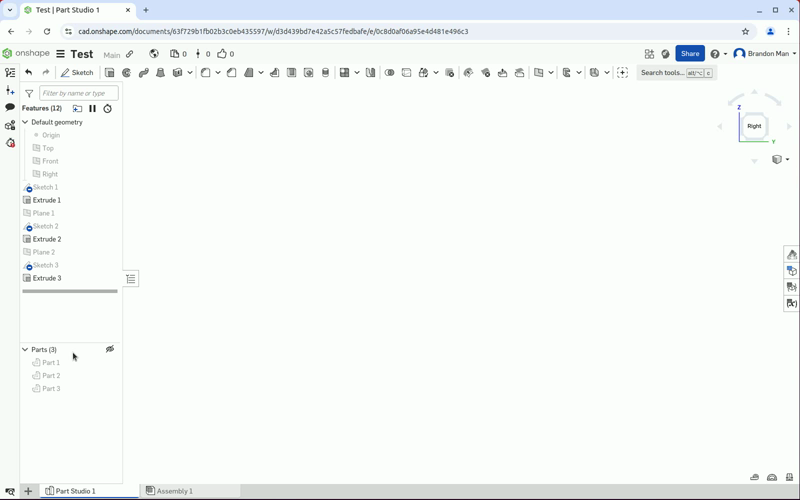
key_down(shift)
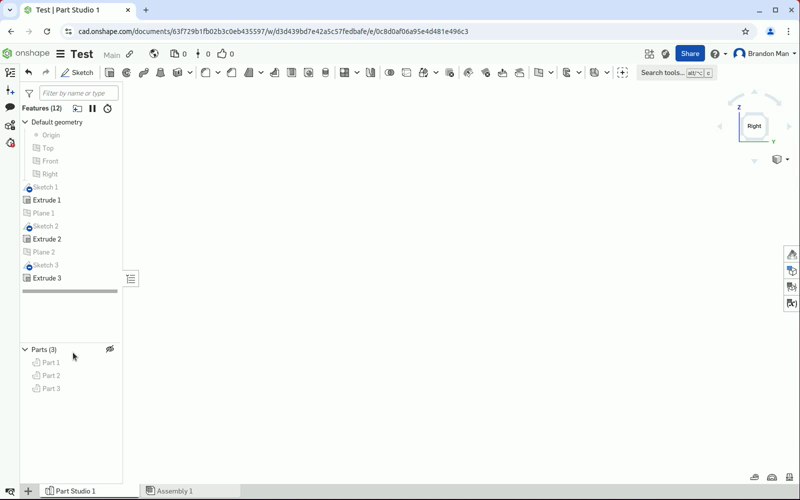
key(right)
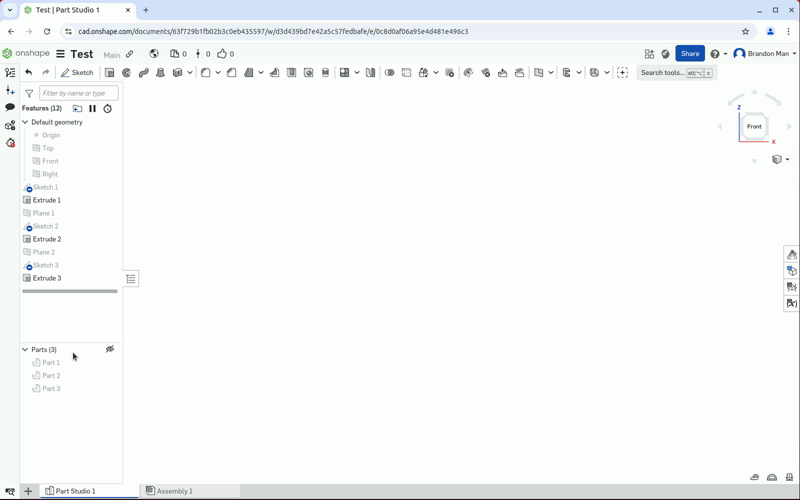
key_up(shift)
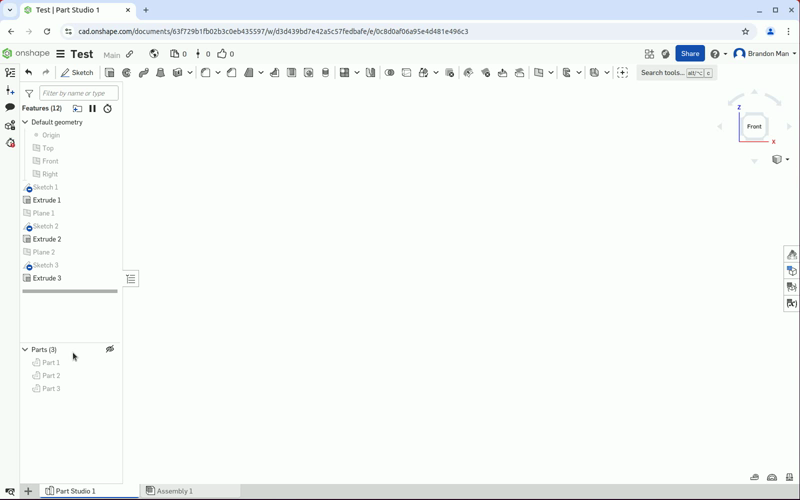
mouse_move(73, 352)
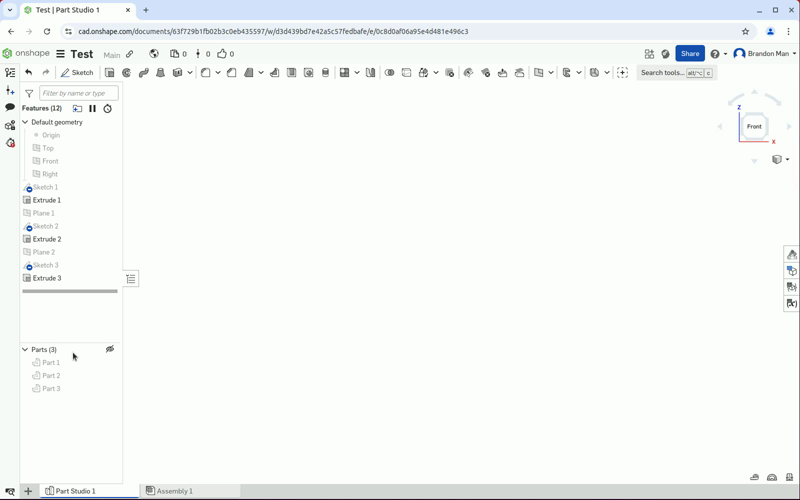
key(shift+y)
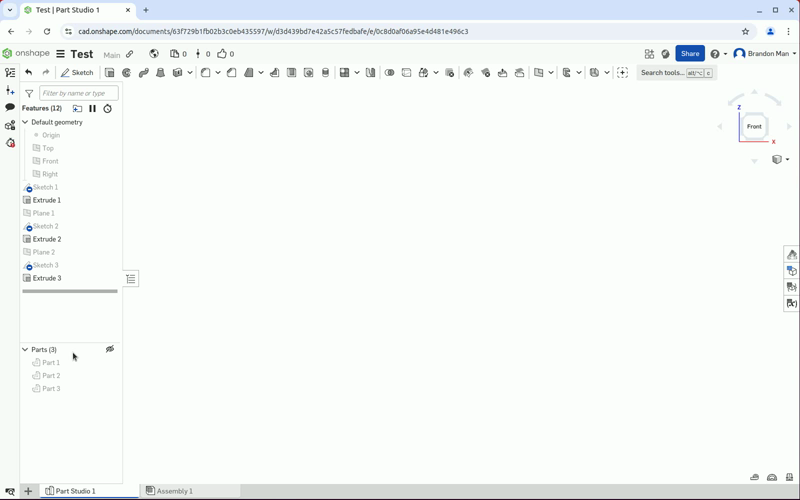
key(shift+s)
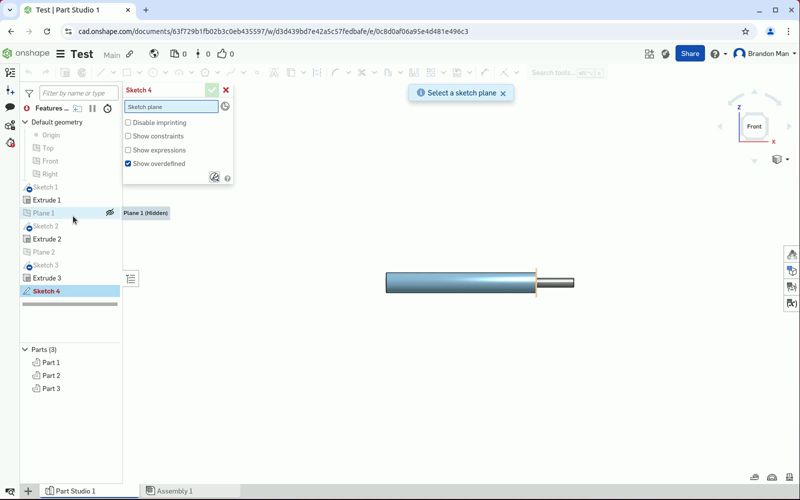
scroll(3)
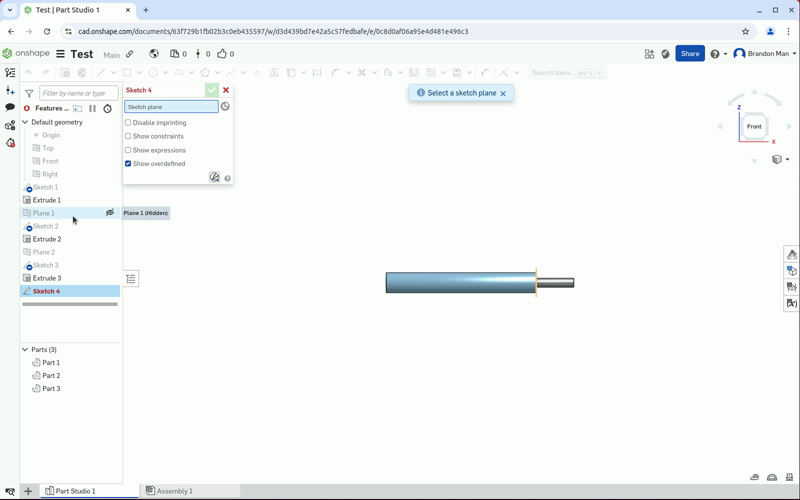
mouse_move(73, 163)
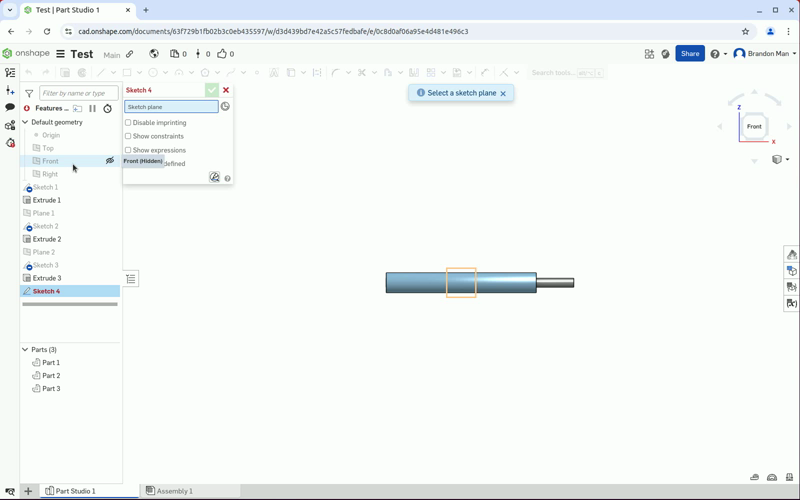
click(73, 163)
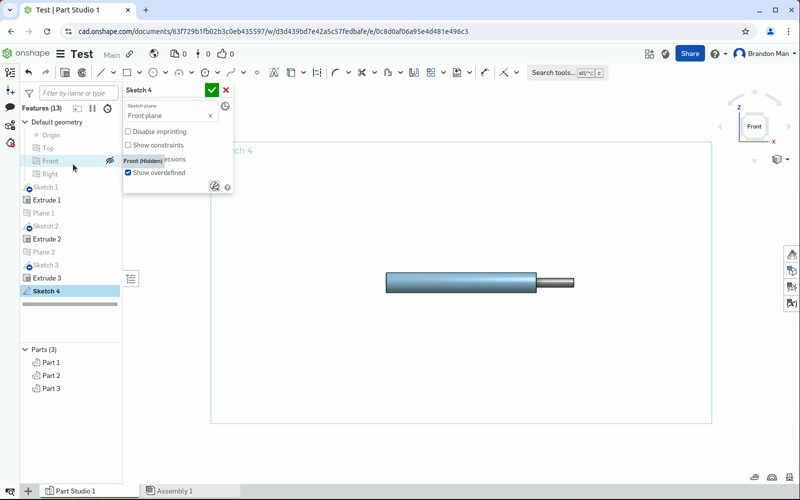
mouse_move(73, 352)
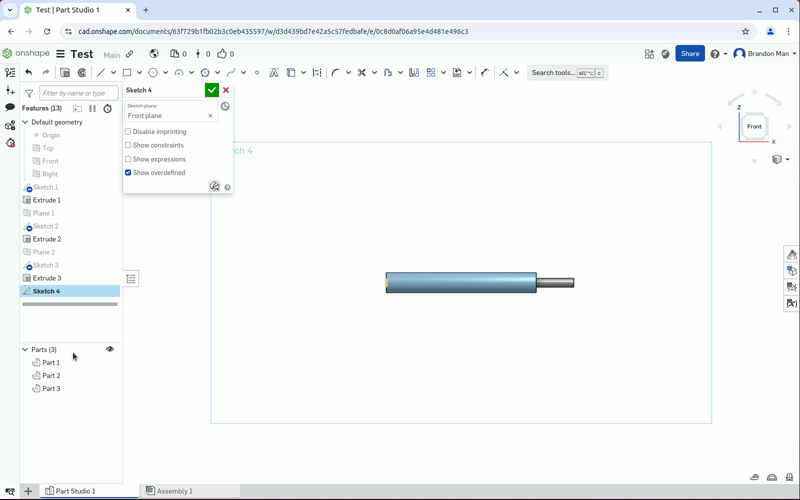
key(y)
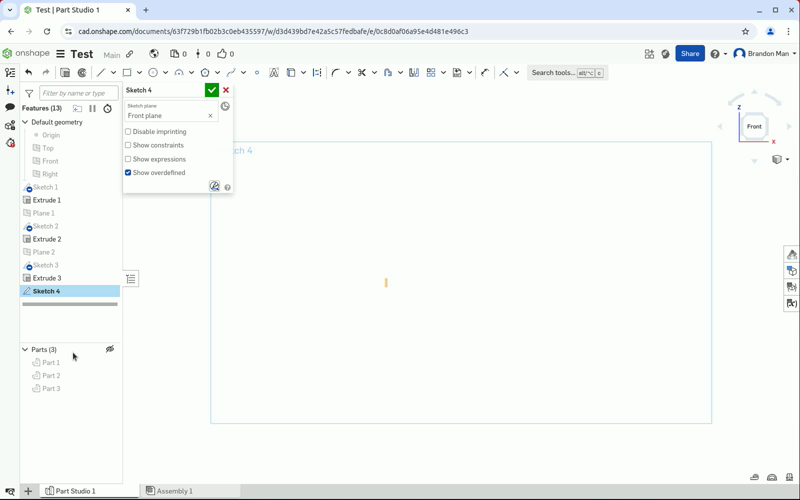
key(c)
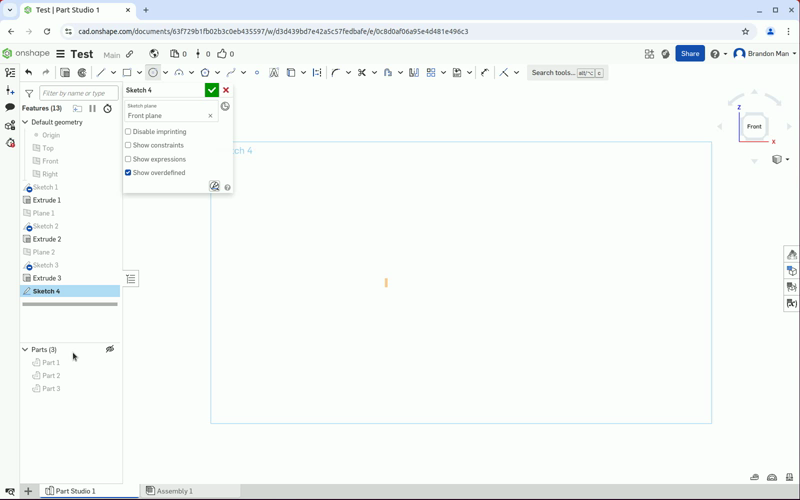
key_down(shift)
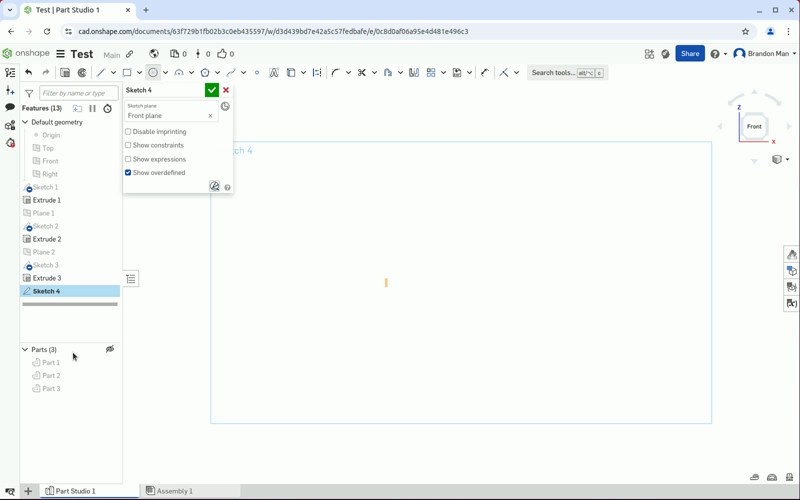
mouse_move(562, 282)
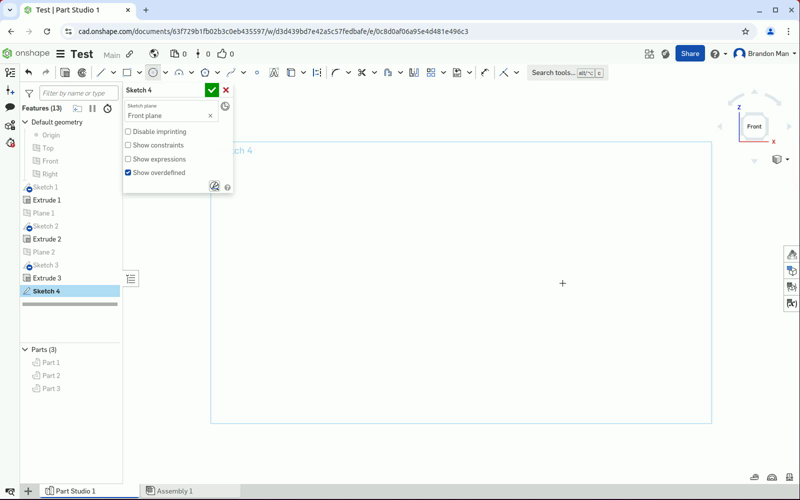
click(562, 282)
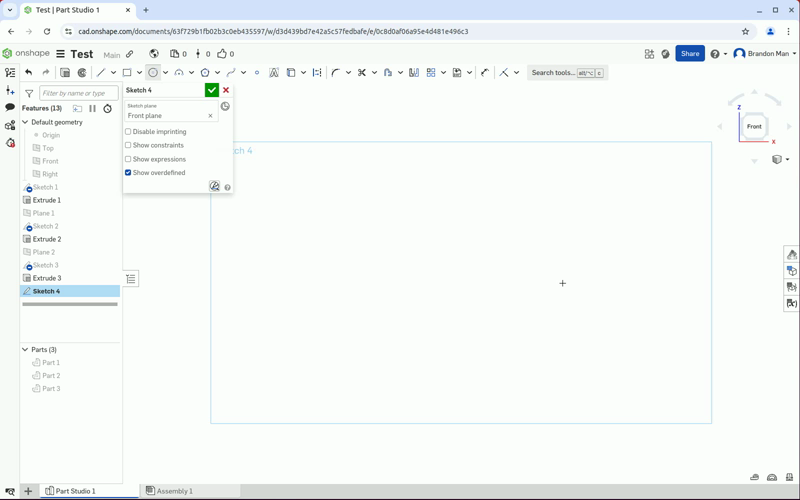
key_up(shift)
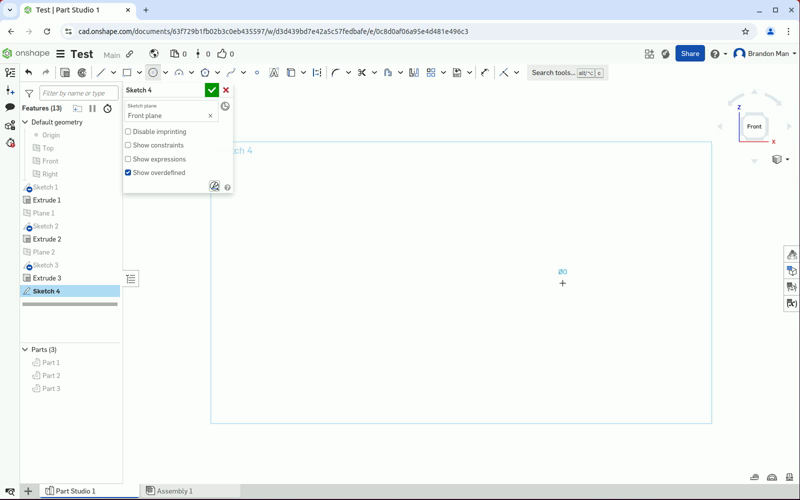
mouse_move(565, 282)
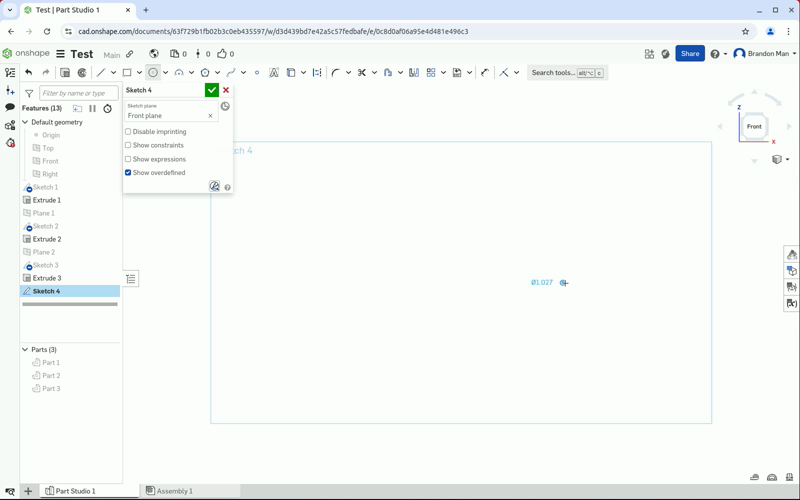
scroll(6)
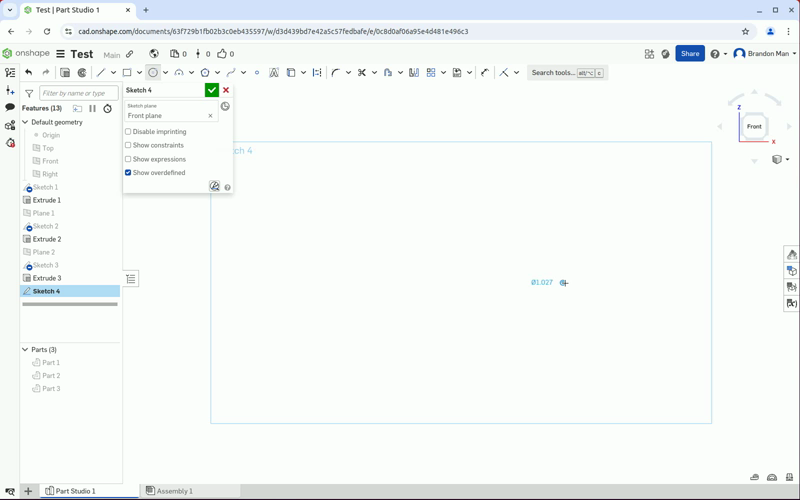
scroll(6)
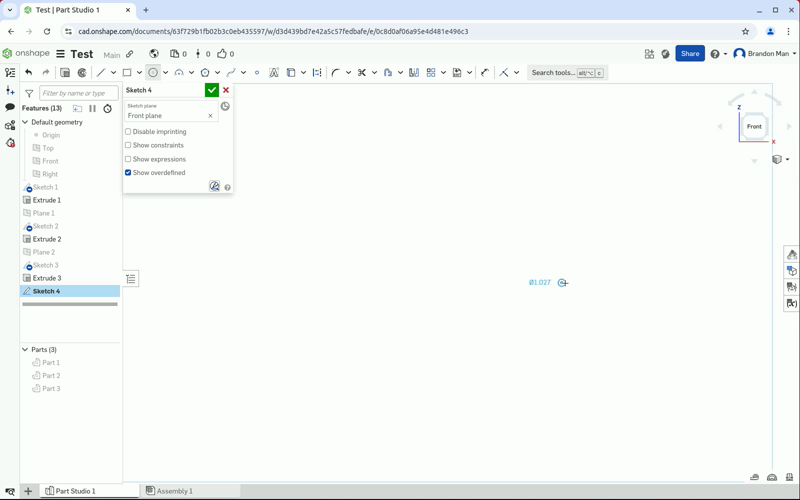
scroll(6)
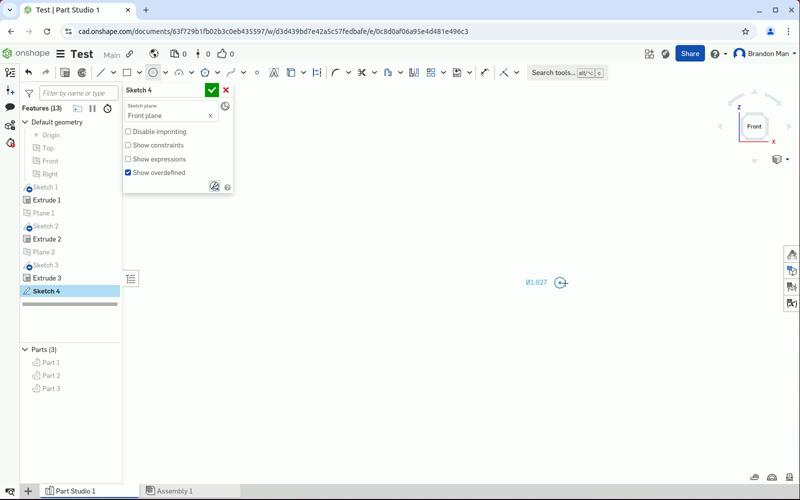
scroll(6)
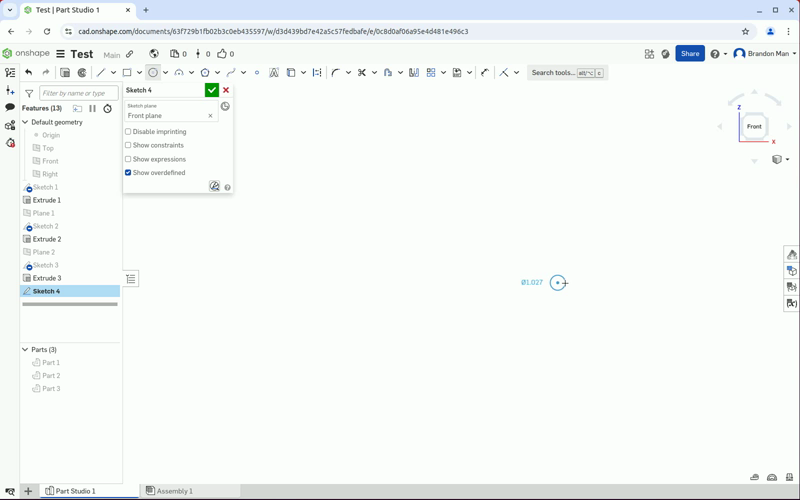
scroll(6)
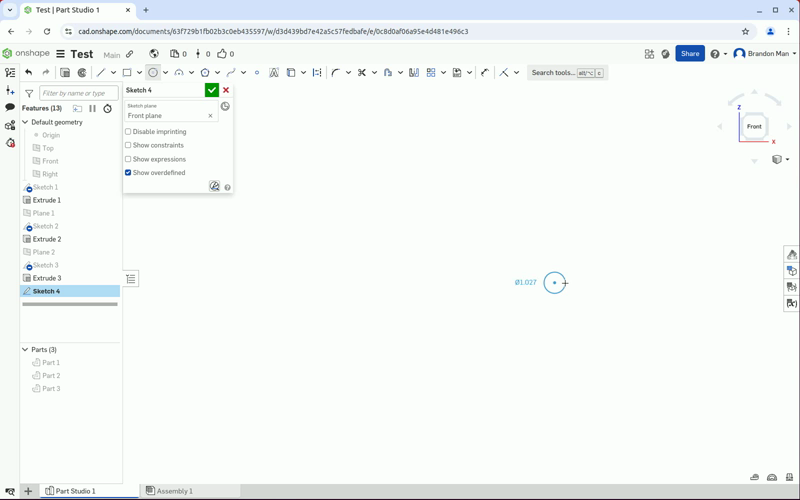
scroll(6)
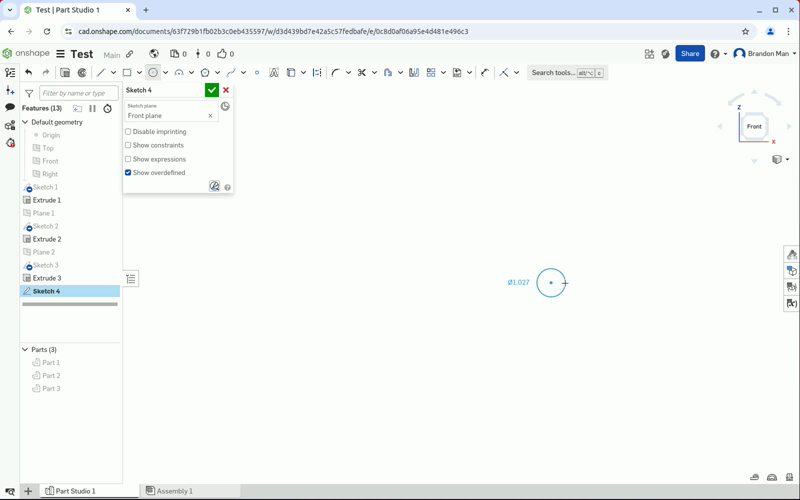
scroll(6)
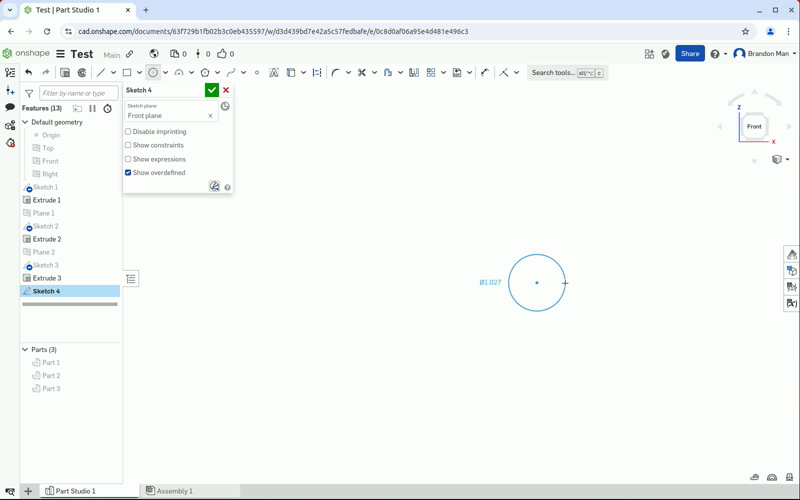
click(565, 282)
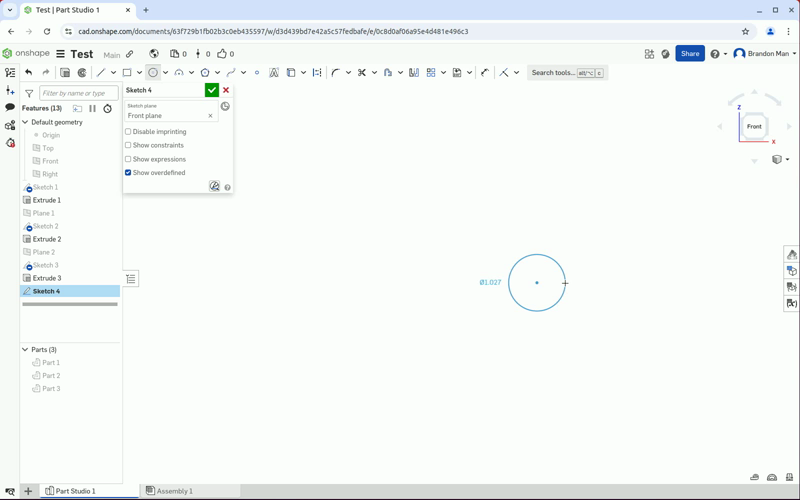
scroll(-6)
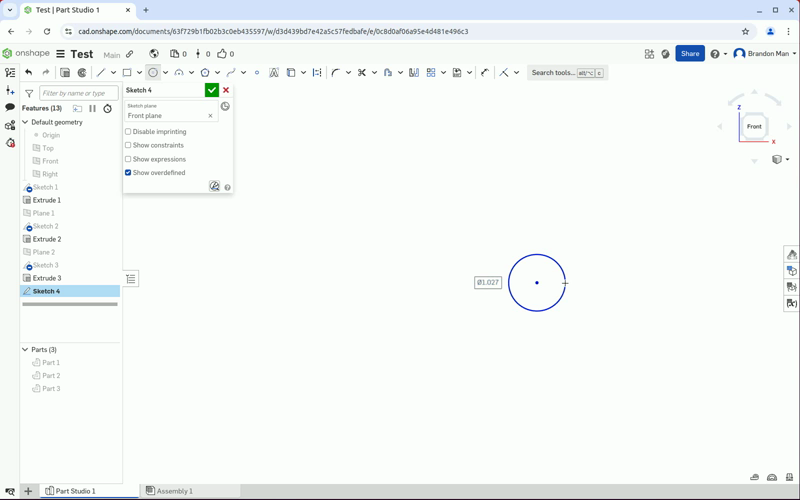
scroll(-6)
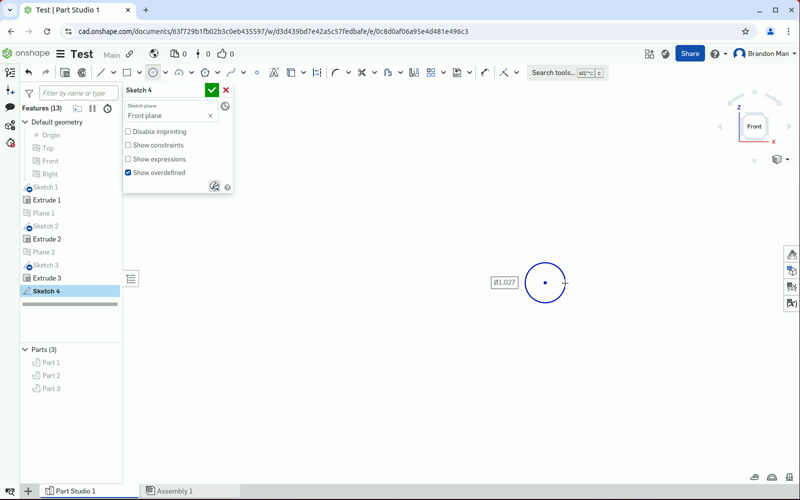
scroll(-6)
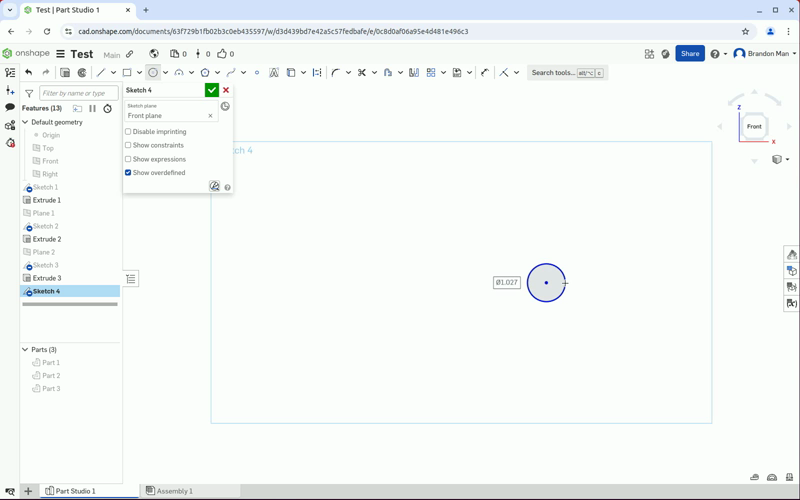
scroll(-6)
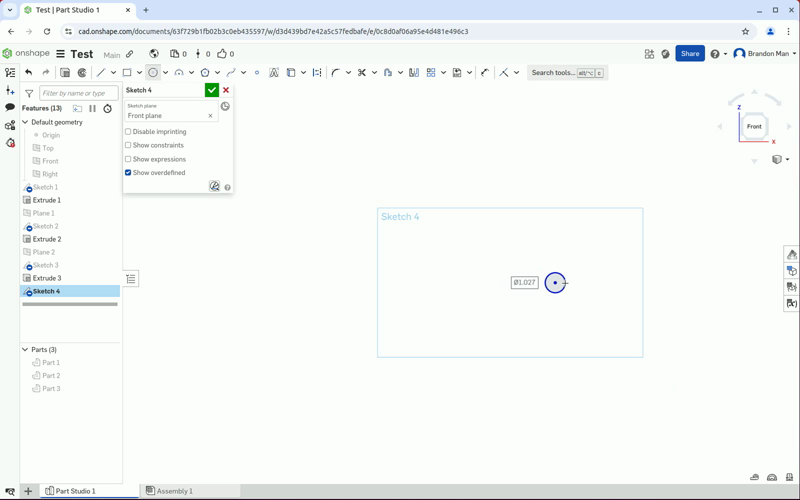
scroll(-6)
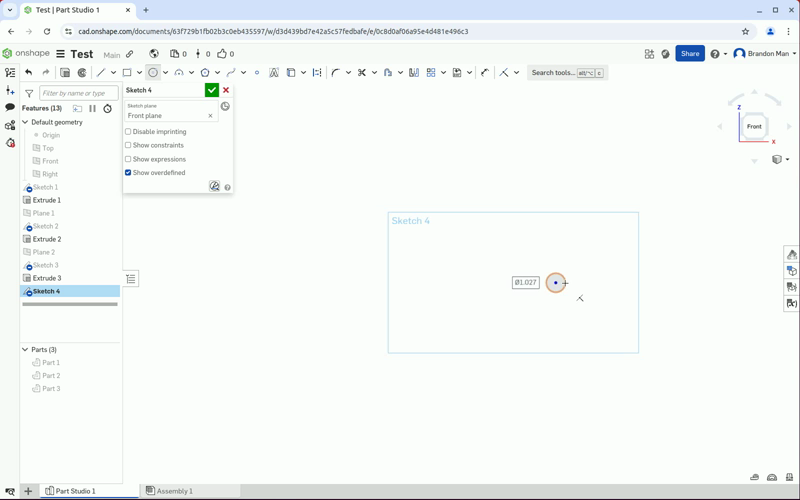
scroll(-6)
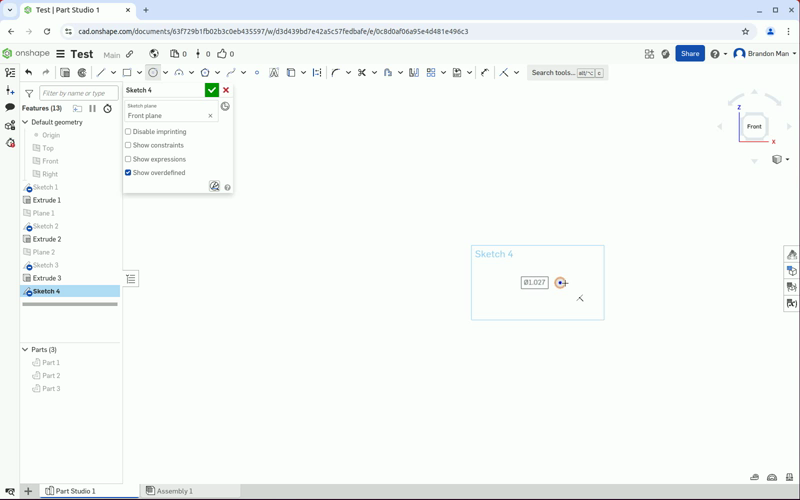
scroll(-6)
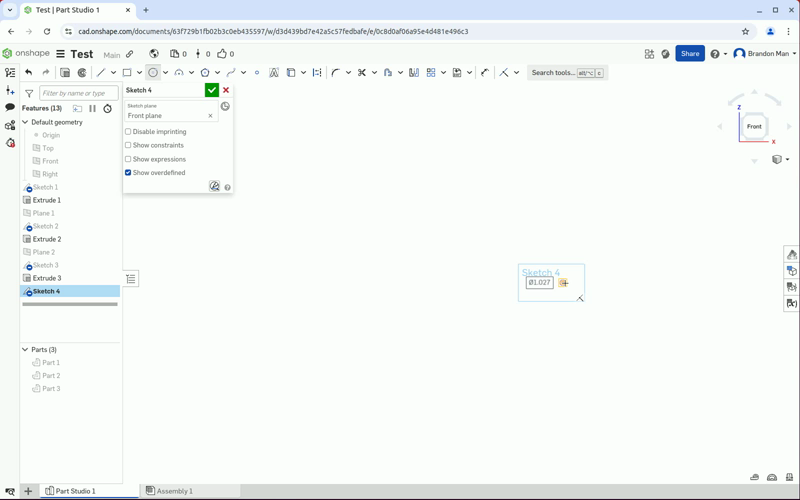
key(esc)
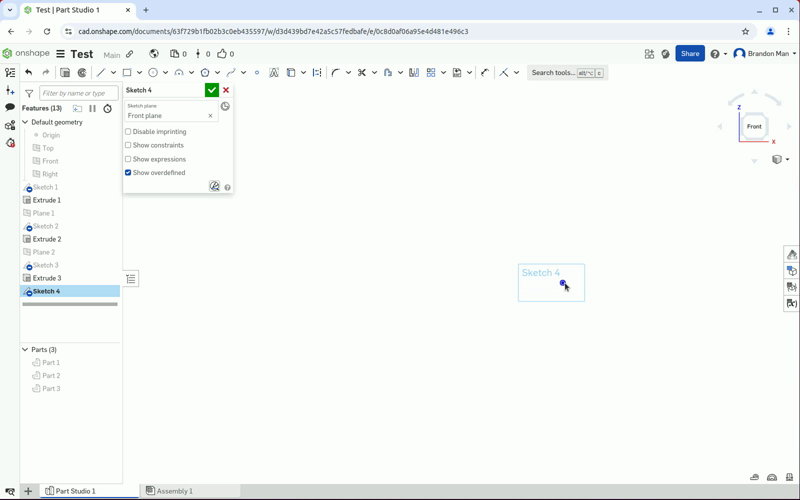
mouse_move(562, 284)
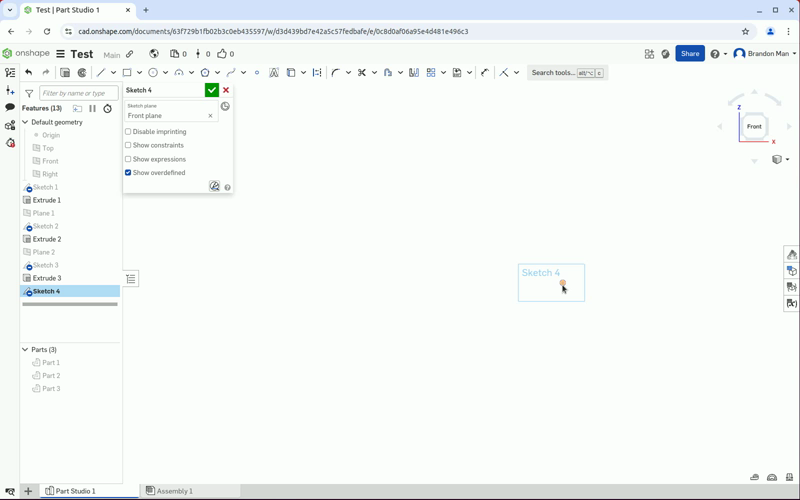
scroll(6)
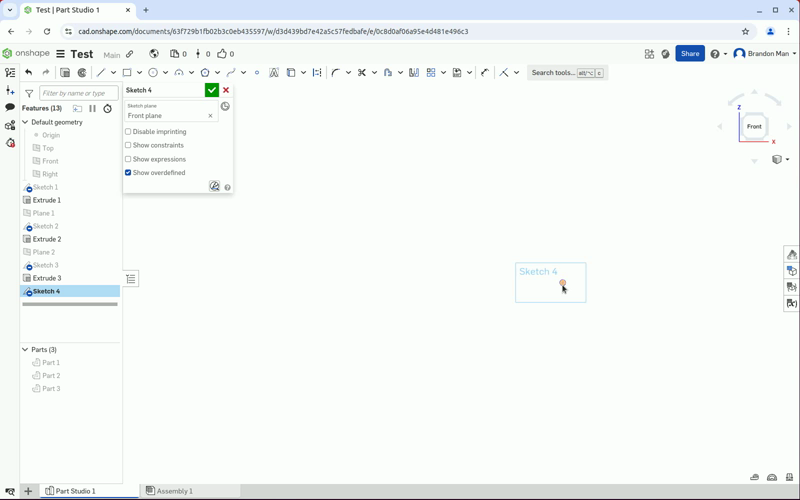
scroll(6)
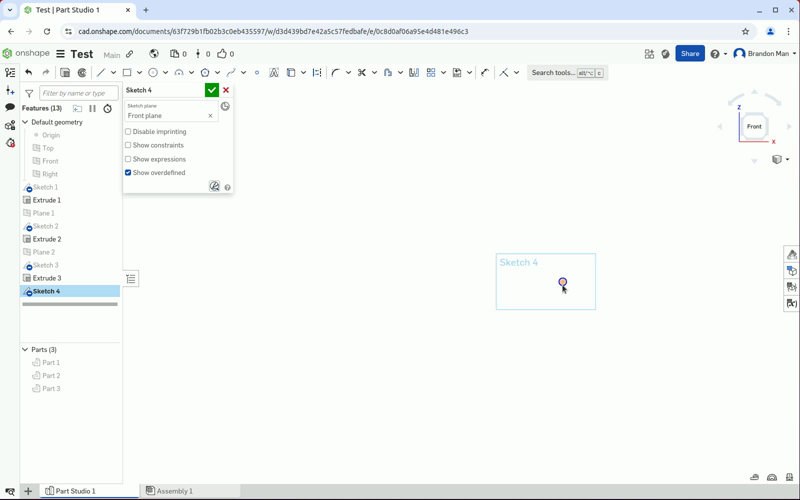
scroll(6)
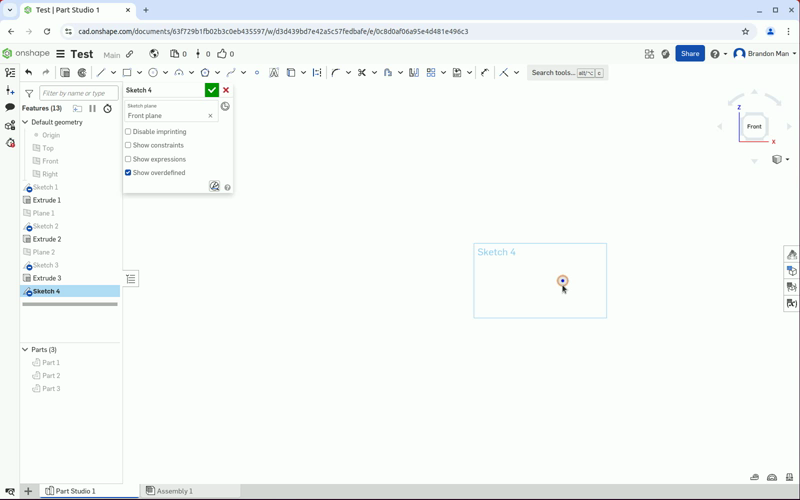
scroll(6)
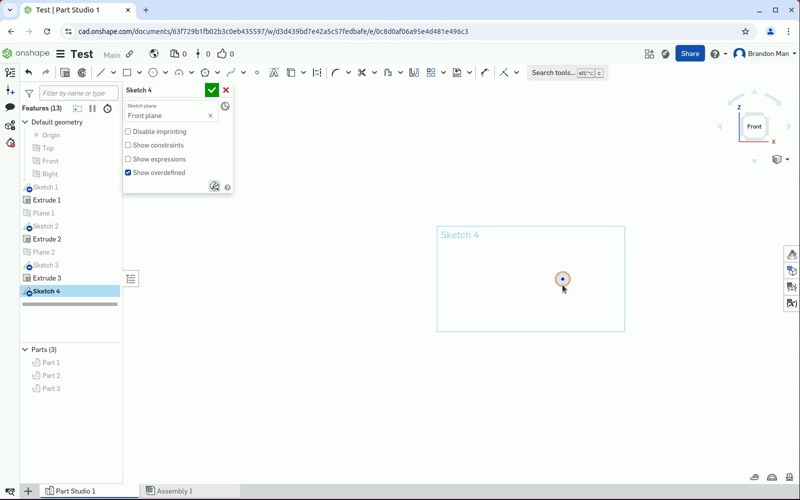
scroll(6)
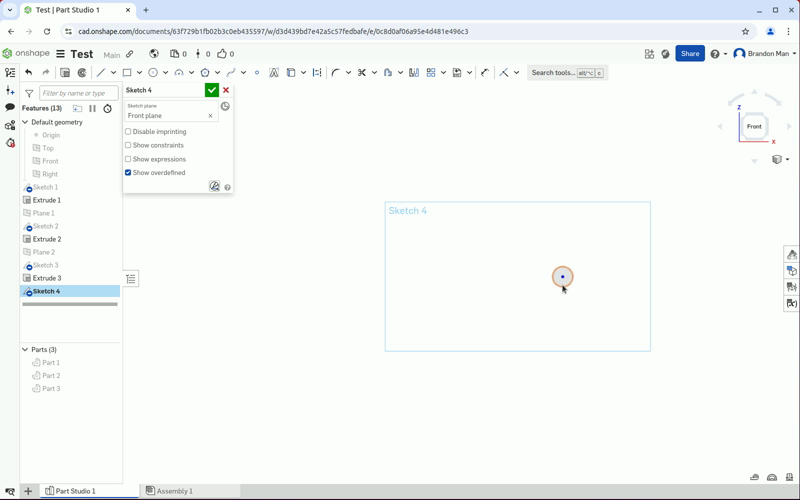
scroll(6)
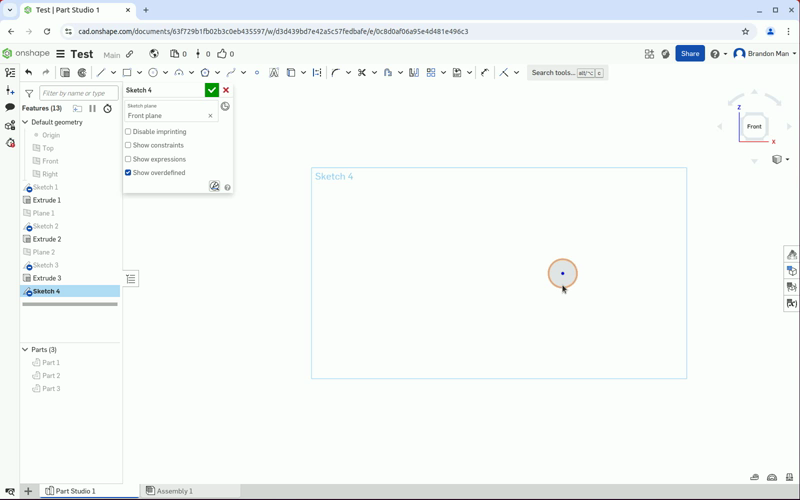
scroll(6)
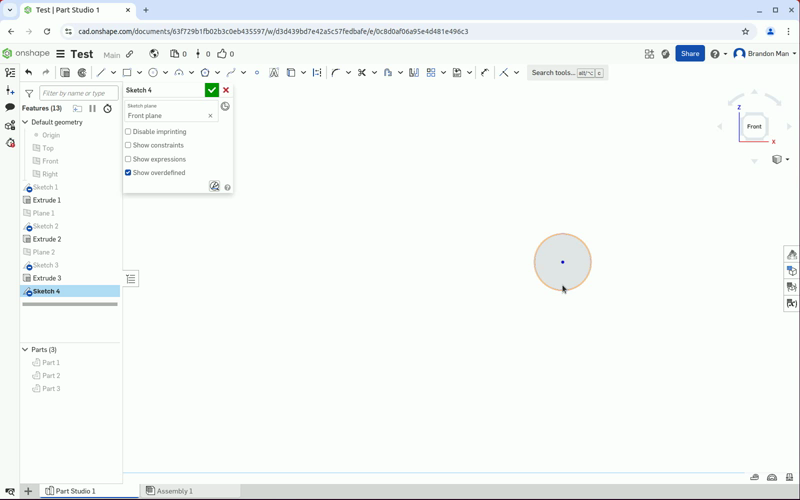
click(562, 284)
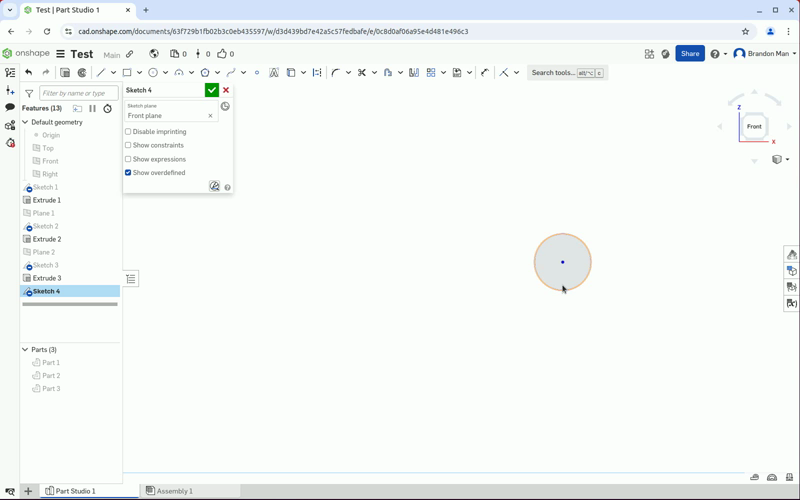
scroll(-6)
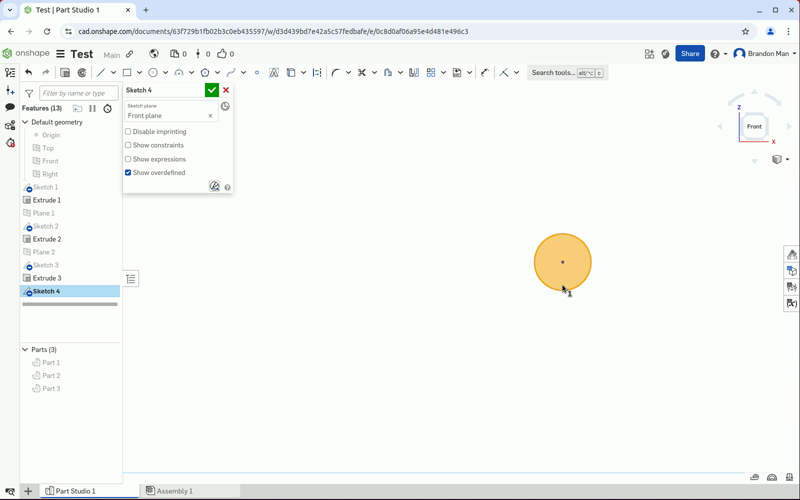
scroll(-6)
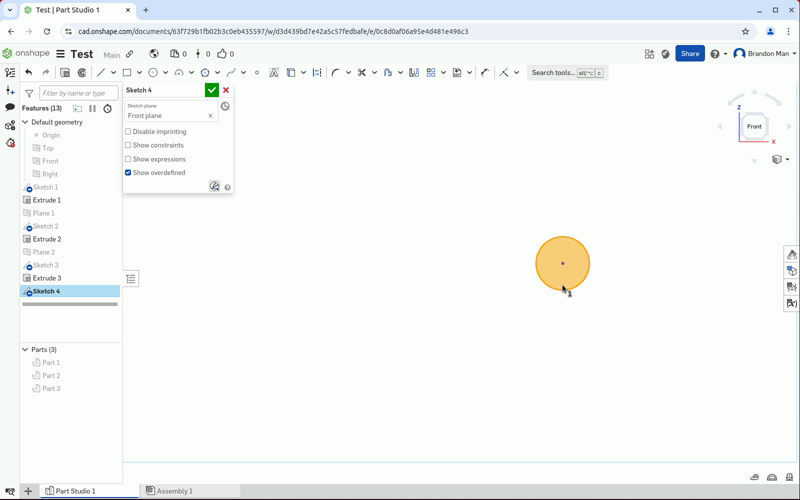
scroll(-6)
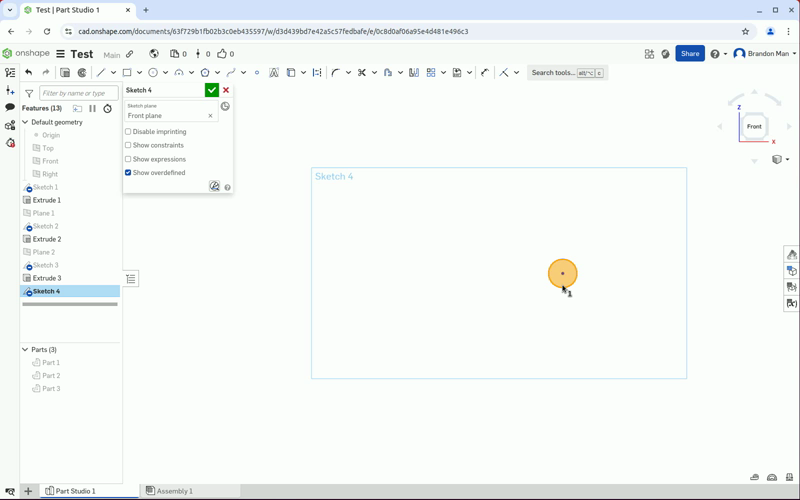
scroll(-6)
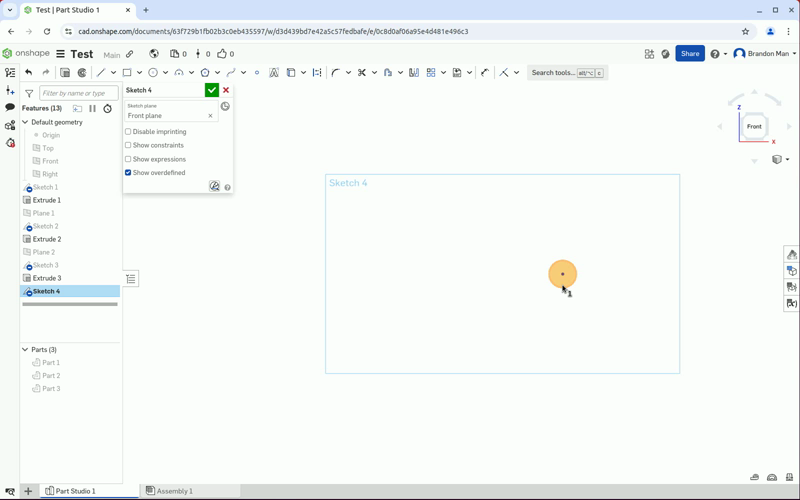
scroll(-6)
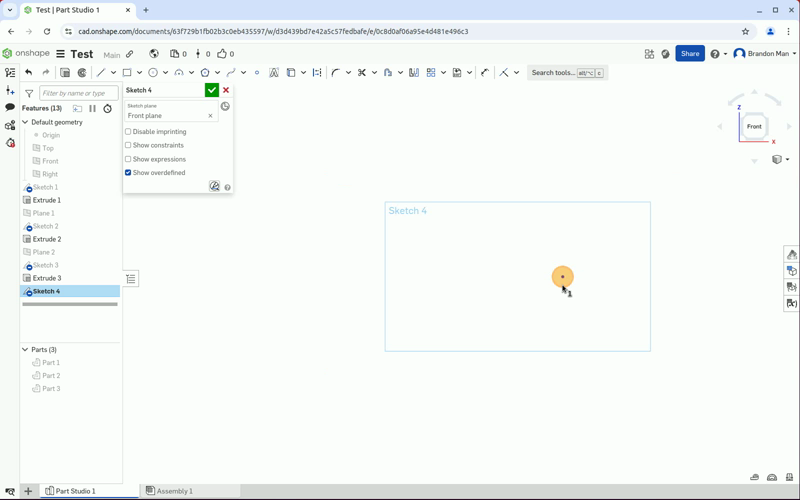
scroll(-6)
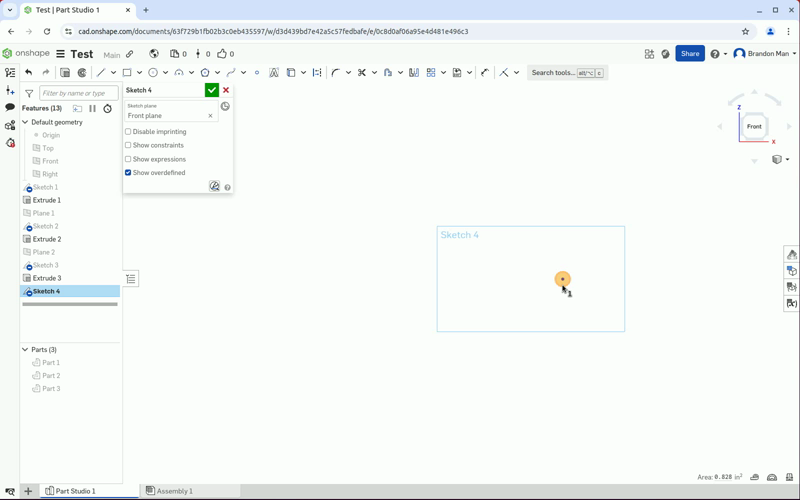
scroll(-6)
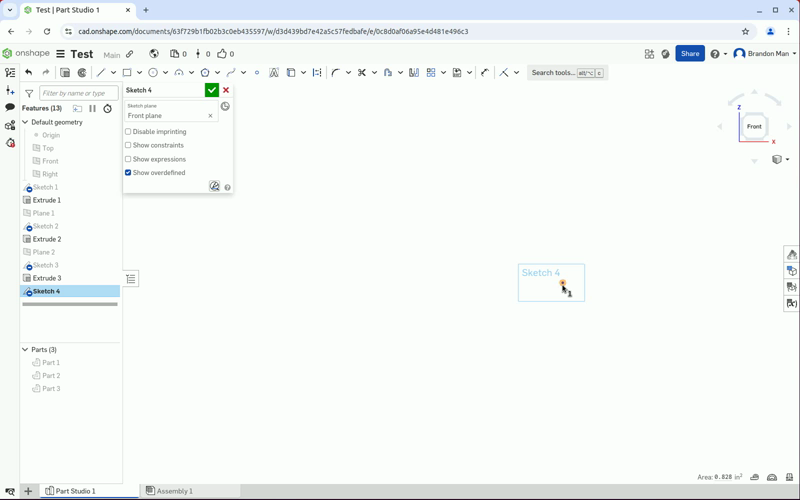
mouse_move(73, 352)
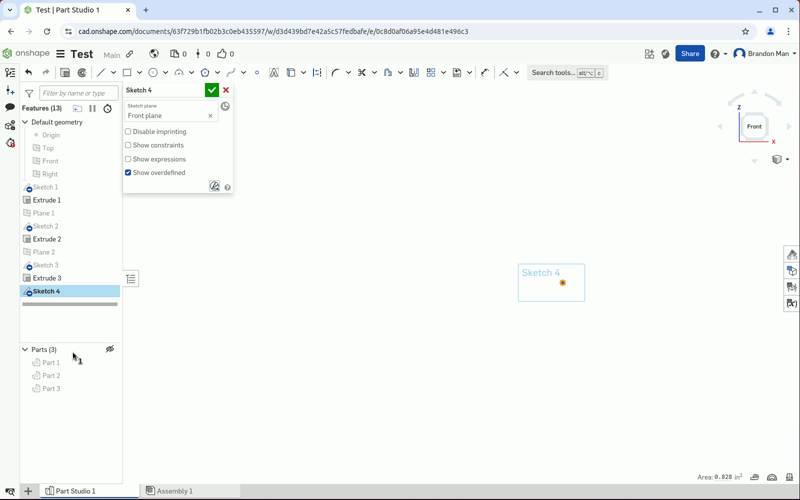
key(shift+y)
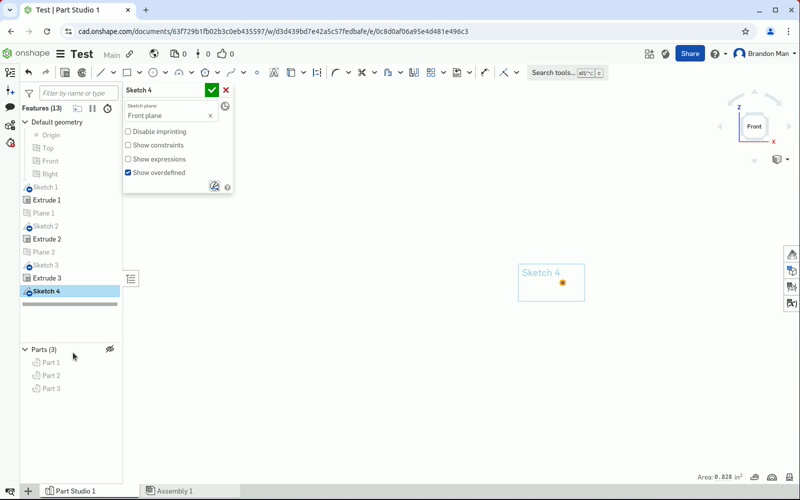
key(shift+e)
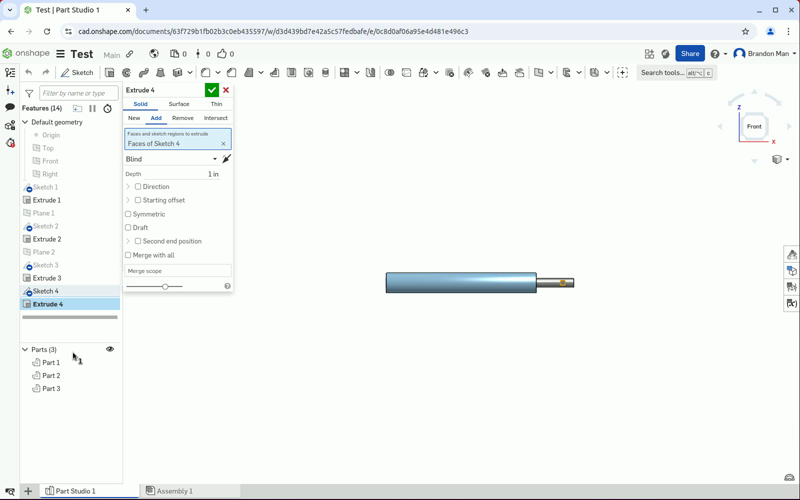
mouse_move(143, 106)
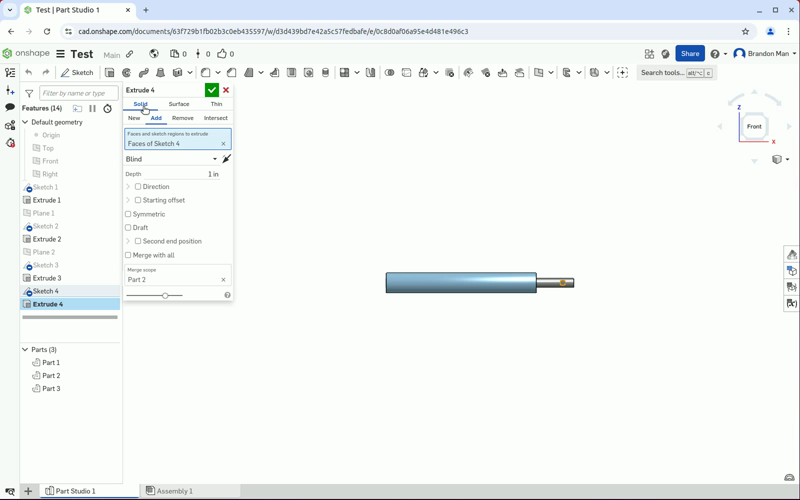
click(143, 106)
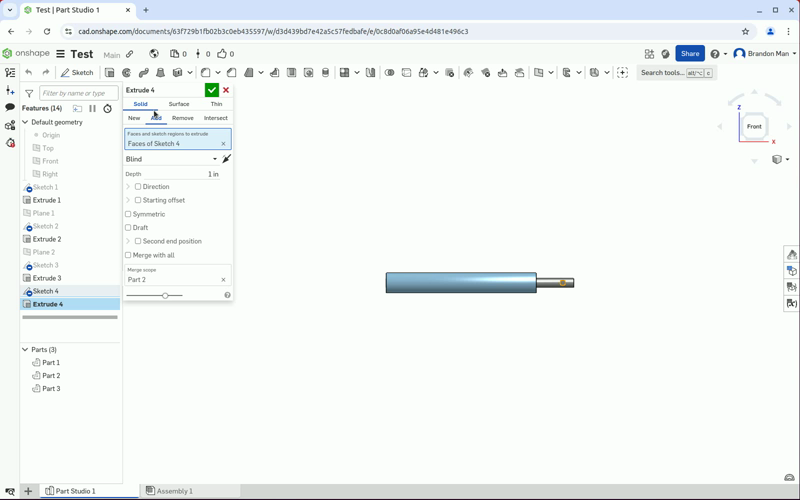
mouse_move(186, 120)
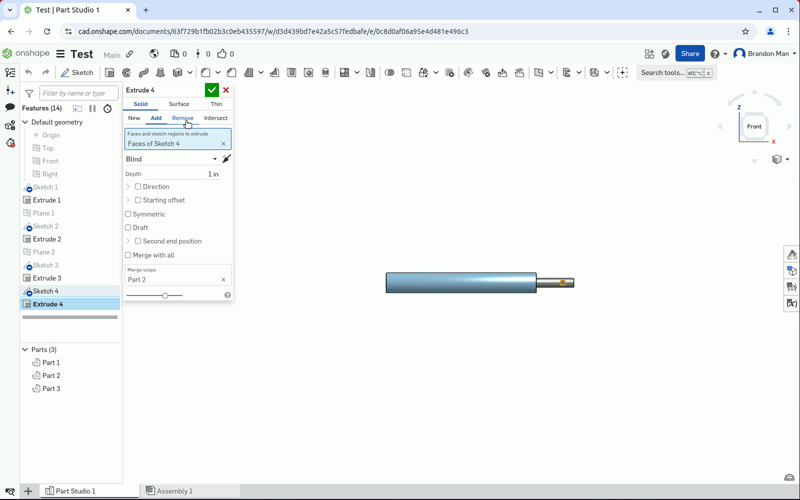
click(186, 120)
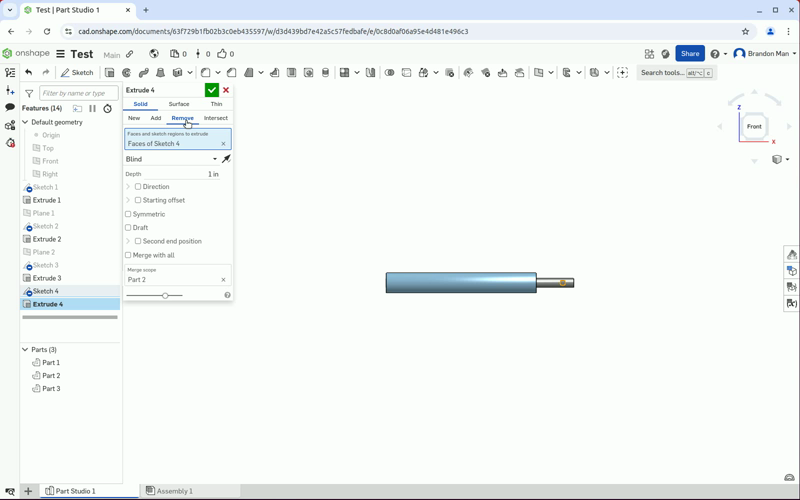
key(tab, 4)
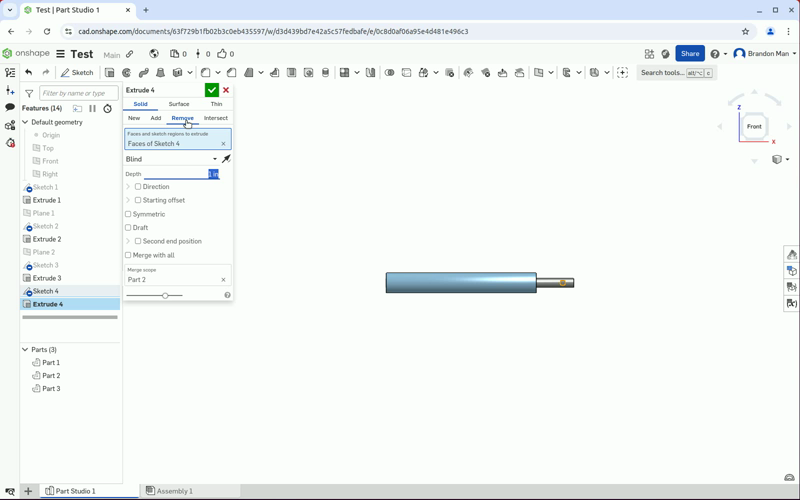
text(7.702)
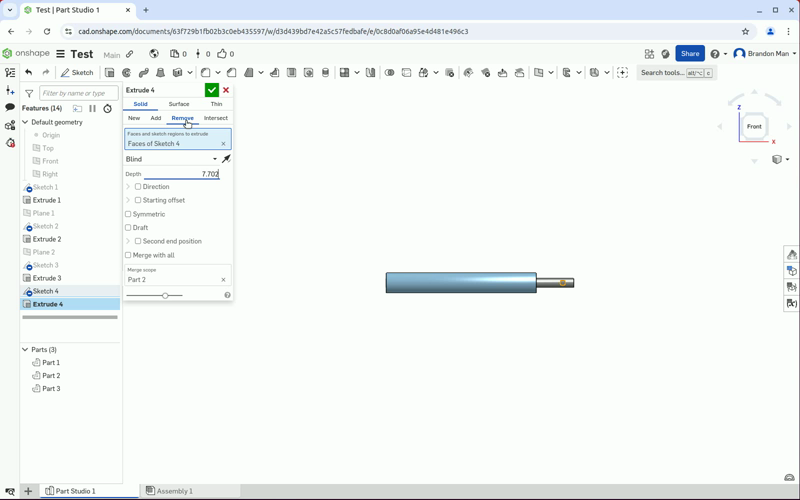
key(tab, 3)
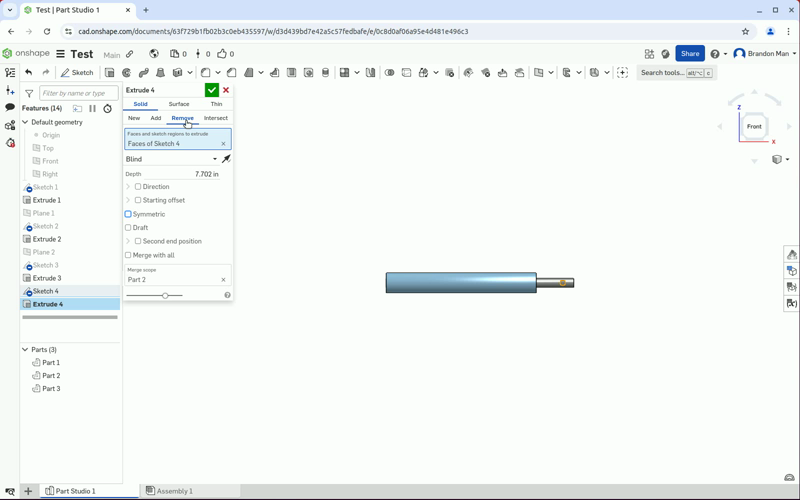
key(space)
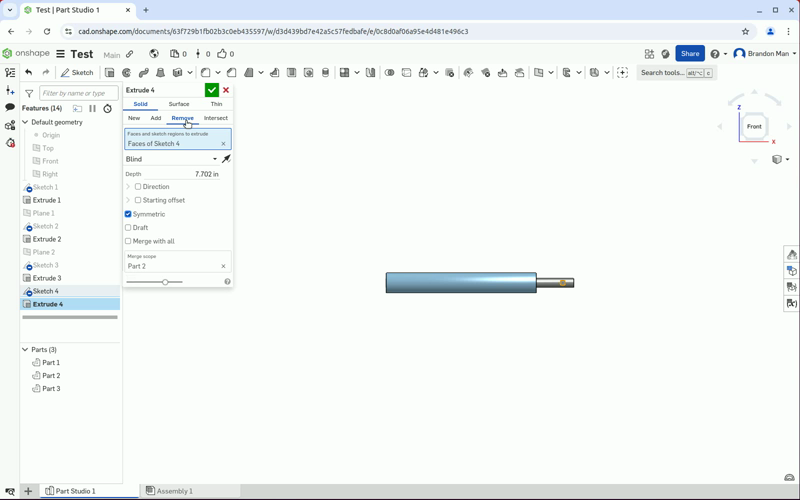
key(tab, 2)
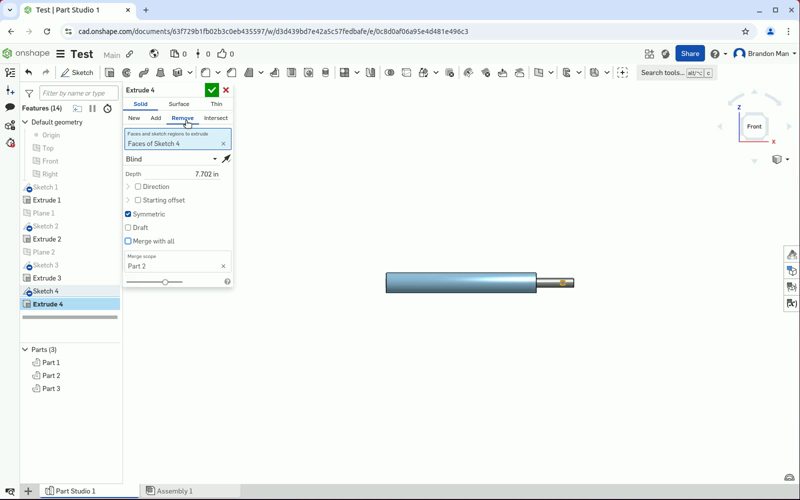
key(space)
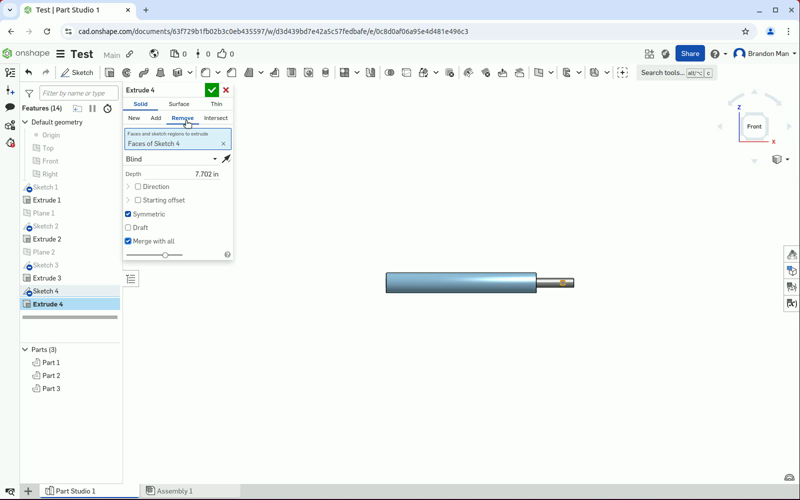
key(enter)
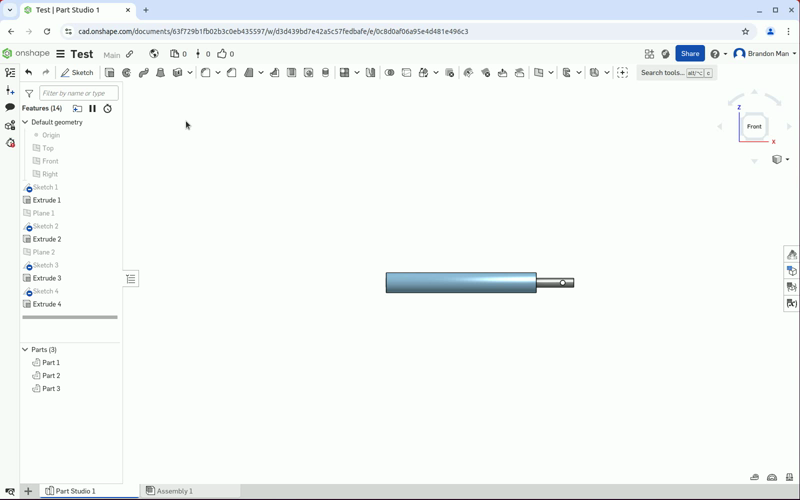
key(shift+h)
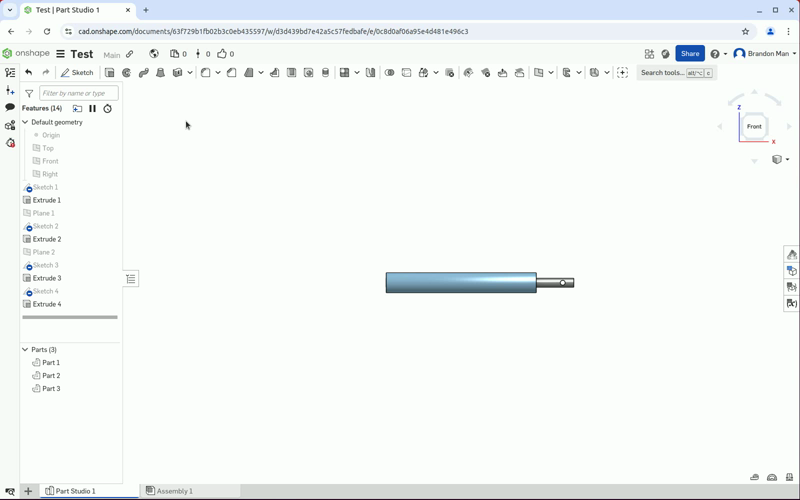
key(shift+h)
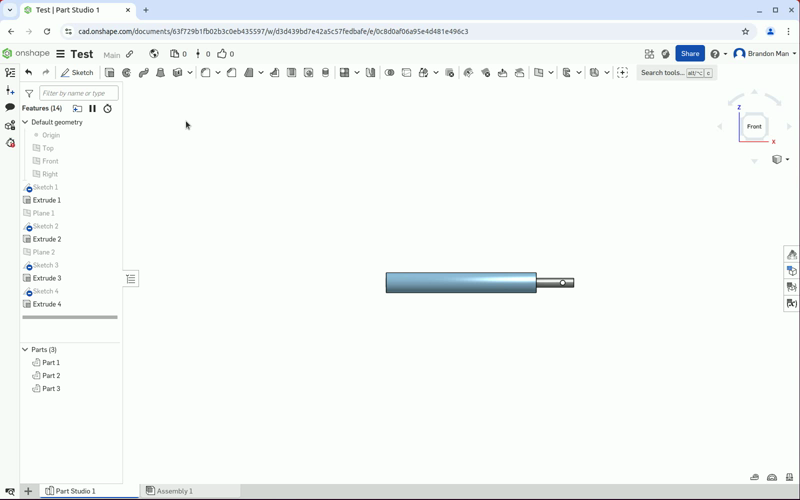
mouse_move(73, 189)
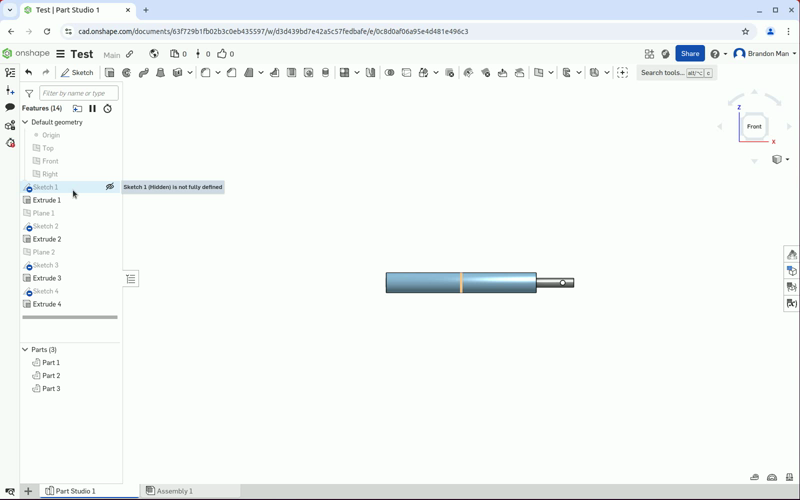
click(73, 189)
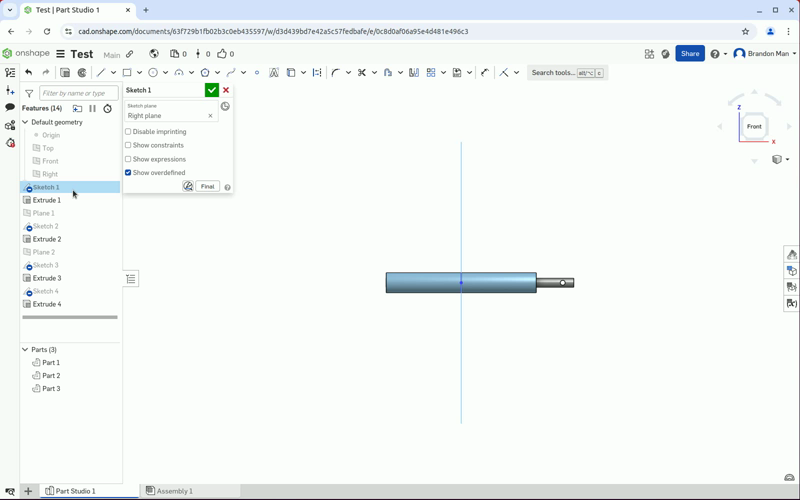
mouse_move(229, 92)
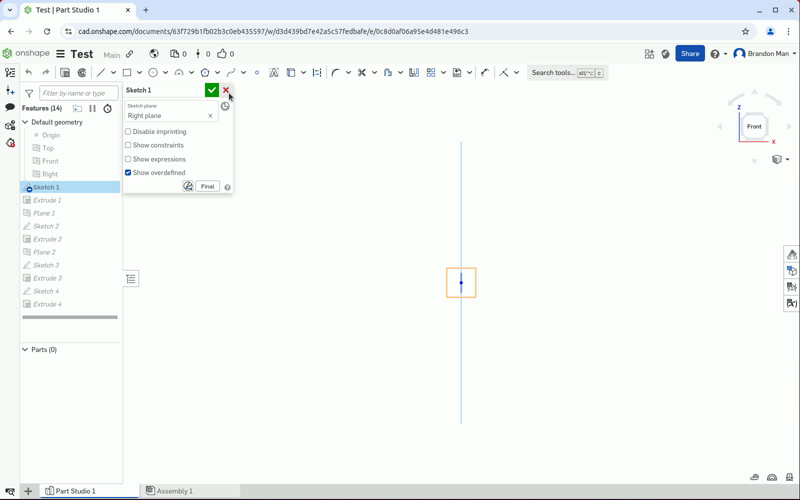
click(229, 92)
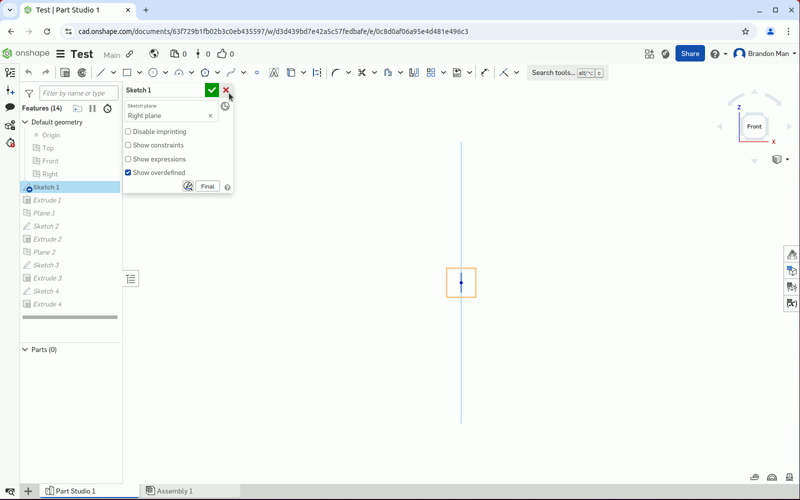
key(shift+s)
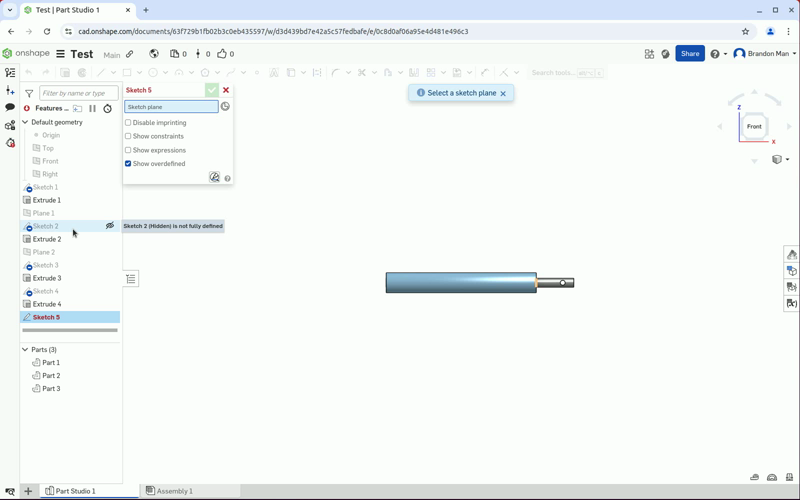
scroll(3)
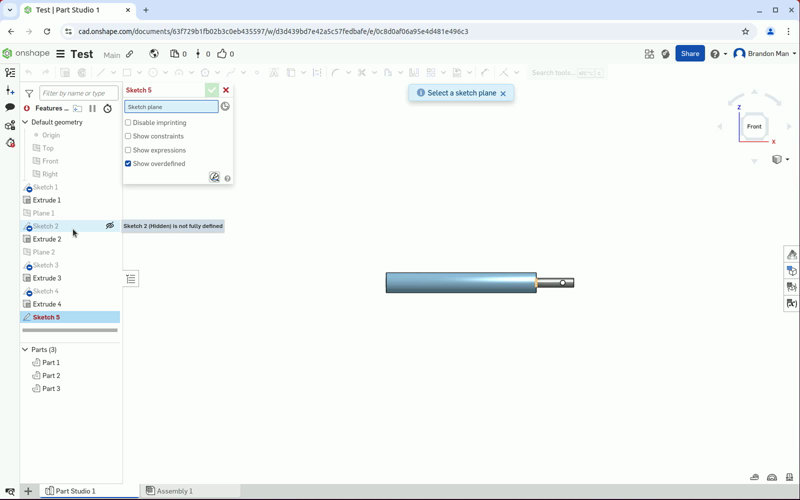
mouse_move(73, 163)
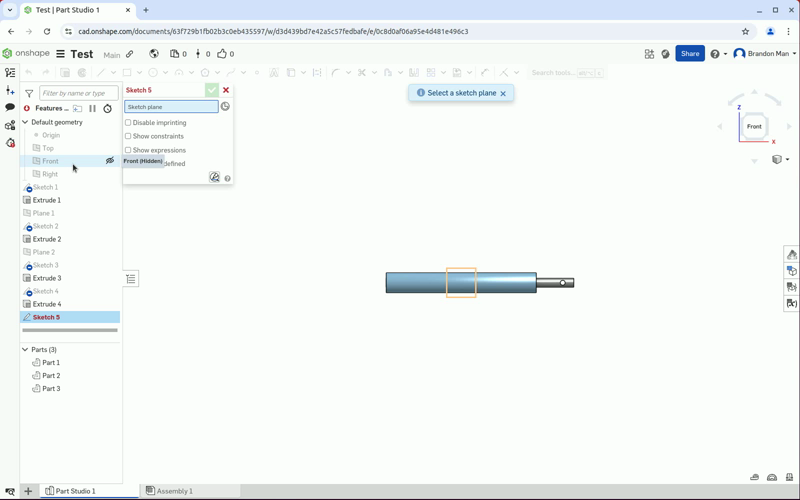
click(73, 163)
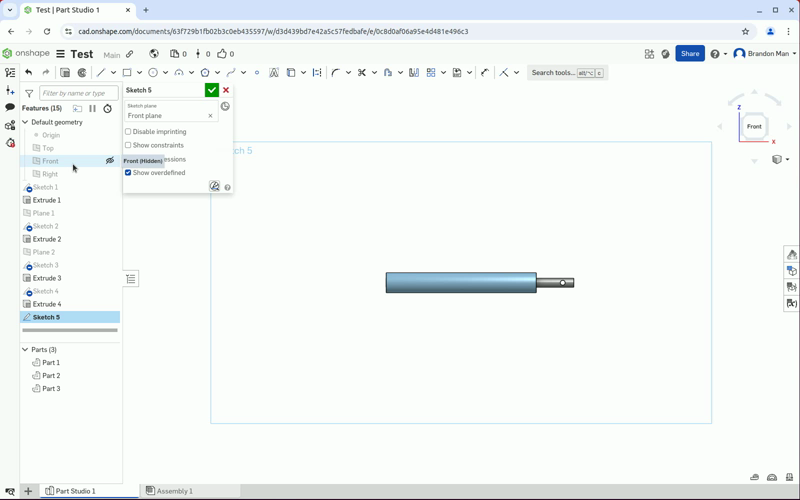
mouse_move(73, 352)
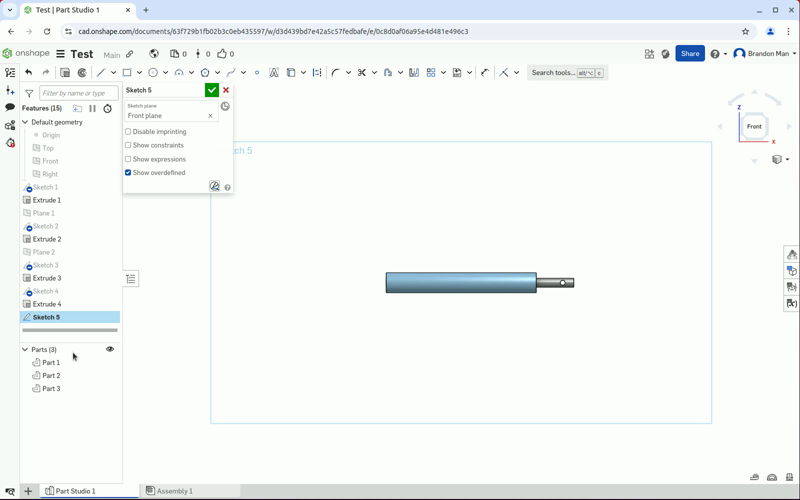
key(y)
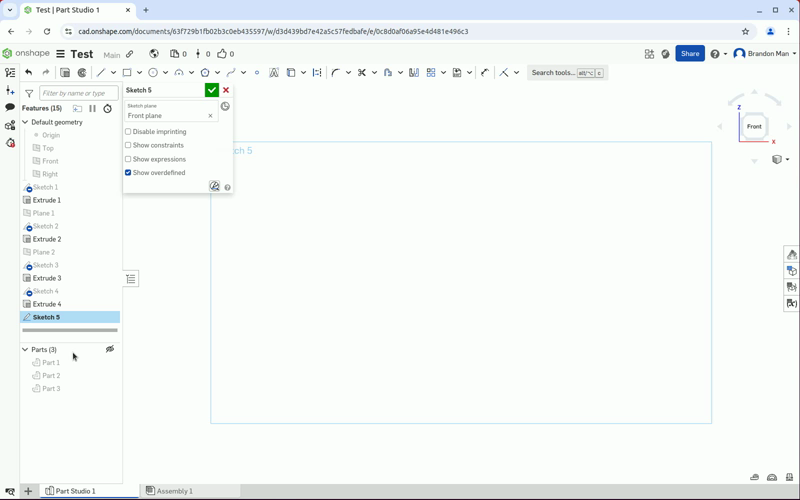
key(c)
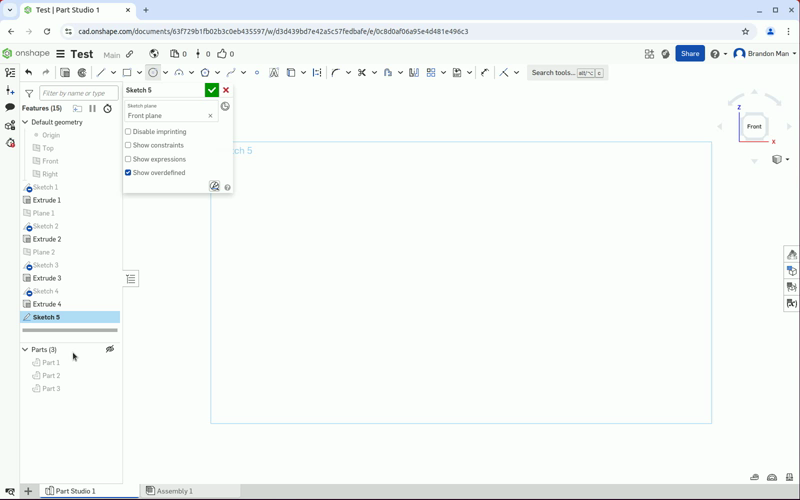
key_down(shift)
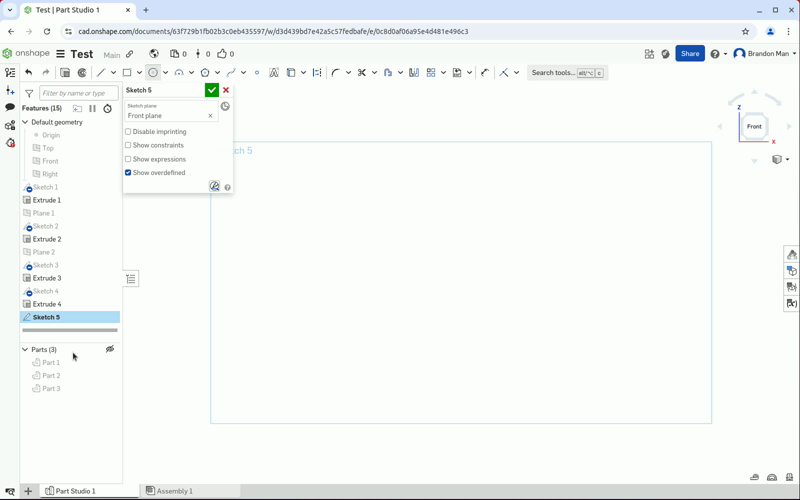
mouse_move(359, 282)
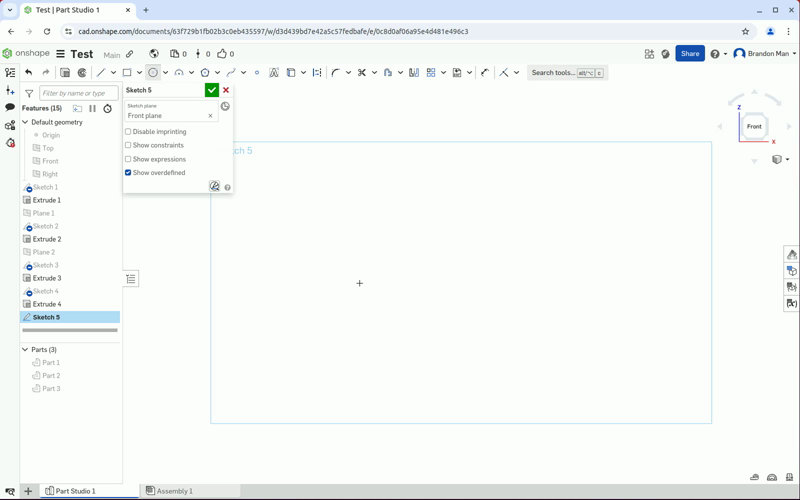
click(359, 282)
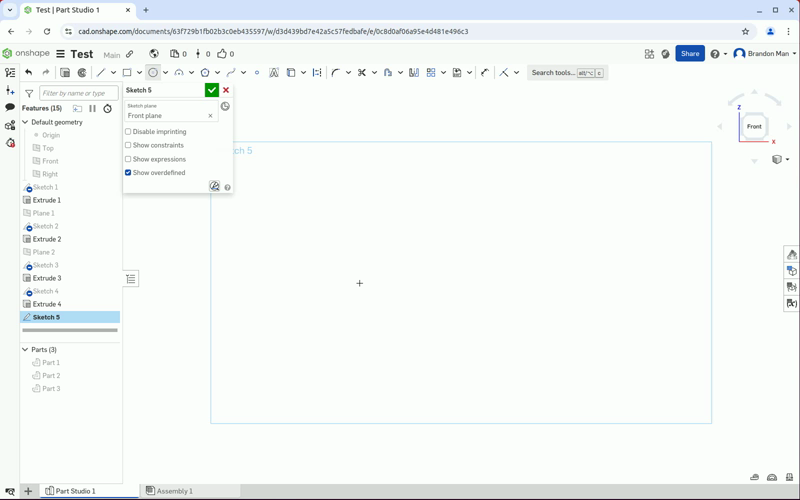
key_up(shift)
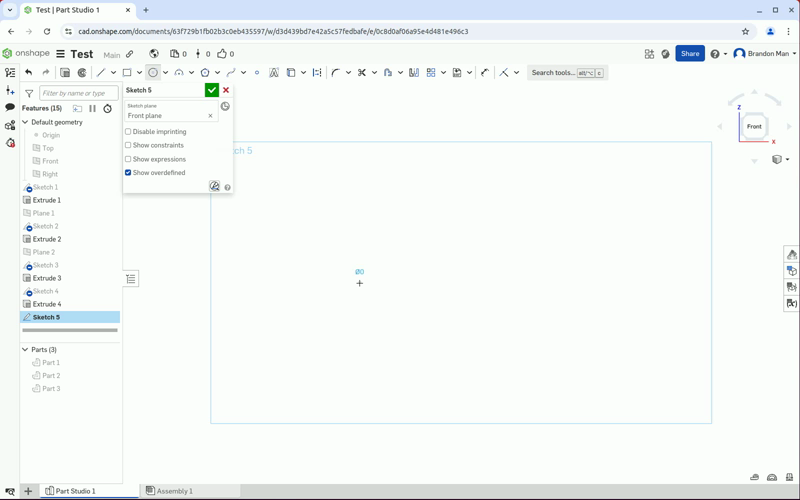
mouse_move(362, 282)
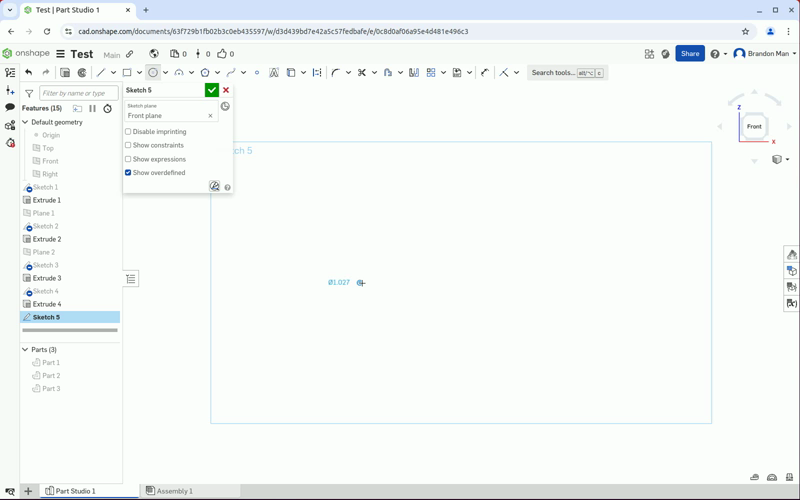
scroll(6)
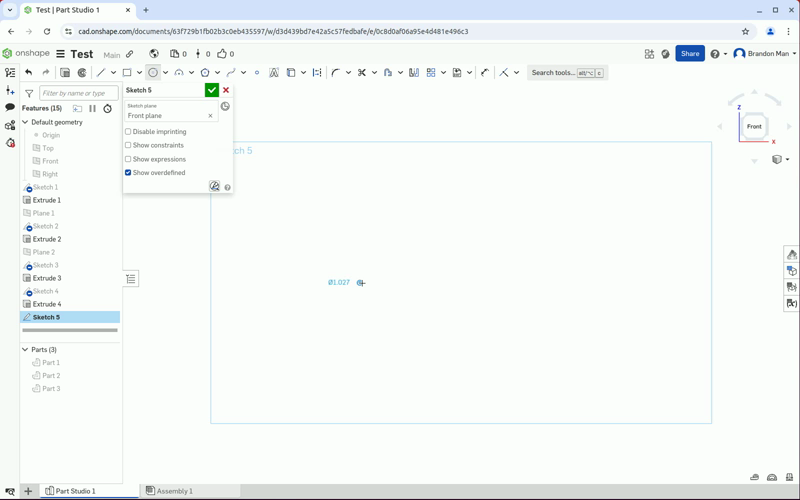
scroll(6)
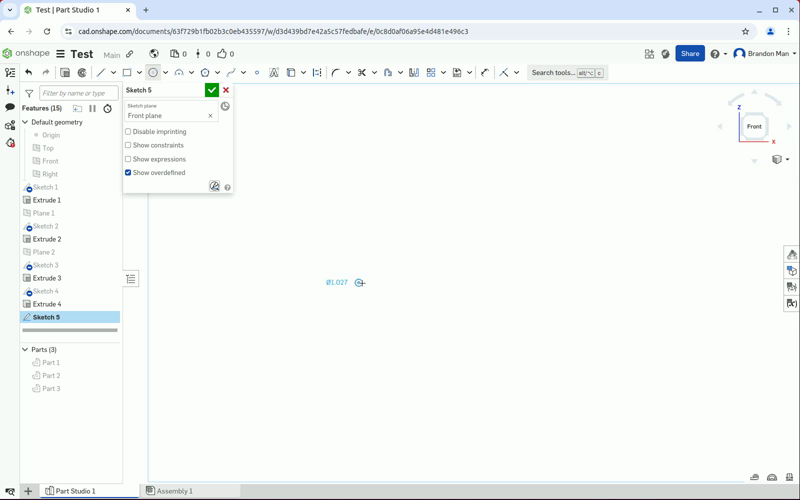
scroll(6)
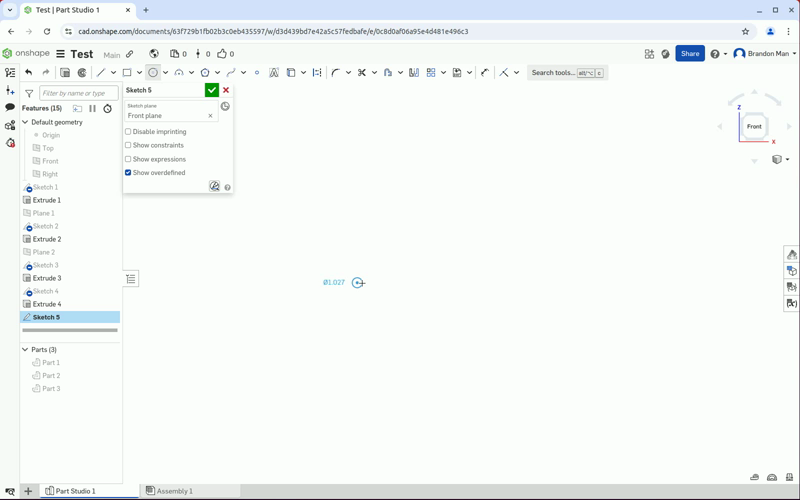
scroll(6)
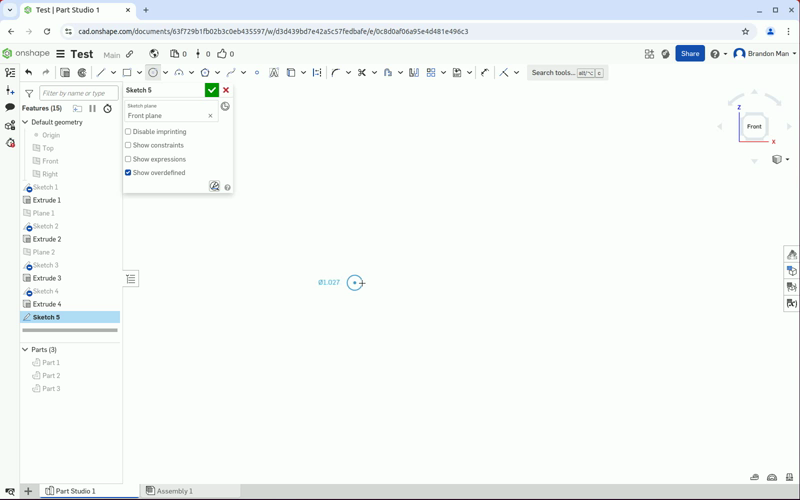
scroll(6)
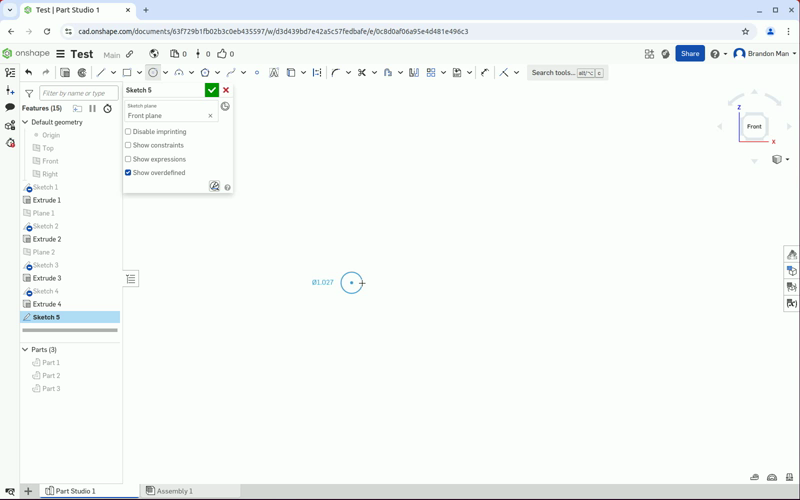
scroll(6)
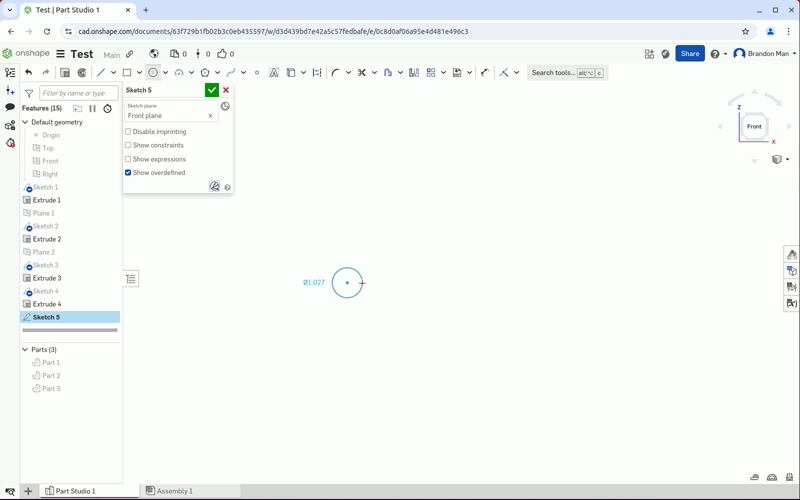
scroll(6)
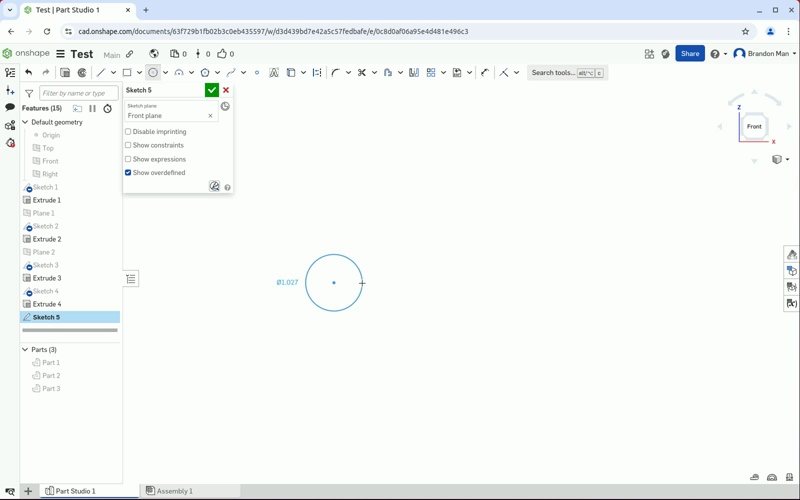
click(362, 282)
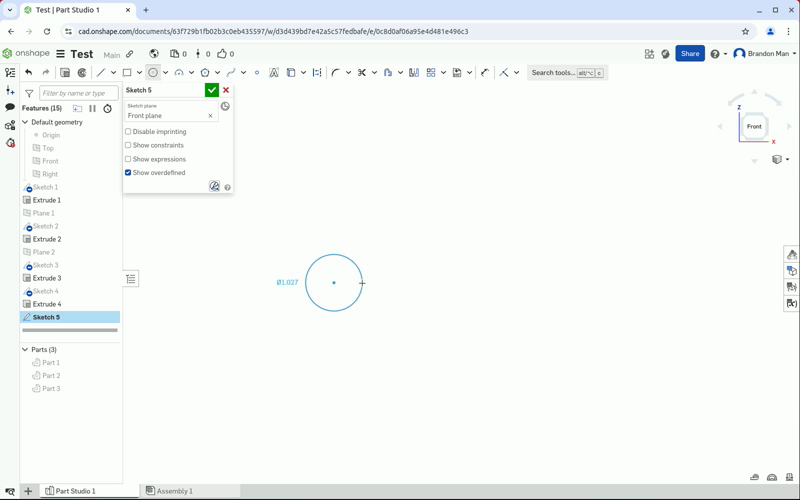
scroll(-6)
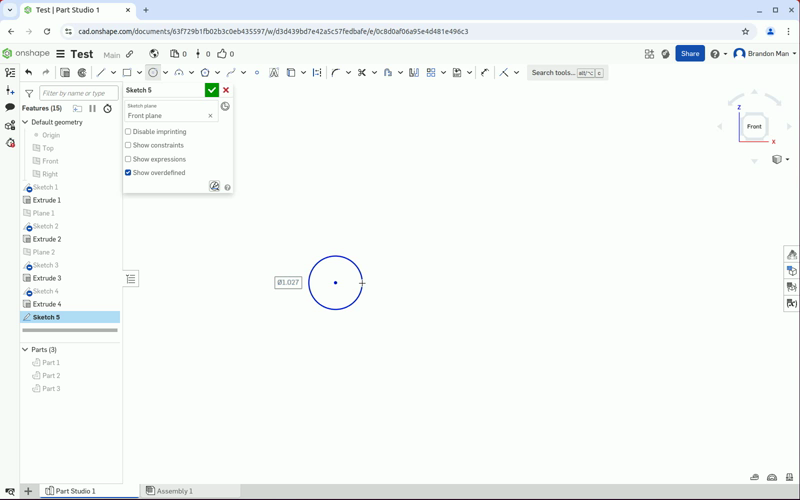
scroll(-6)
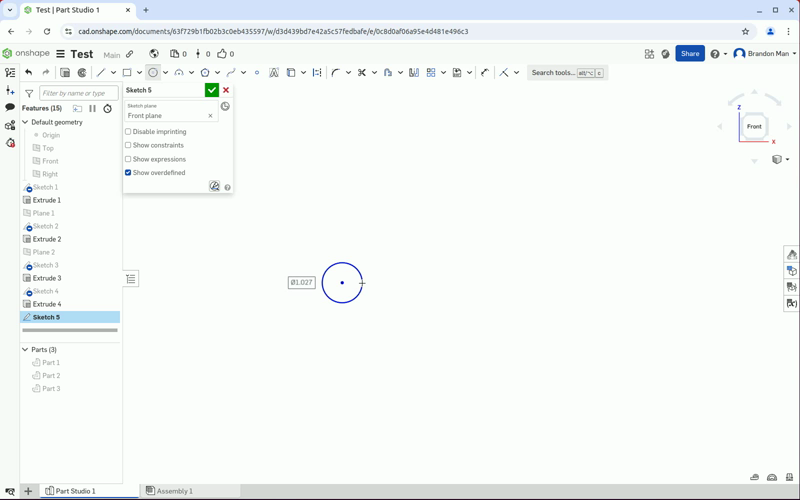
scroll(-6)
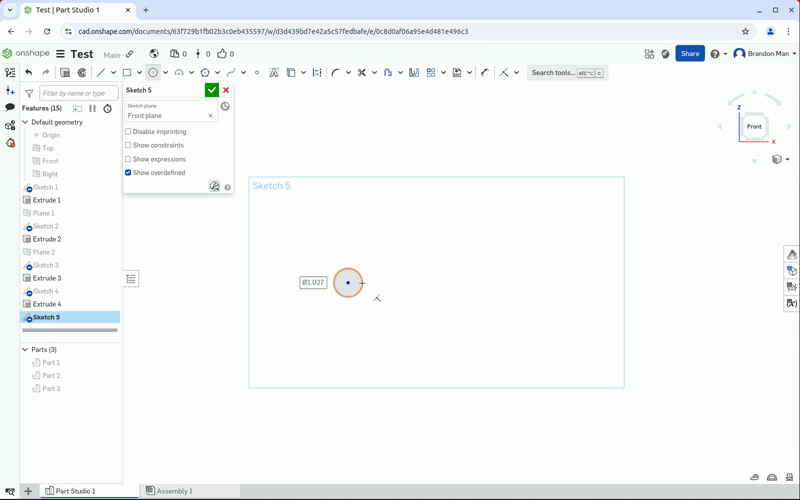
scroll(-6)
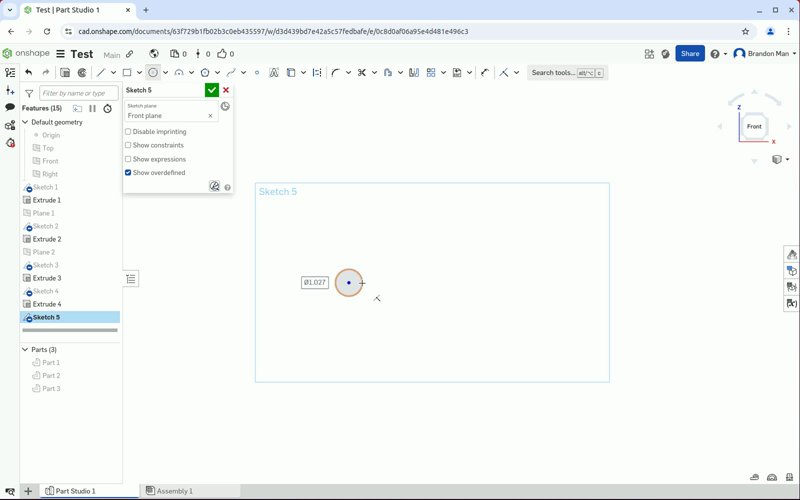
scroll(-6)
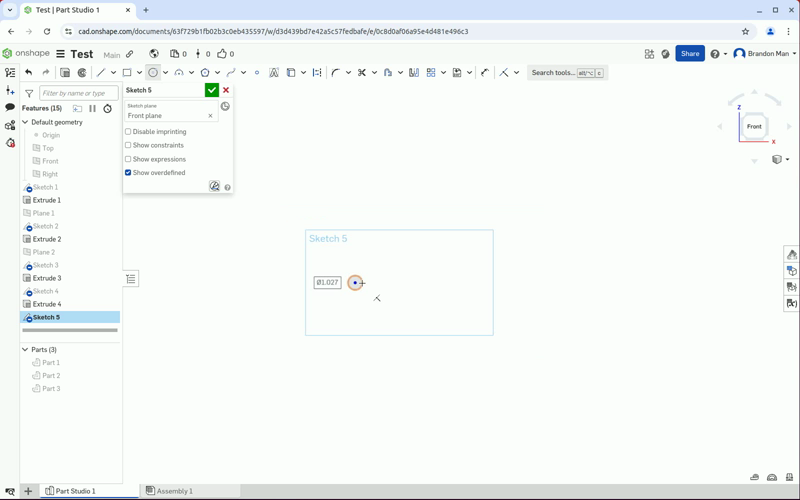
scroll(-6)
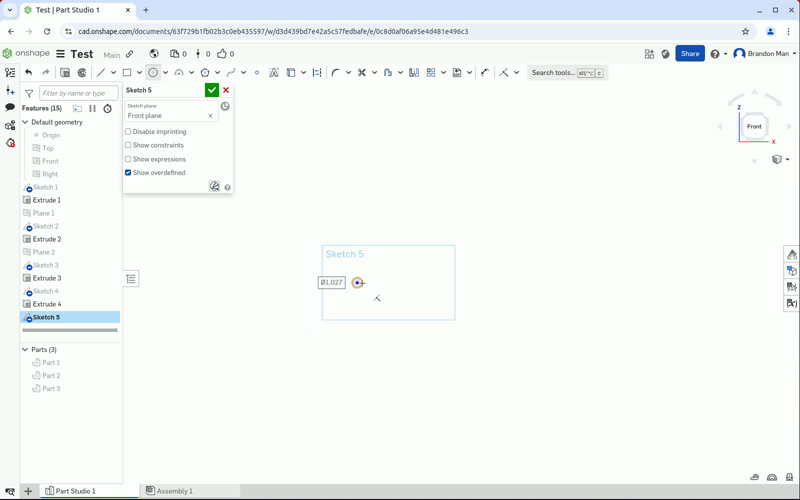
scroll(-6)
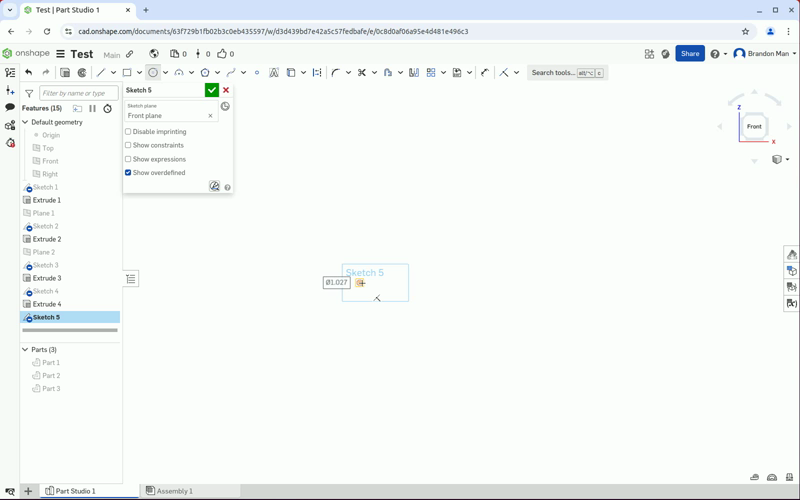
key(esc)
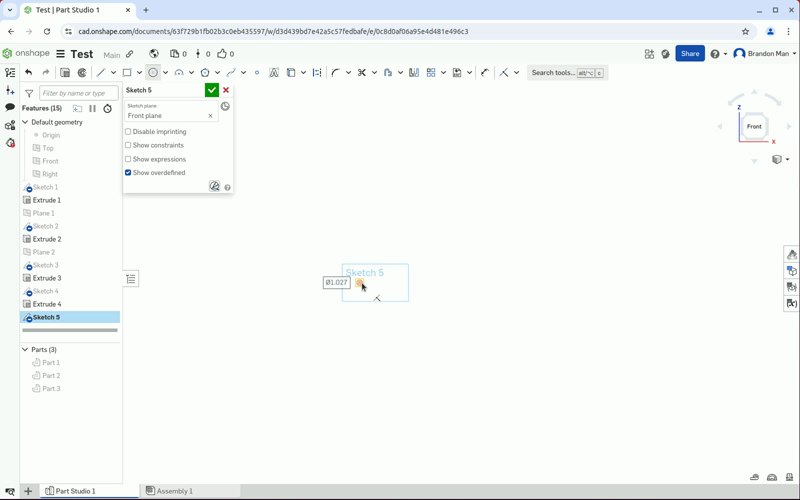
mouse_move(359, 283)
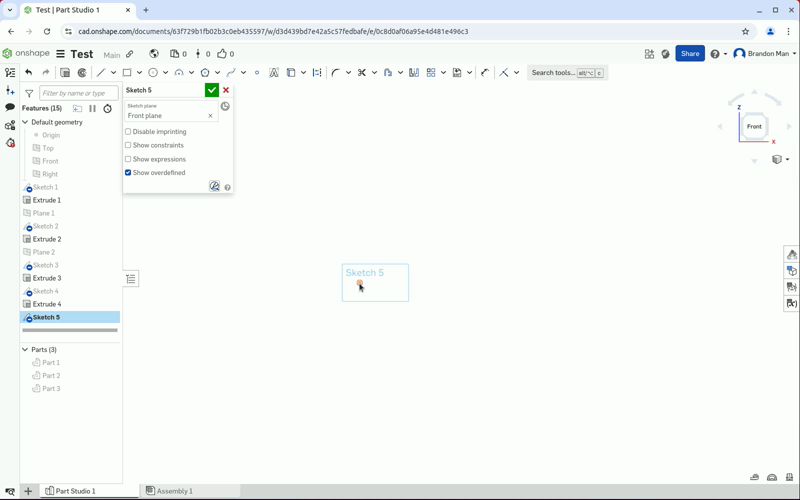
scroll(6)
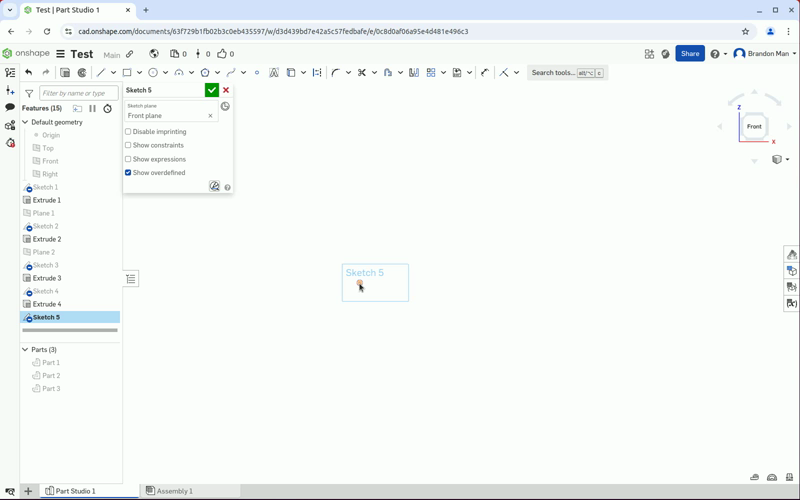
scroll(6)
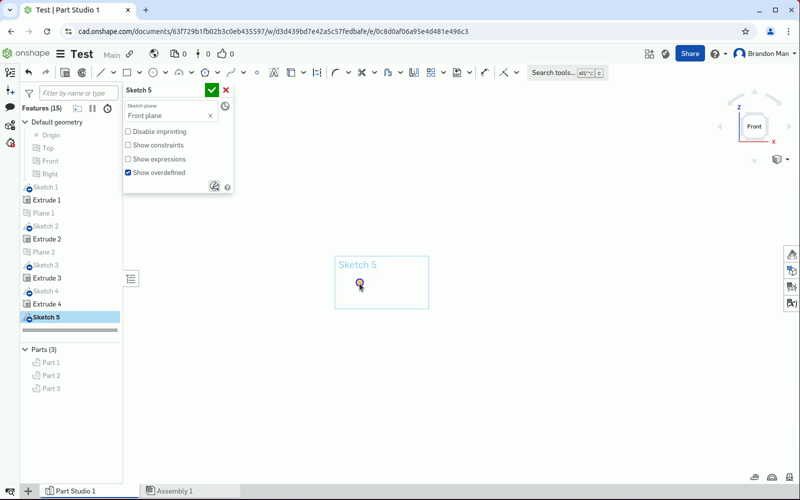
scroll(6)
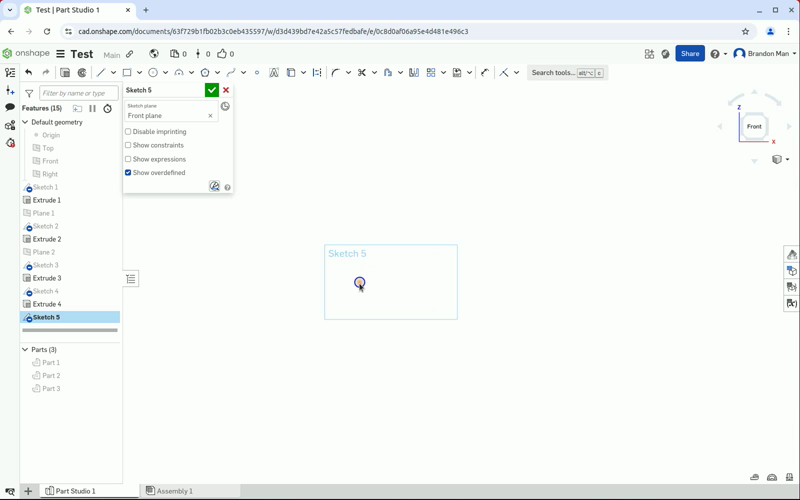
scroll(6)
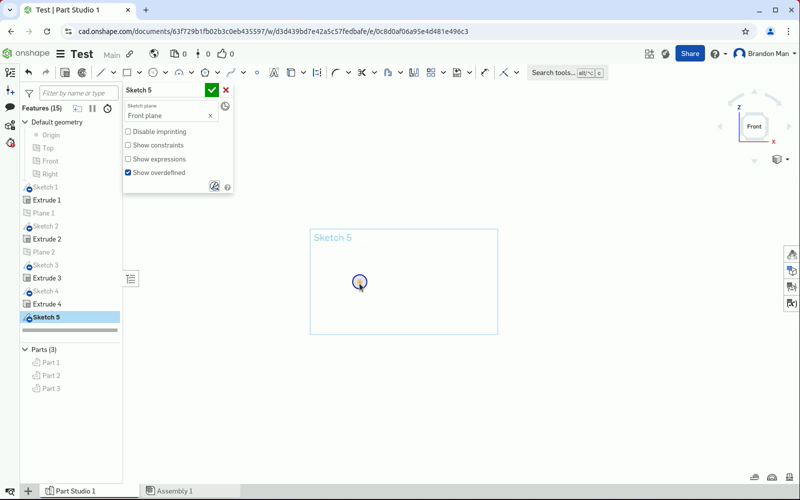
scroll(6)
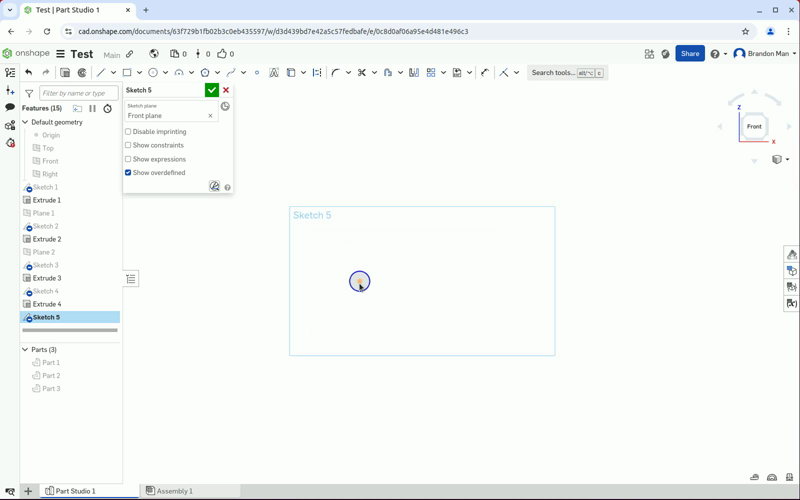
scroll(6)
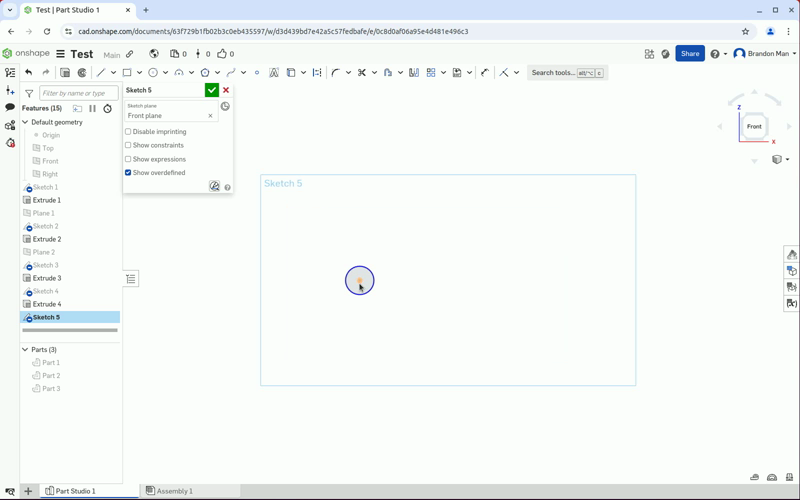
scroll(6)
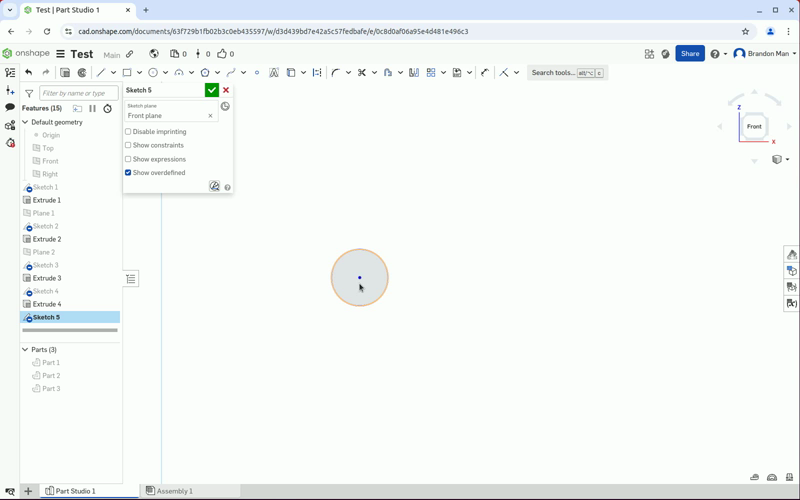
click(359, 283)
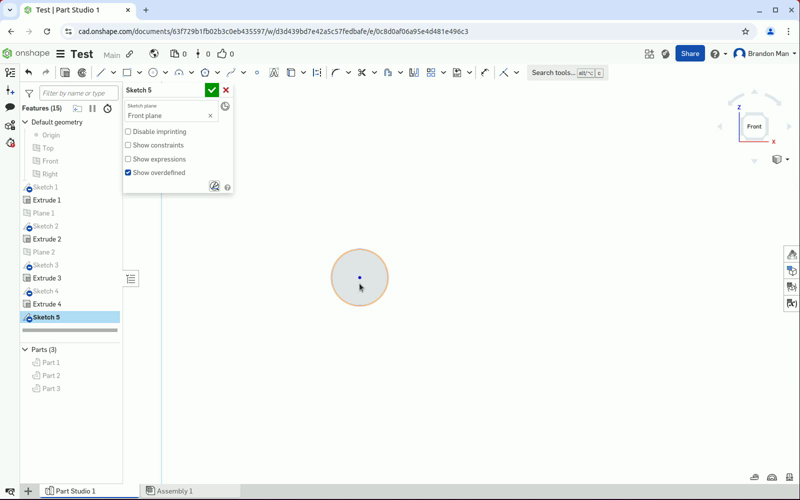
scroll(-6)
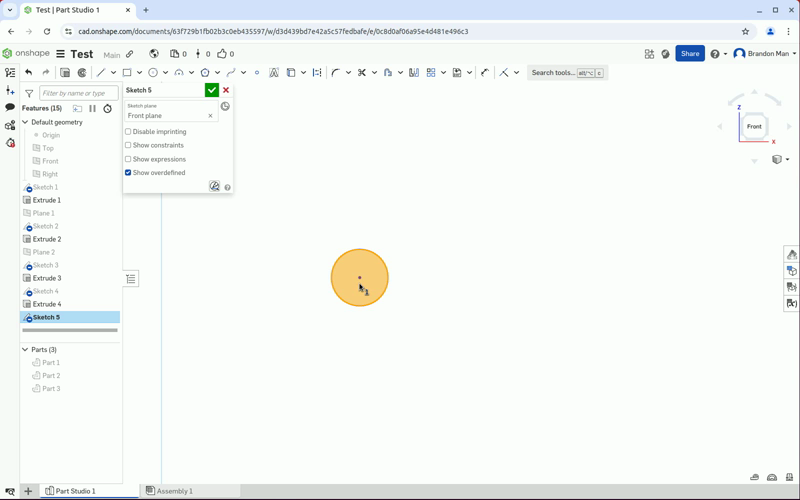
scroll(-6)
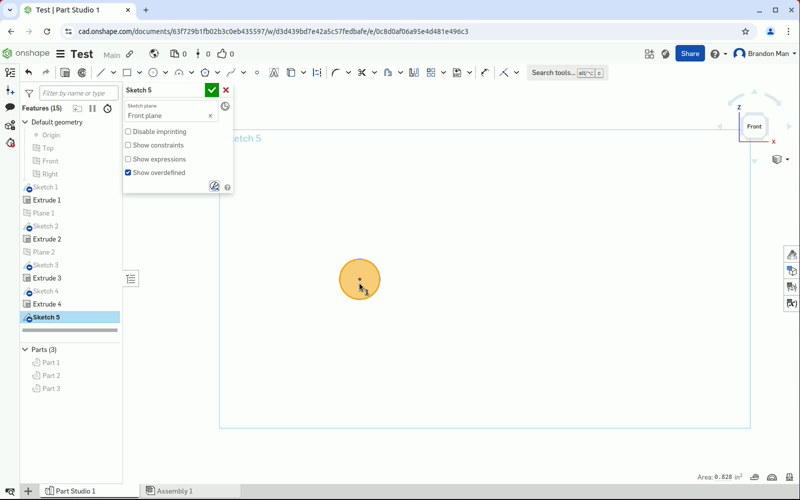
scroll(-6)
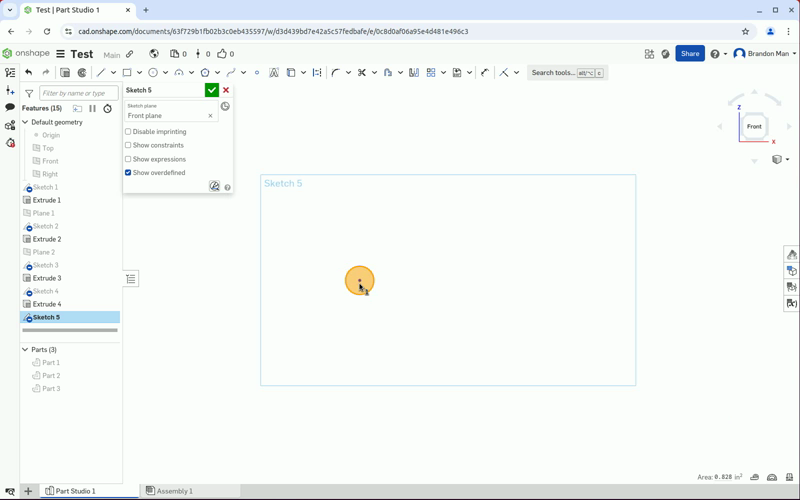
scroll(-6)
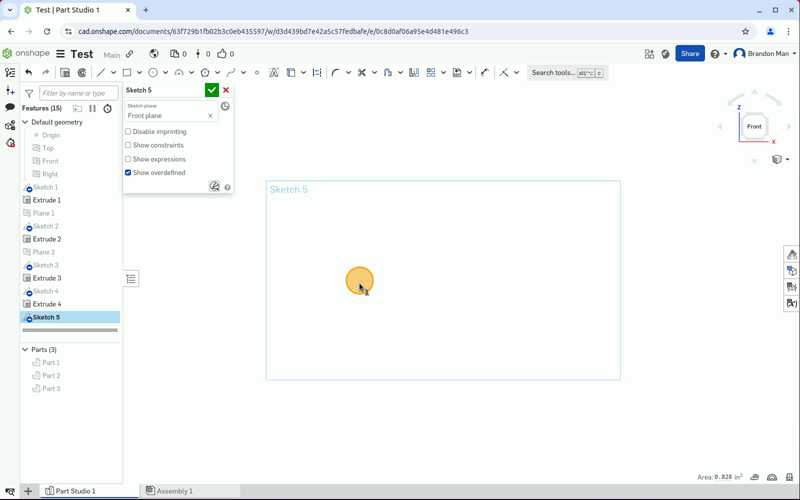
scroll(-6)
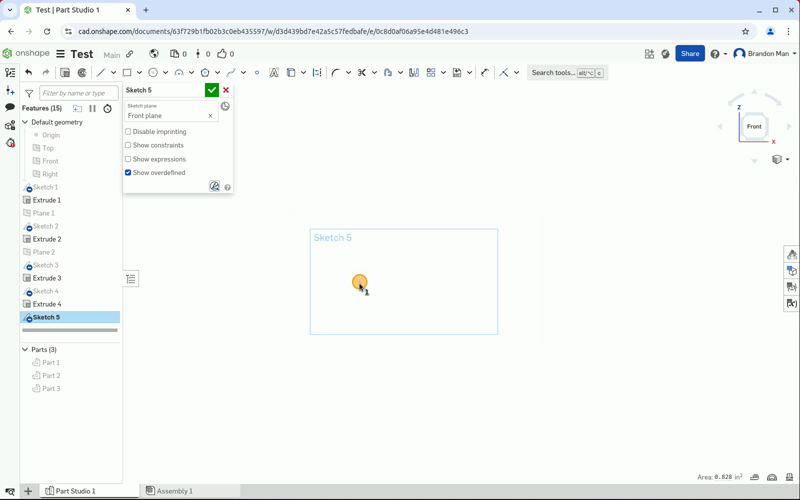
scroll(-6)
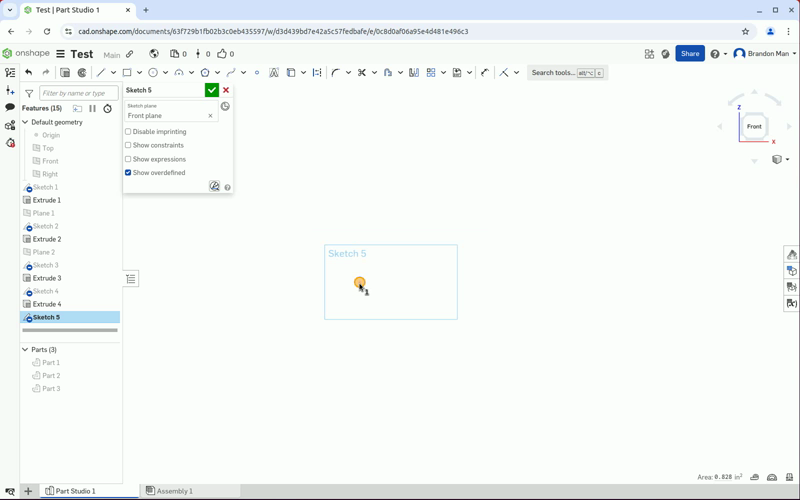
scroll(-6)
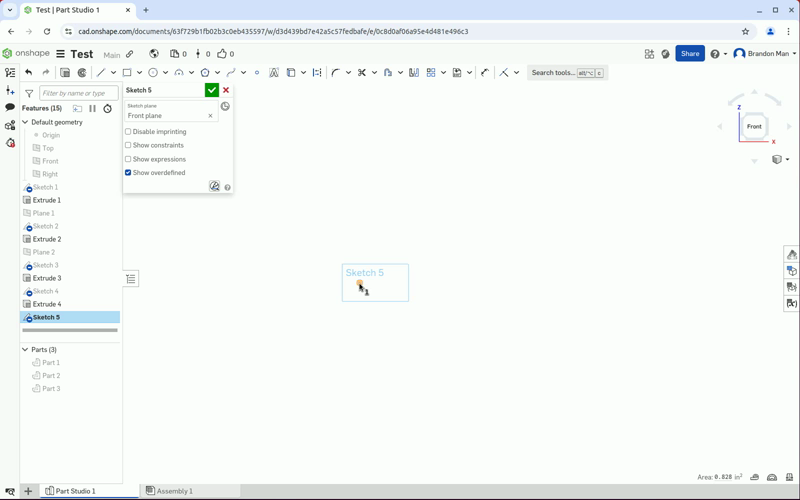
mouse_move(73, 352)
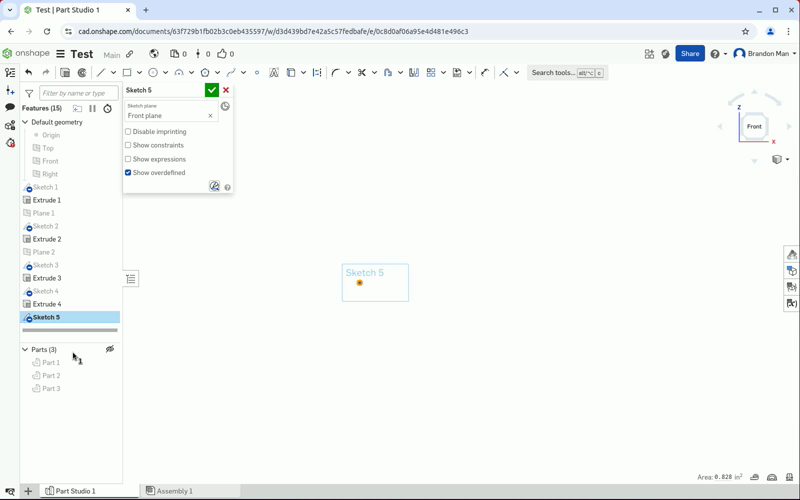
key(shift+y)
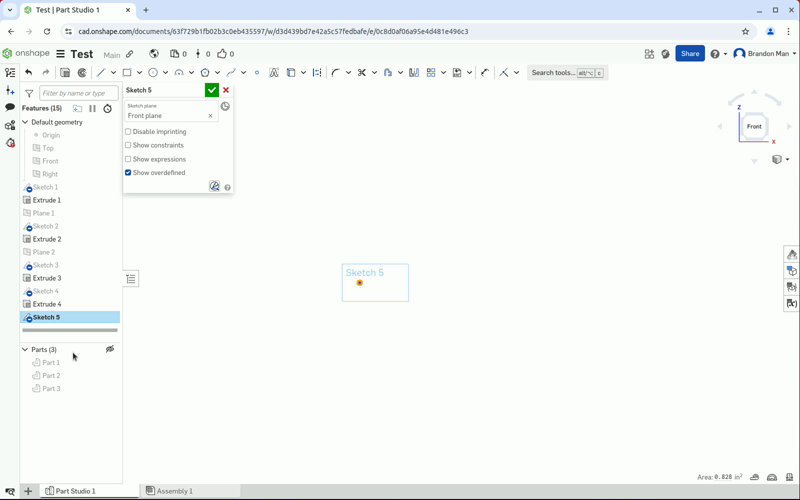
key(shift+e)
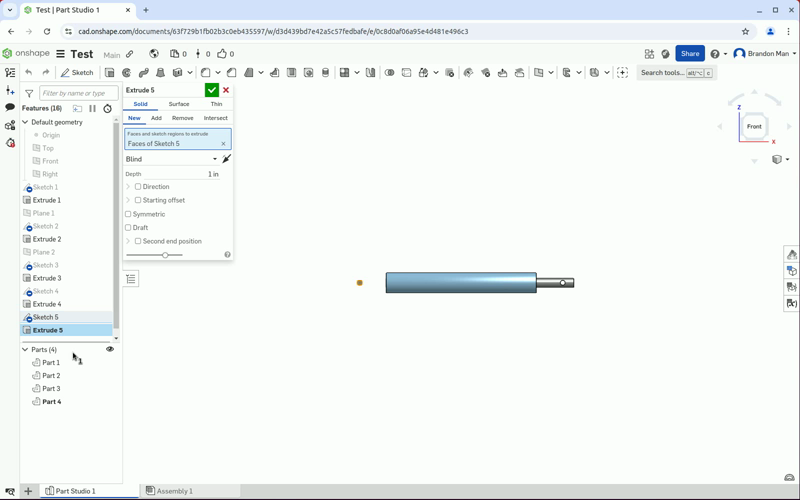
mouse_move(143, 106)
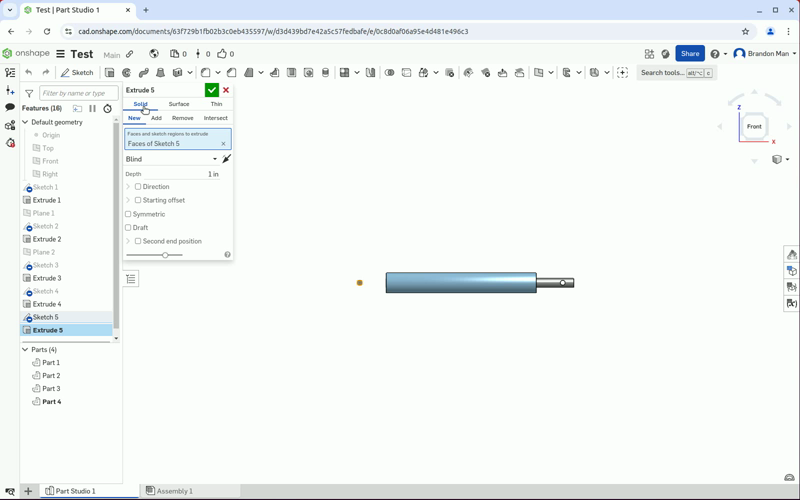
click(143, 106)
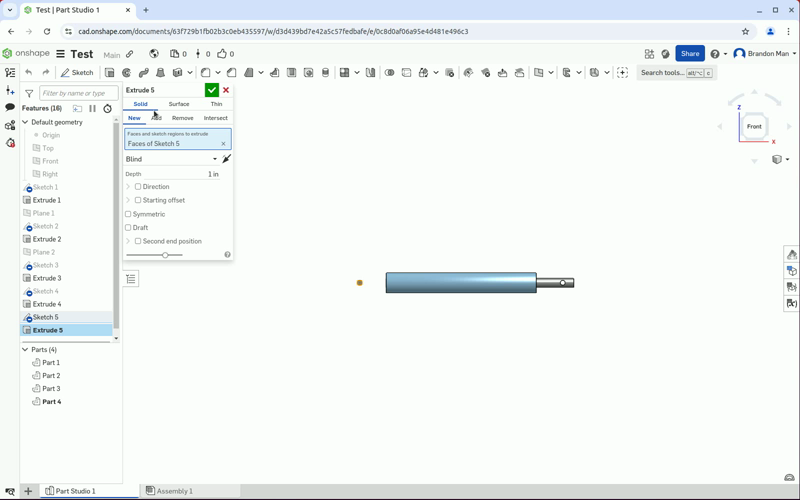
mouse_move(186, 120)
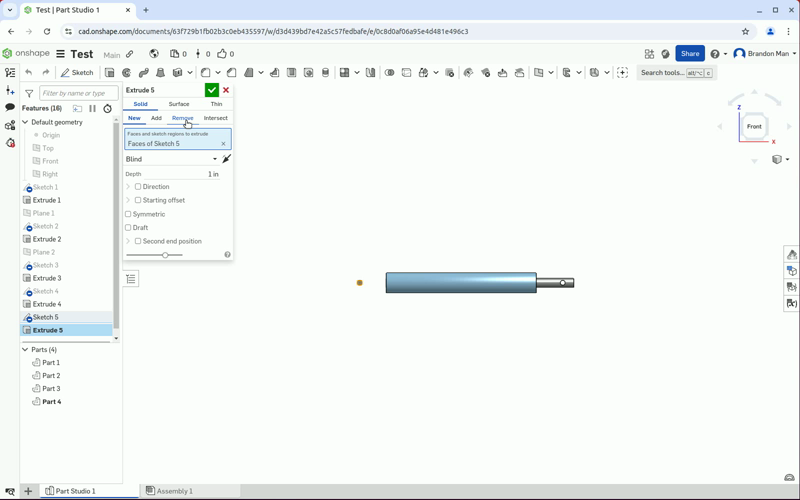
click(186, 120)
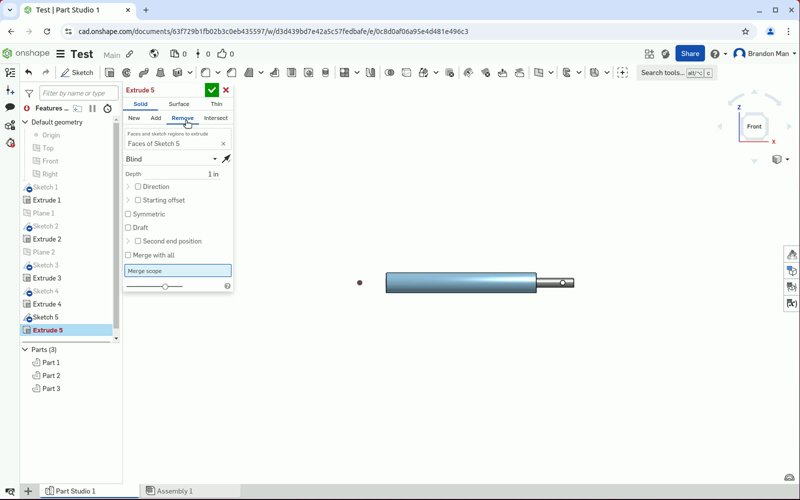
key(tab, 4)
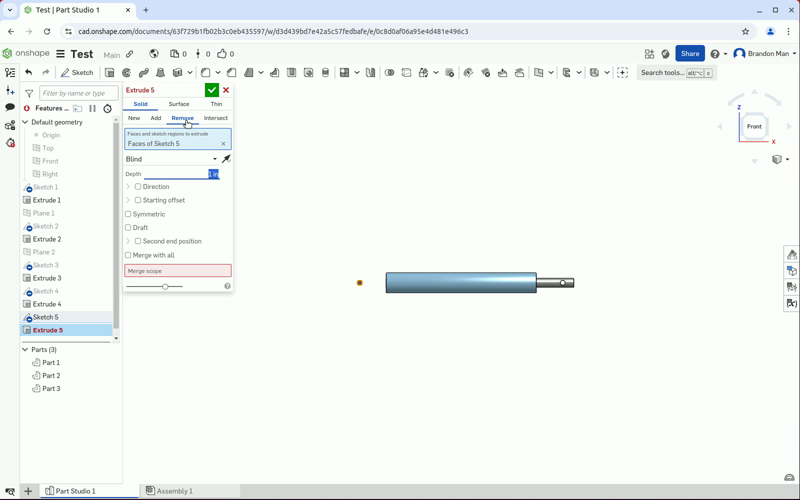
text(7.702)
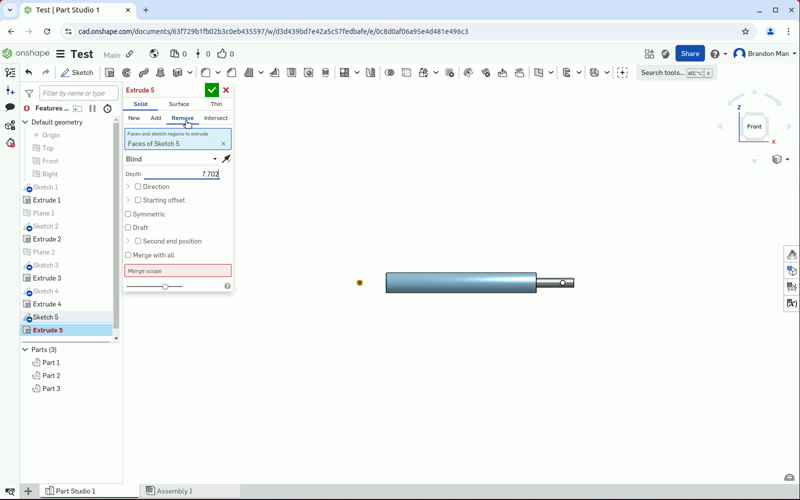
key(tab, 3)
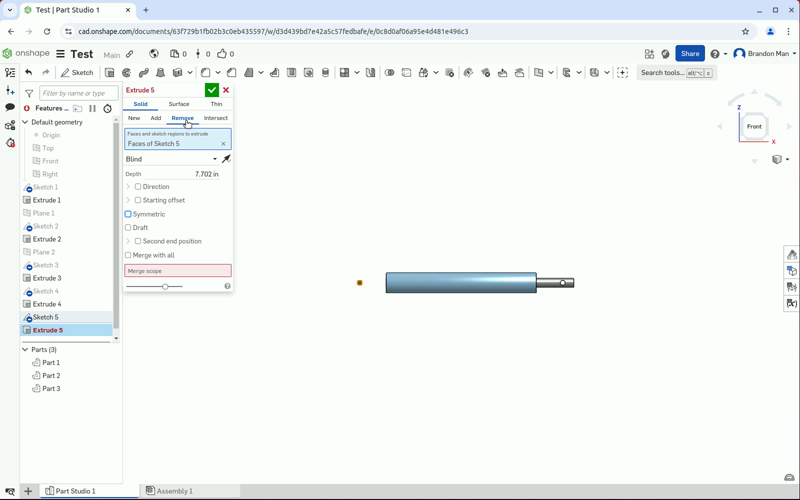
key(space)
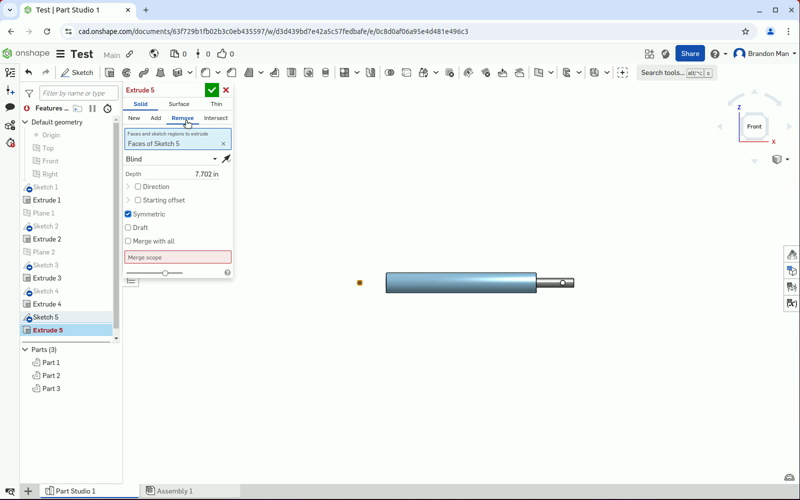
key(tab, 2)
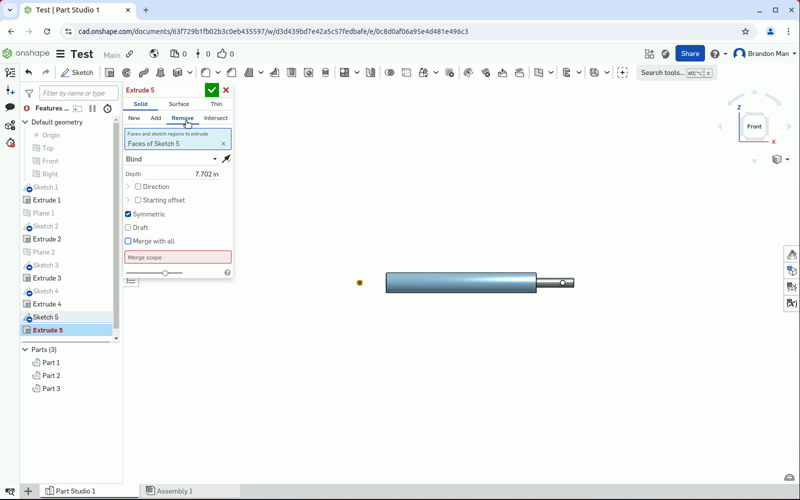
key(space)
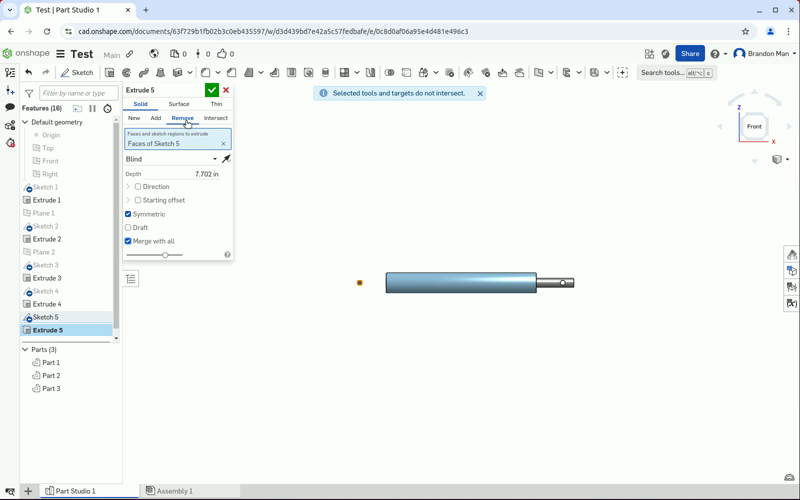
key(enter)
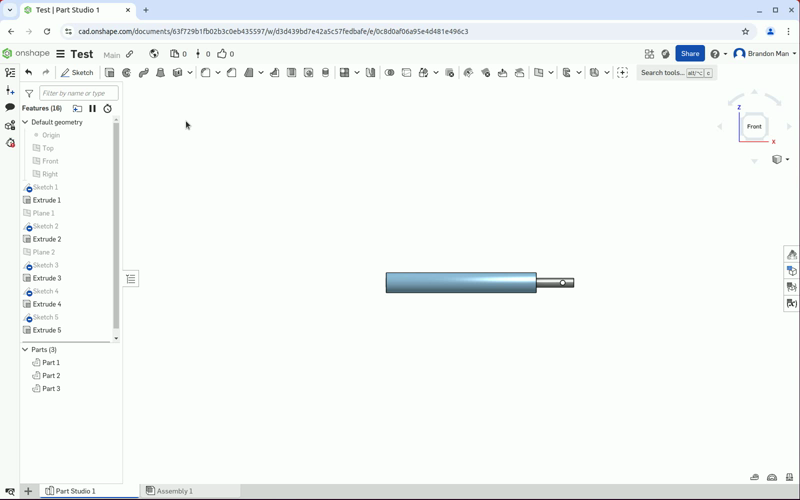
key(shift+h)
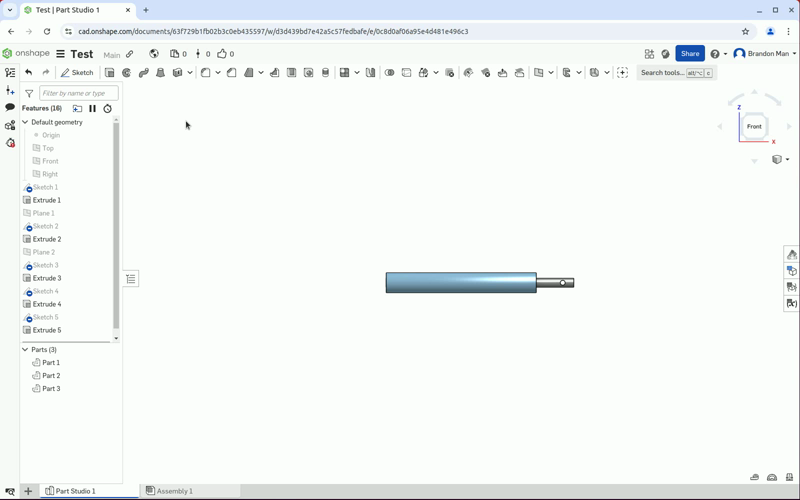
key(shift+h)
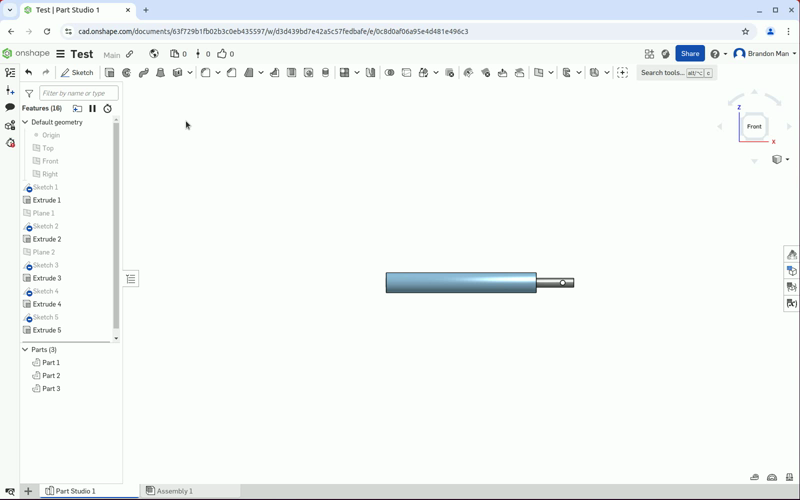
mouse_move(69, 189)
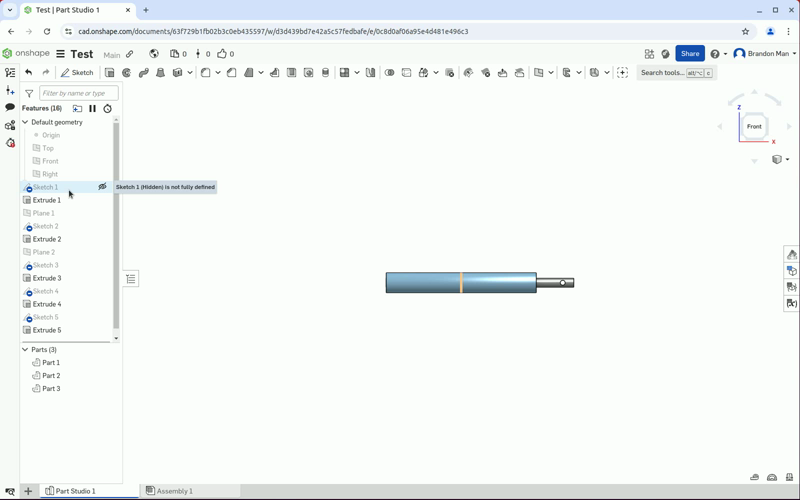
click(69, 189)
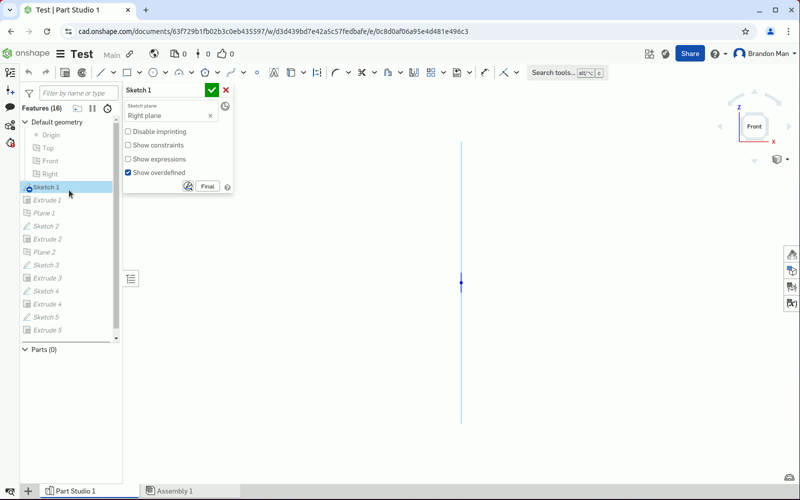
mouse_move(229, 92)
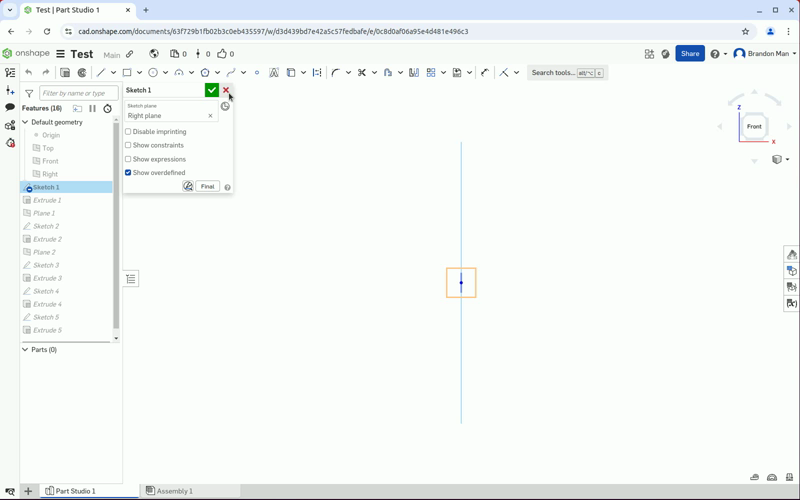
click(229, 92)
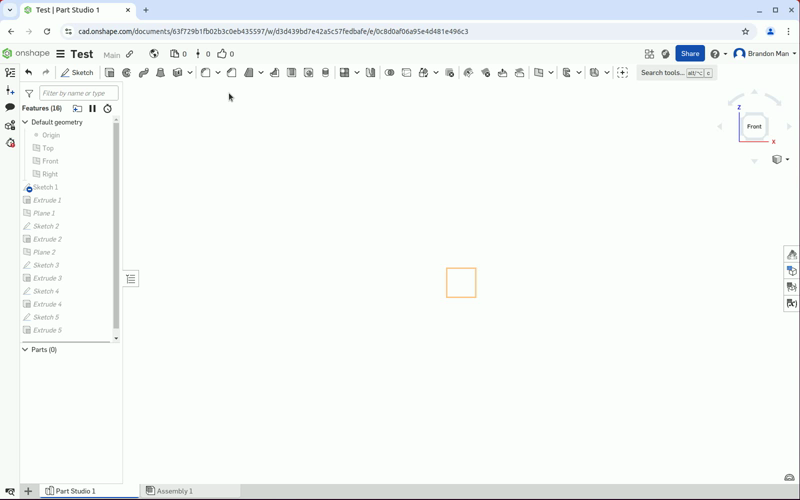
mouse_move(73, 352)
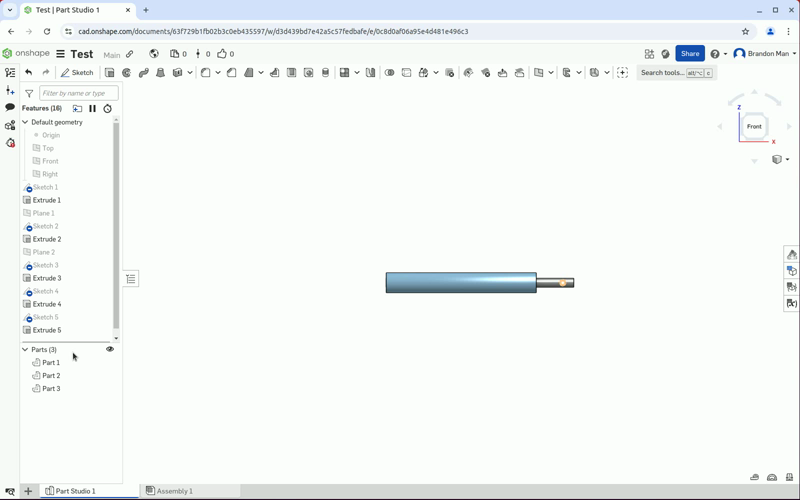
key(y)
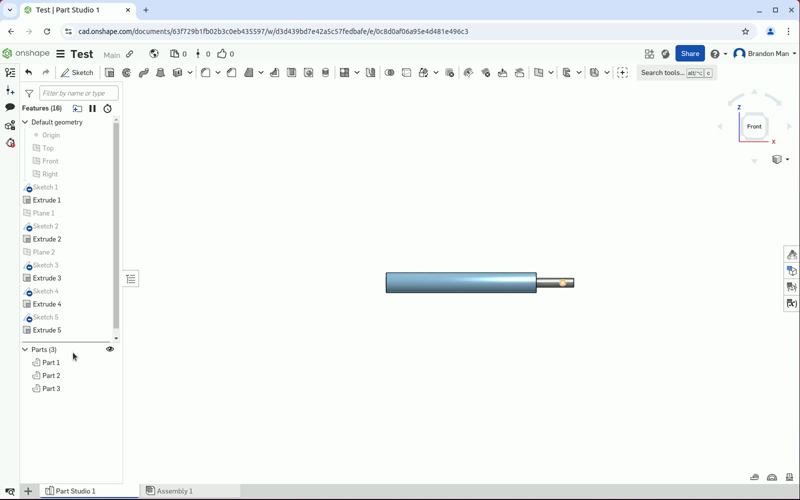
key(shift+p)
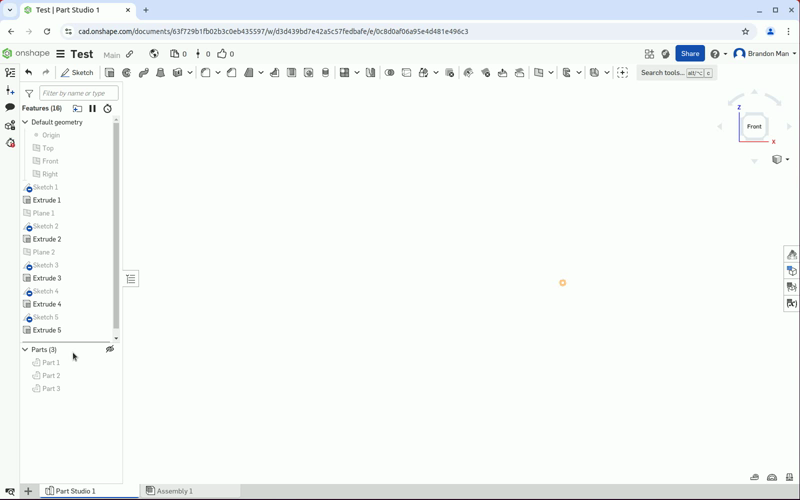
key(space)
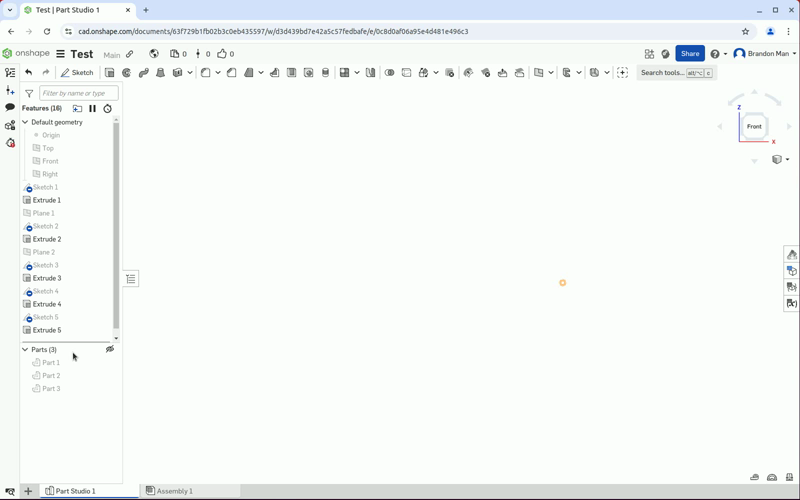
key_down(shift)
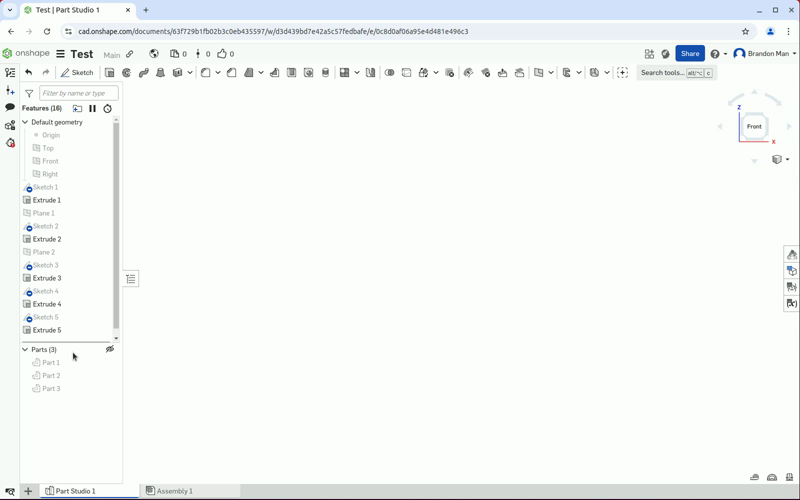
key(left)
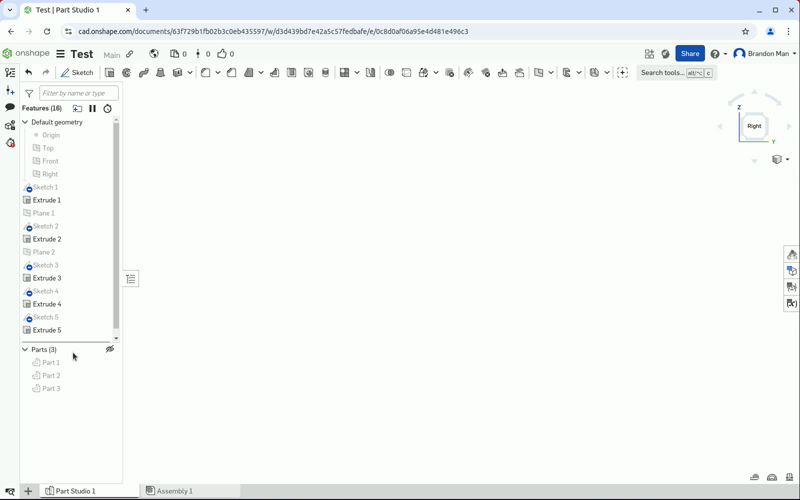
key_up(shift)
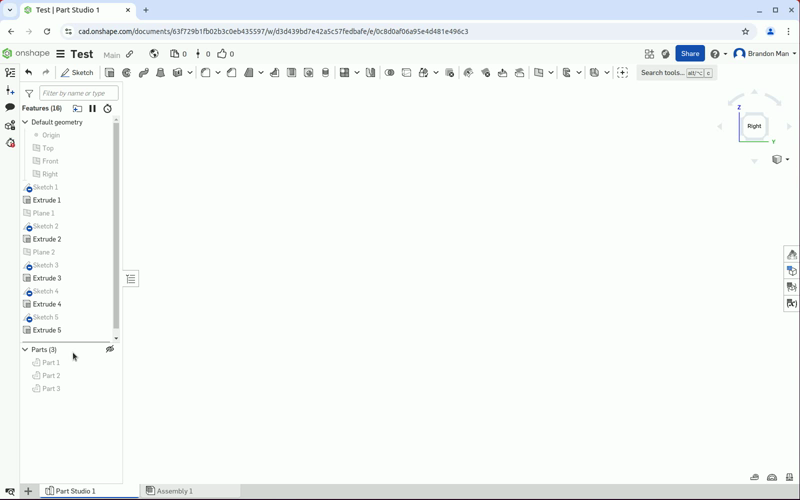
mouse_move(73, 352)
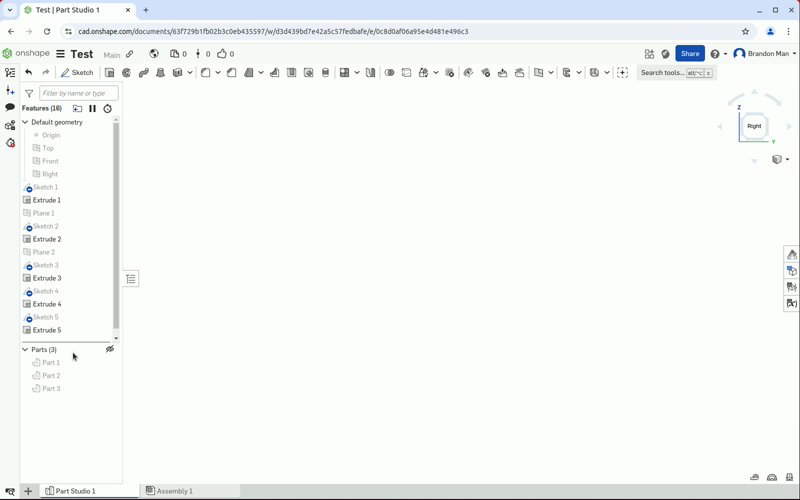
key(shift+y)
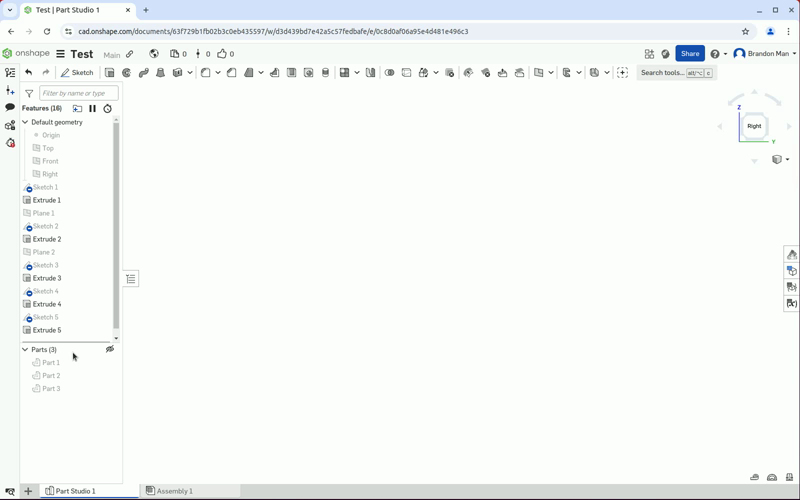
key(shift+s)
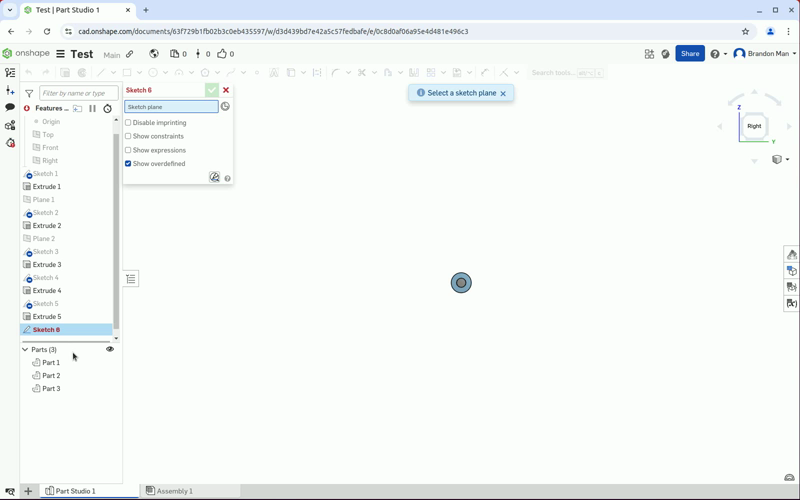
mouse_move(69, 241)
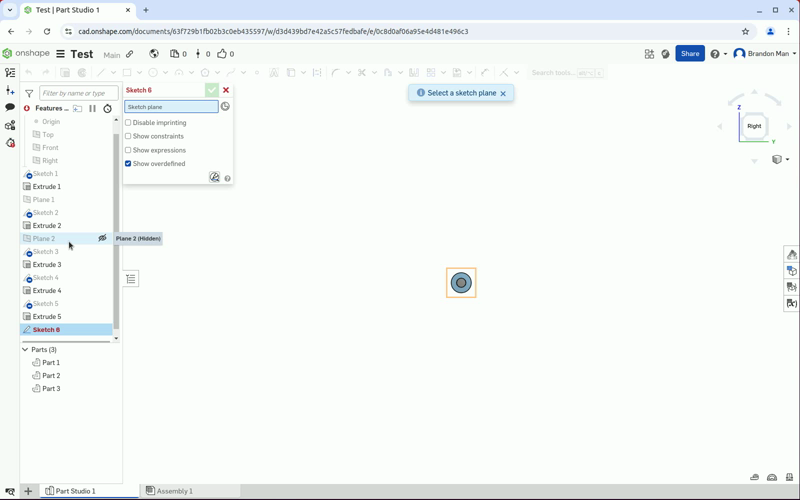
click(69, 241)
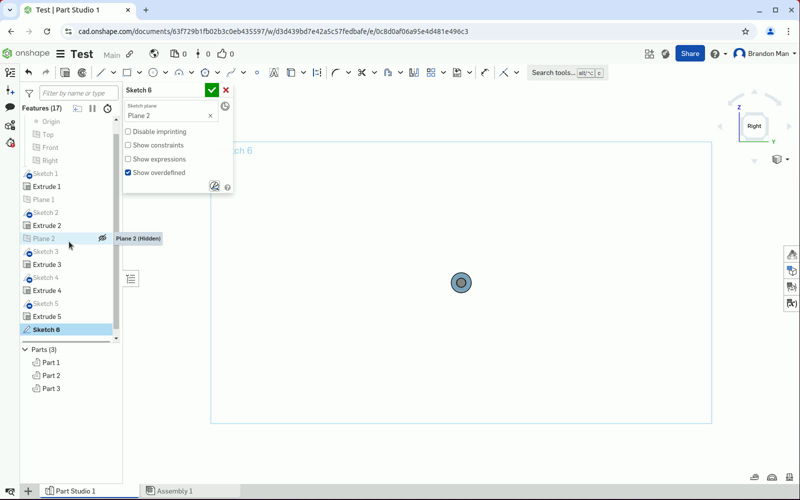
mouse_move(73, 352)
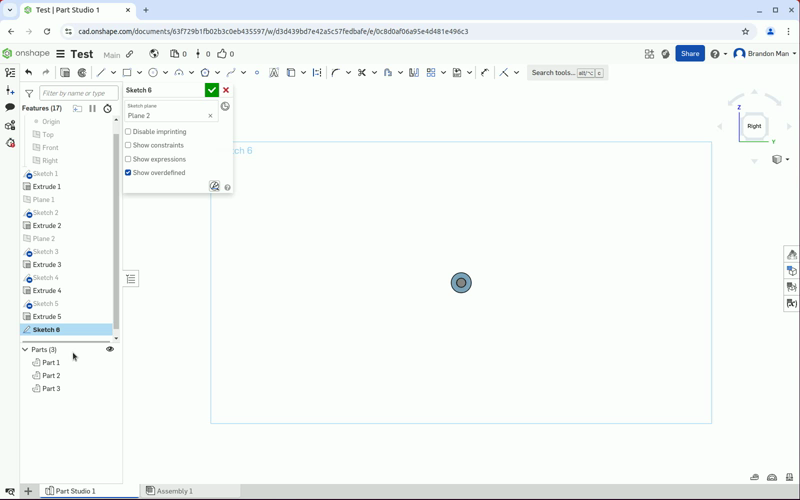
key(y)
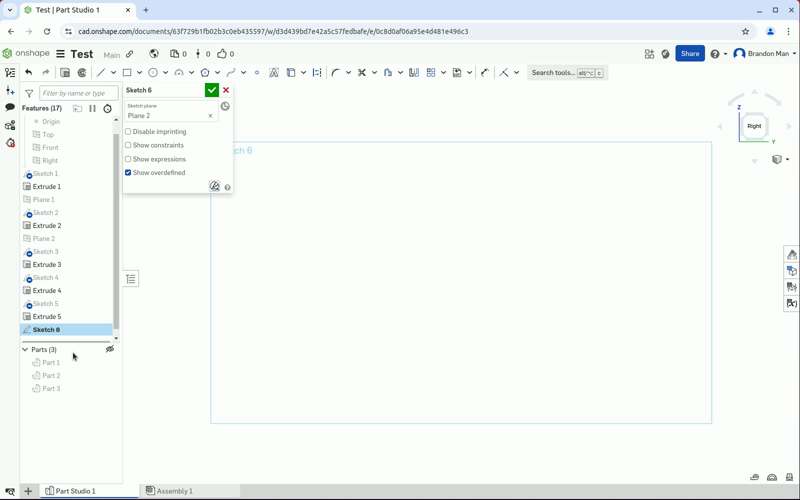
key(c)
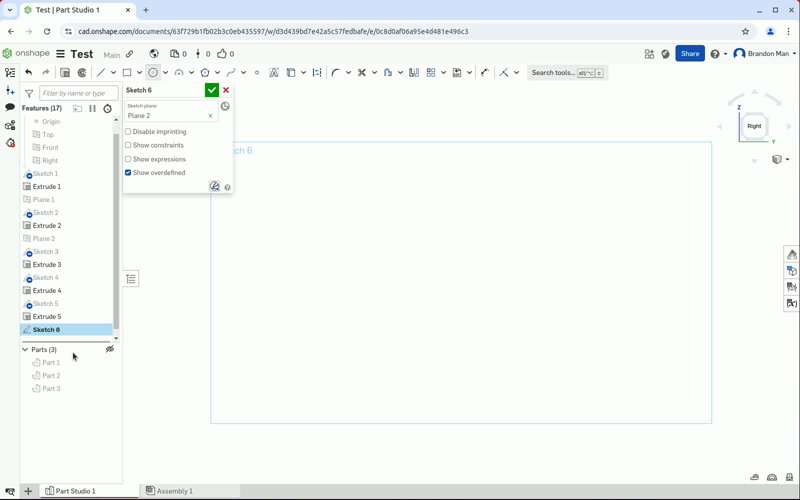
key_down(shift)
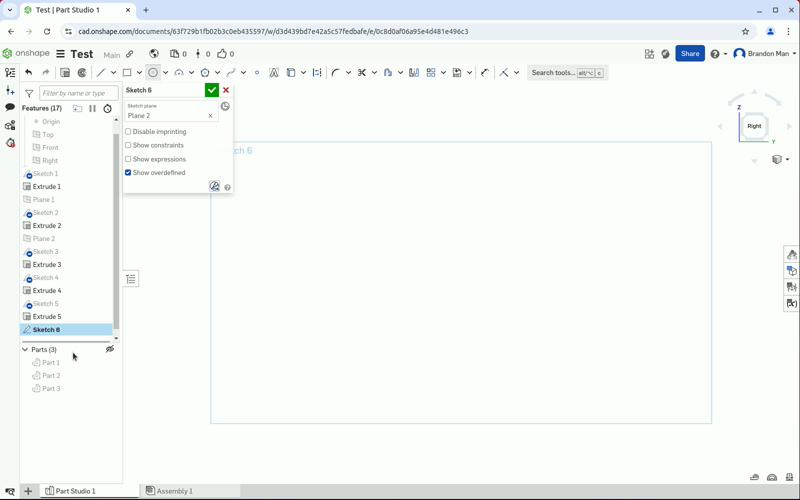
mouse_move(461, 282)
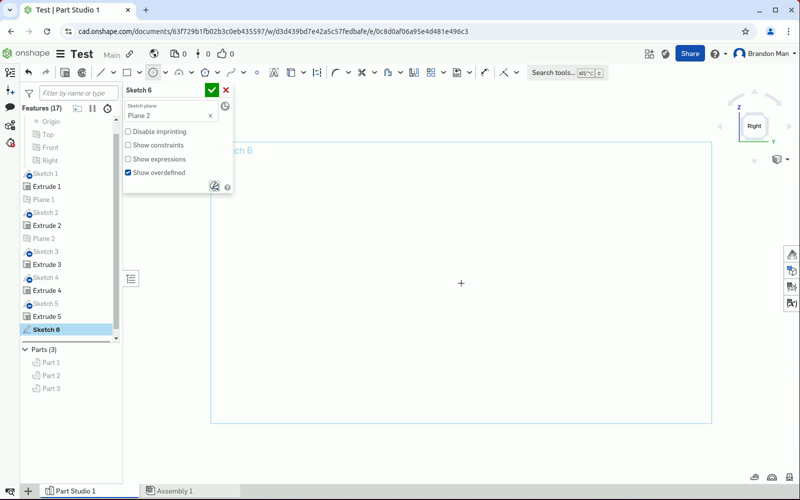
click(461, 282)
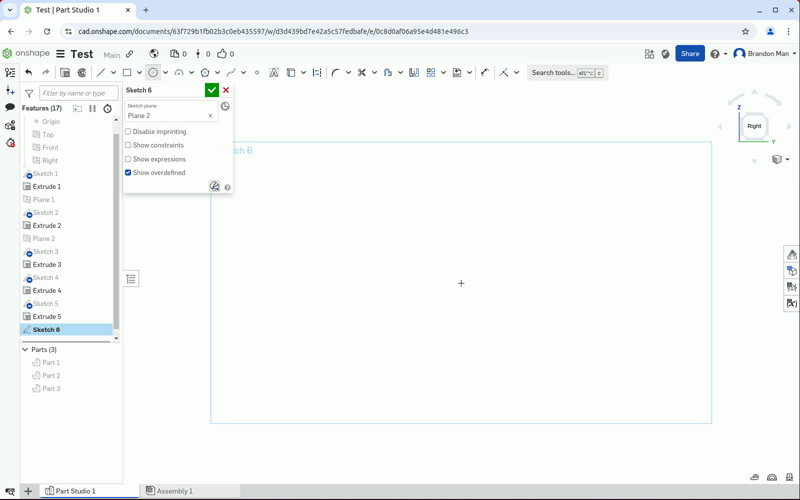
key_up(shift)
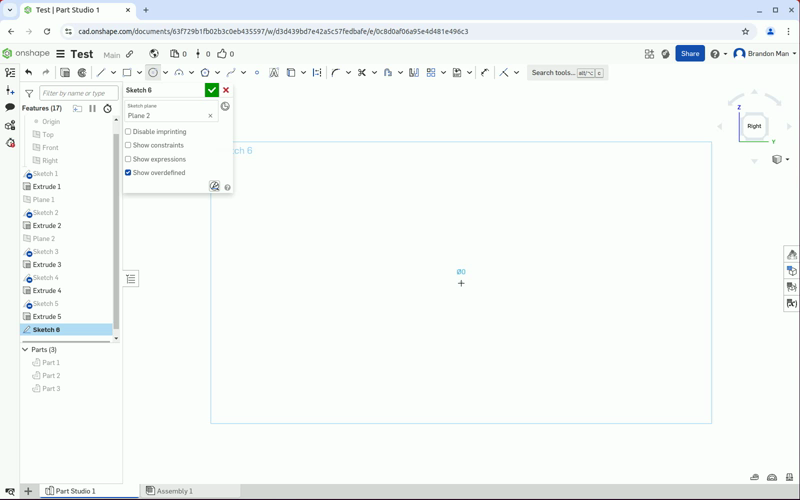
mouse_move(465, 282)
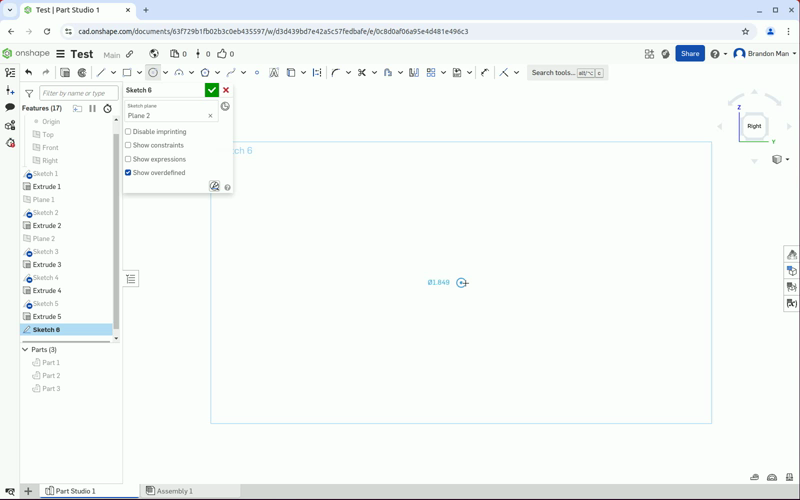
click(465, 282)
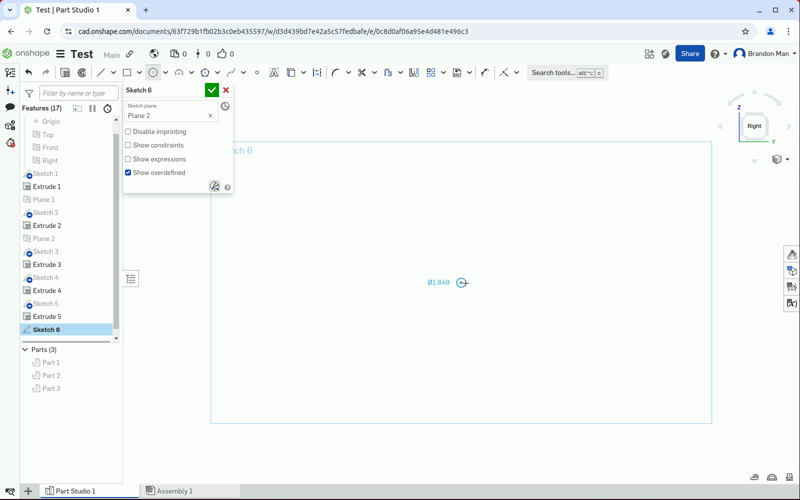
key(esc)
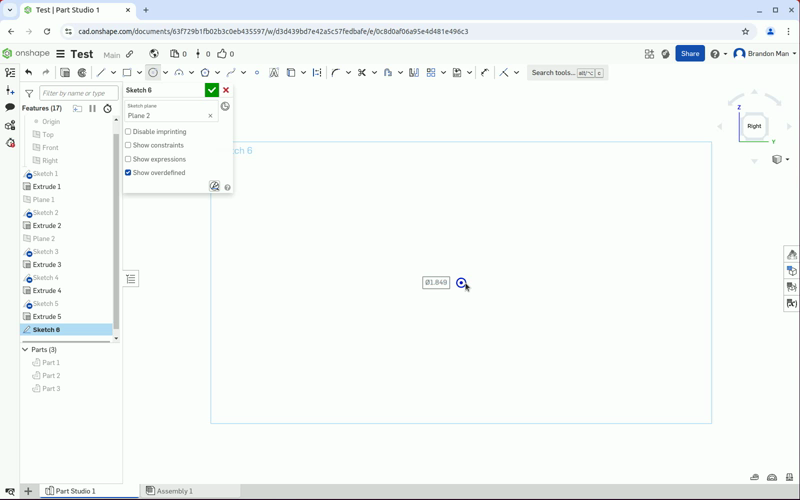
mouse_move(463, 283)
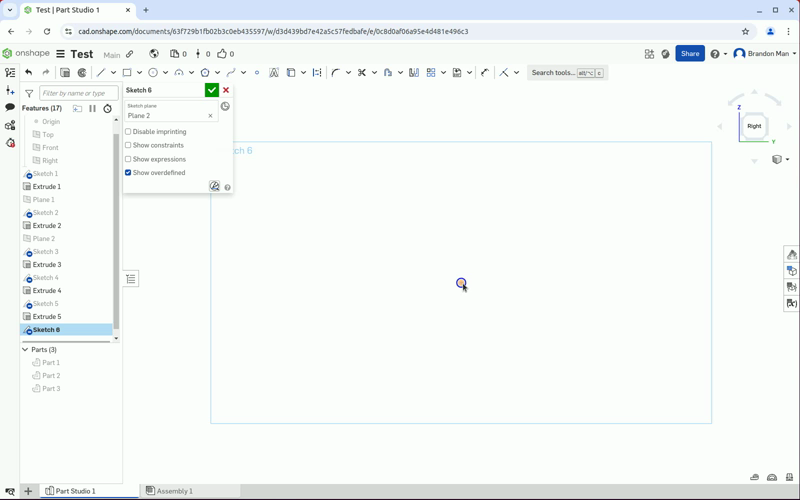
scroll(6)
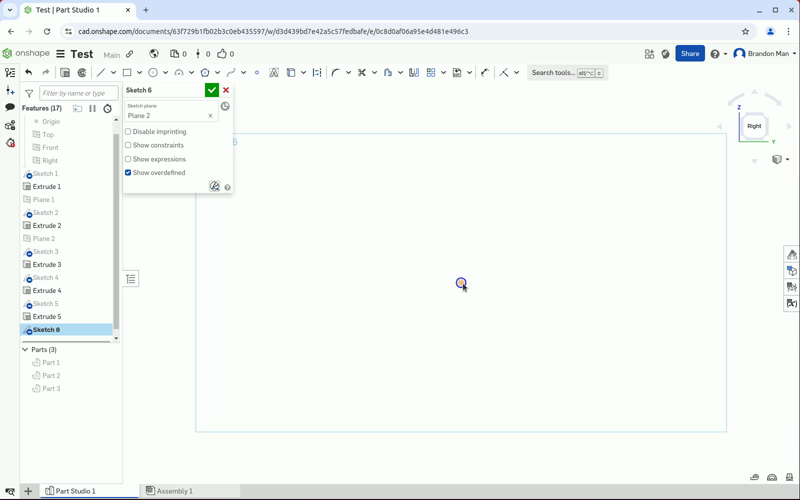
scroll(6)
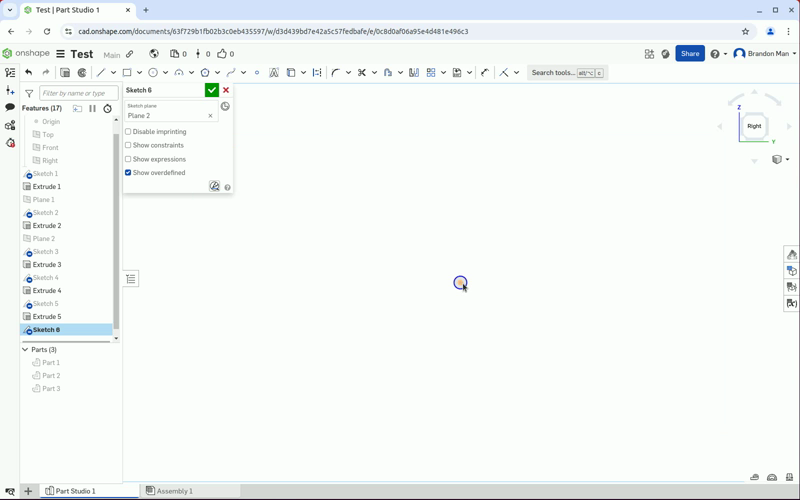
scroll(6)
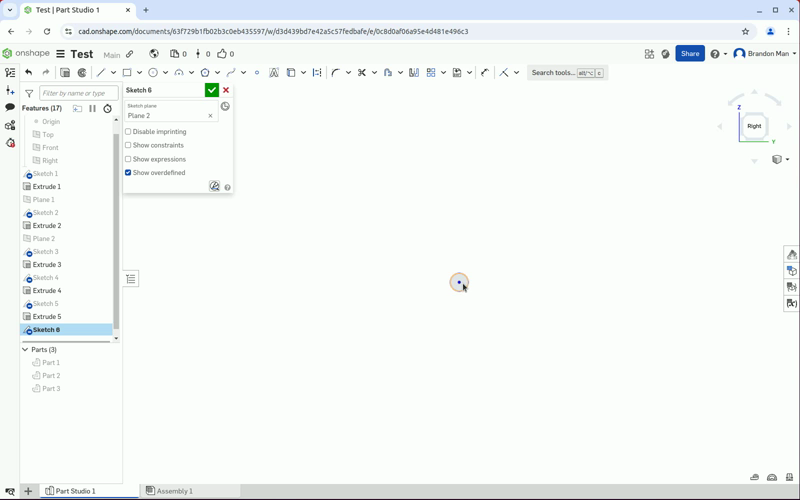
scroll(6)
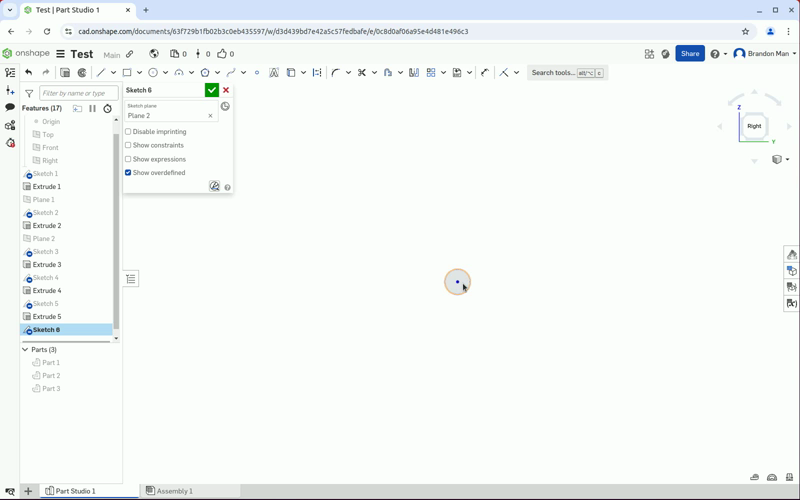
scroll(6)
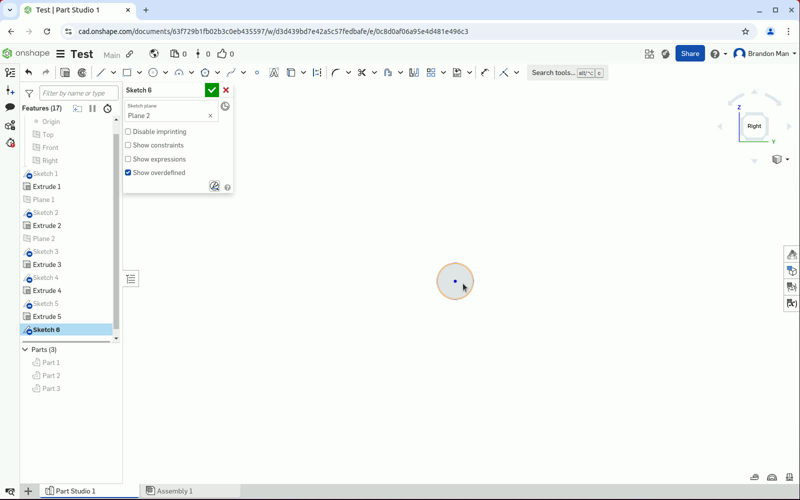
scroll(6)
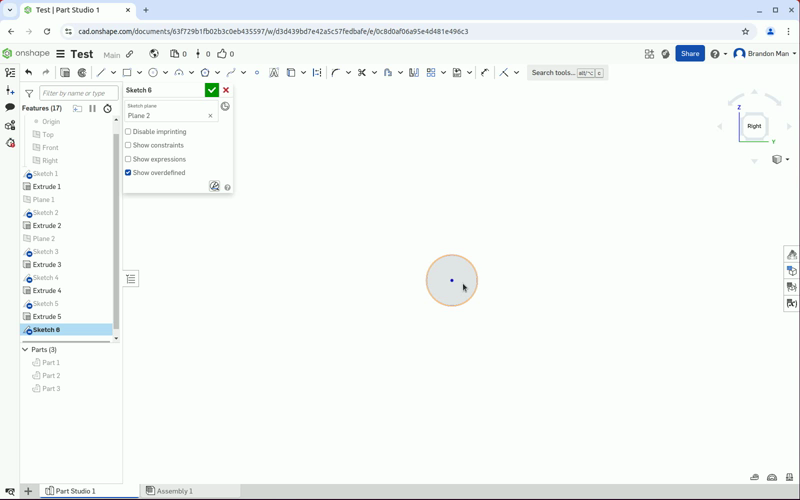
scroll(6)
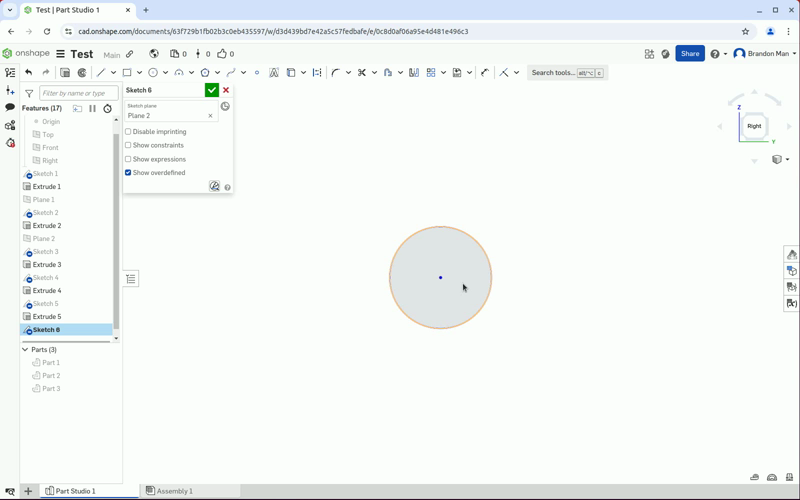
click(463, 283)
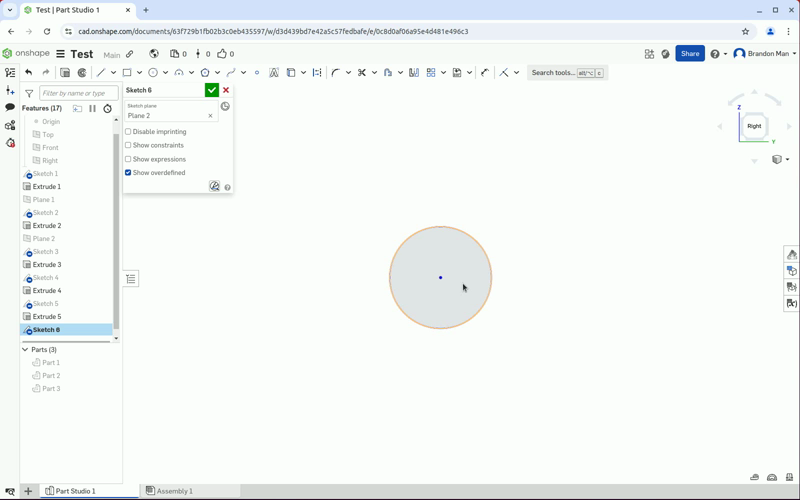
scroll(-6)
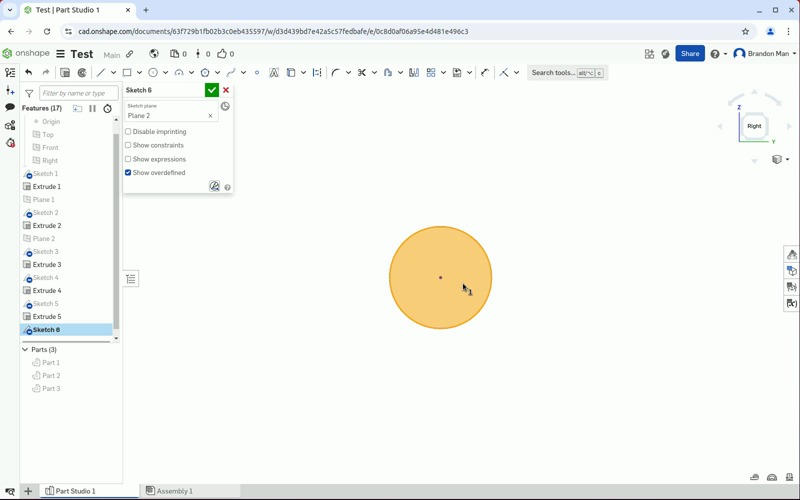
scroll(-6)
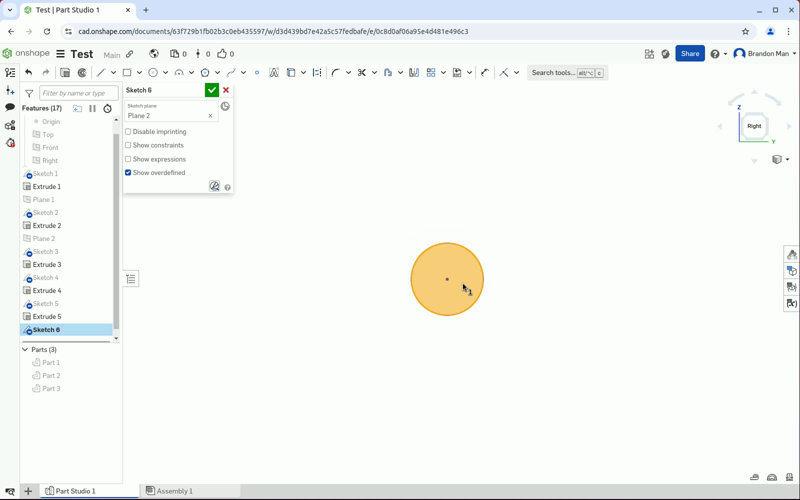
scroll(-6)
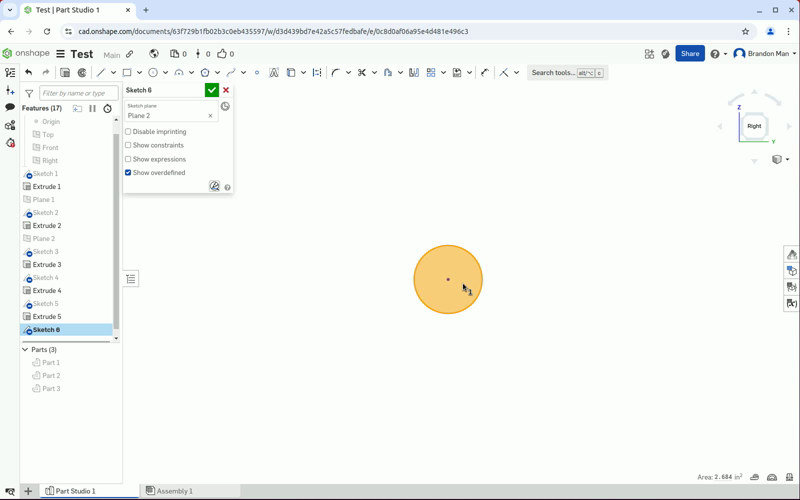
scroll(-6)
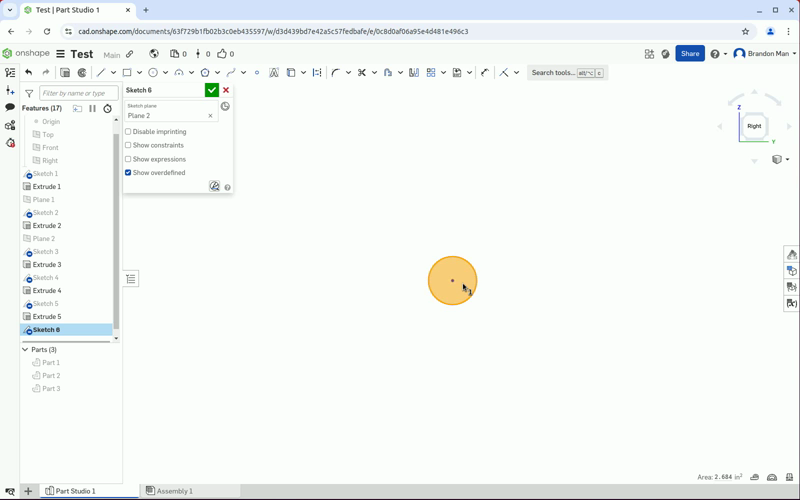
scroll(-6)
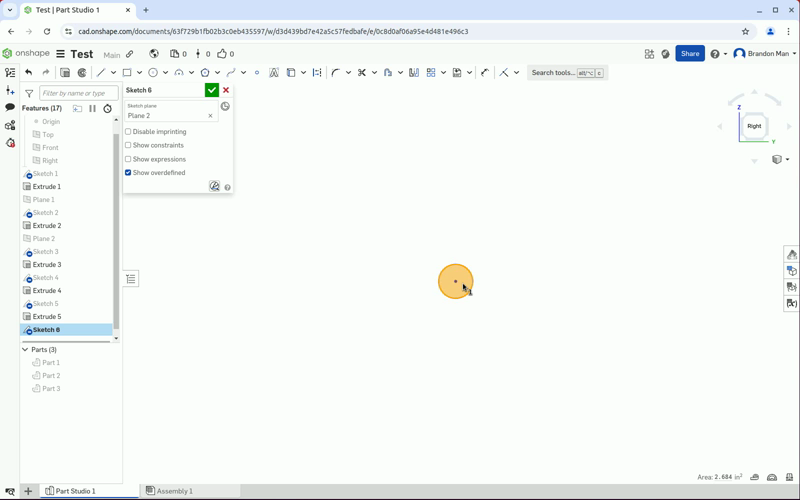
scroll(-6)
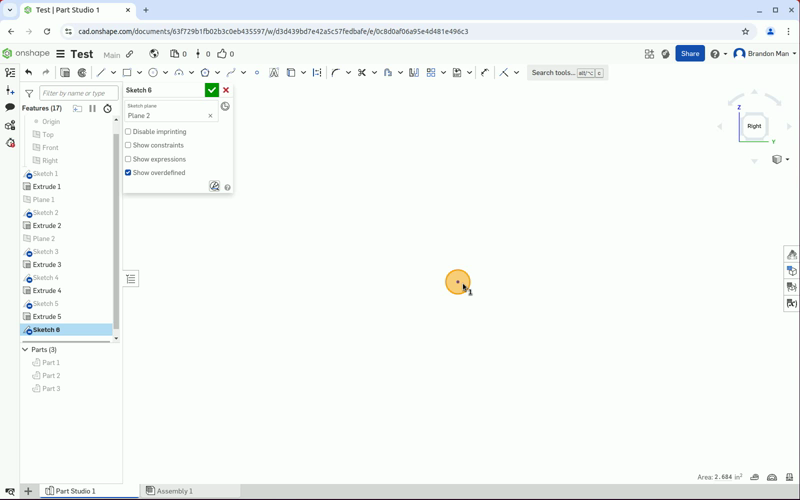
scroll(-6)
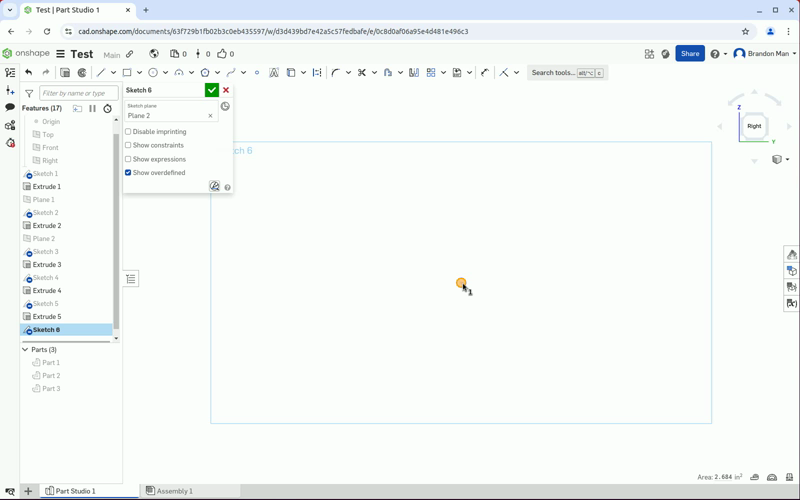
mouse_move(73, 352)
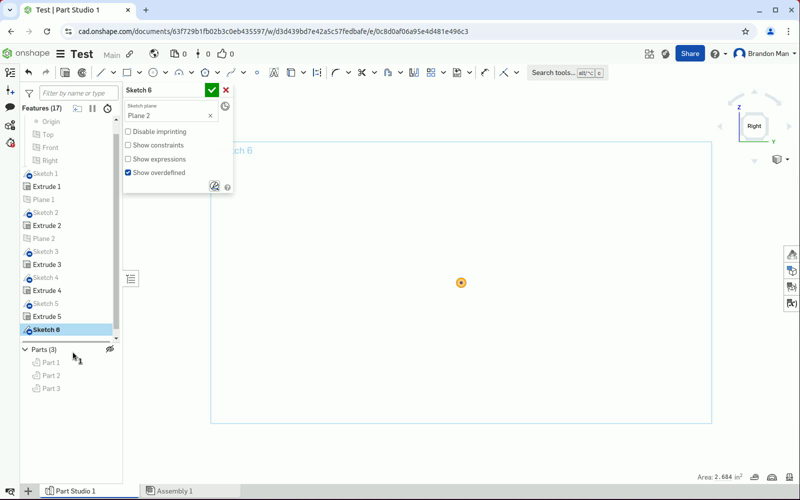
key(shift+y)
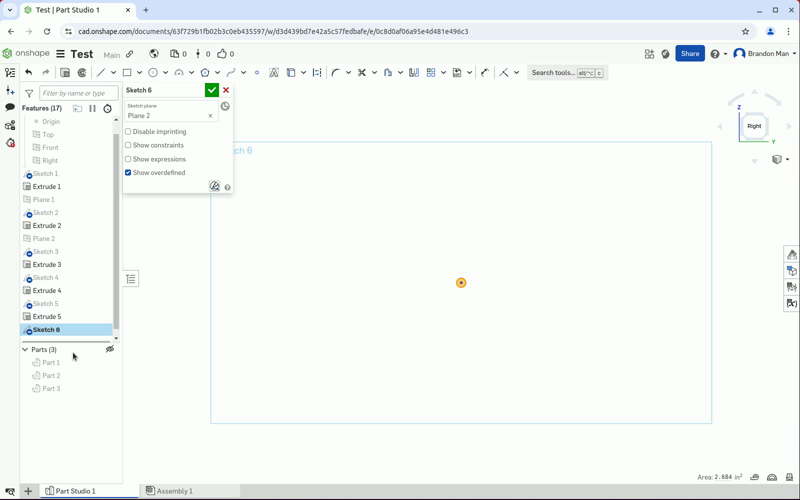
key(shift+e)
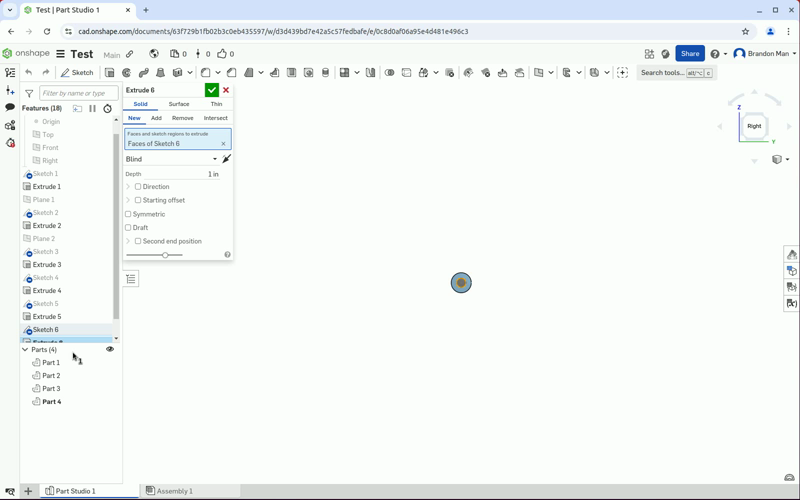
mouse_move(143, 106)
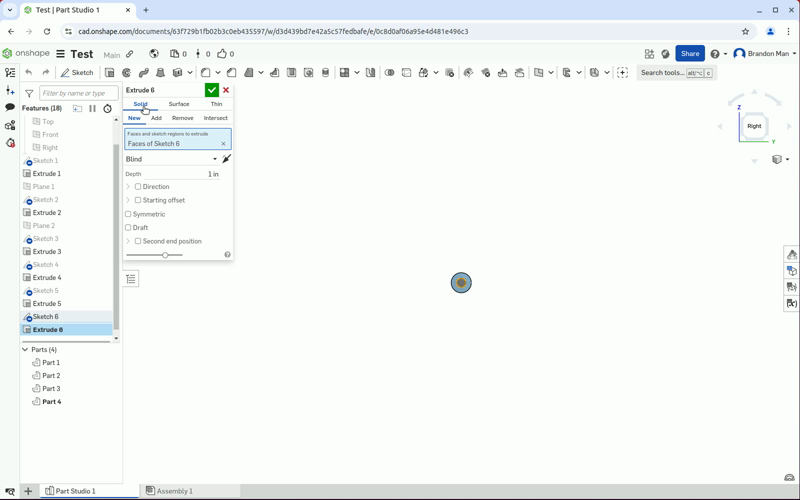
click(143, 106)
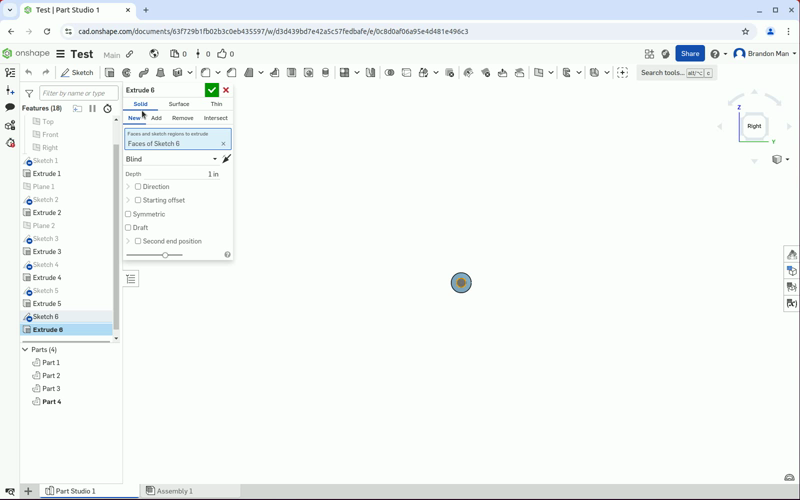
mouse_move(137, 120)
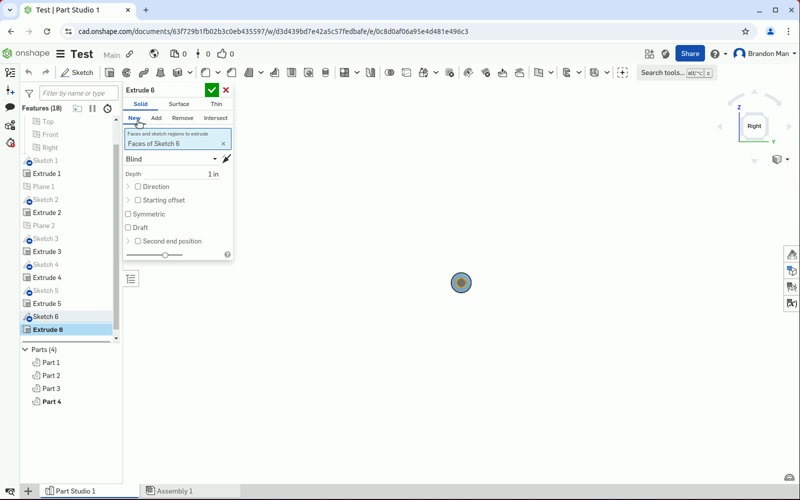
click(137, 120)
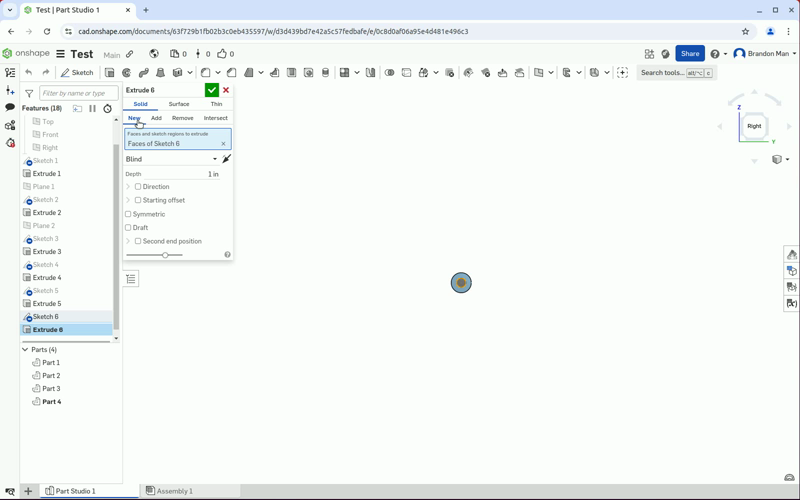
key(tab, 4)
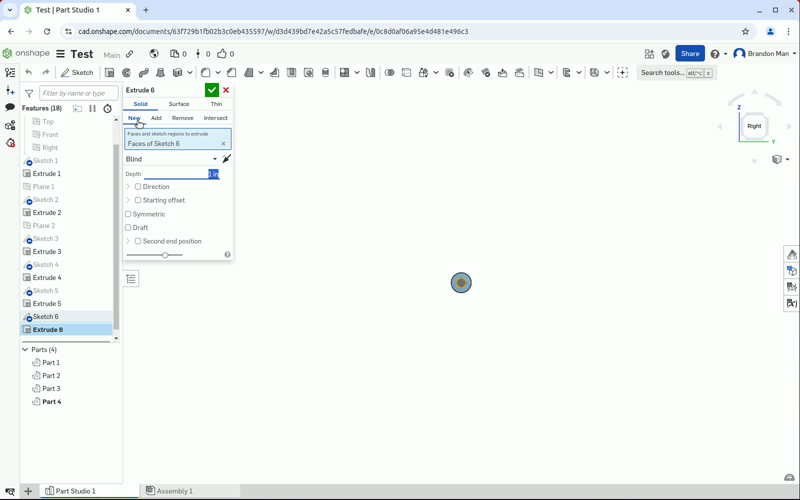
text(3.851)
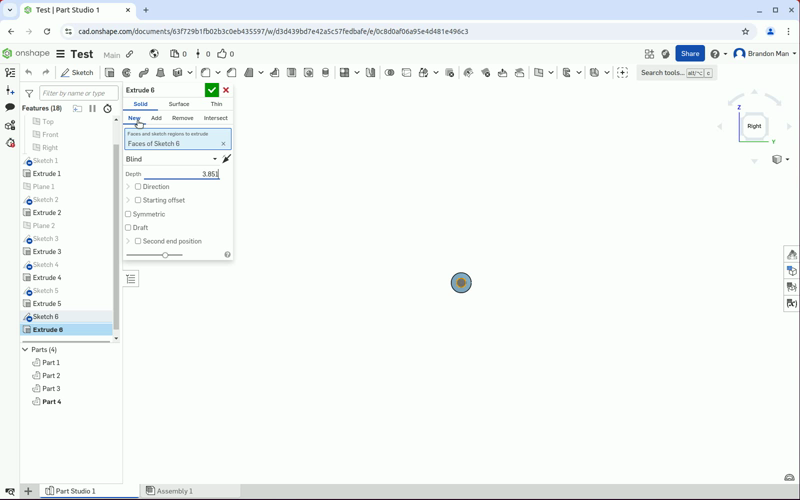
key(enter)
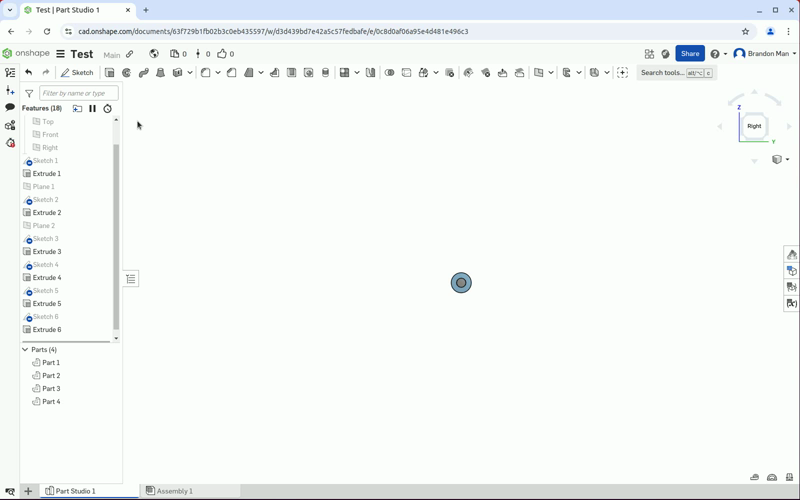
key(shift+h)
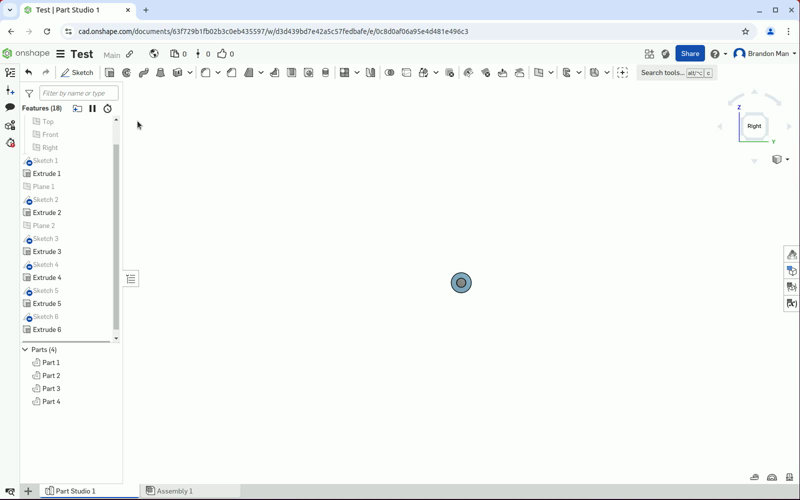
key(shift+h)
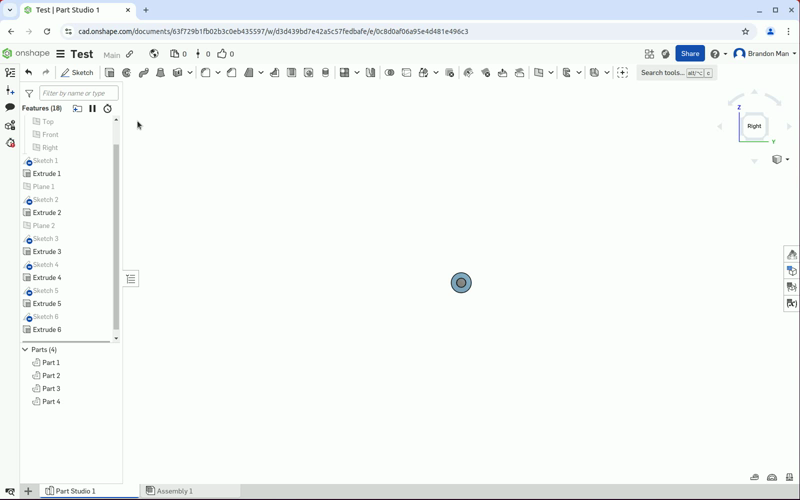
mouse_move(69, 163)
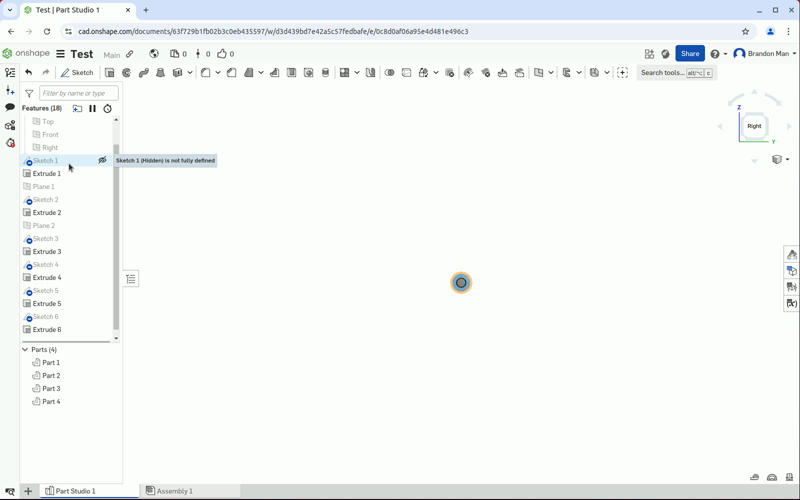
click(69, 163)
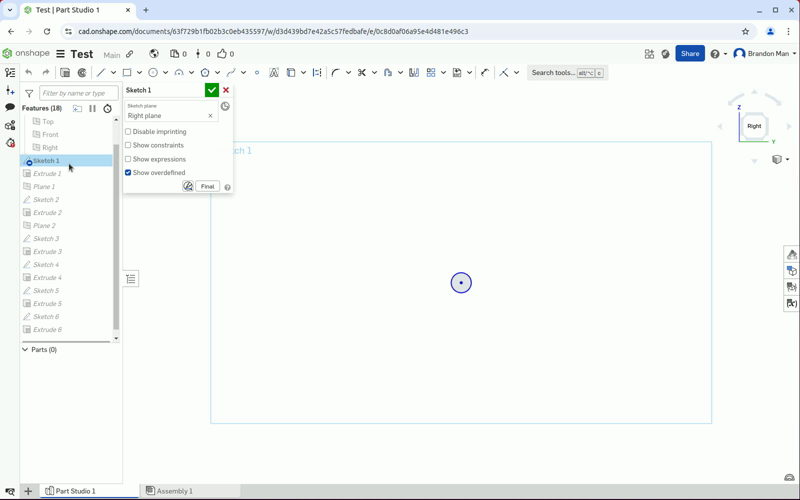
mouse_move(229, 92)
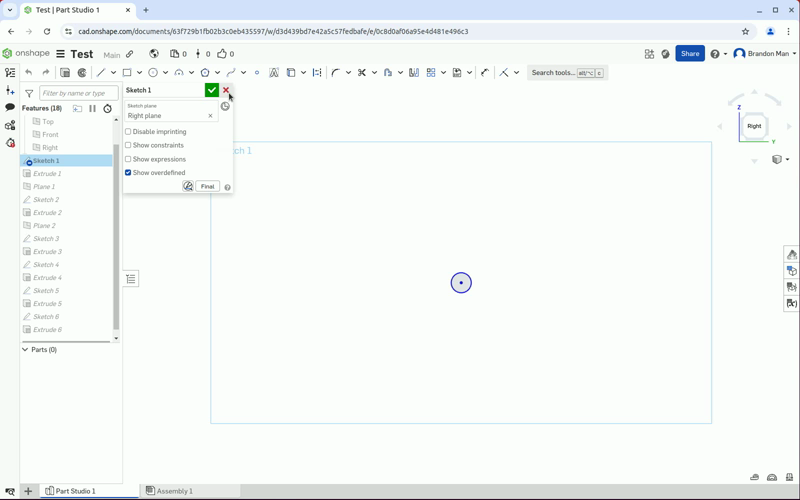
click(229, 92)
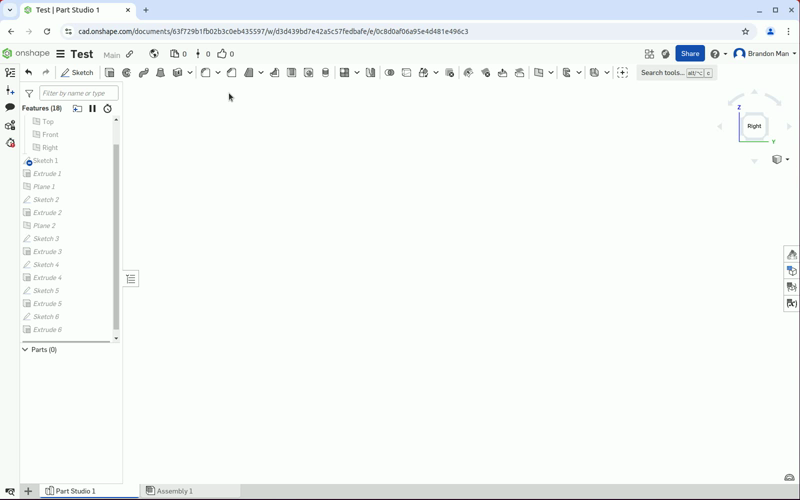
key(shift+s)
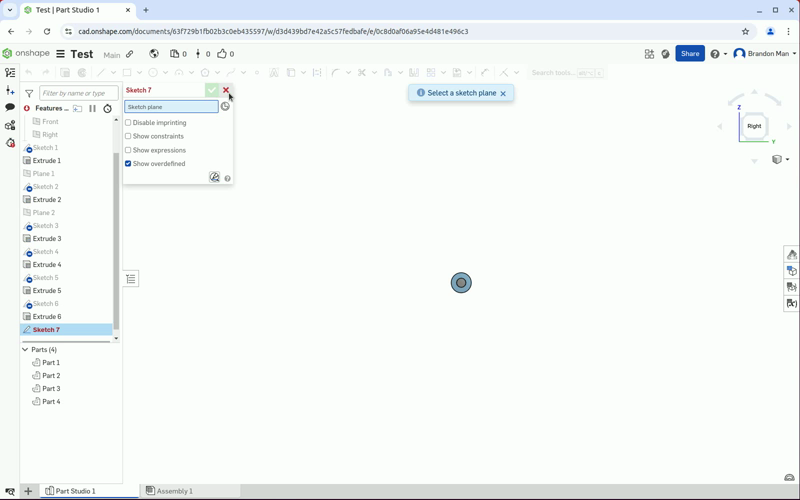
mouse_move(69, 215)
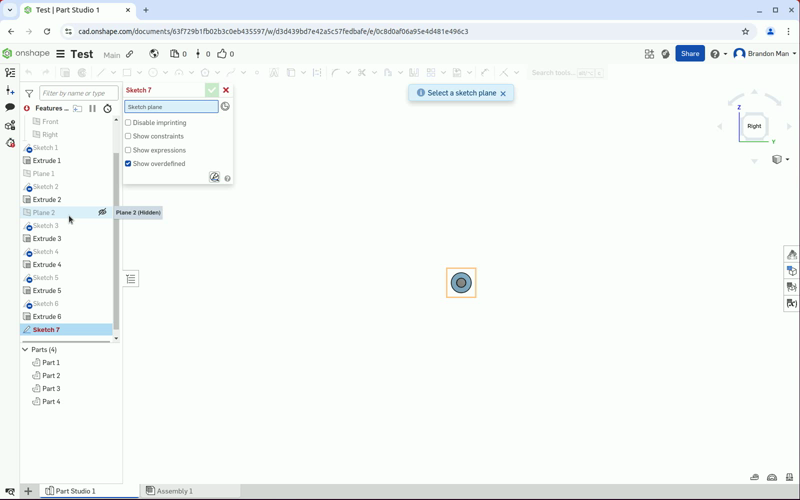
click(69, 215)
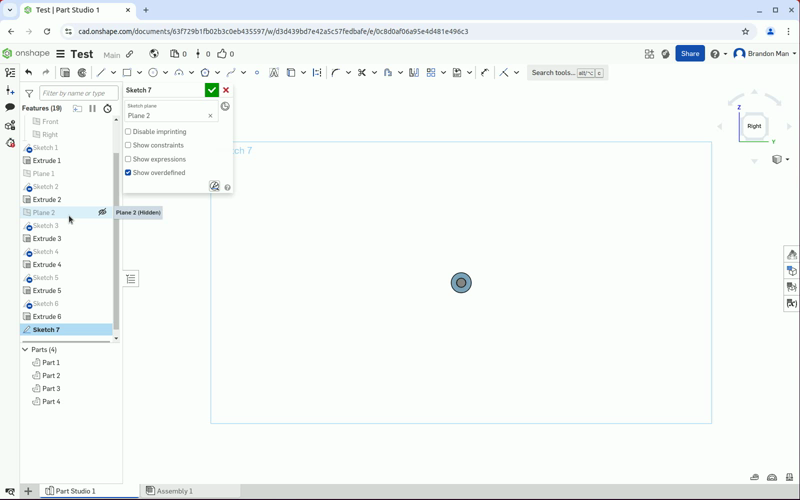
mouse_move(73, 352)
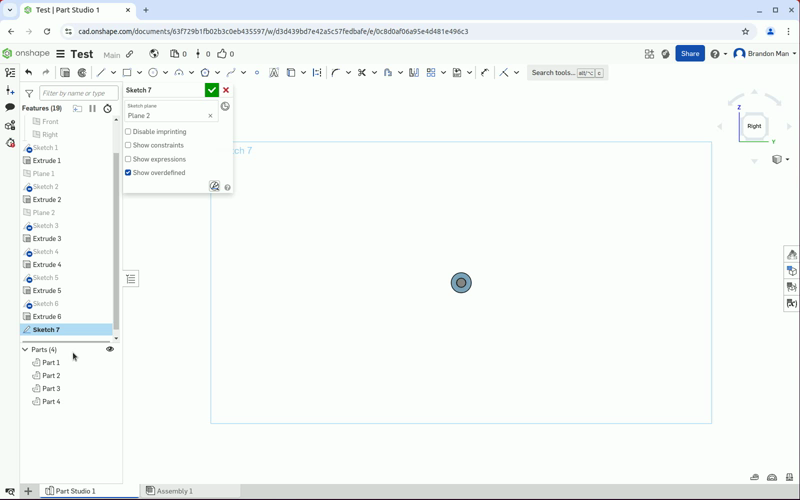
key(y)
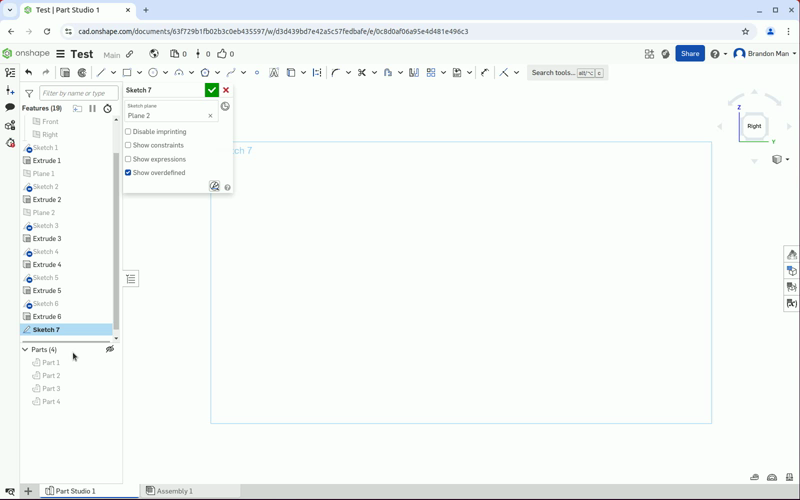
key(c)
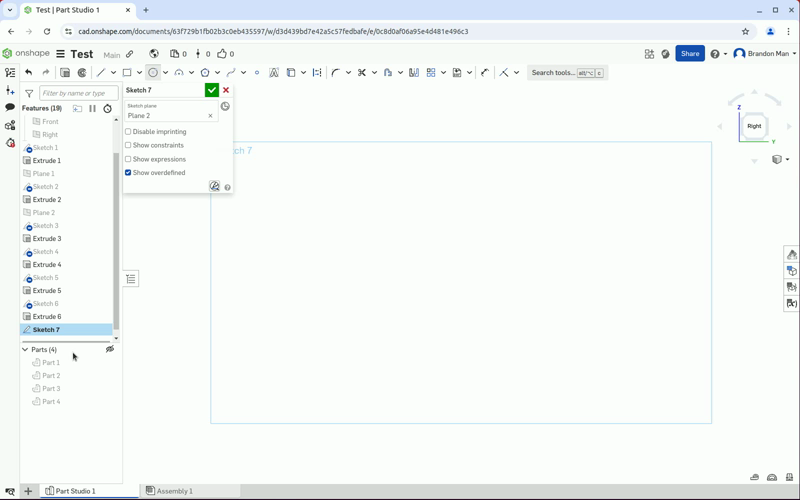
key_down(shift)
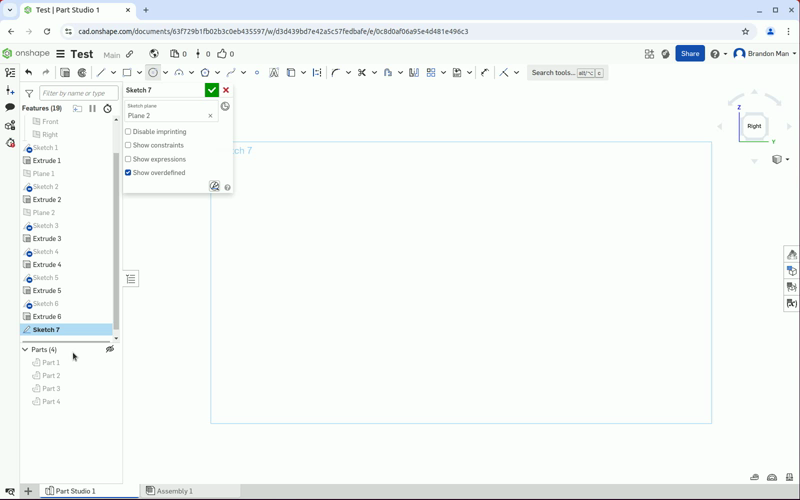
mouse_move(460, 282)
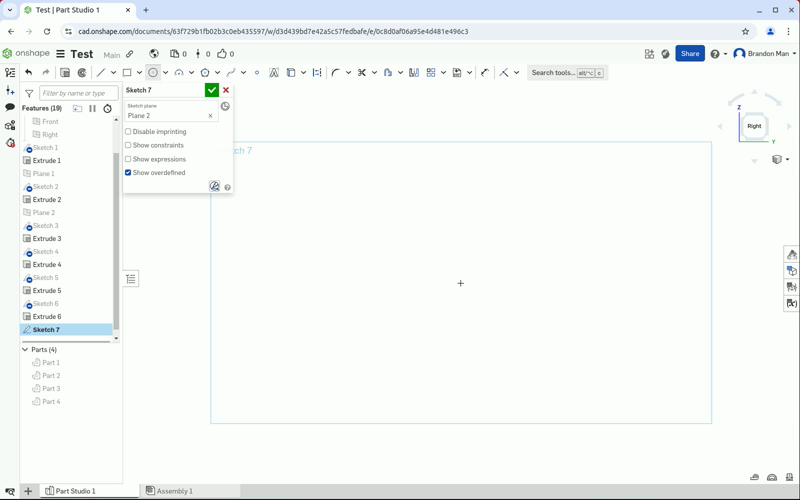
click(460, 282)
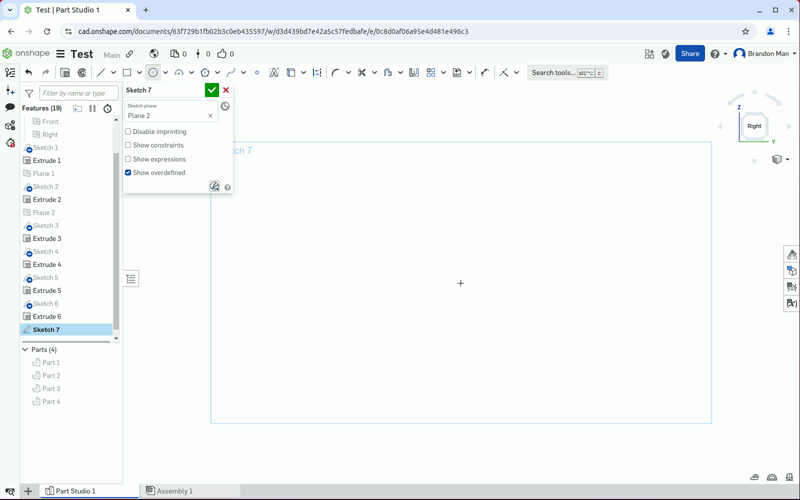
key_up(shift)
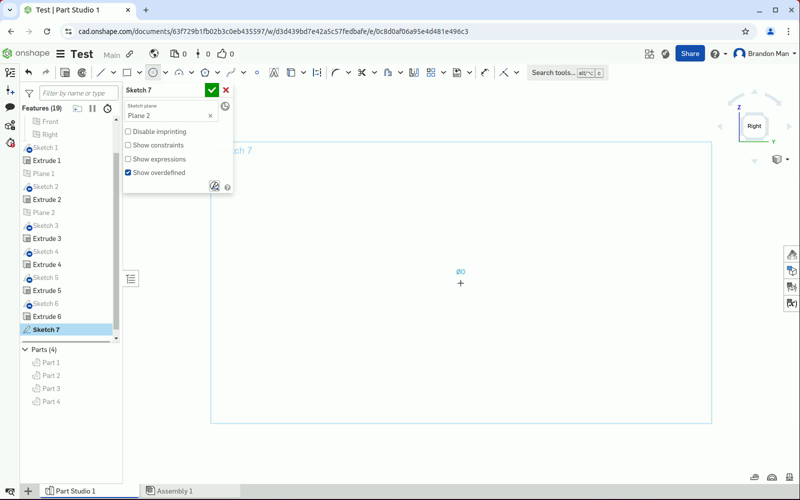
mouse_move(467, 282)
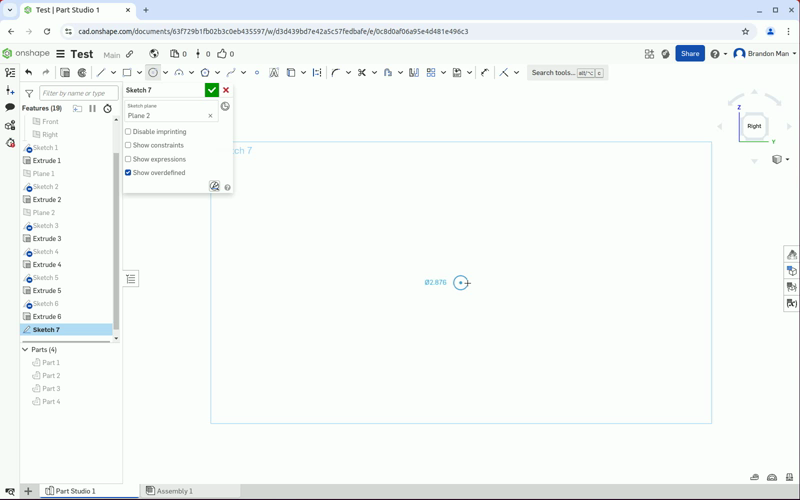
click(467, 282)
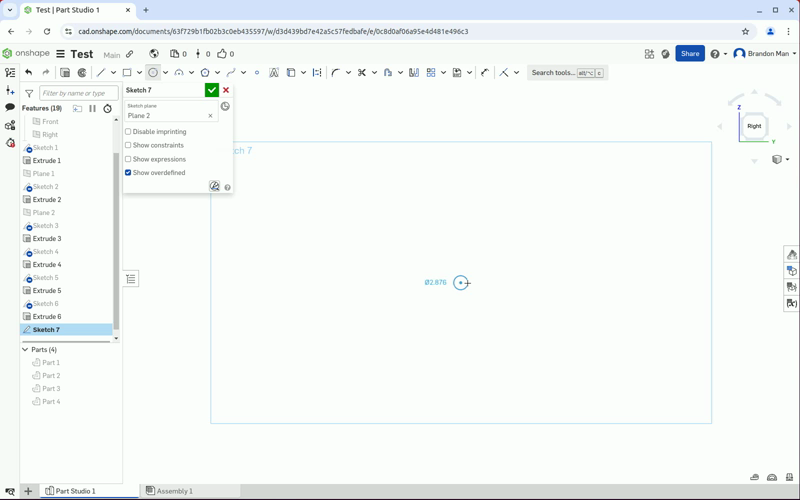
key(esc)
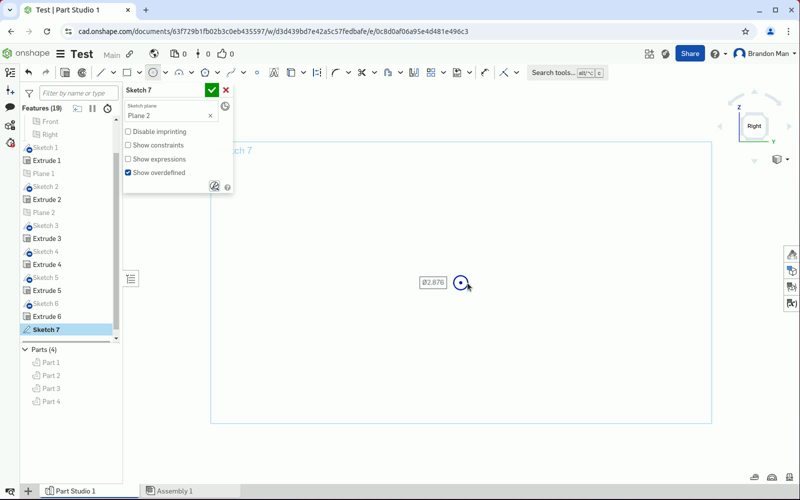
key(c)
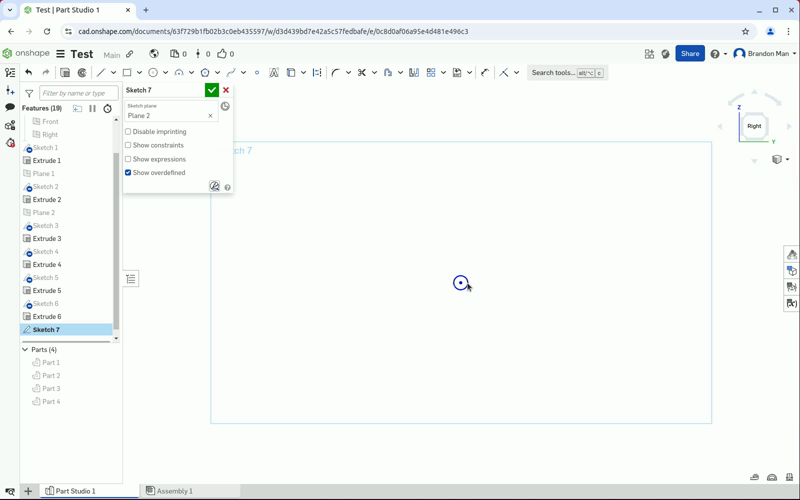
key_down(shift)
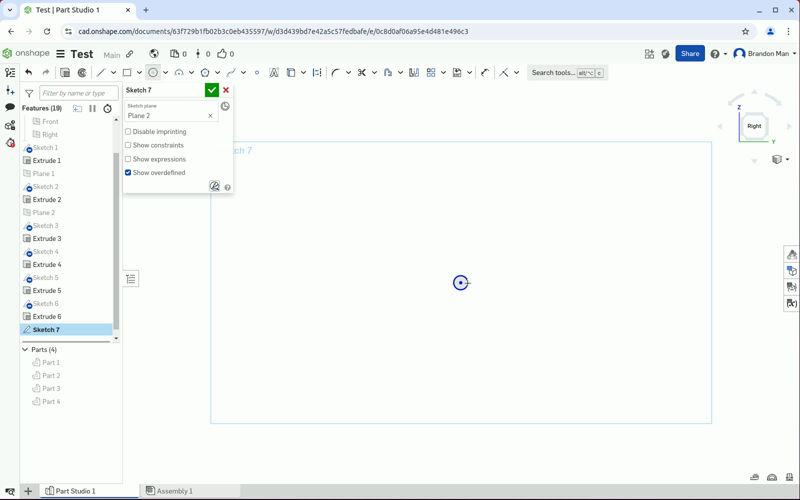
mouse_move(460, 282)
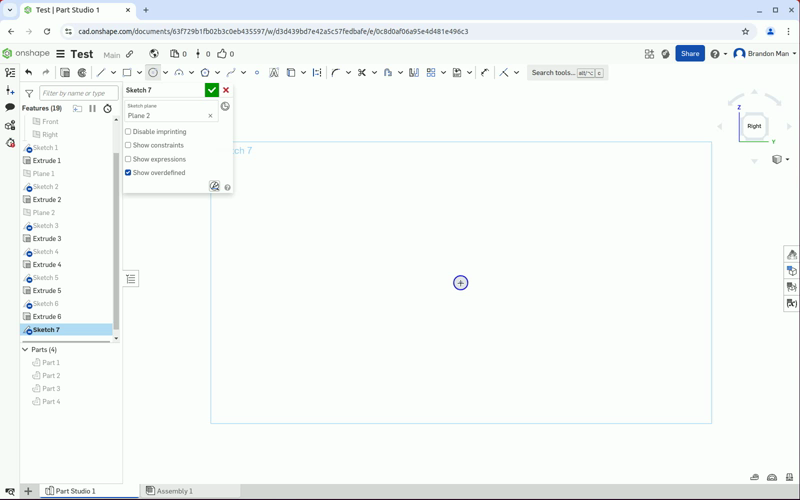
click(460, 282)
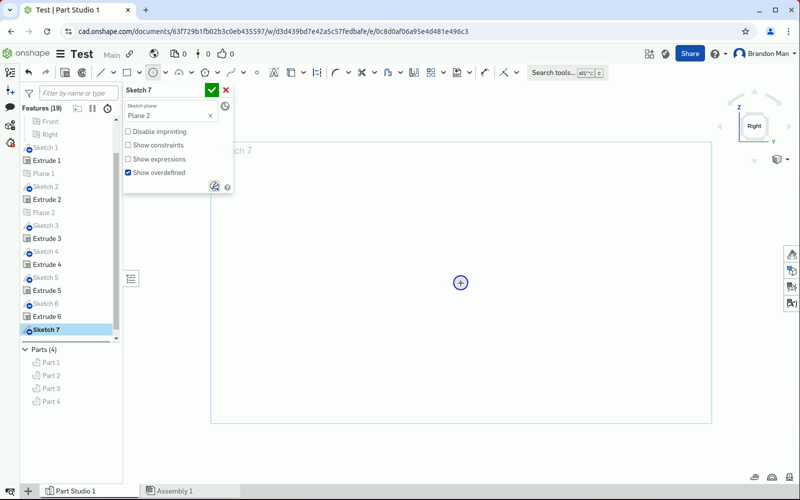
key_up(shift)
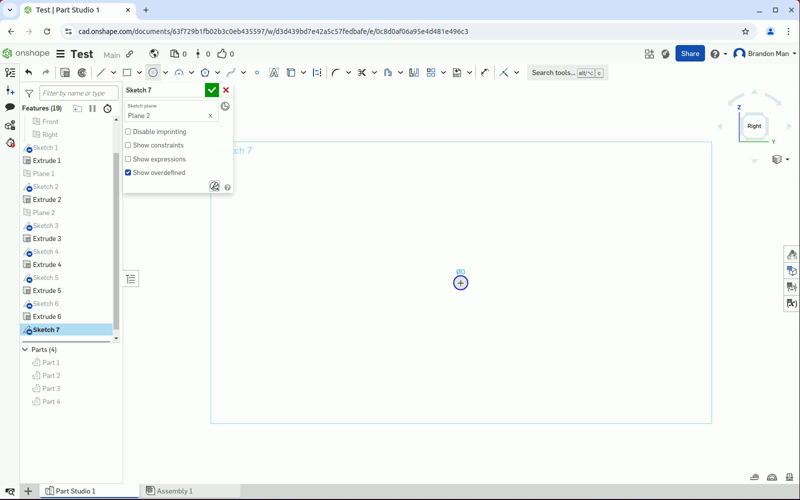
mouse_move(464, 282)
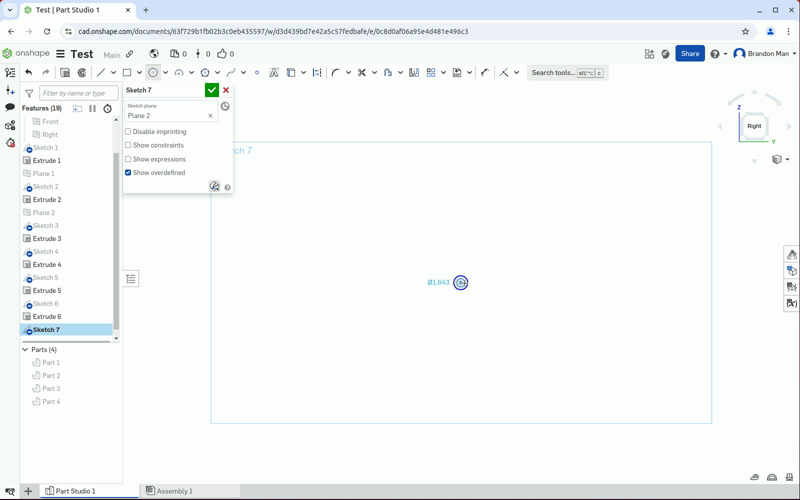
scroll(6)
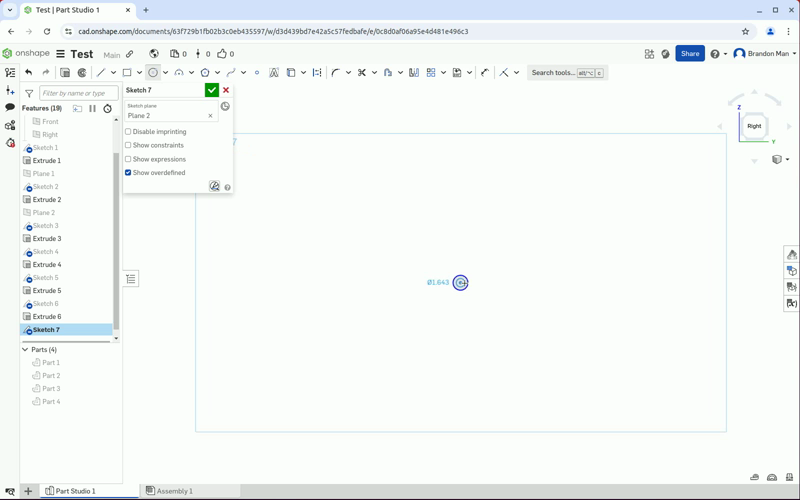
scroll(6)
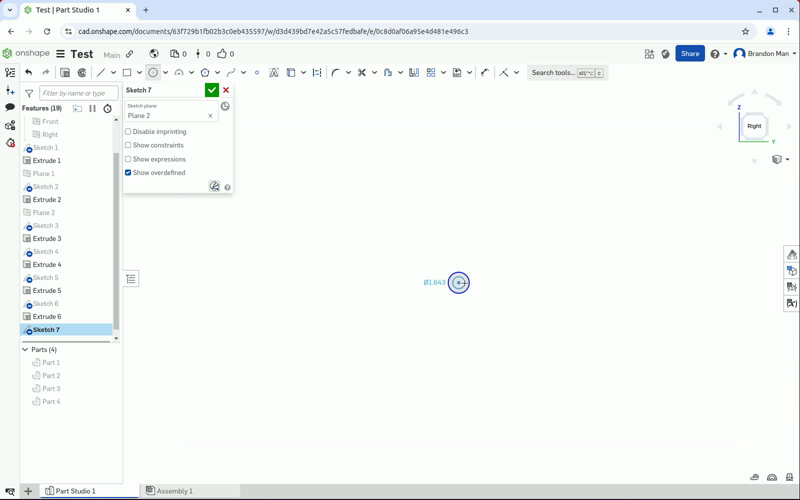
scroll(6)
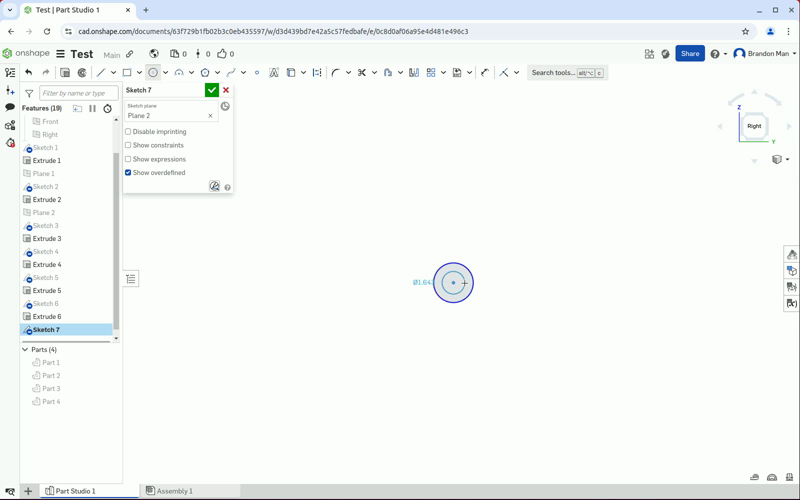
scroll(6)
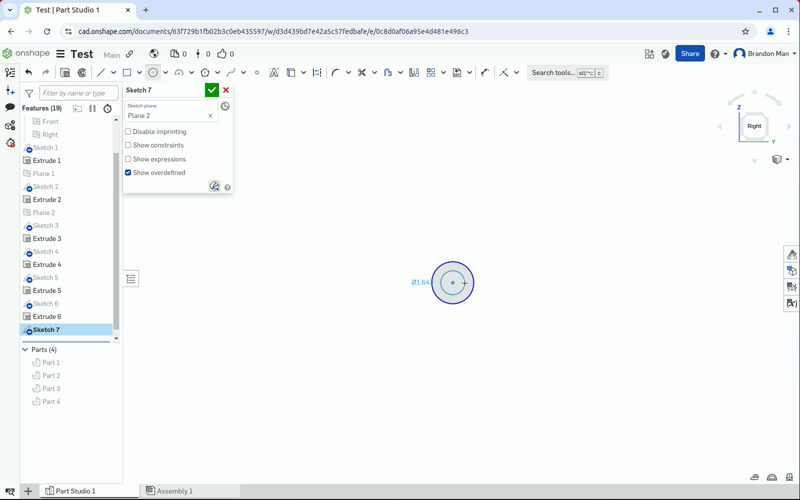
scroll(6)
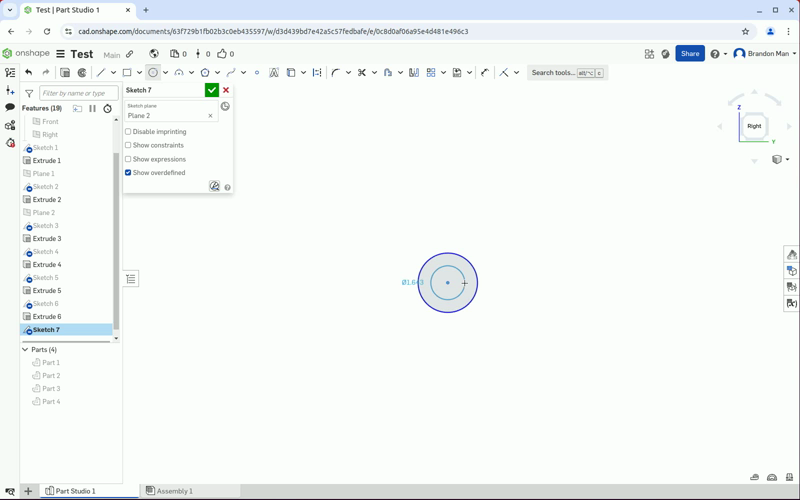
scroll(6)
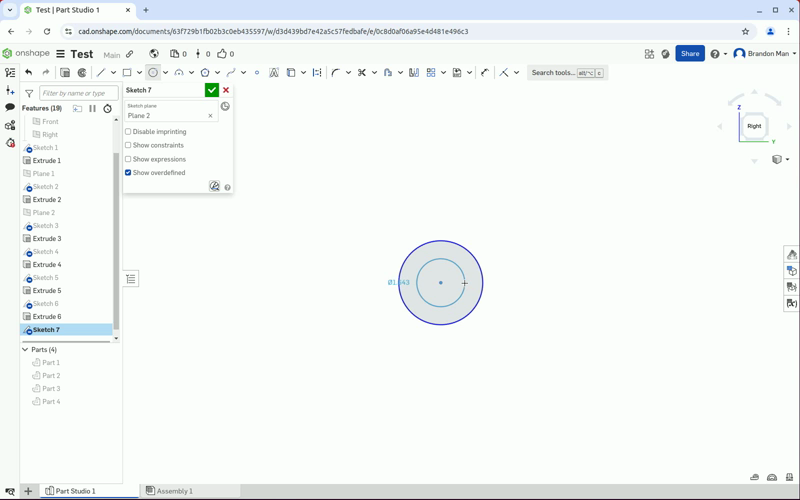
scroll(6)
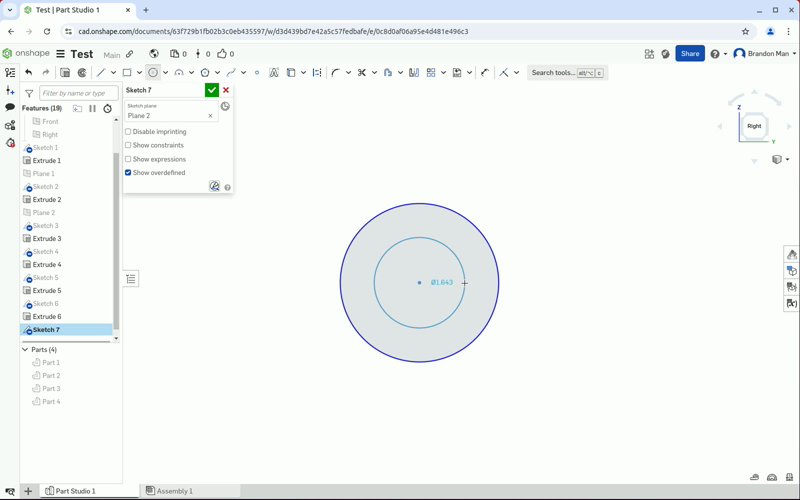
click(464, 282)
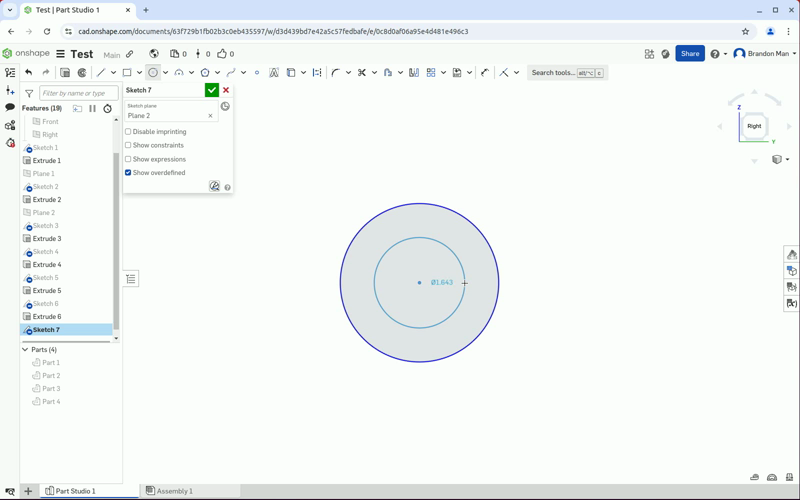
scroll(-6)
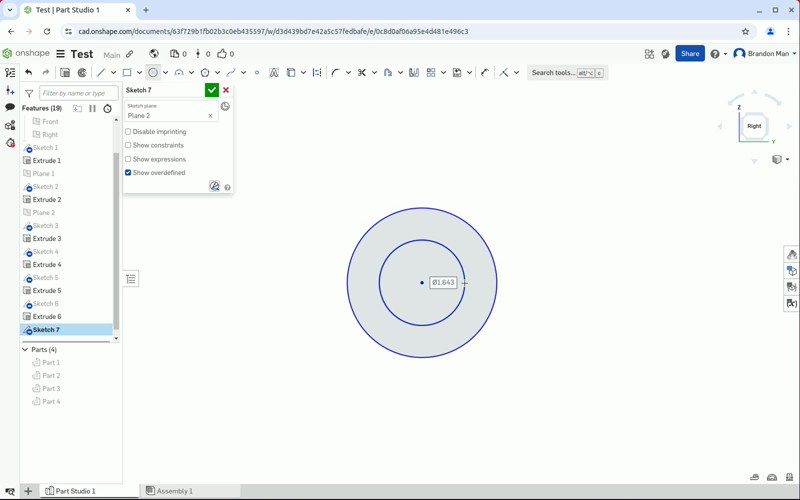
scroll(-6)
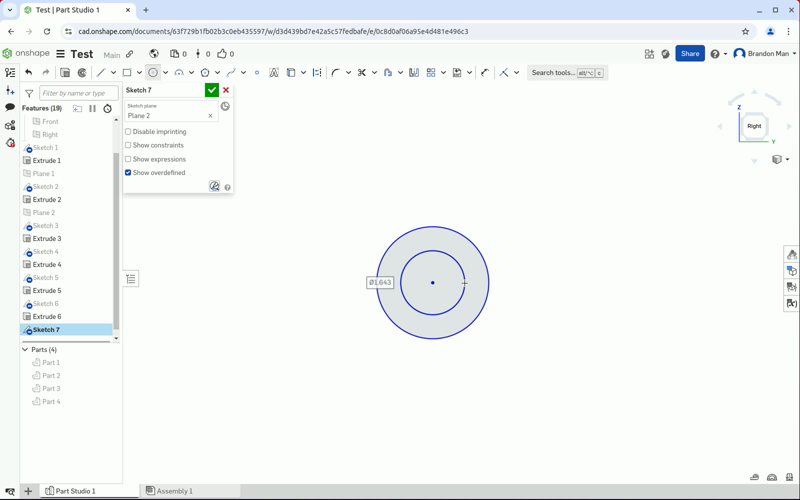
scroll(-6)
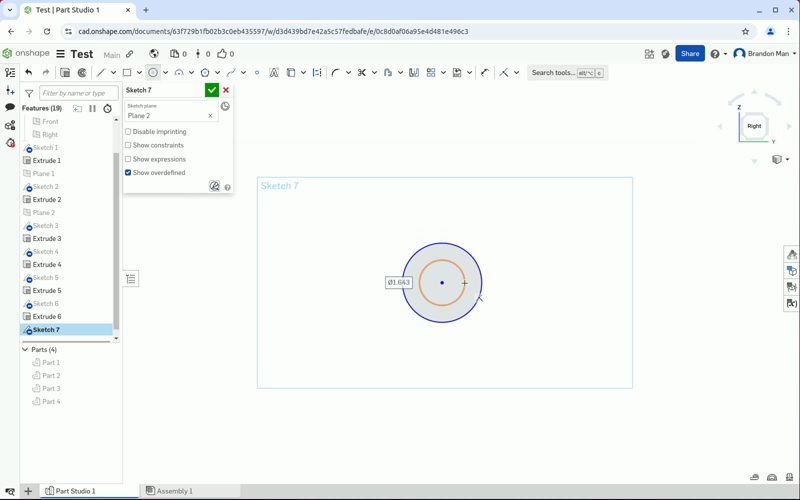
scroll(-6)
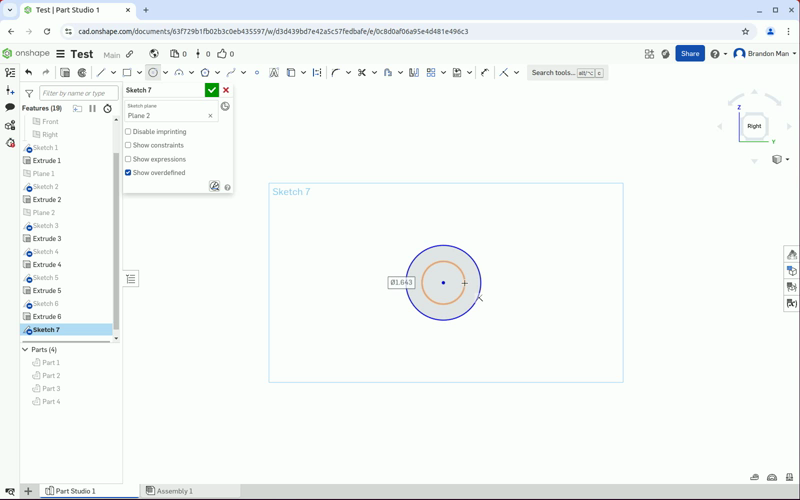
scroll(-6)
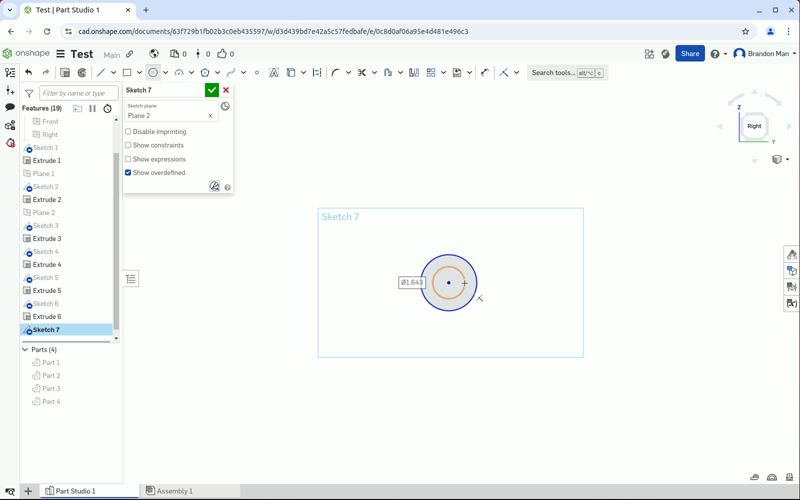
scroll(-6)
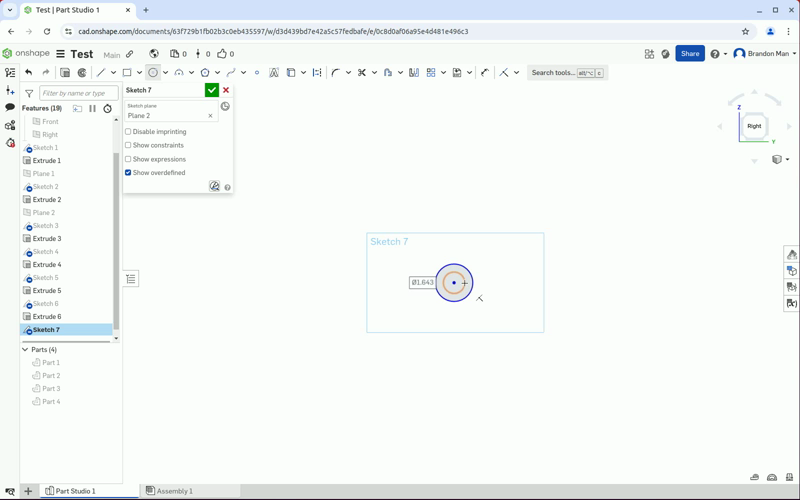
scroll(-6)
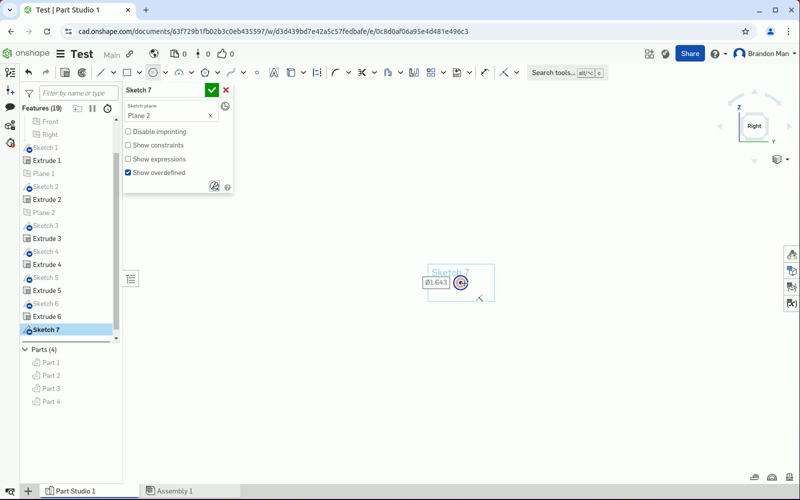
key(esc)
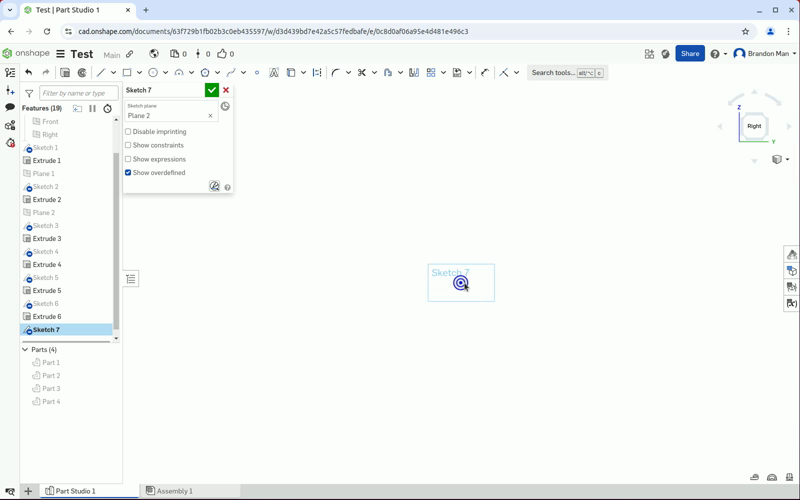
mouse_move(456, 282)
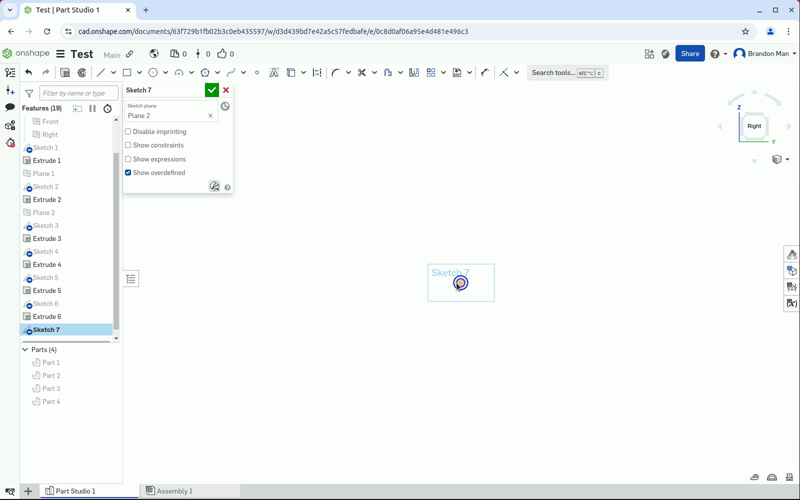
scroll(6)
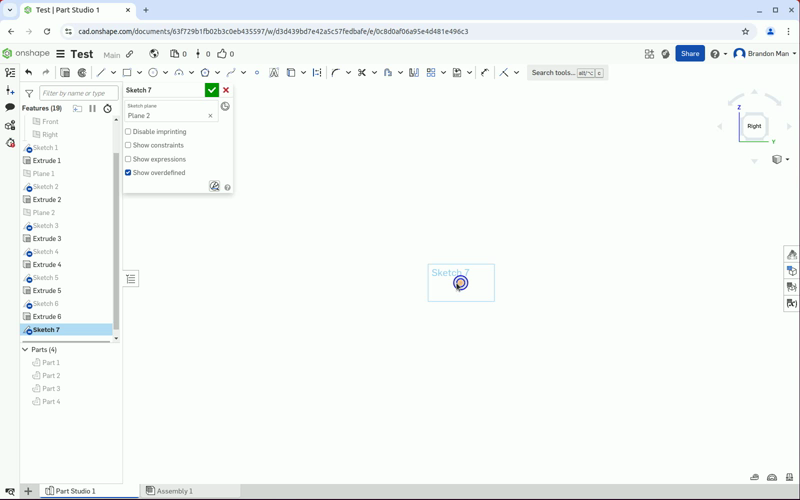
scroll(6)
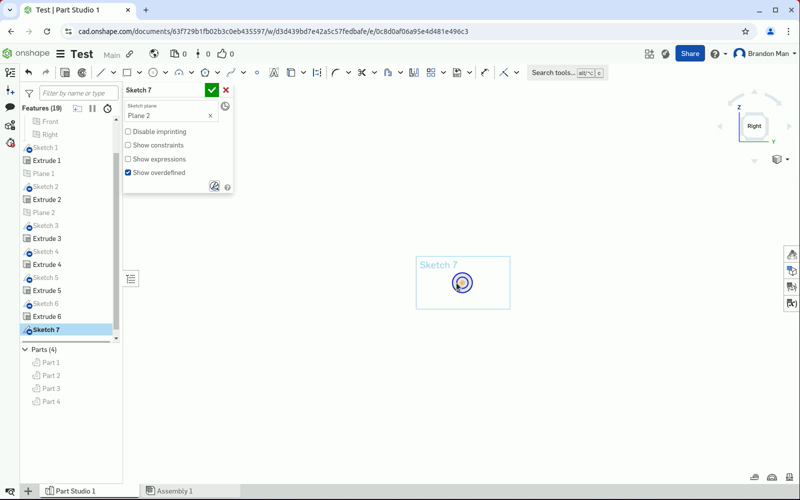
scroll(6)
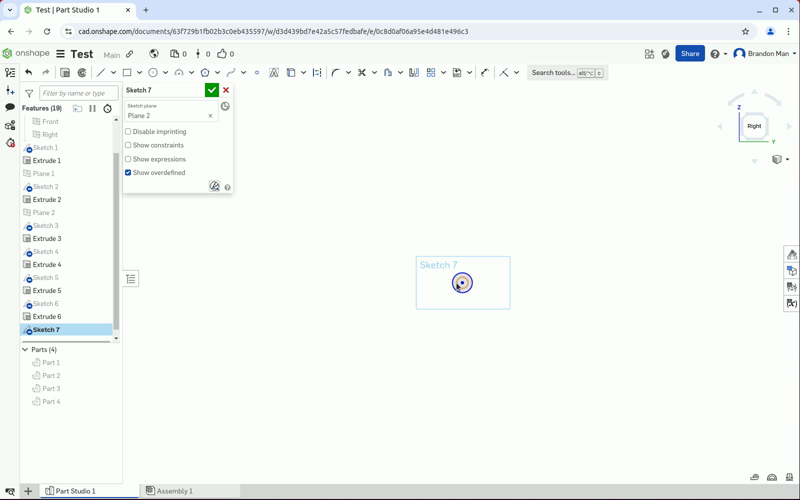
scroll(6)
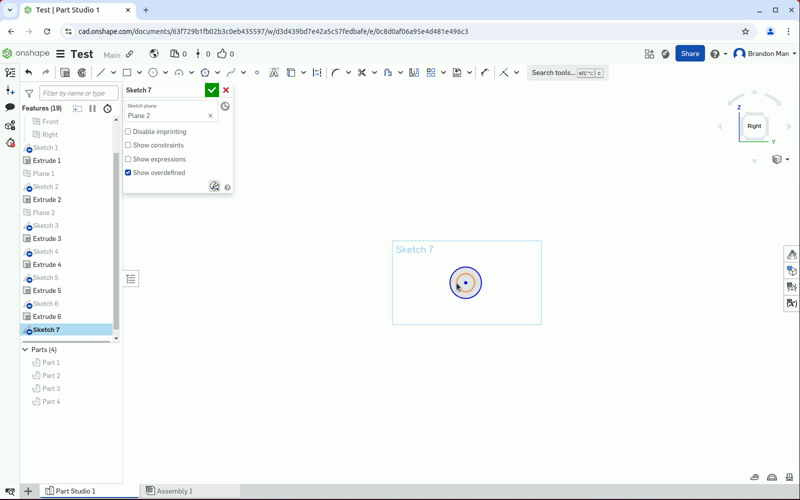
scroll(6)
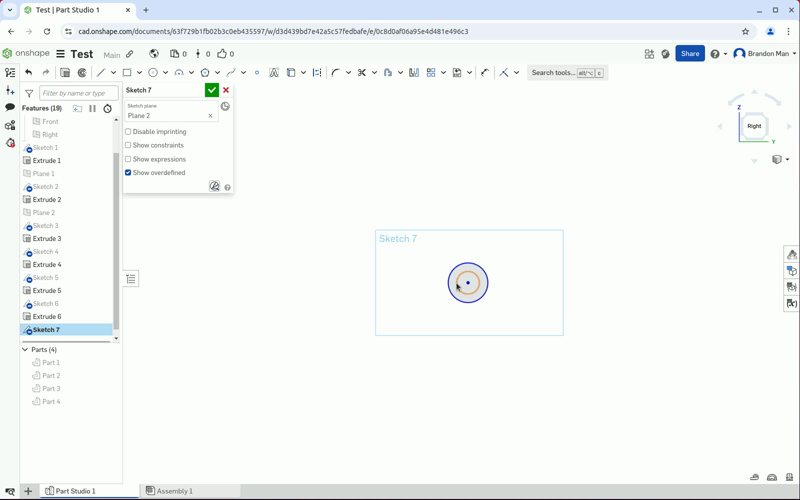
scroll(6)
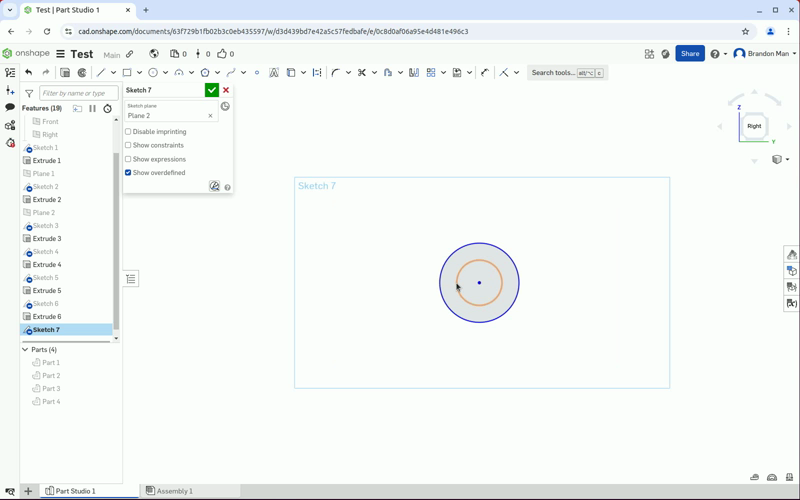
scroll(6)
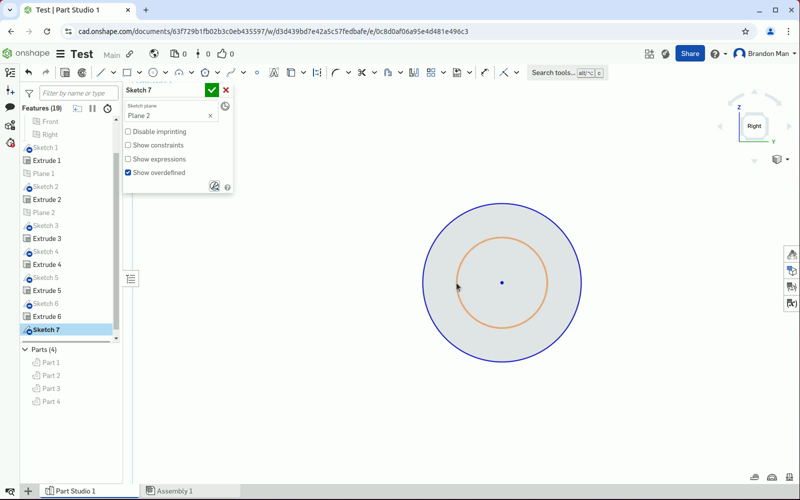
click(456, 282)
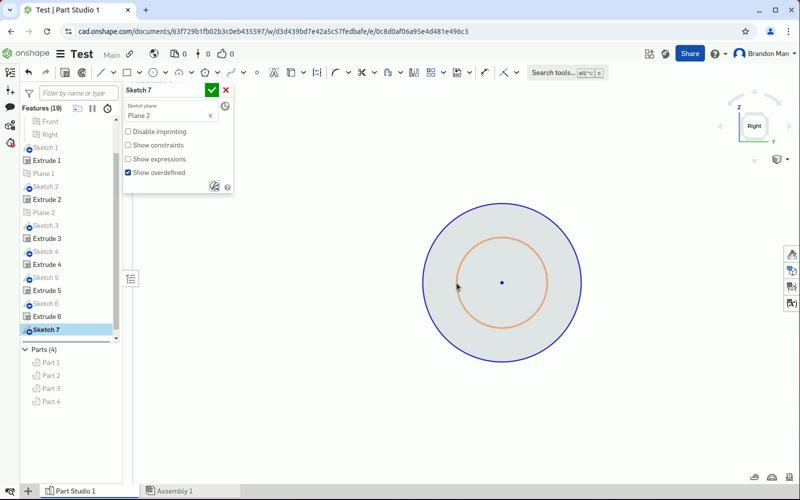
scroll(-6)
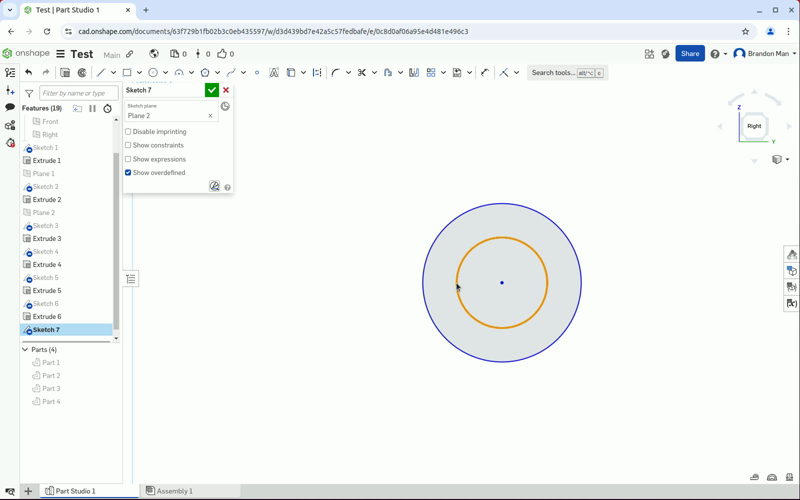
scroll(-6)
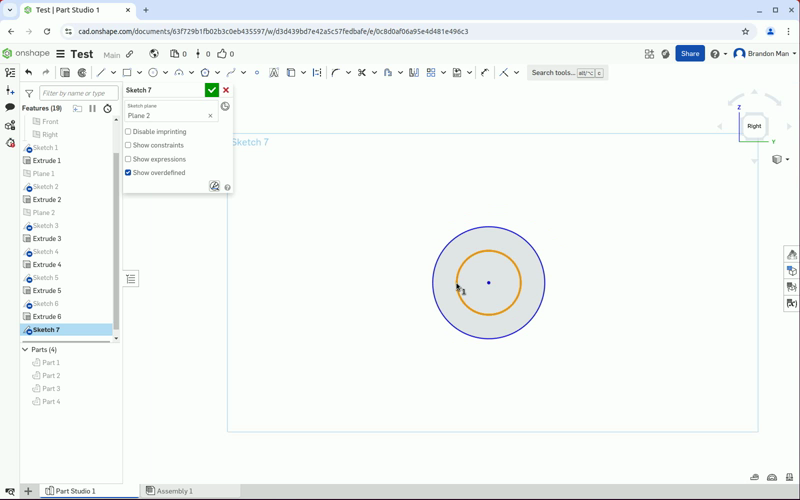
scroll(-6)
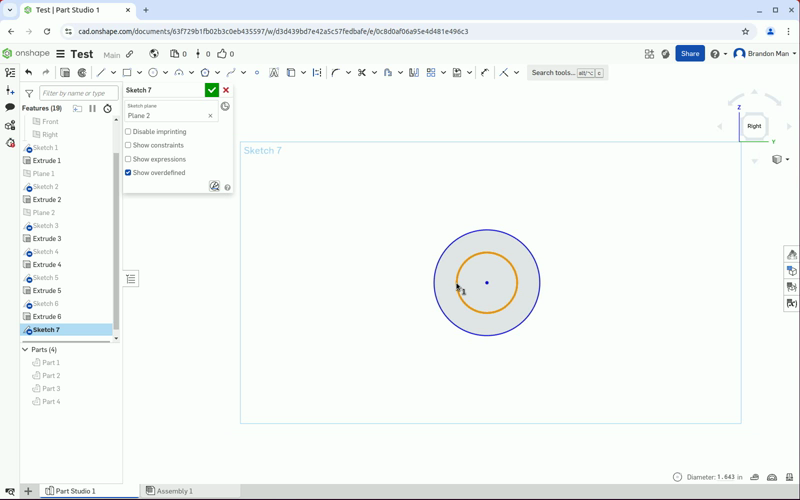
scroll(-6)
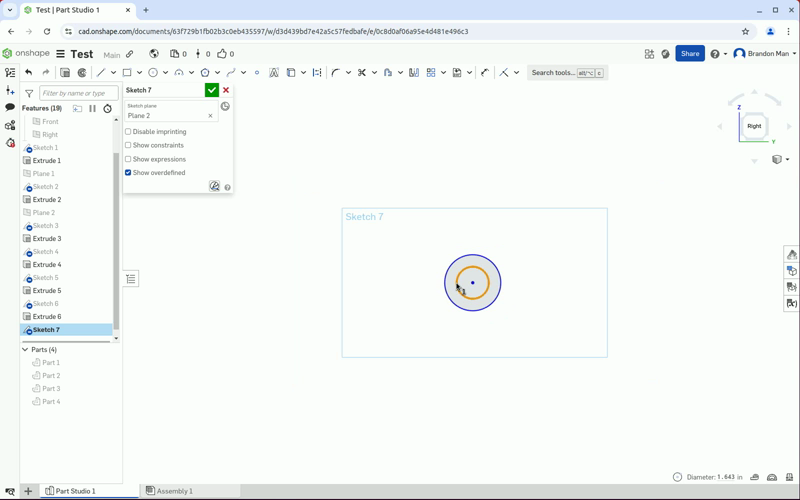
scroll(-6)
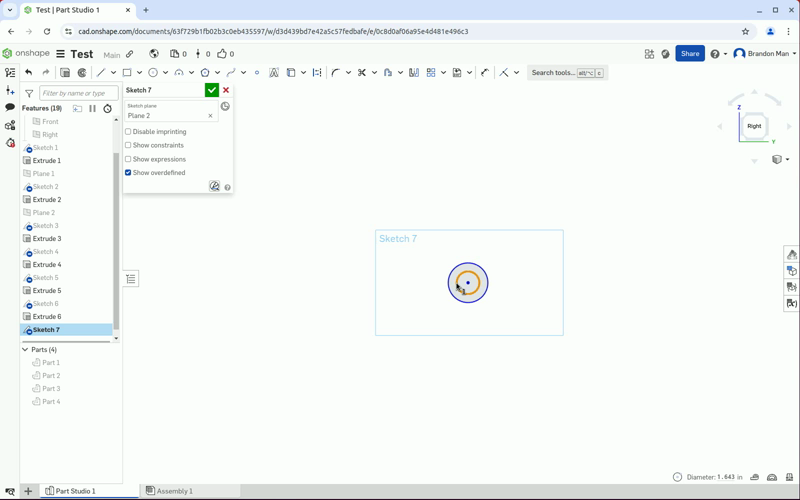
scroll(-6)
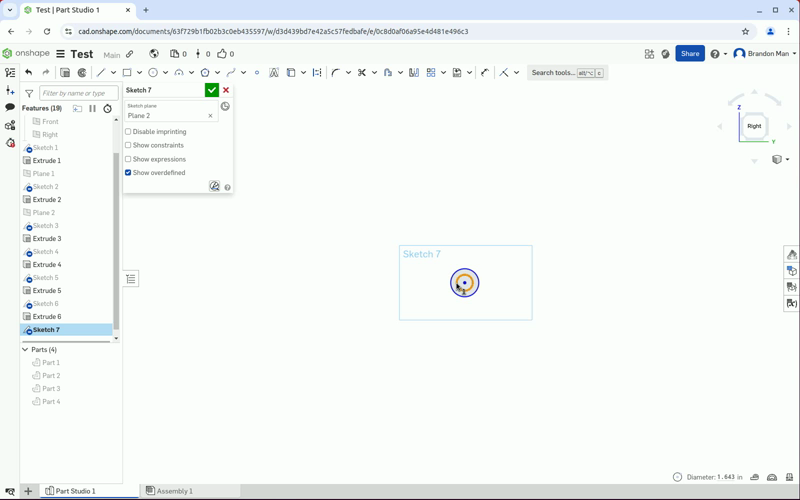
scroll(-6)
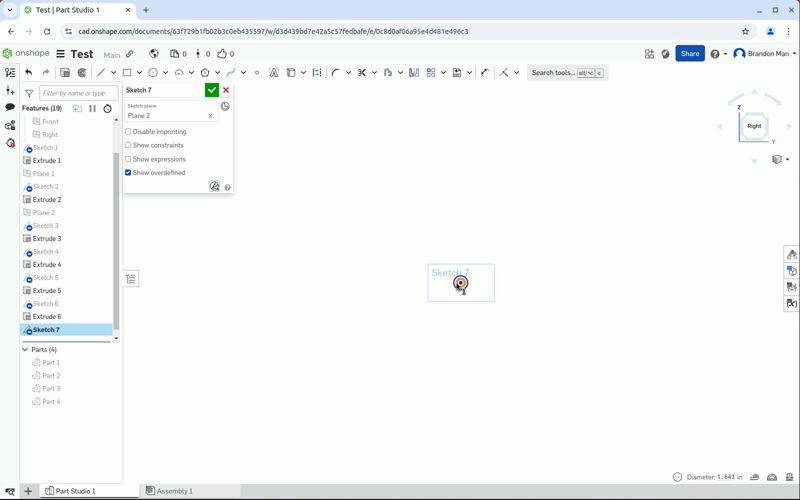
mouse_move(73, 352)
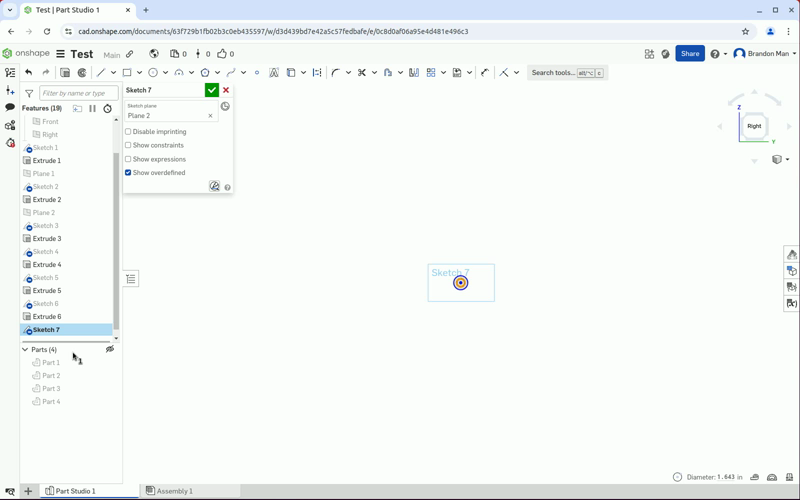
key(shift+y)
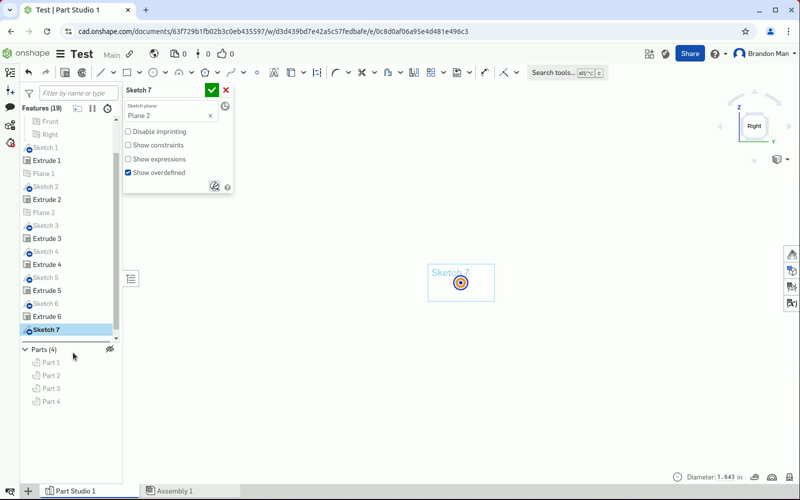
key(shift+e)
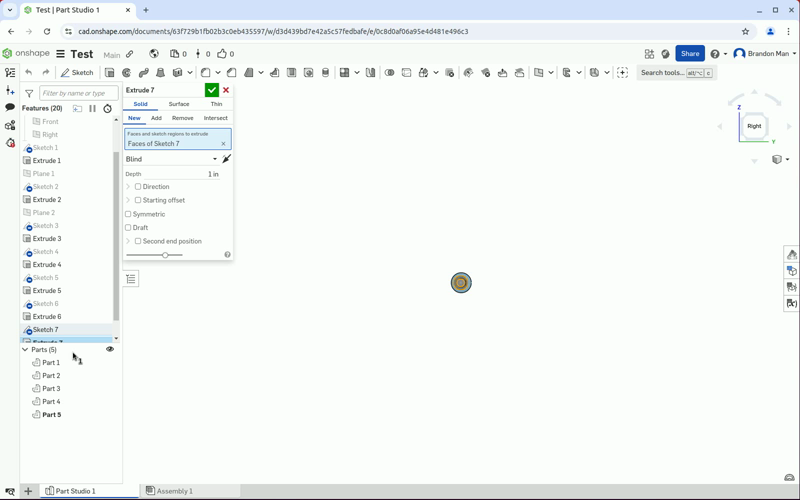
mouse_move(143, 106)
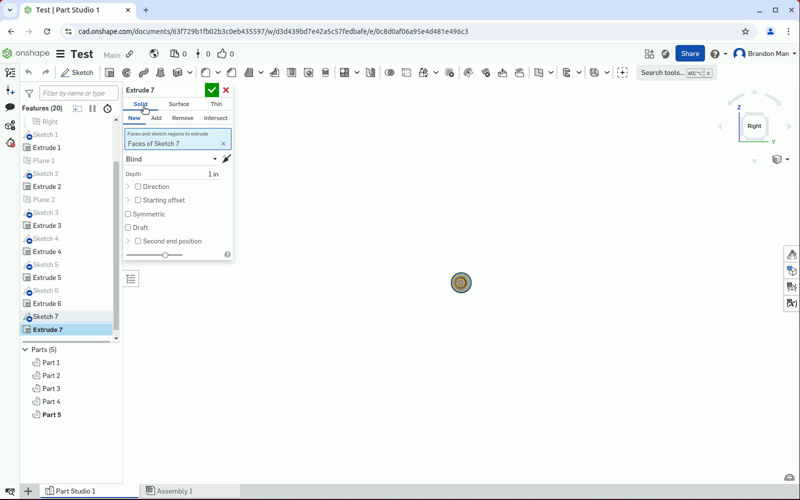
click(143, 106)
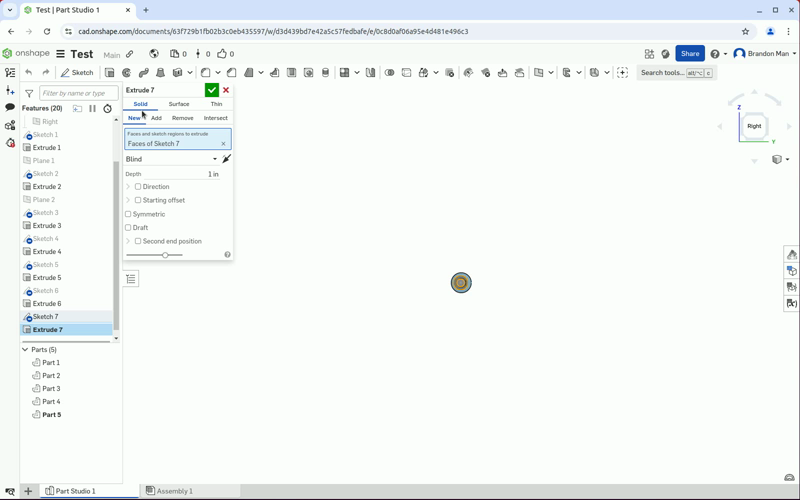
mouse_move(137, 120)
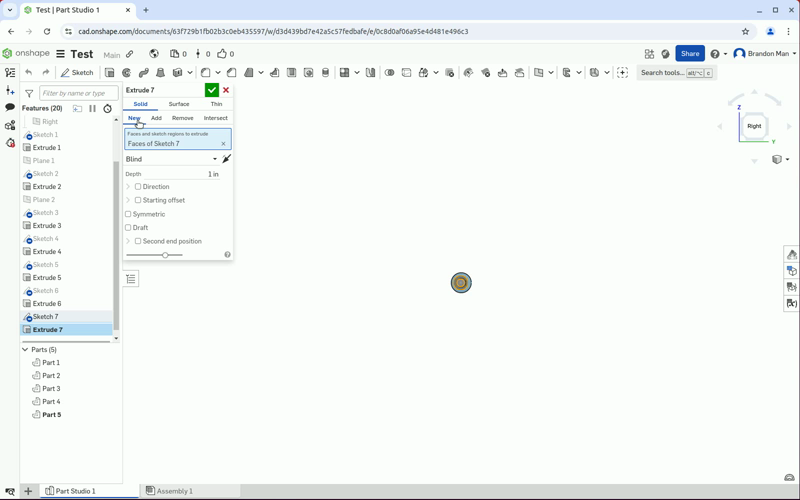
click(137, 120)
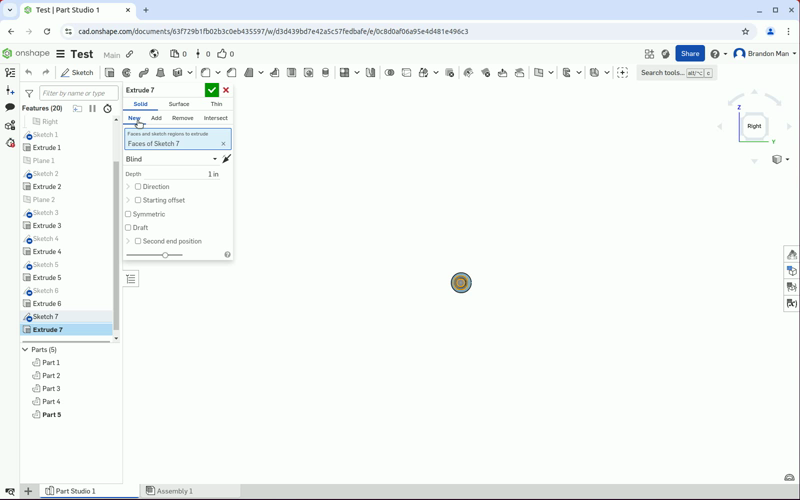
key(tab, 4)
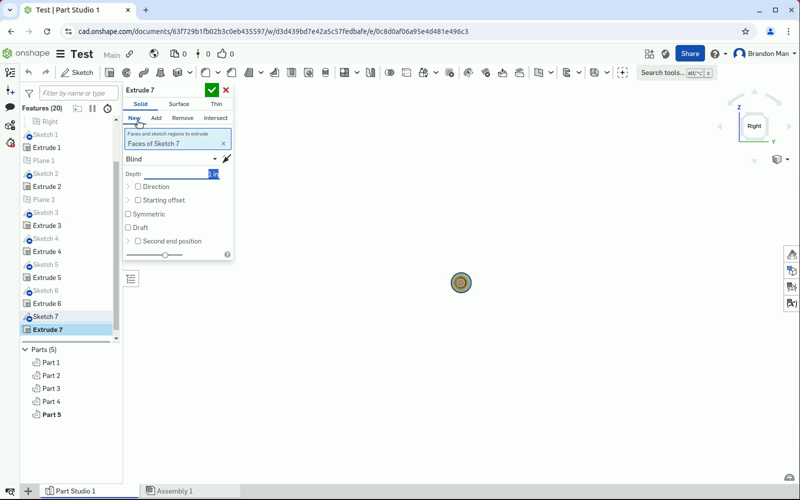
text(3.851)
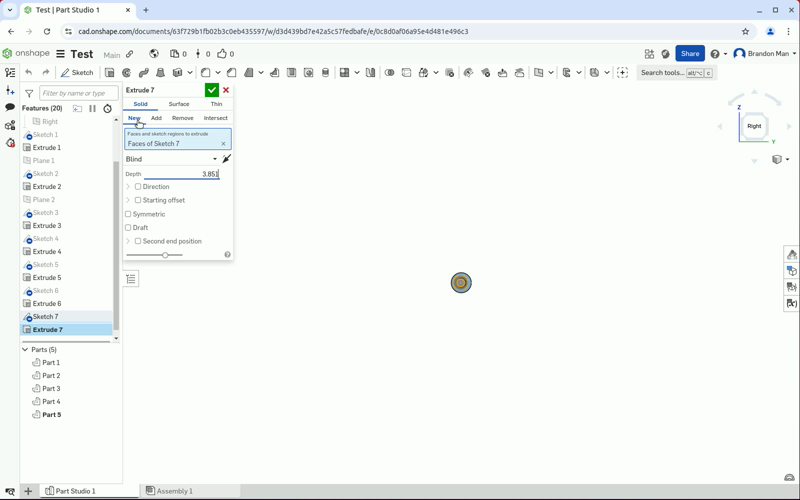
key(enter)
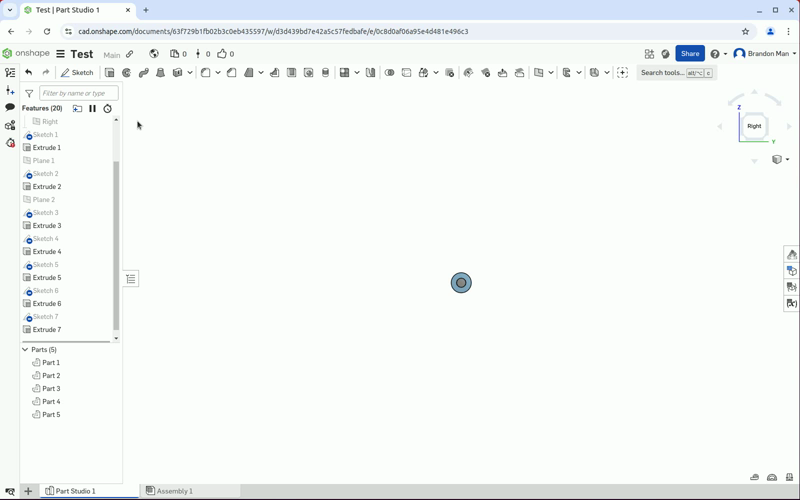
key(shift+h)
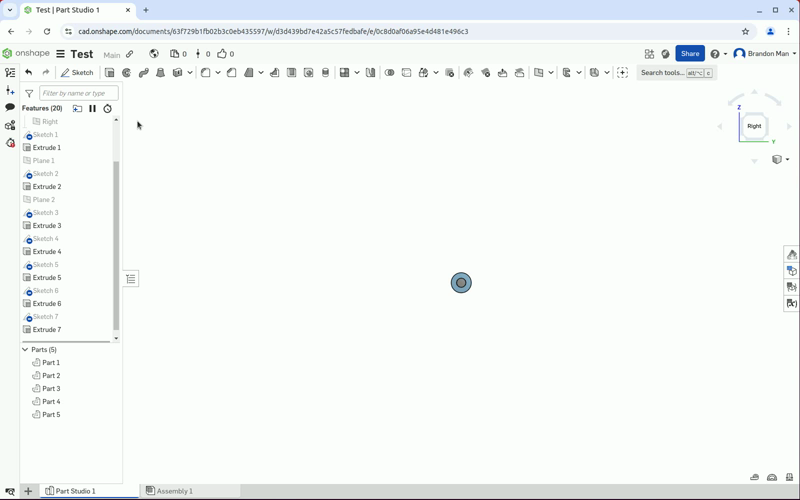
key(shift+h)
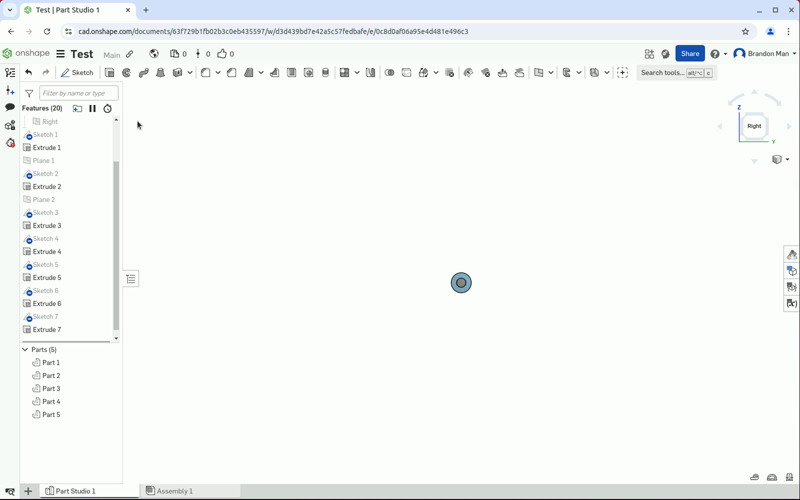
mouse_move(69, 137)
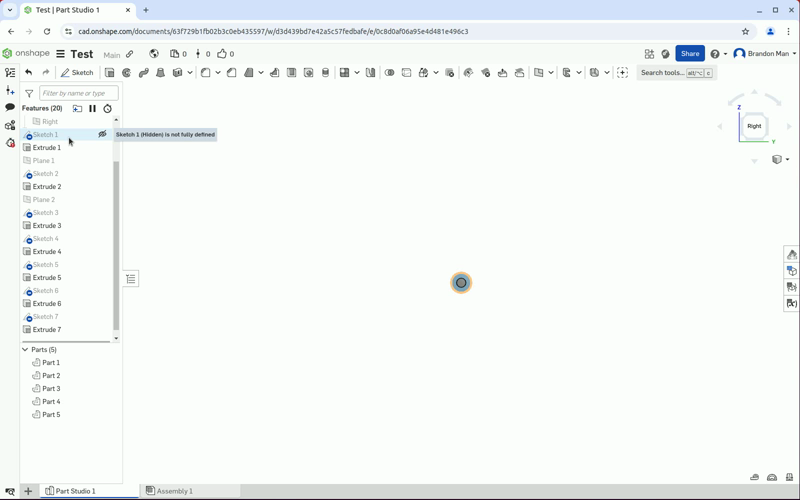
click(69, 137)
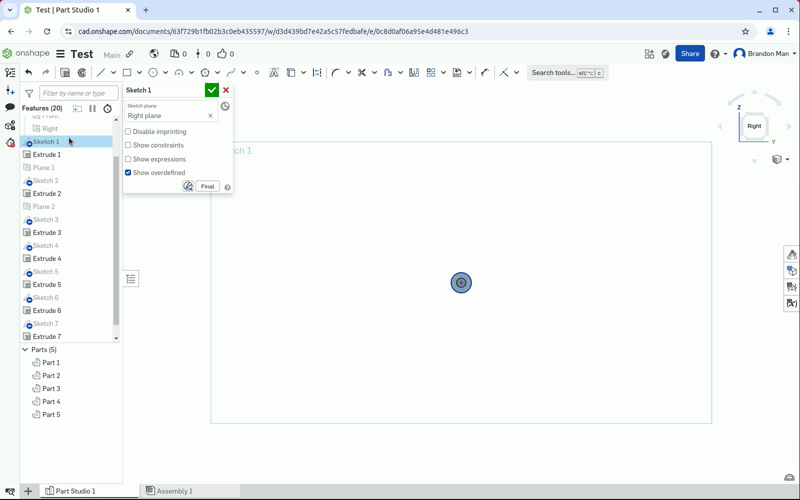
mouse_move(229, 92)
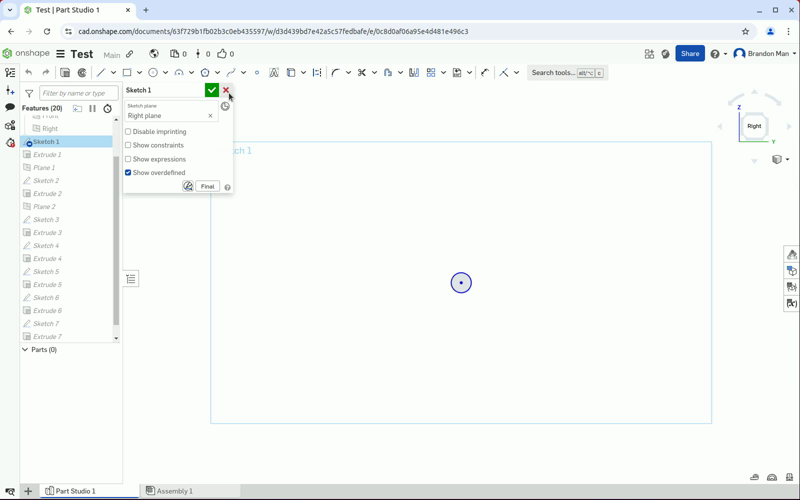
click(229, 92)
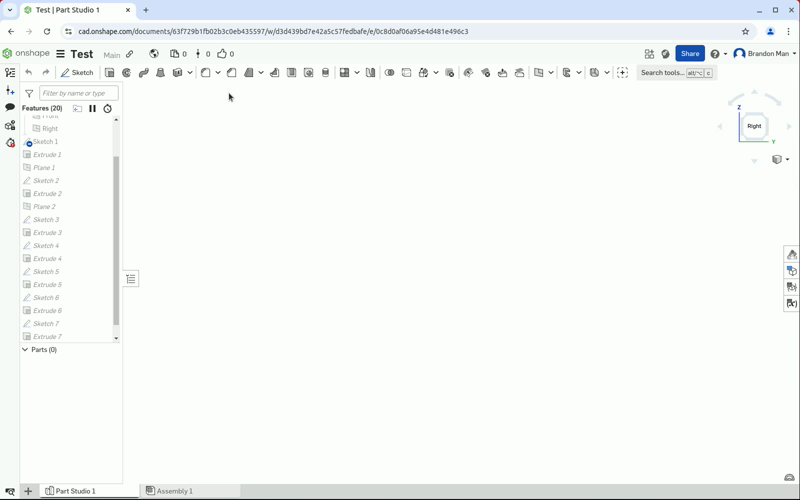
key(shift+s)
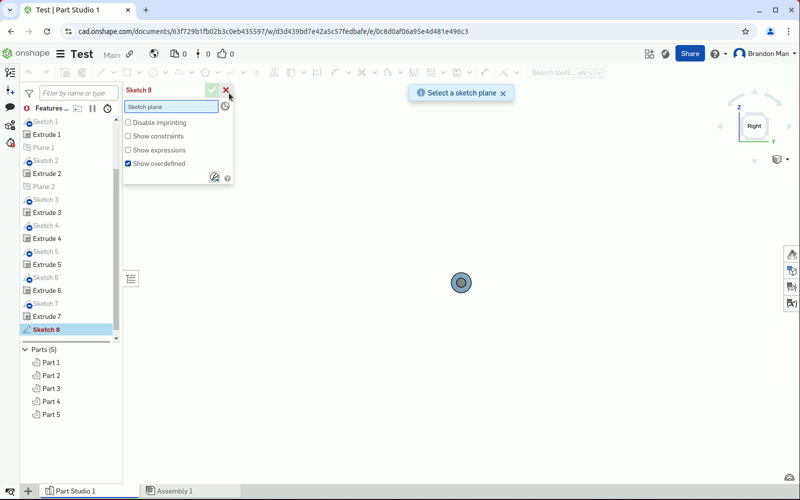
mouse_move(69, 150)
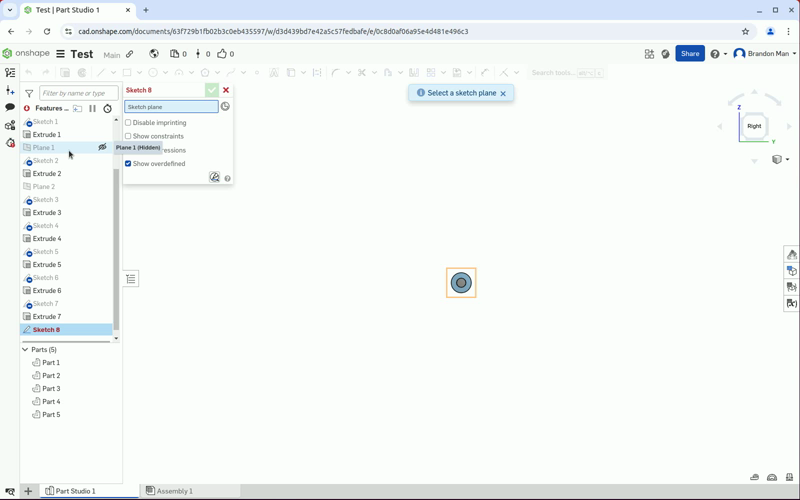
click(69, 150)
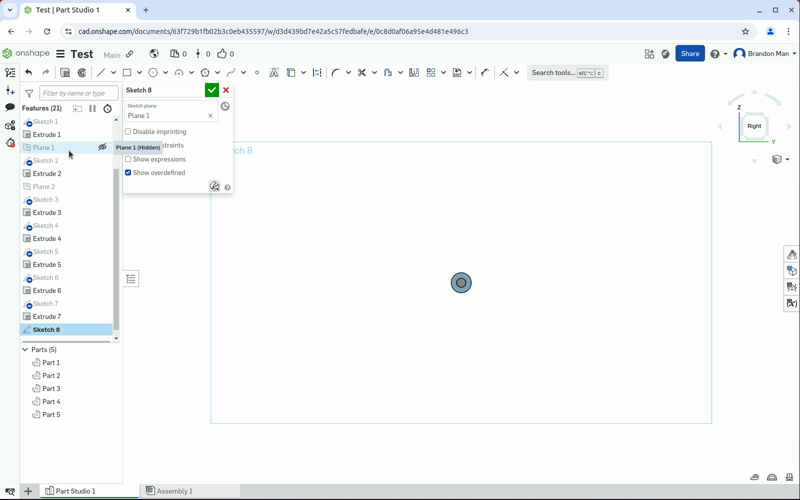
mouse_move(73, 352)
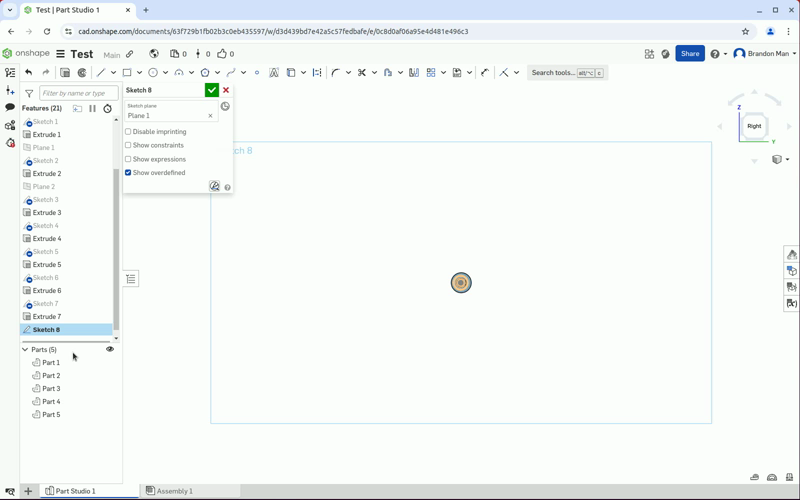
key(y)
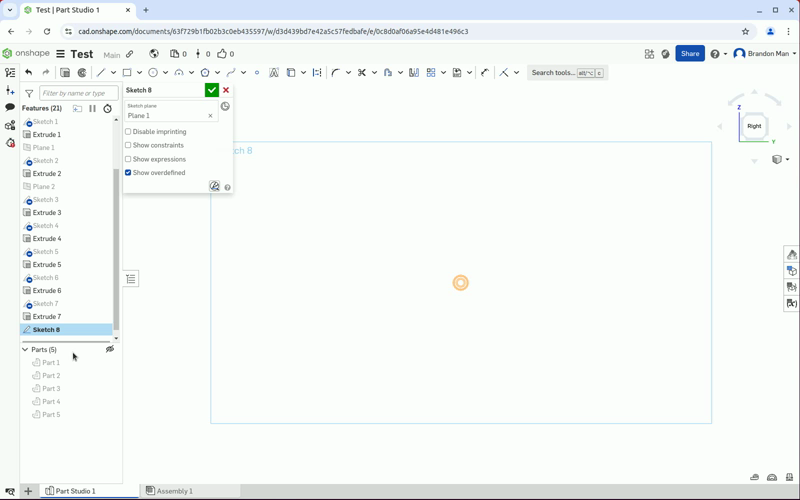
key(c)
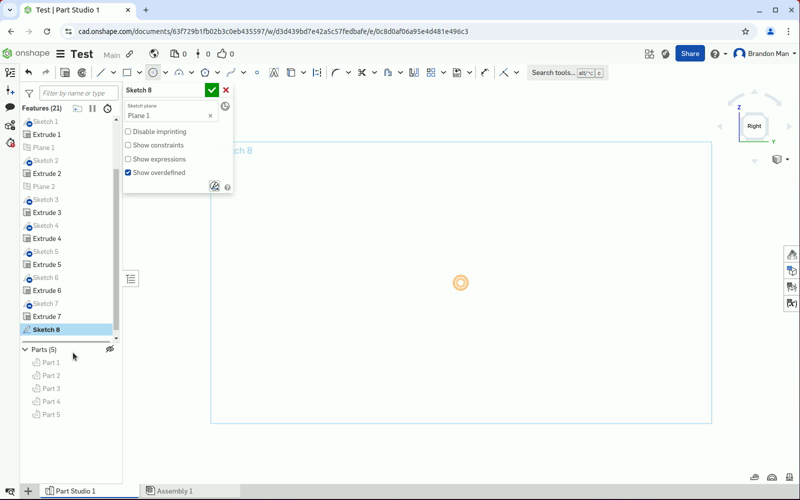
key_down(shift)
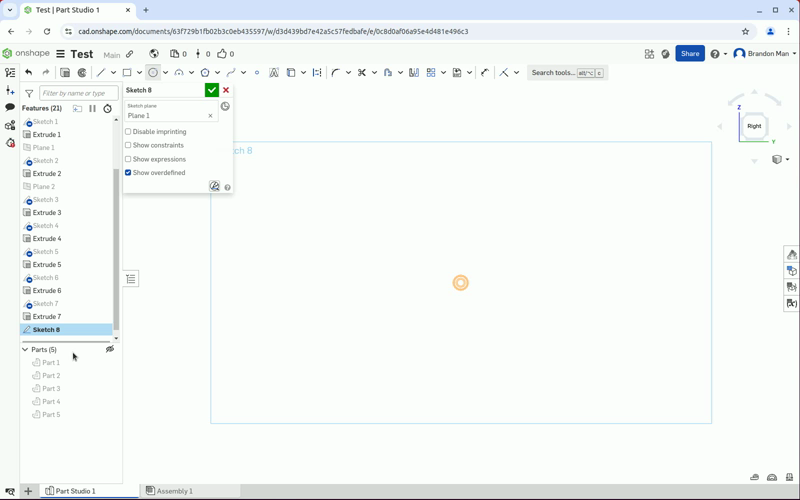
mouse_move(461, 282)
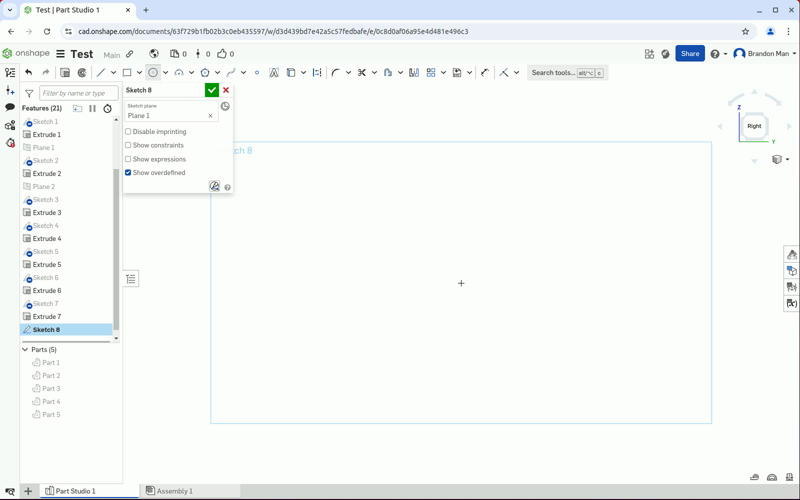
click(461, 282)
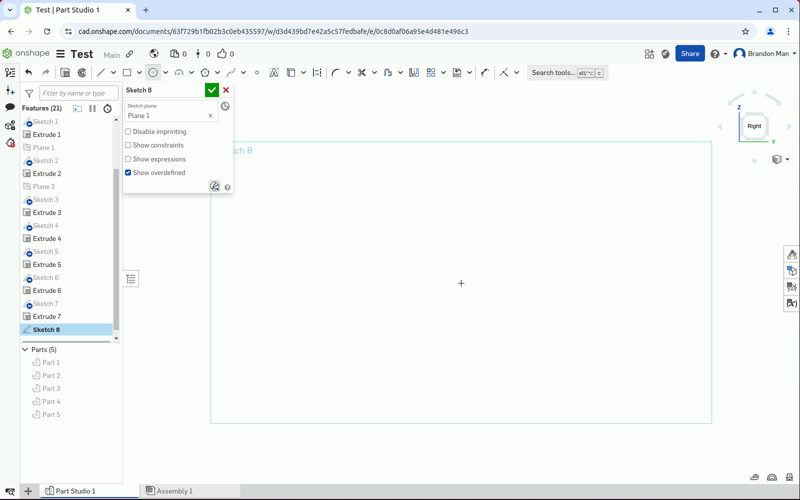
key_up(shift)
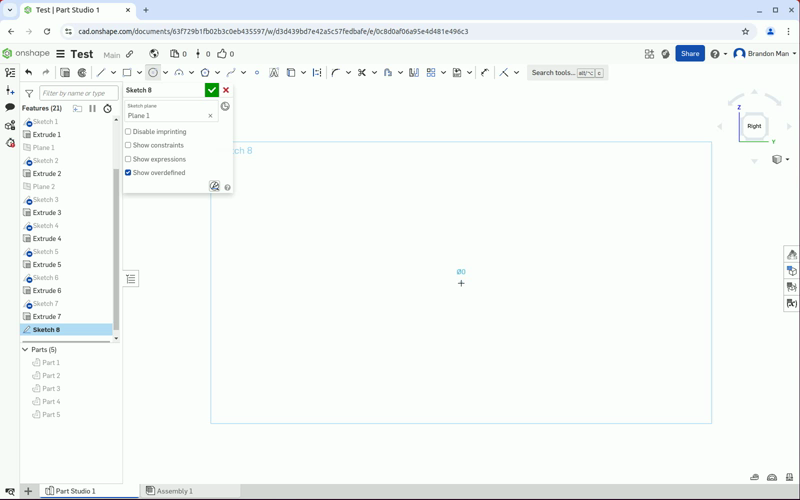
mouse_move(465, 282)
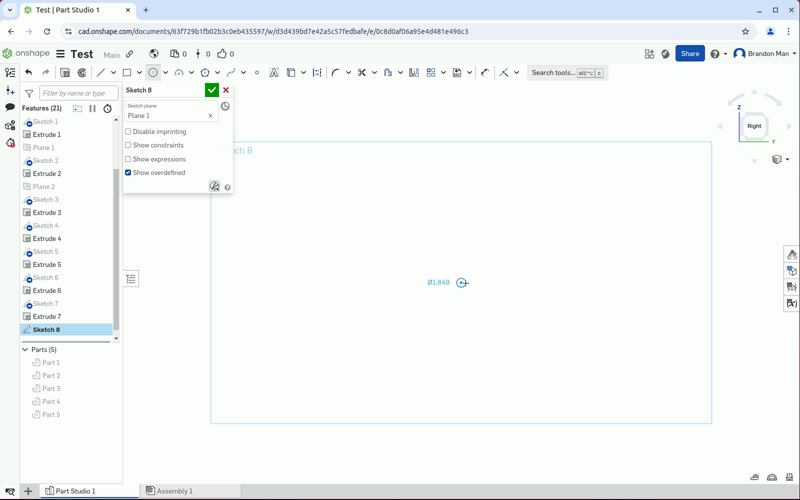
click(465, 282)
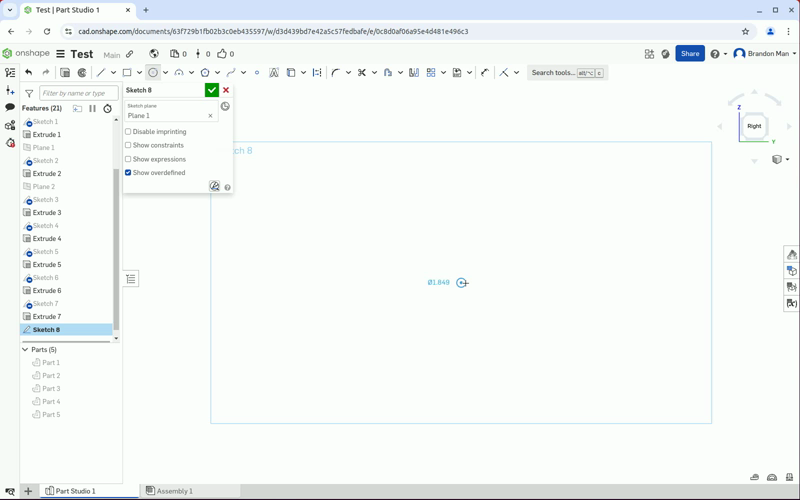
key(esc)
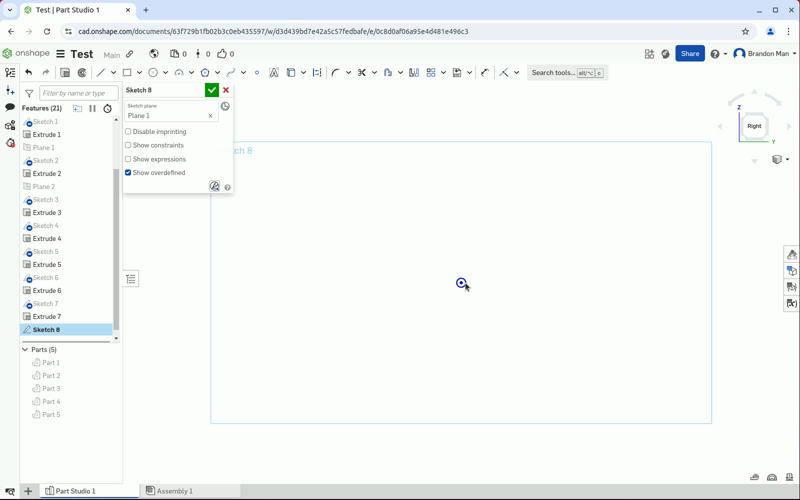
mouse_move(462, 283)
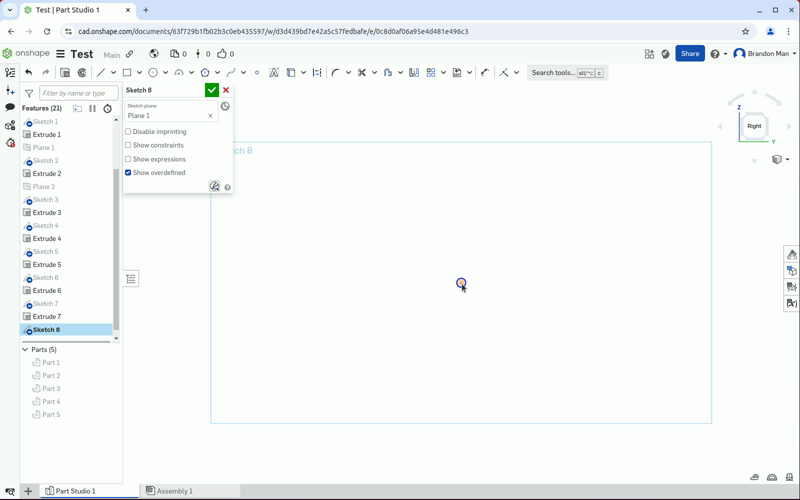
scroll(6)
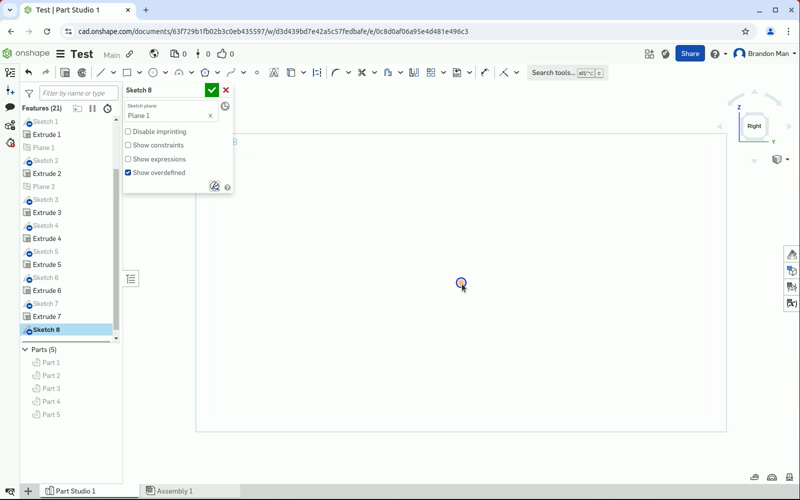
scroll(6)
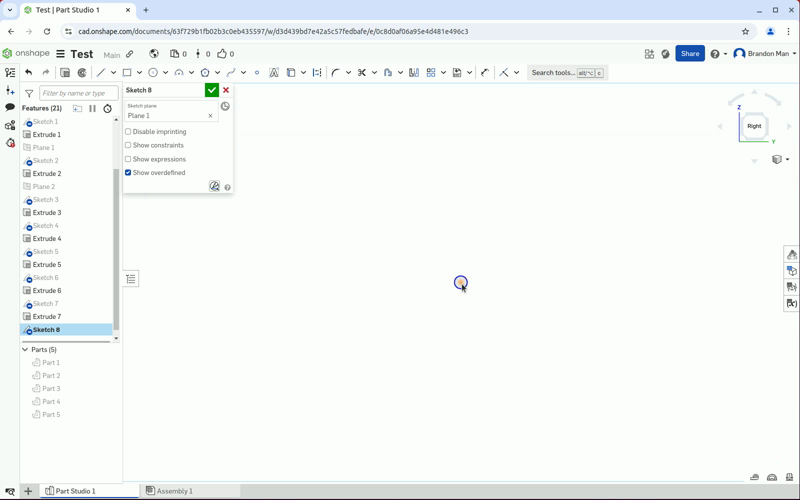
scroll(6)
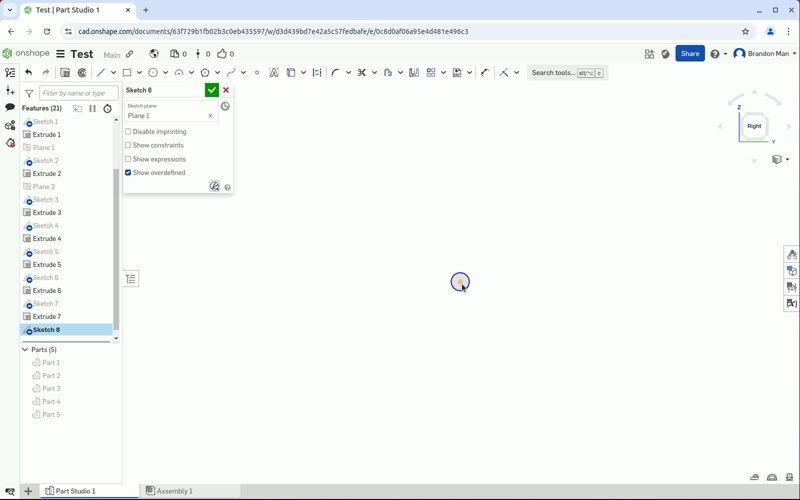
scroll(6)
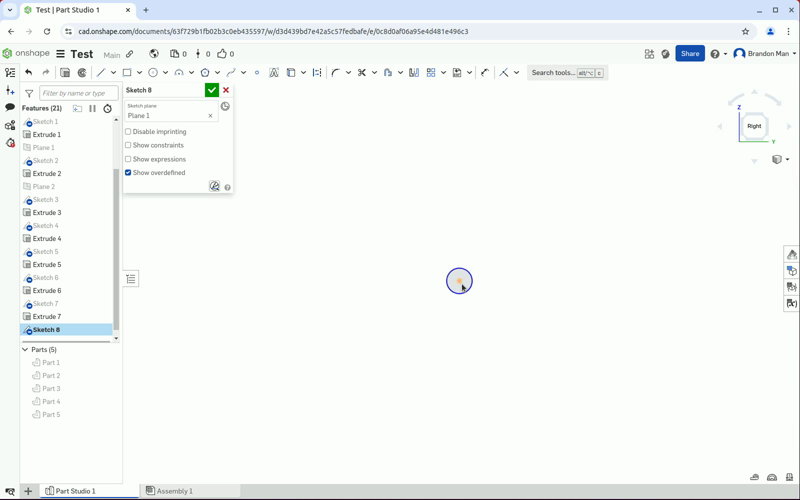
scroll(6)
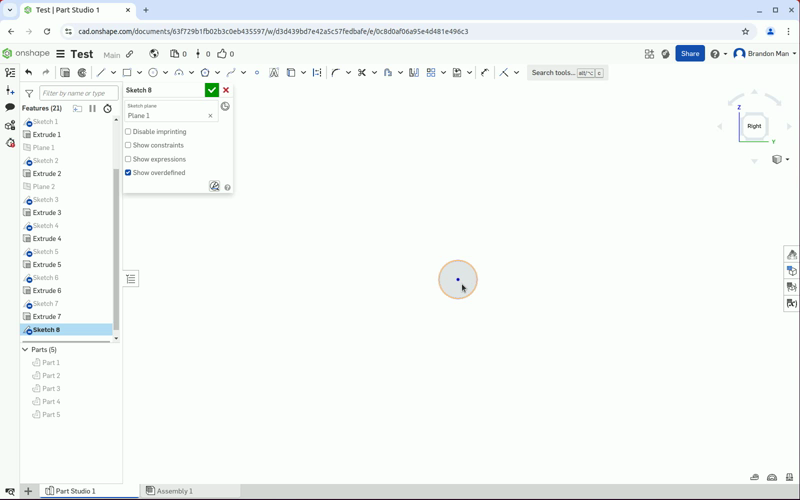
scroll(6)
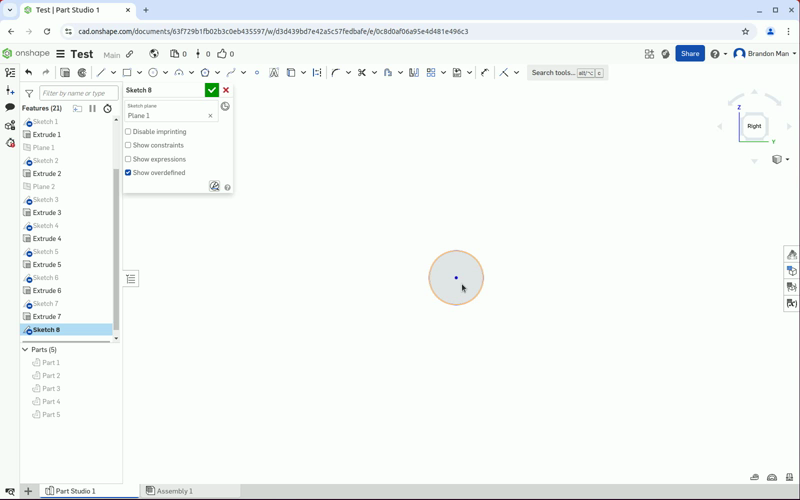
scroll(6)
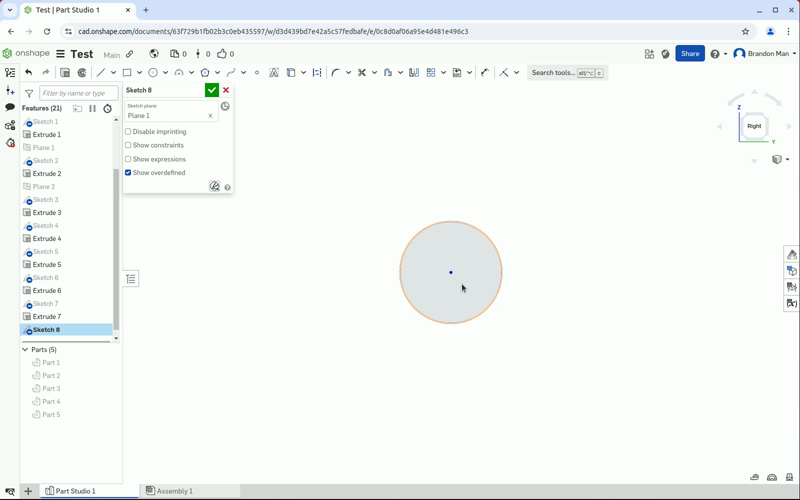
click(462, 283)
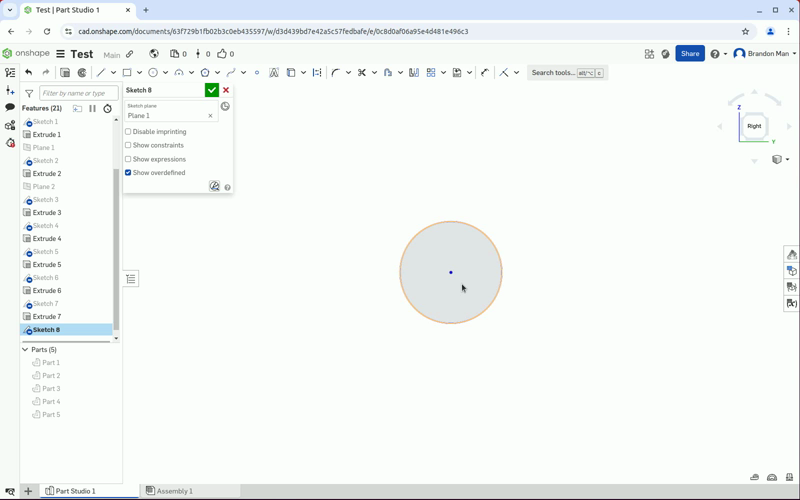
scroll(-6)
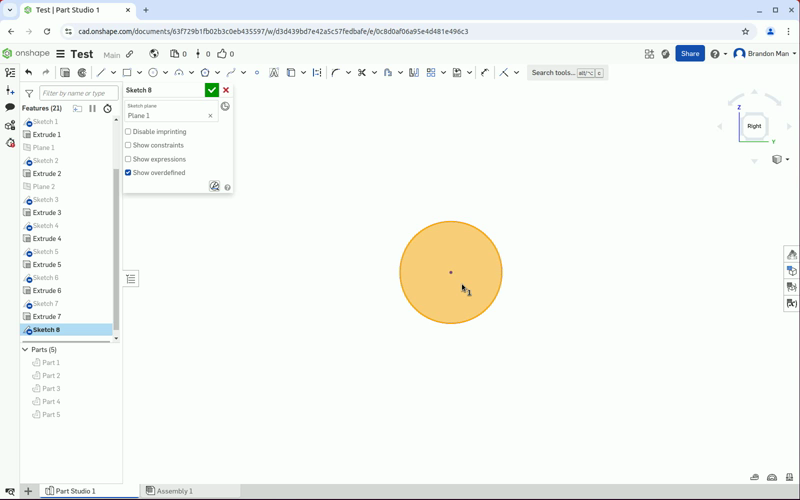
scroll(-6)
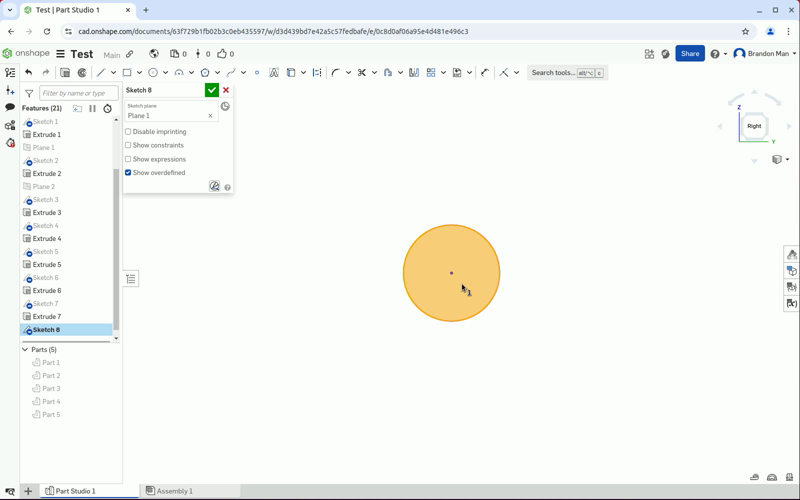
scroll(-6)
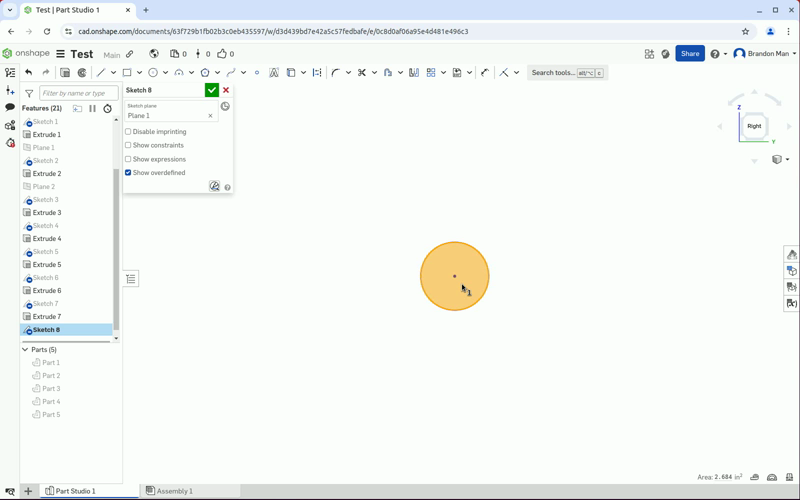
scroll(-6)
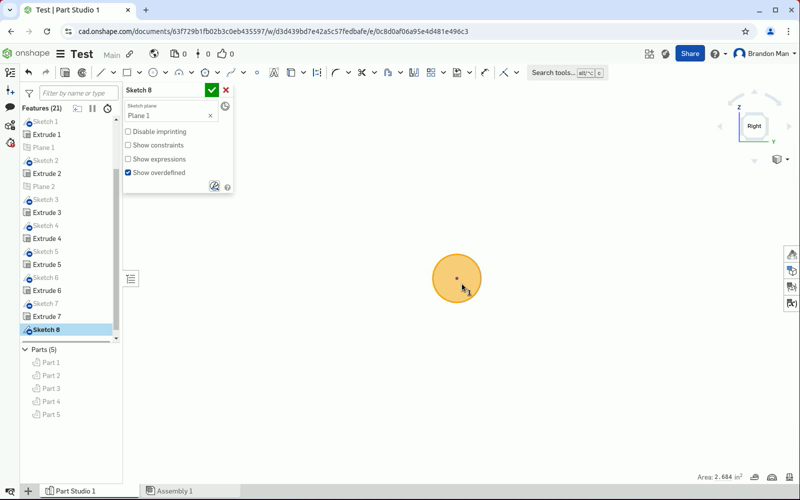
scroll(-6)
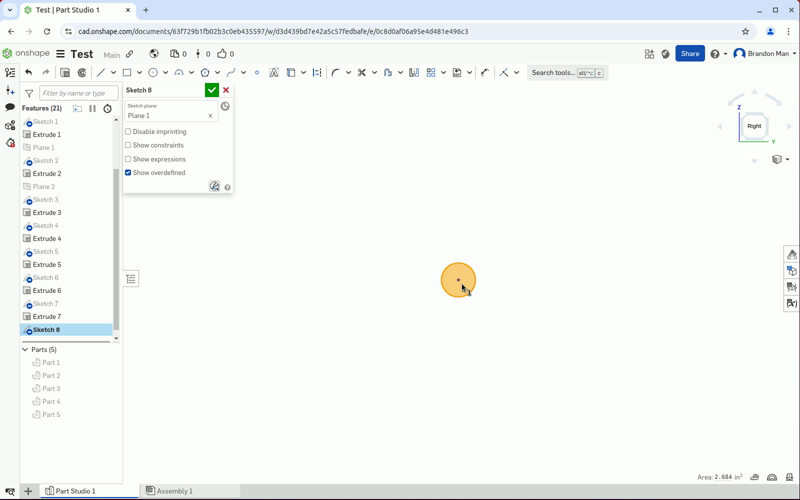
scroll(-6)
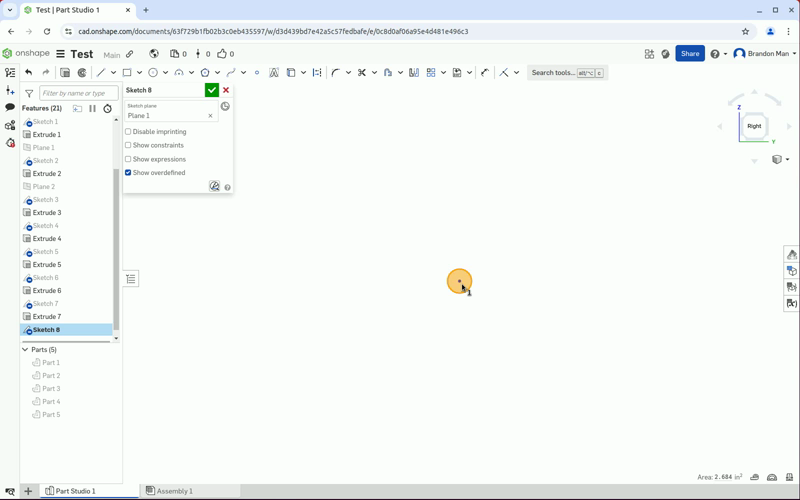
scroll(-6)
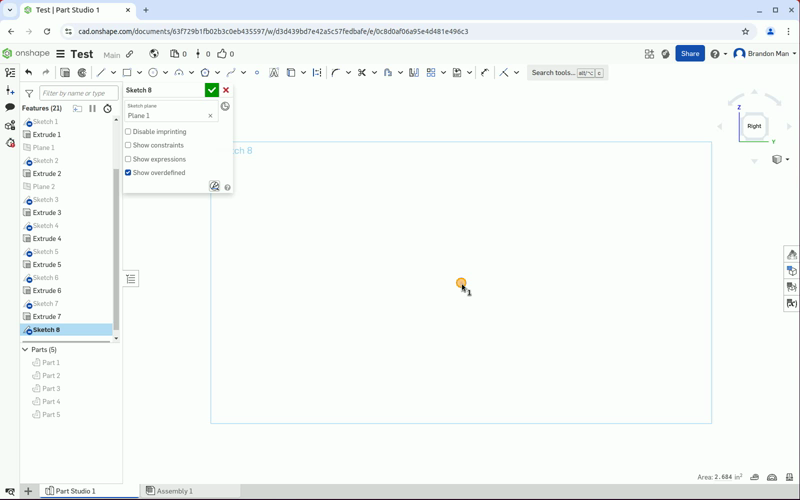
mouse_move(73, 352)
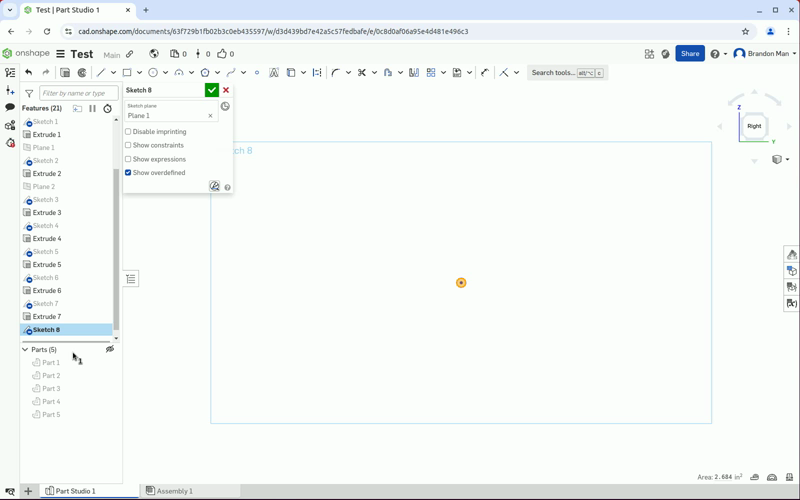
key(shift+y)
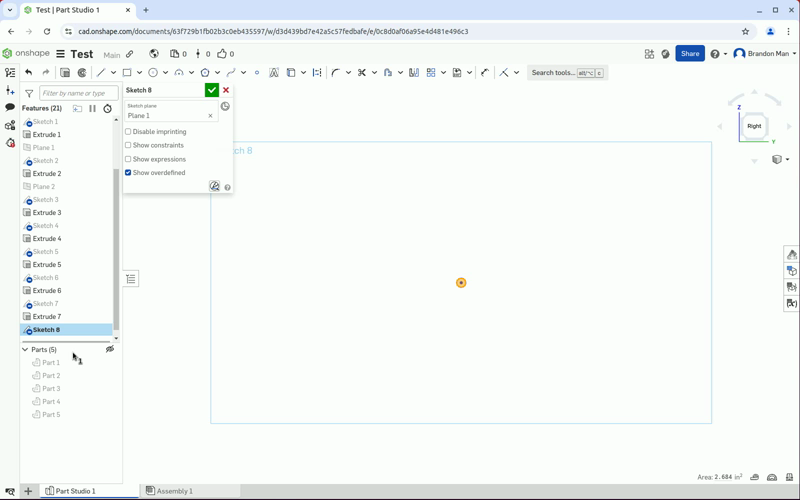
key(shift+e)
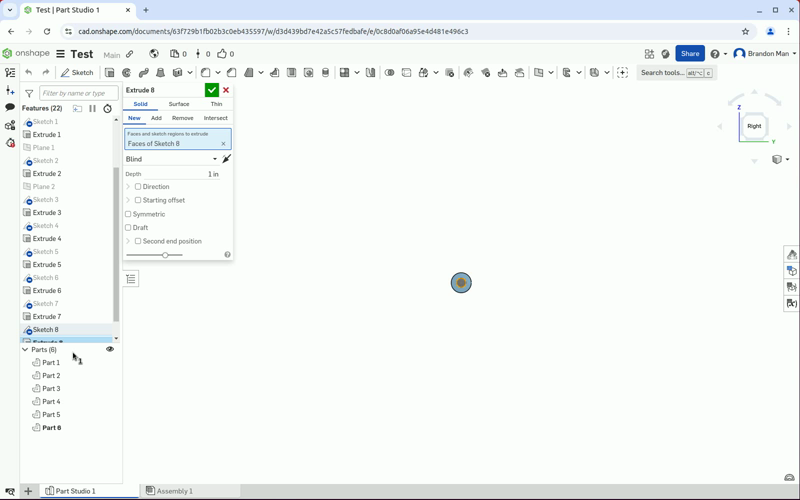
mouse_move(143, 106)
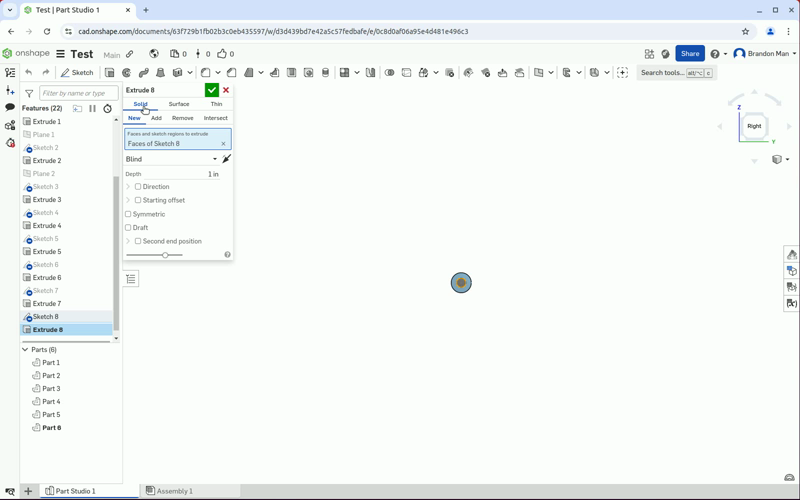
click(143, 106)
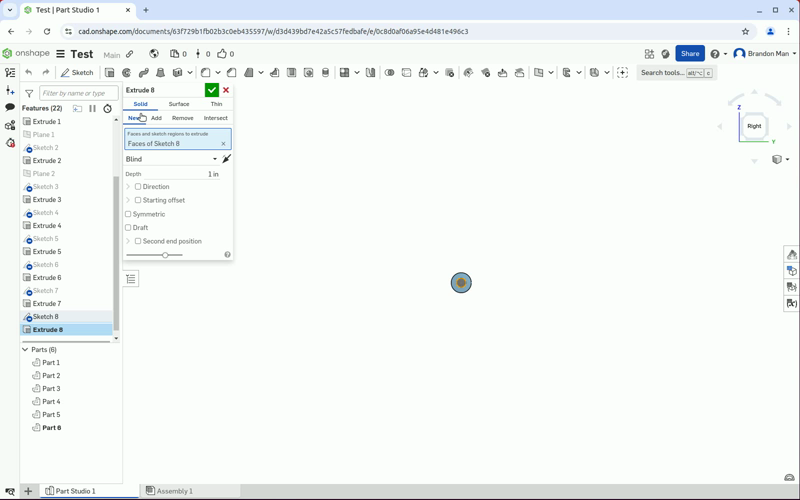
mouse_move(137, 120)
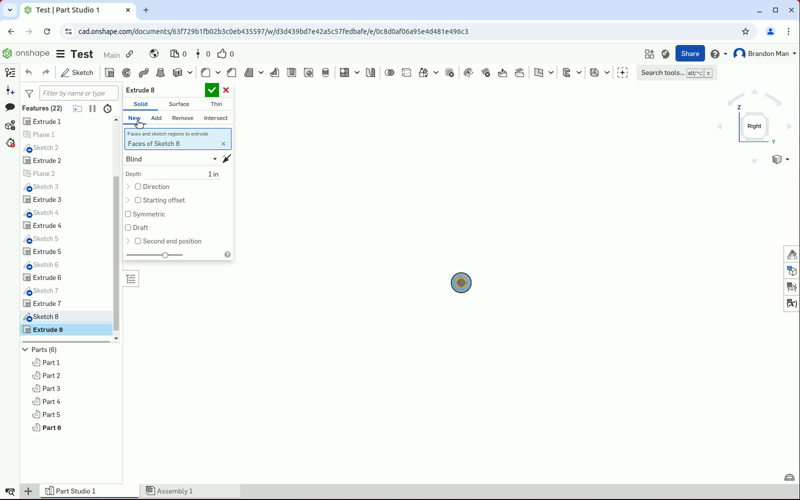
click(137, 120)
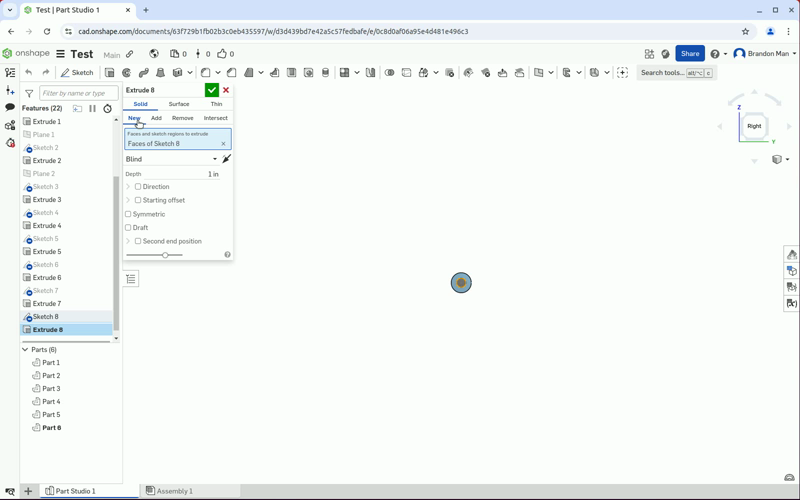
key(tab, 4)
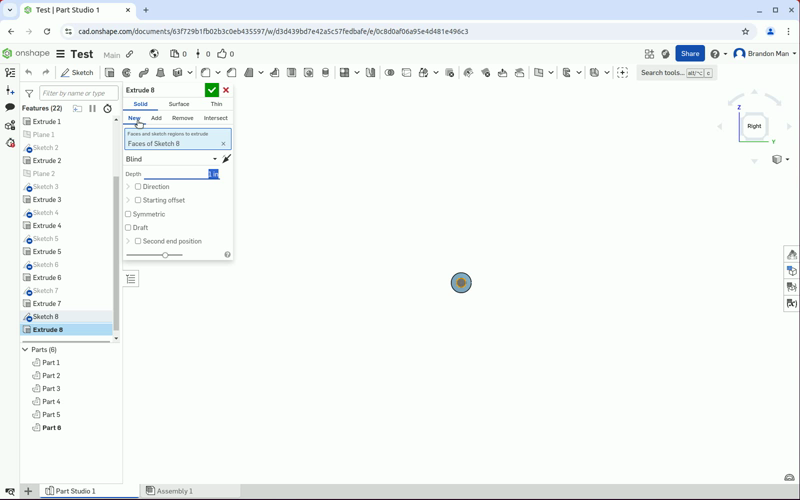
text(3.851)
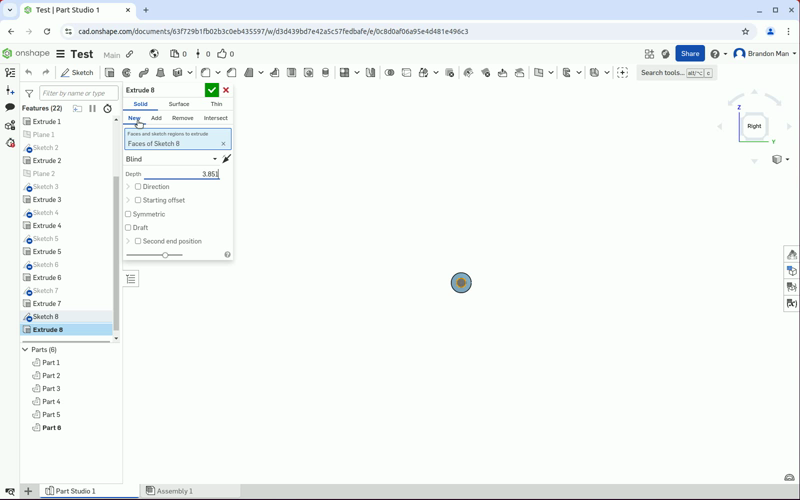
key(enter)
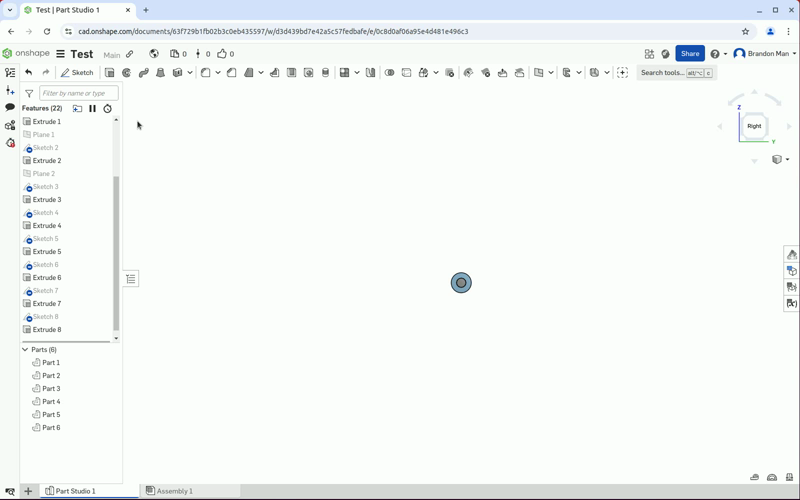
key(shift+h)
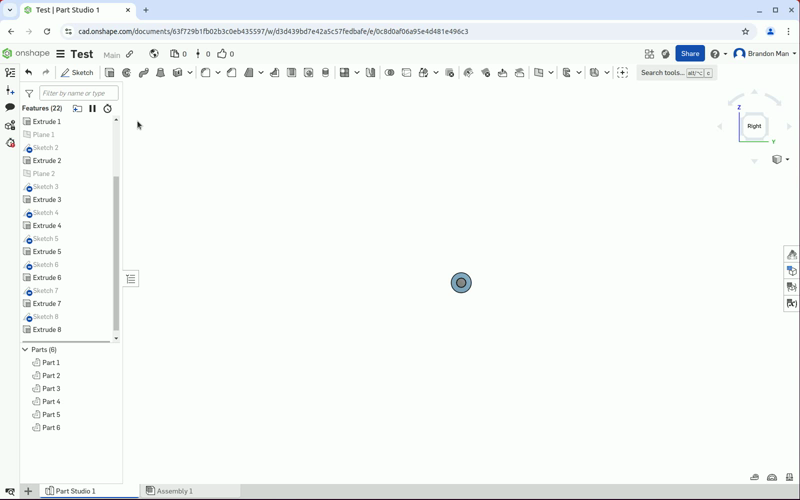
key(shift+h)
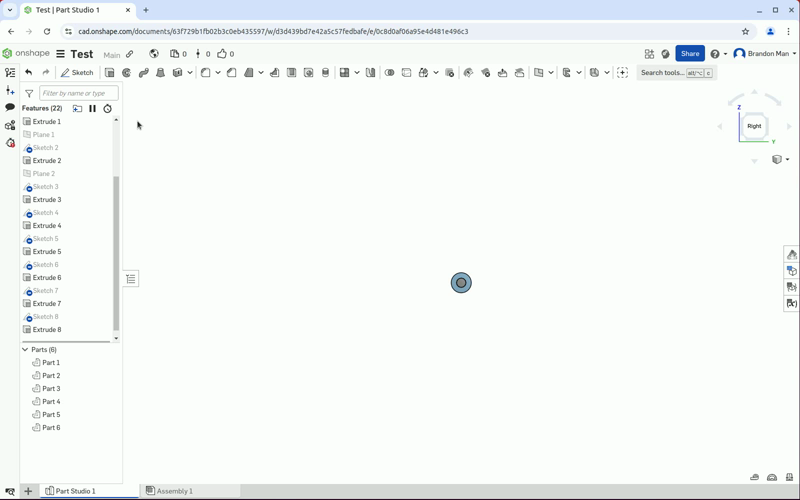
mouse_move(69, 111)
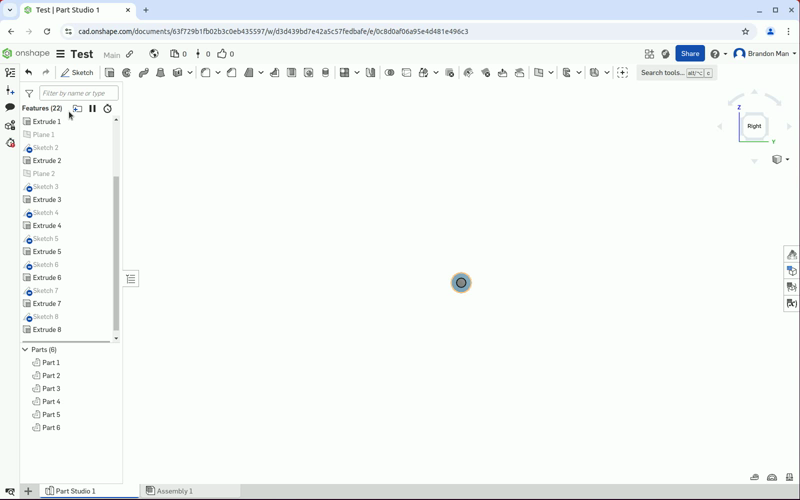
click(69, 111)
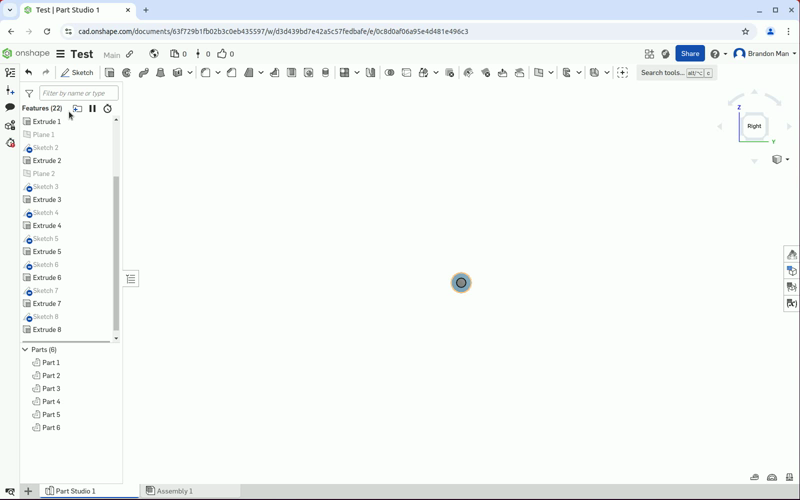
key(shift+s)
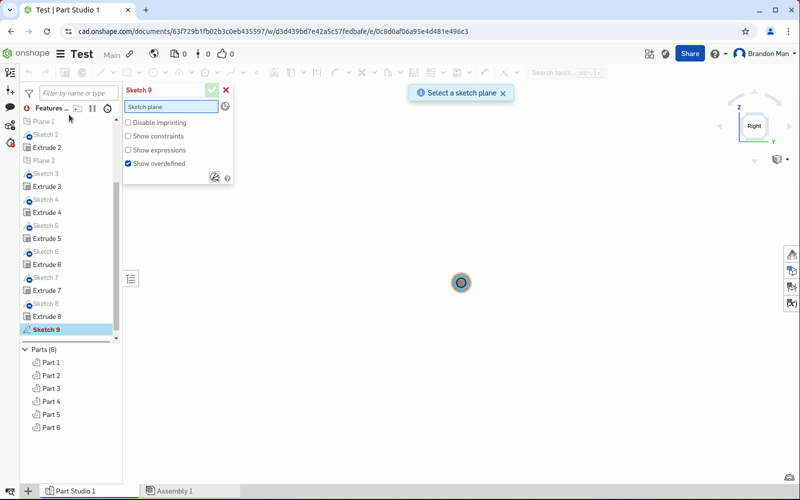
mouse_move(69, 124)
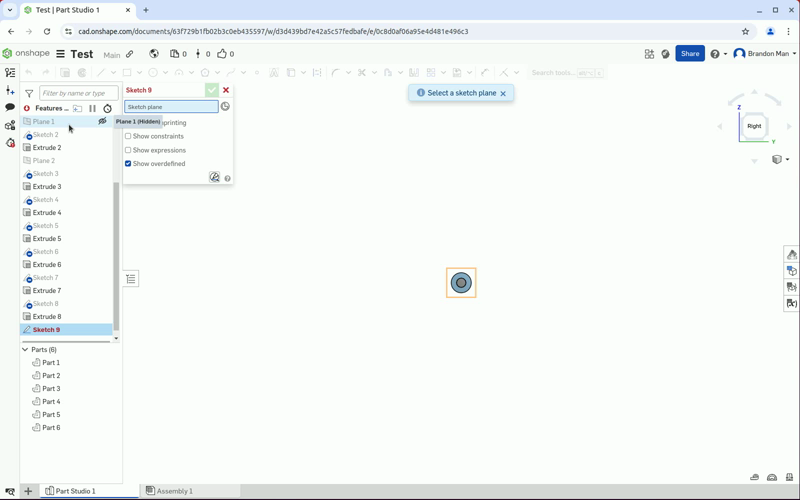
click(69, 124)
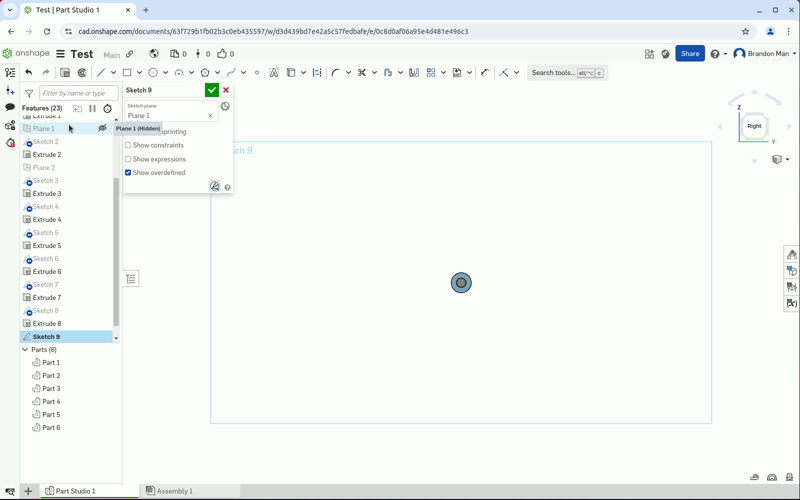
mouse_move(73, 352)
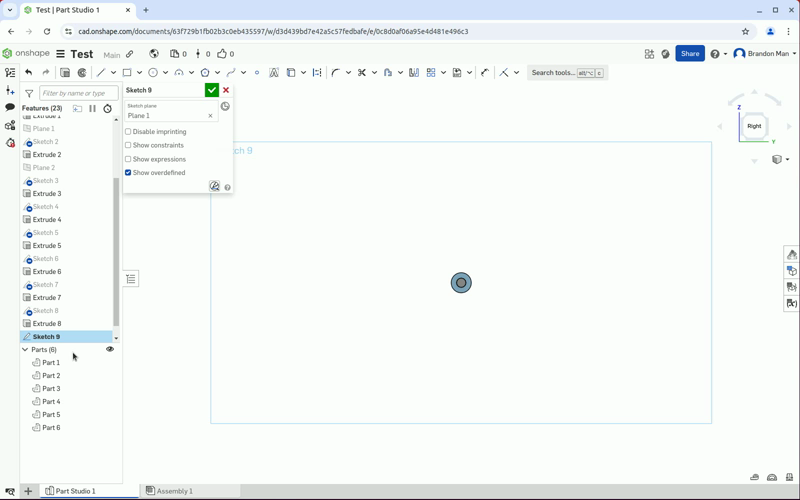
key(y)
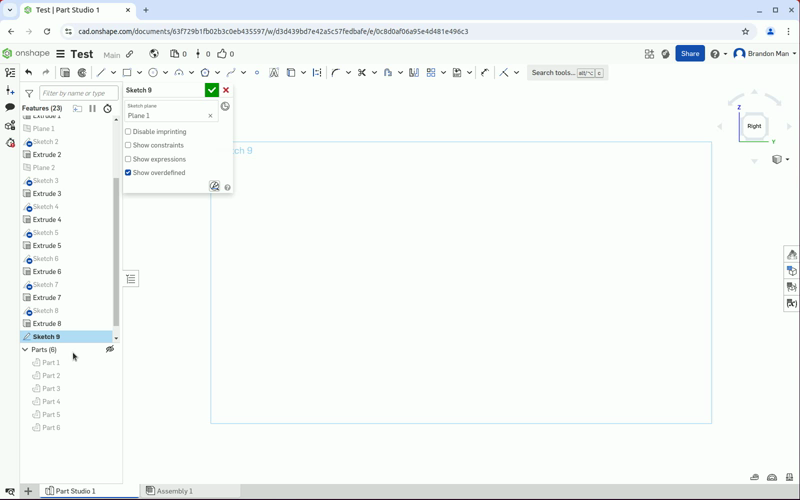
key(c)
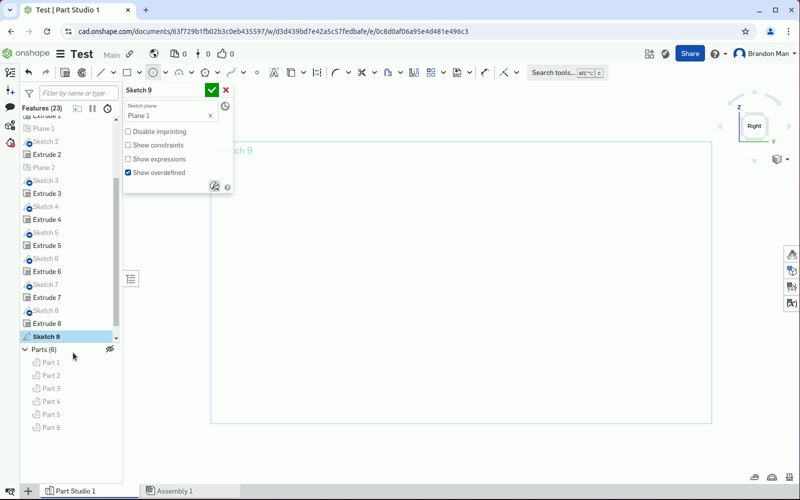
key_down(shift)
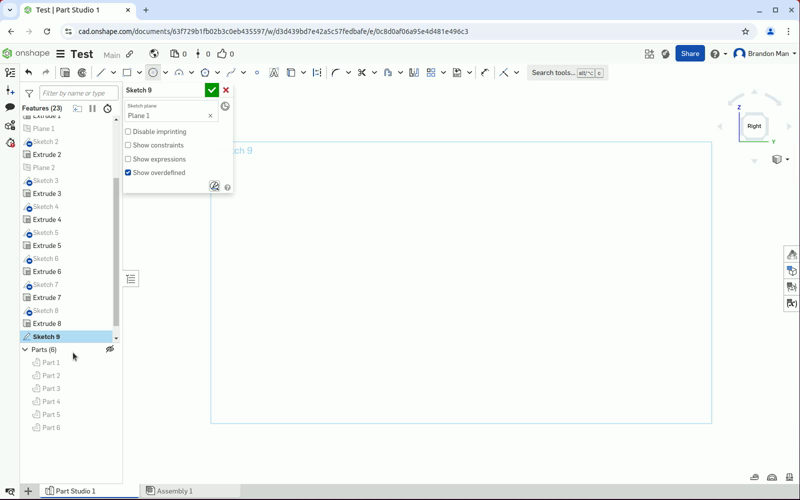
mouse_move(460, 282)
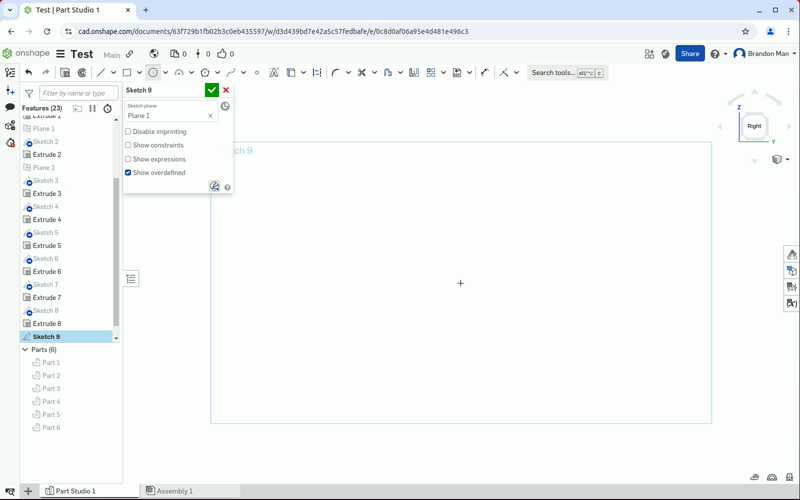
click(460, 282)
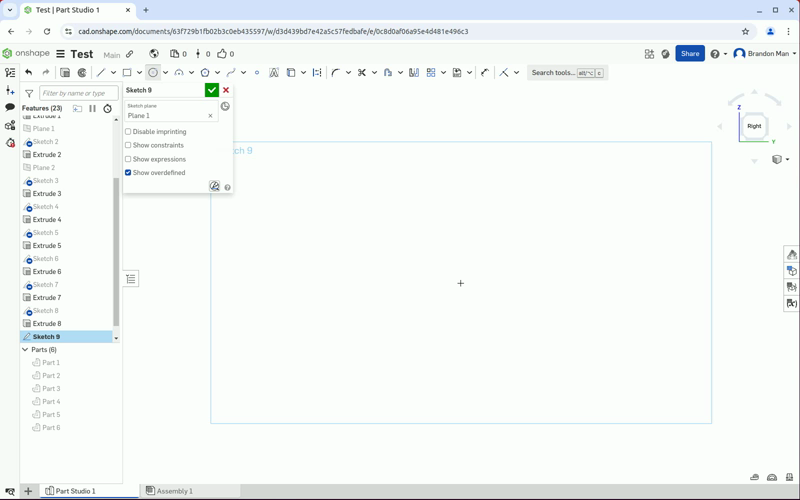
key_up(shift)
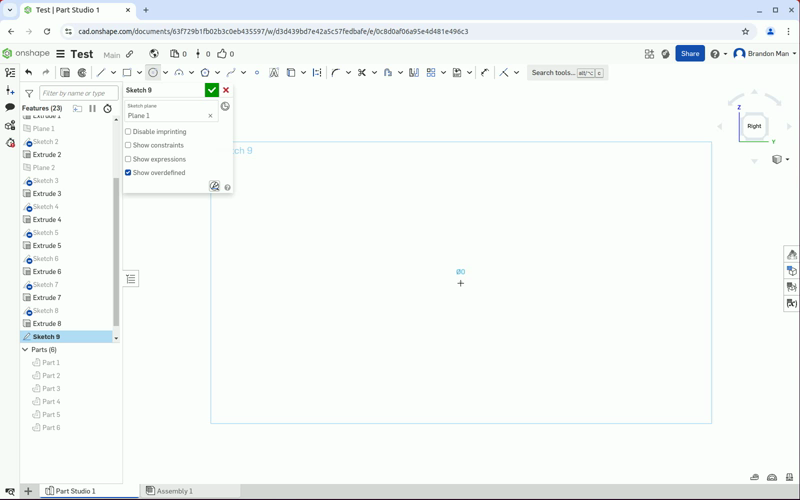
mouse_move(467, 282)
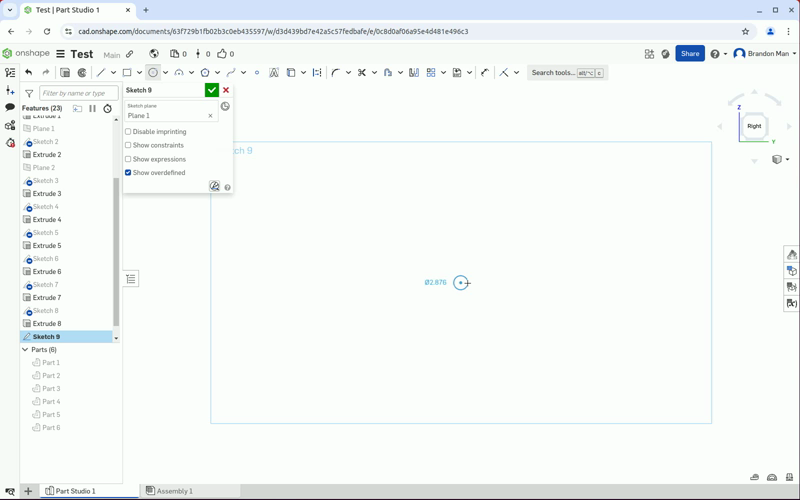
click(467, 282)
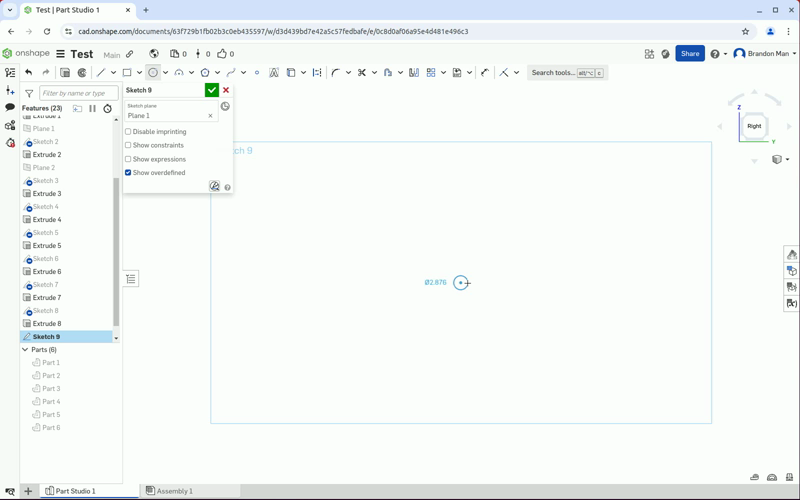
key(esc)
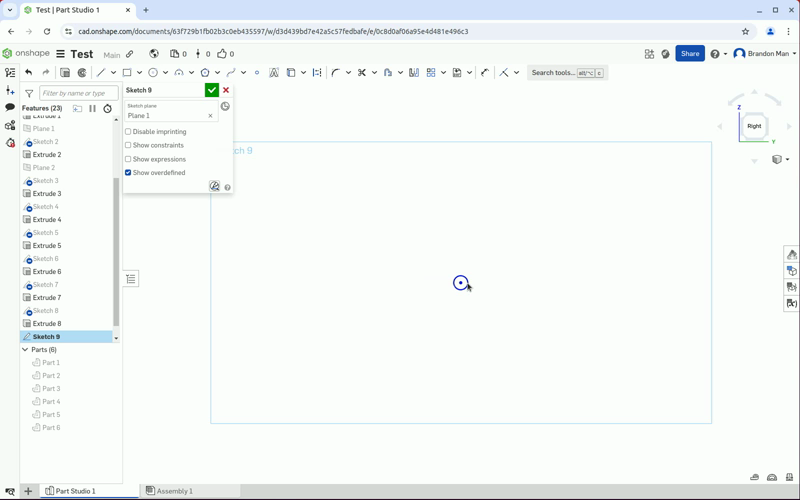
key(c)
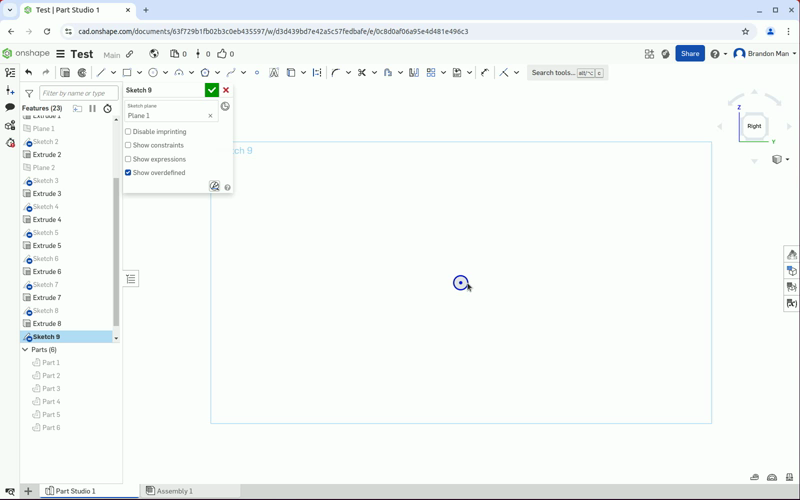
key_down(shift)
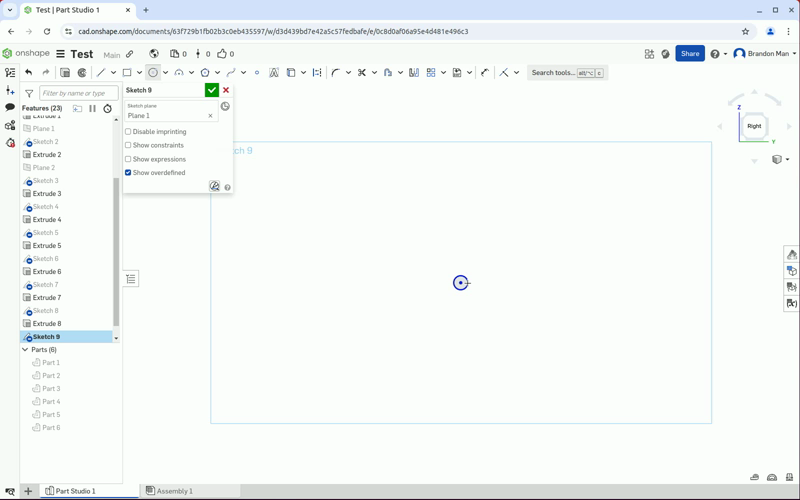
mouse_move(460, 282)
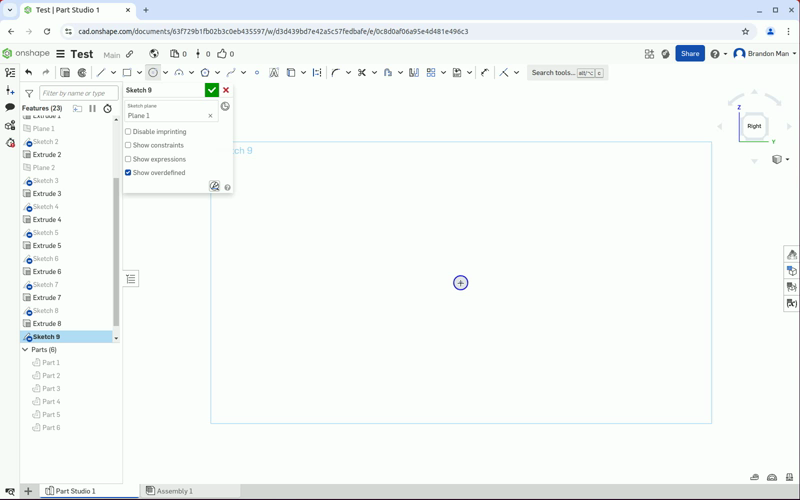
click(460, 282)
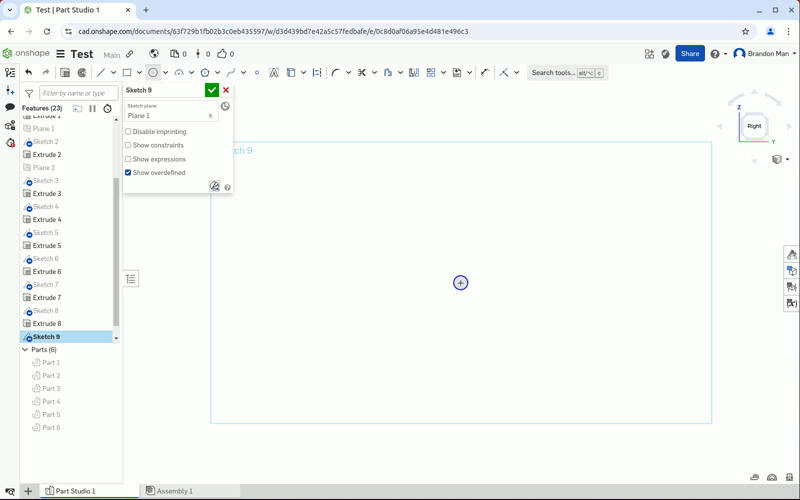
key_up(shift)
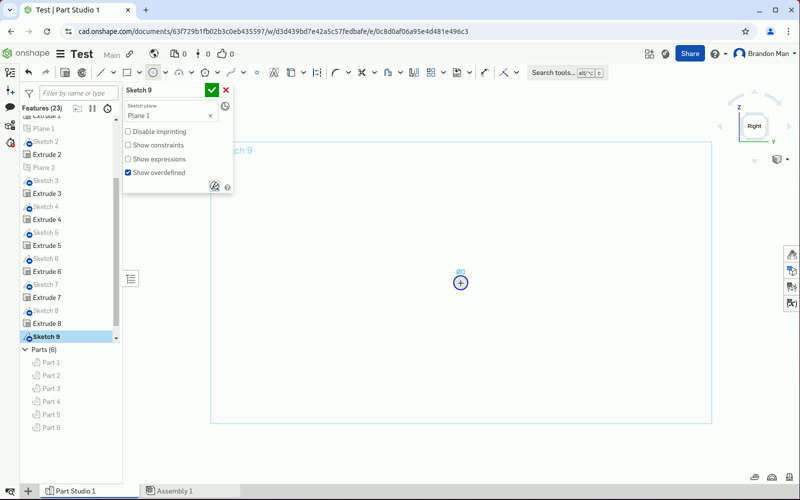
mouse_move(464, 282)
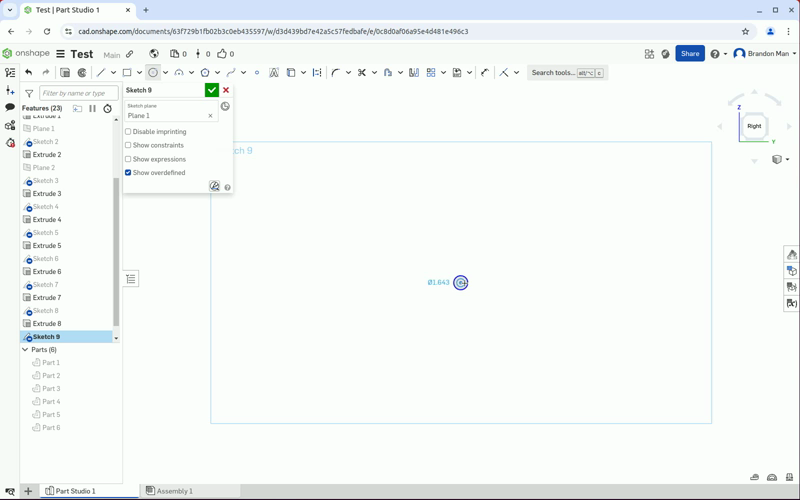
scroll(6)
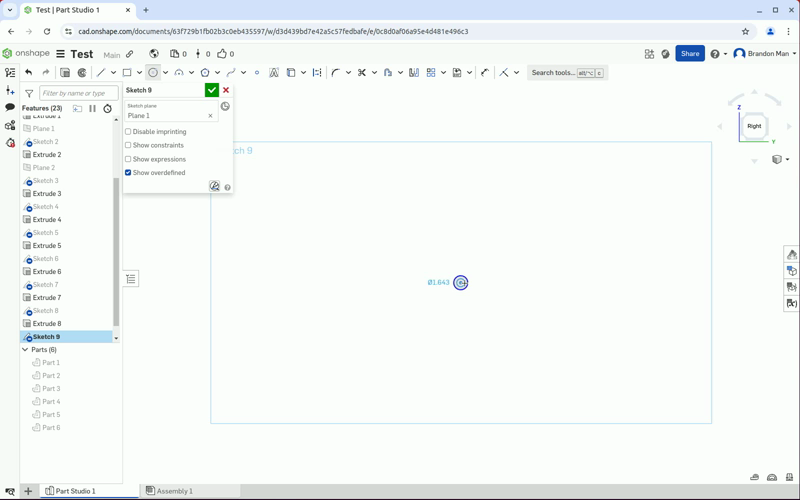
scroll(6)
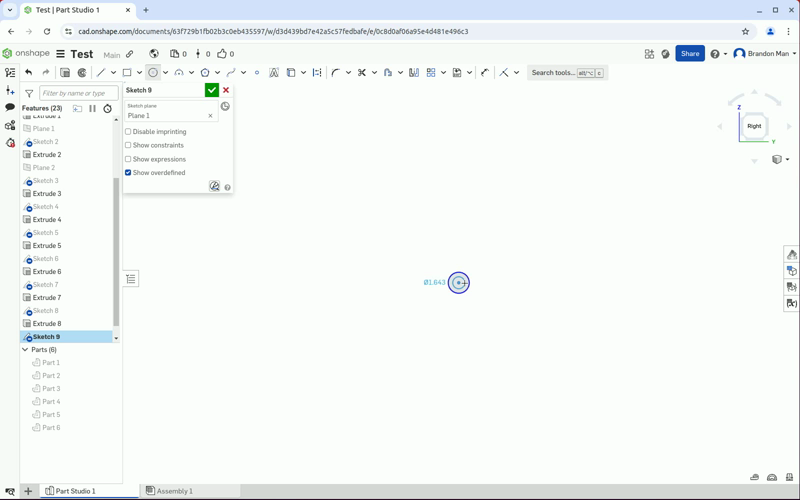
scroll(6)
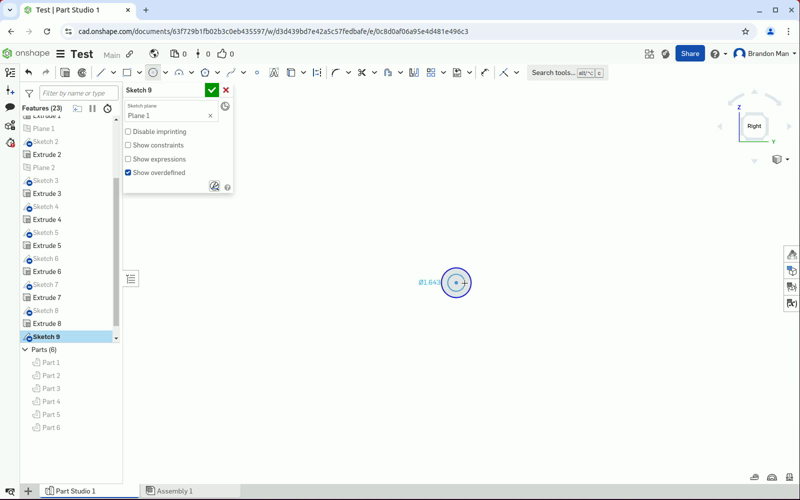
scroll(6)
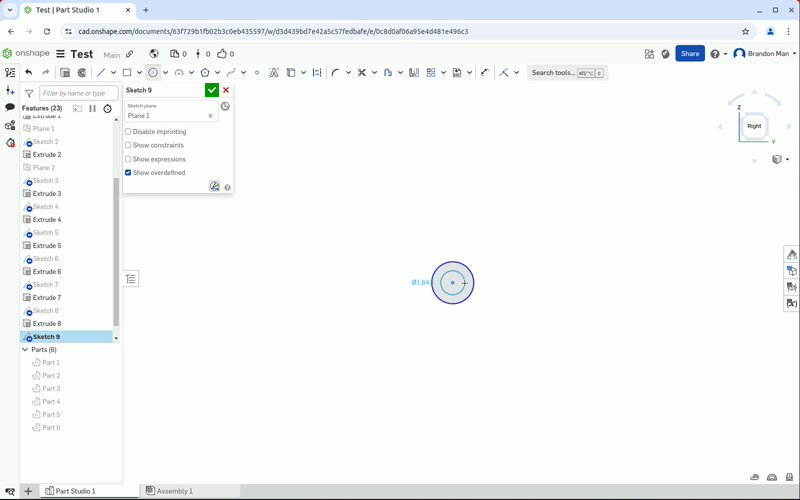
scroll(6)
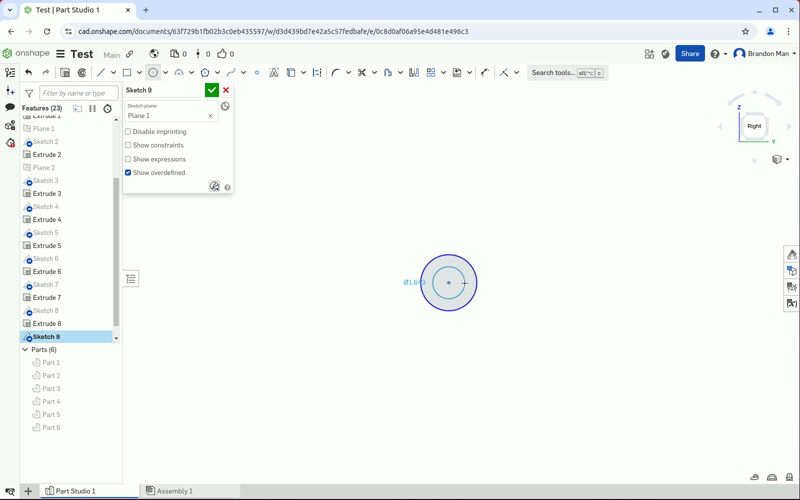
scroll(6)
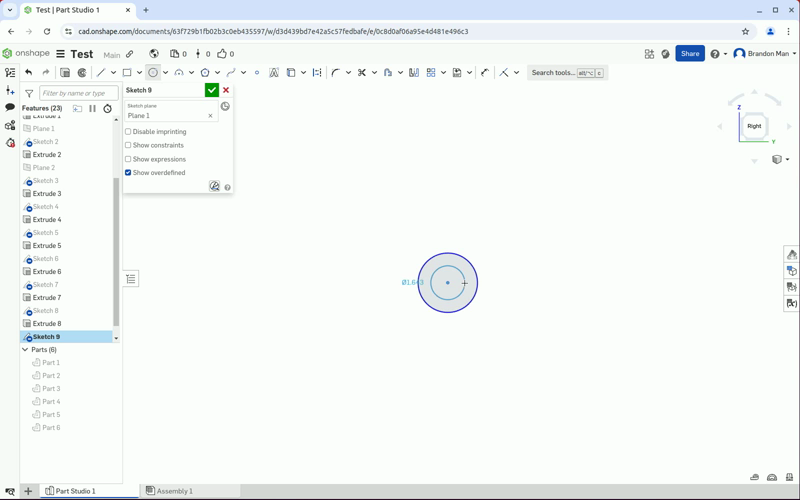
scroll(6)
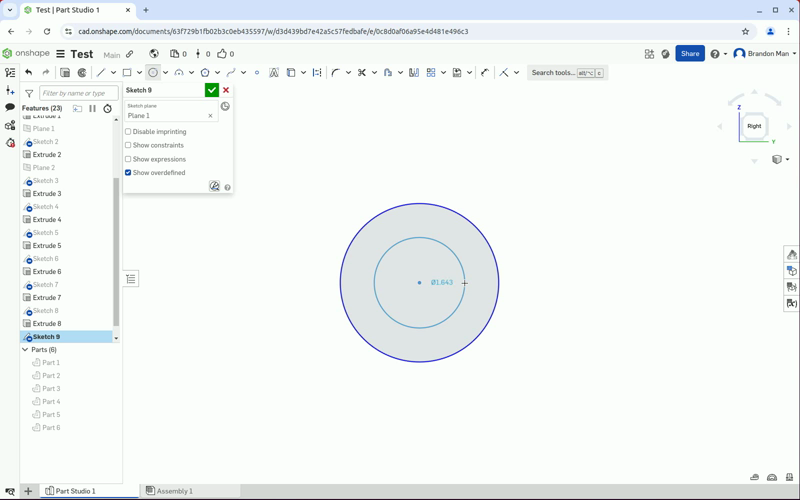
click(464, 282)
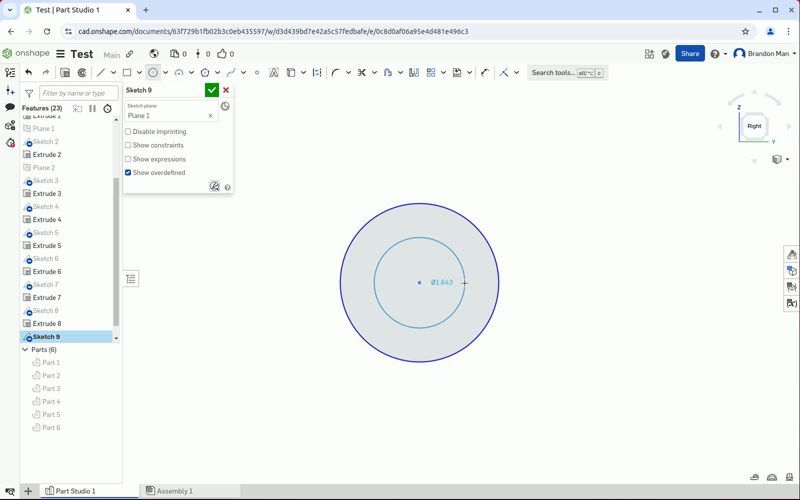
scroll(-6)
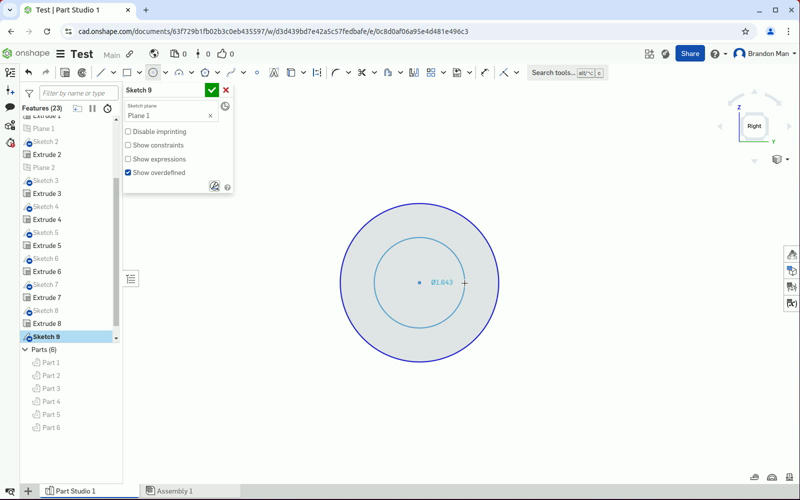
scroll(-6)
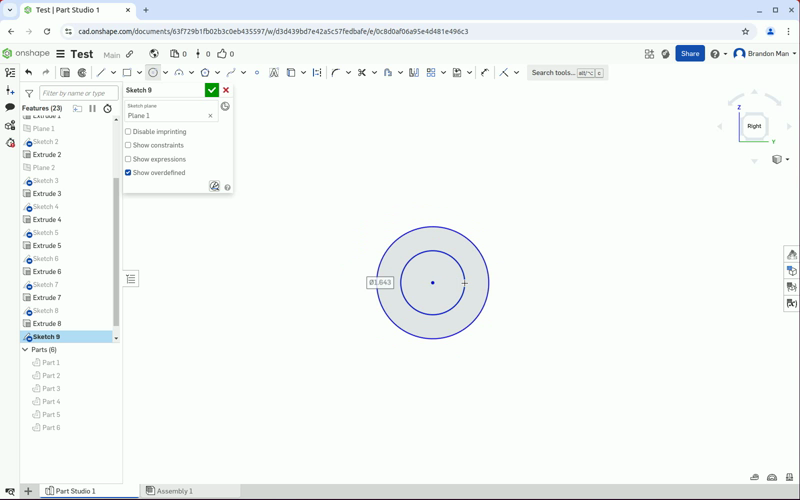
scroll(-6)
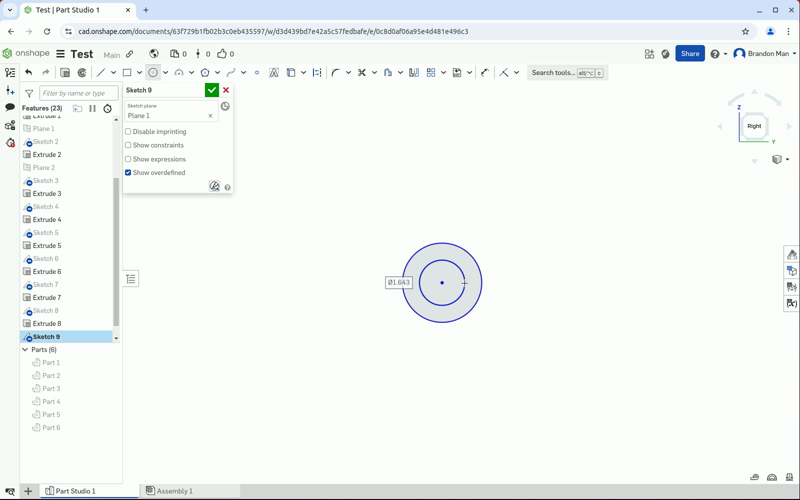
scroll(-6)
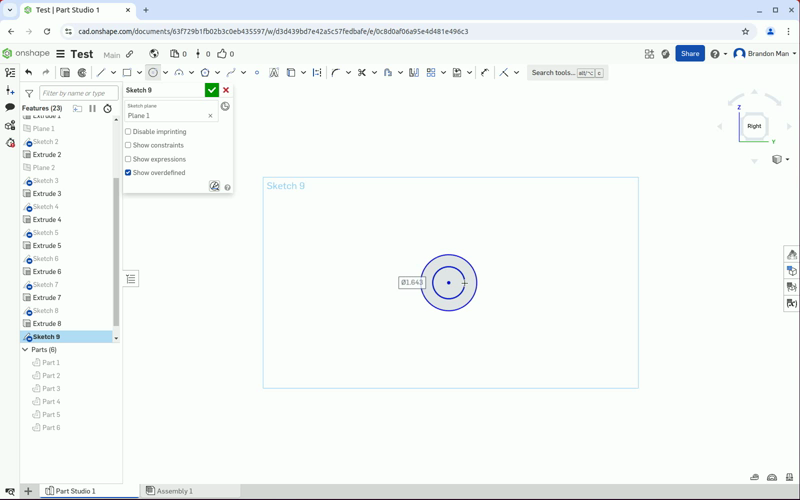
scroll(-6)
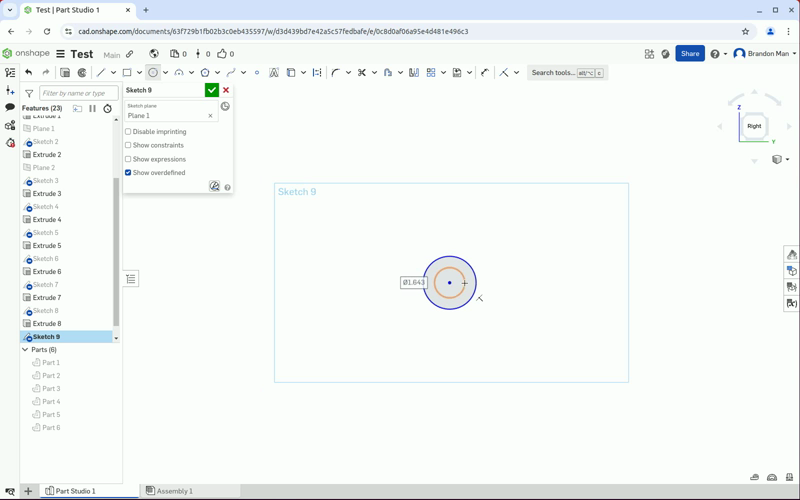
scroll(-6)
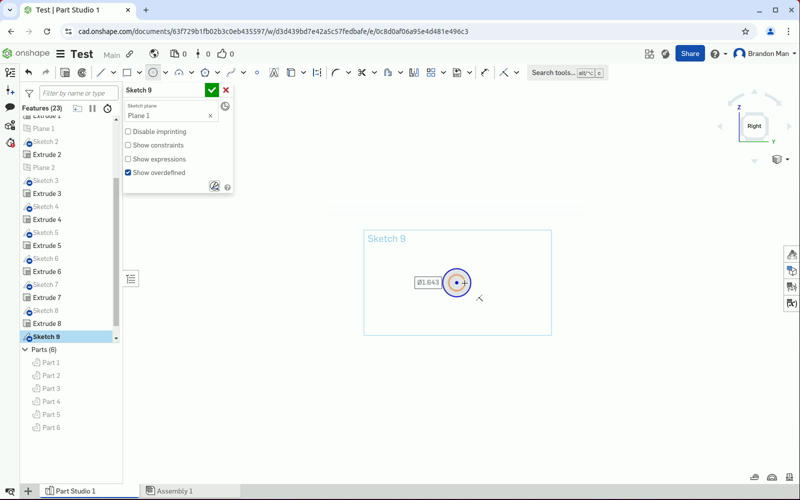
scroll(-6)
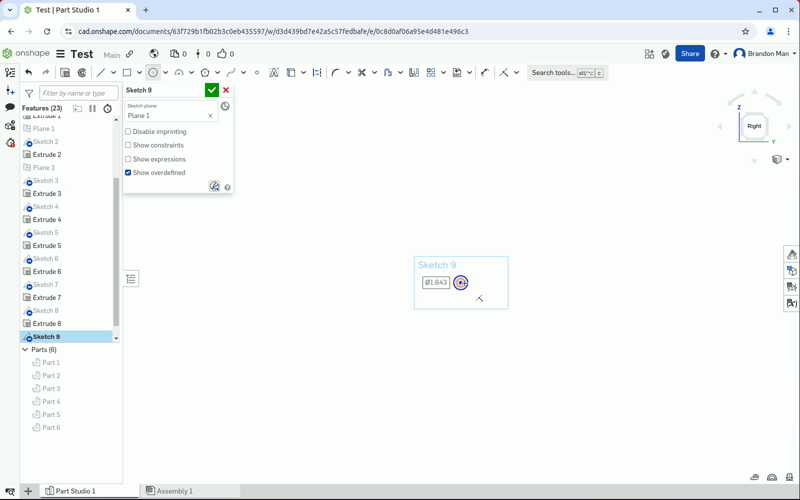
key(esc)
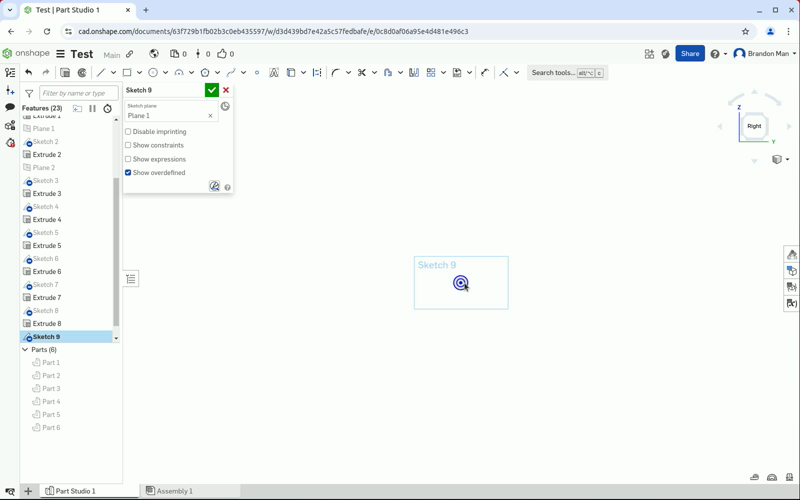
mouse_move(464, 279)
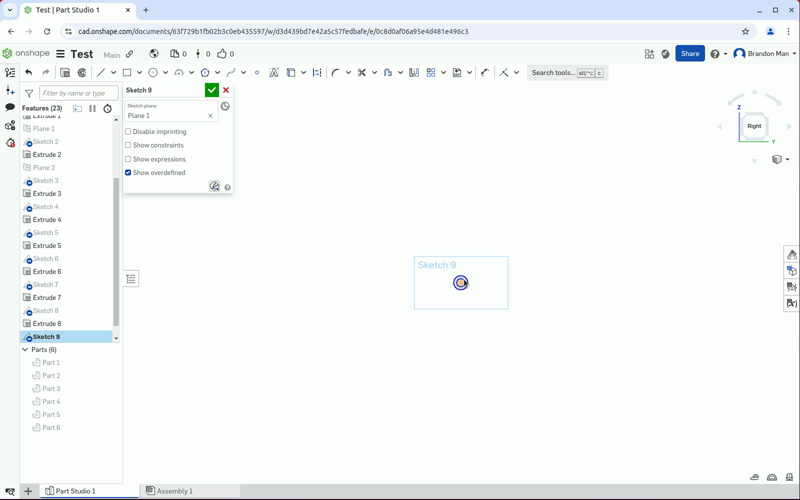
scroll(6)
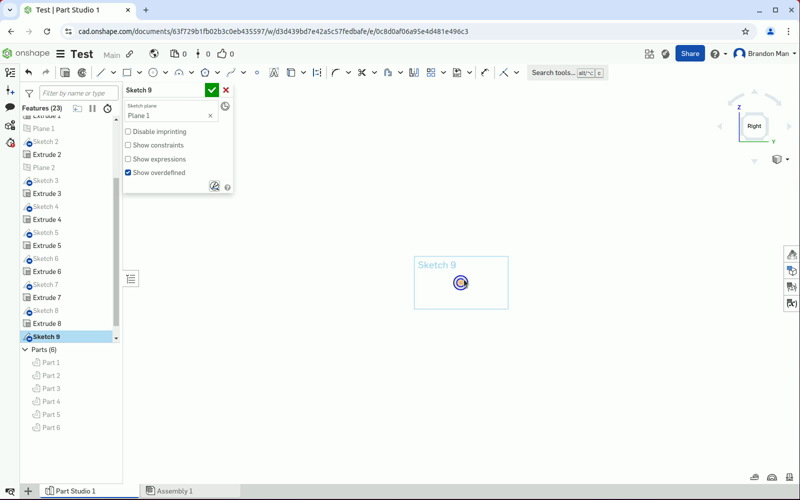
scroll(6)
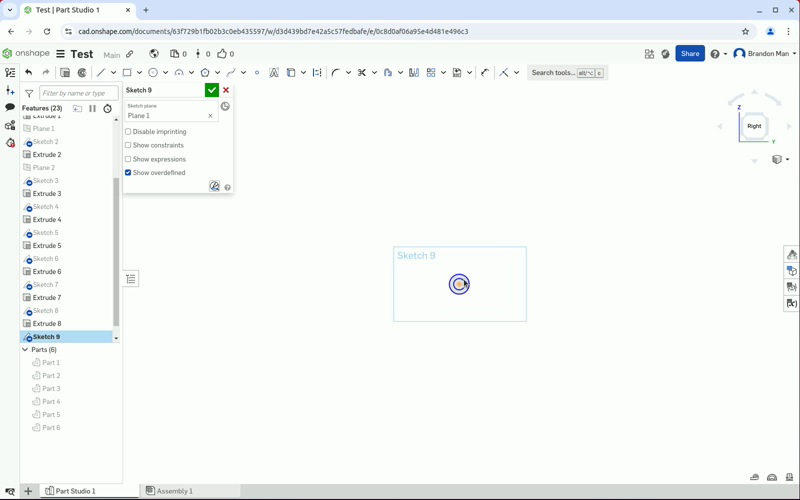
scroll(6)
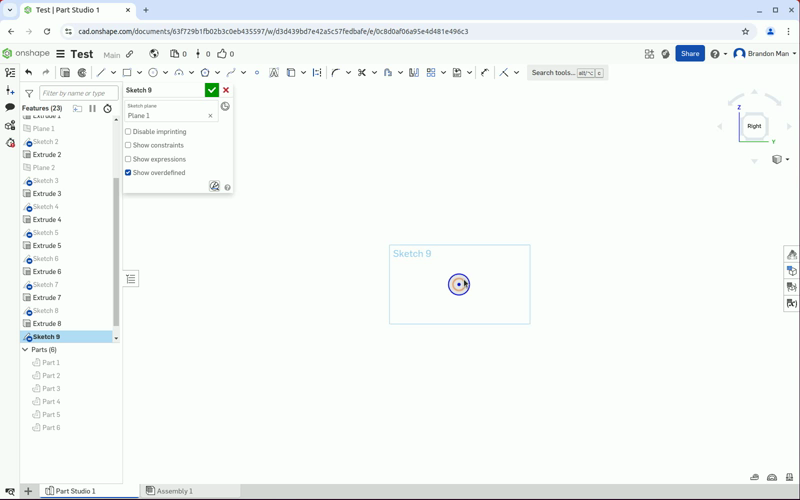
scroll(6)
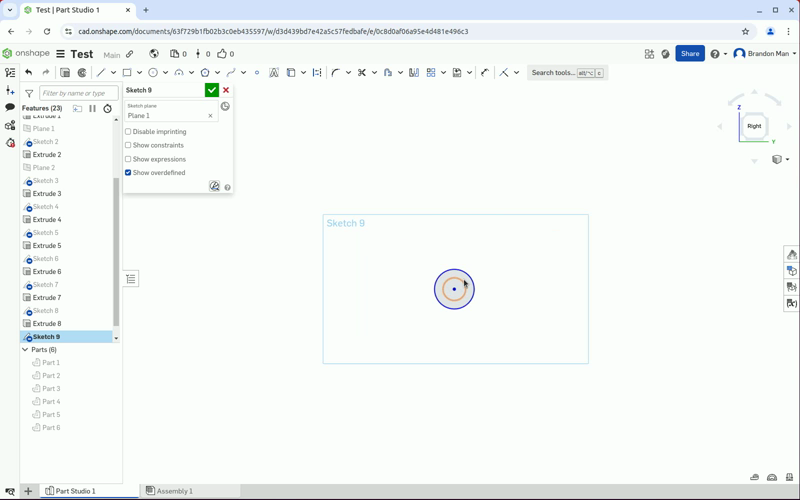
scroll(6)
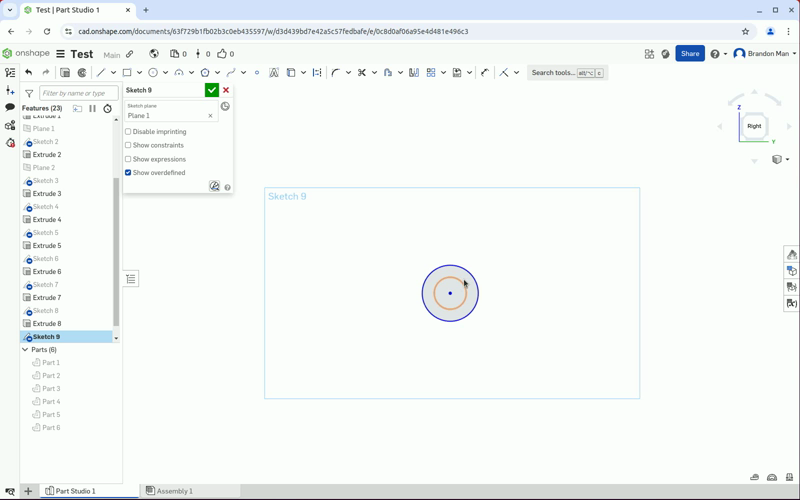
scroll(6)
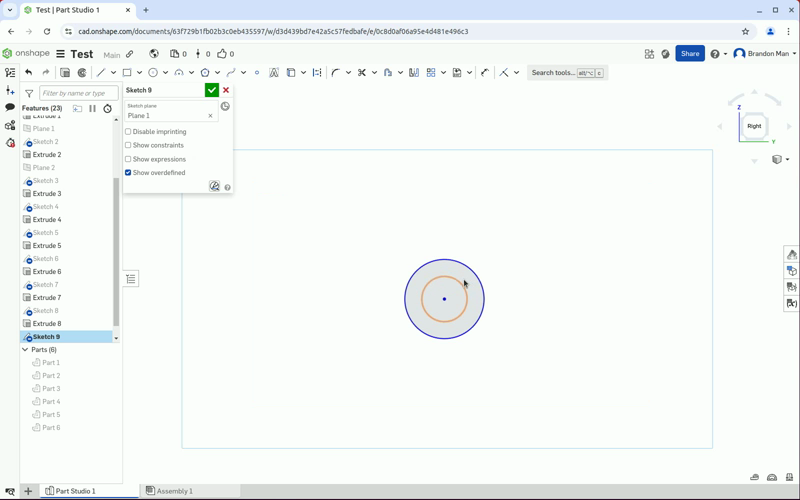
scroll(6)
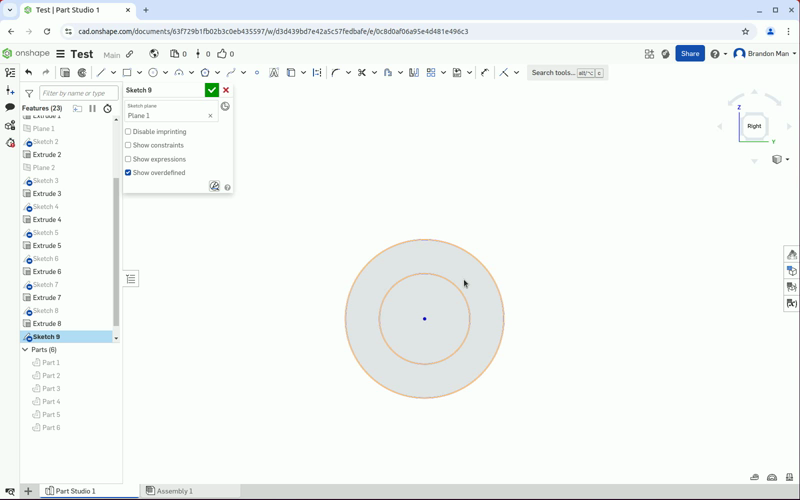
click(464, 279)
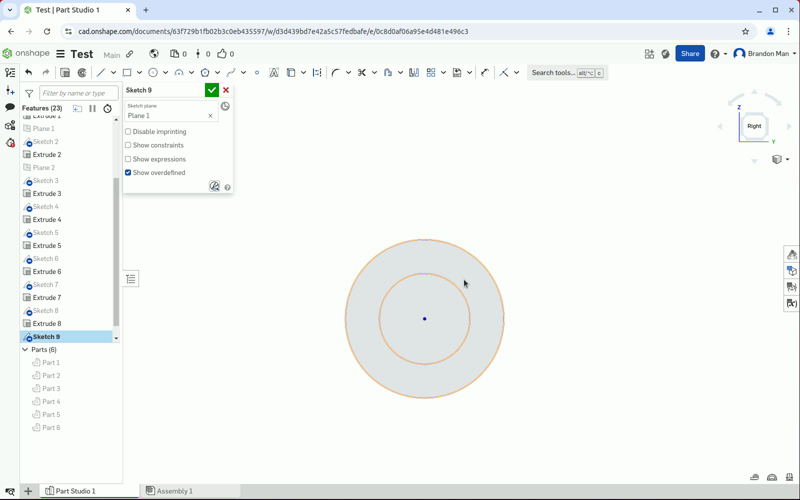
scroll(-6)
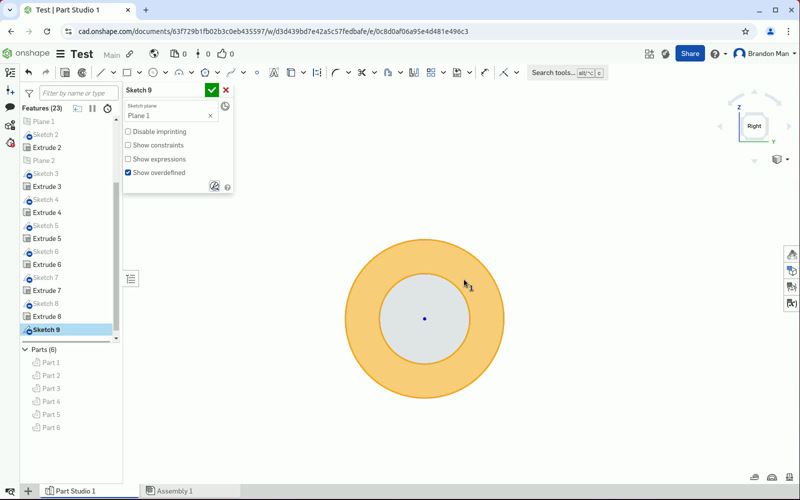
scroll(-6)
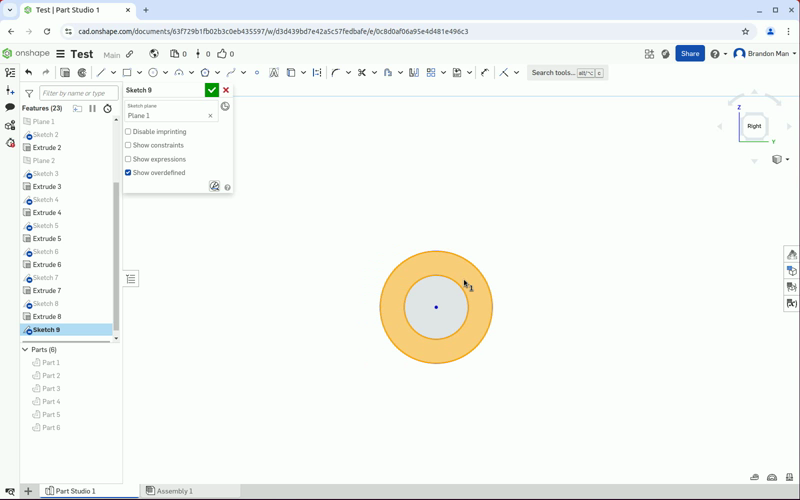
scroll(-6)
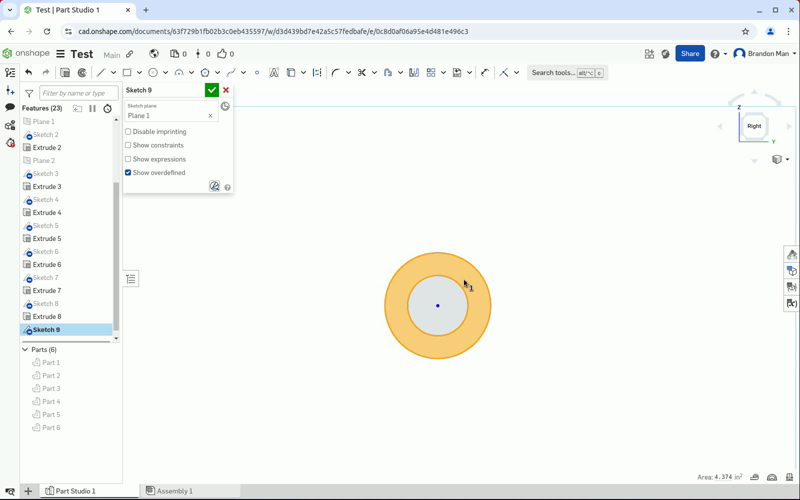
scroll(-6)
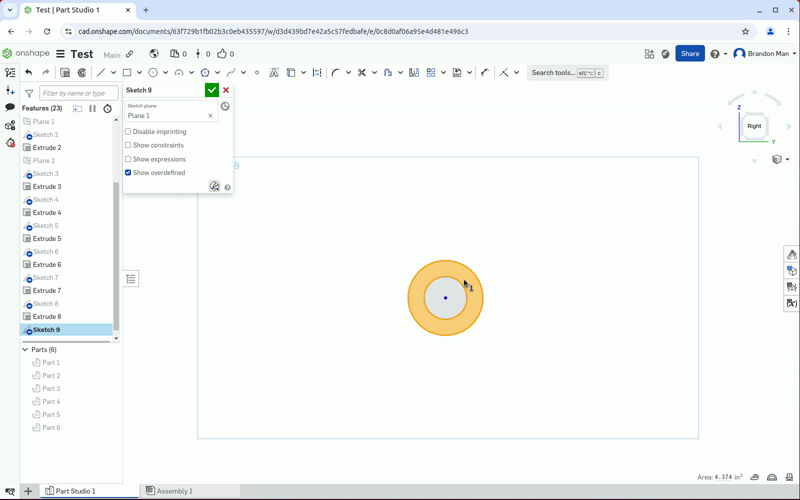
scroll(-6)
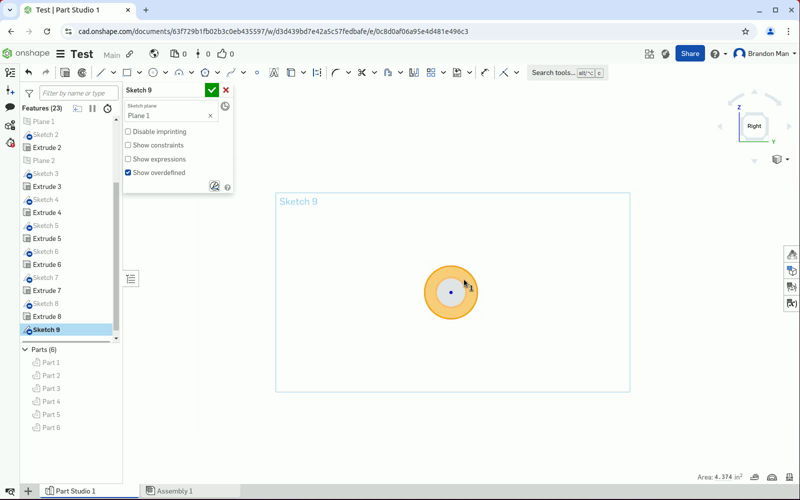
scroll(-6)
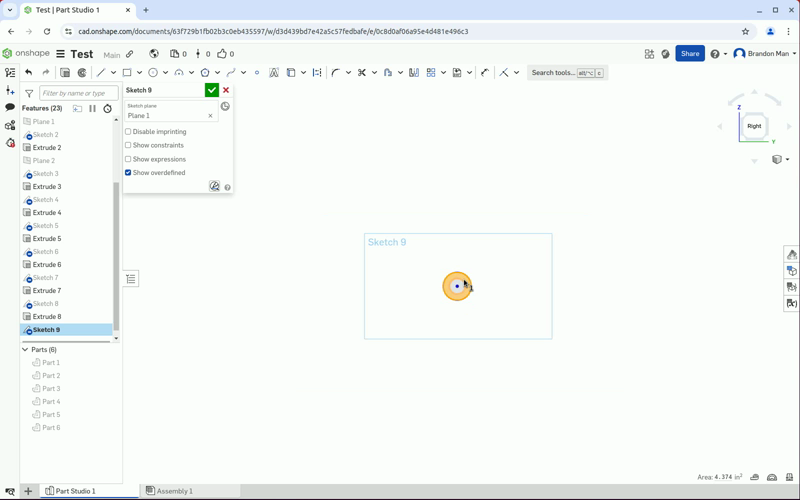
scroll(-6)
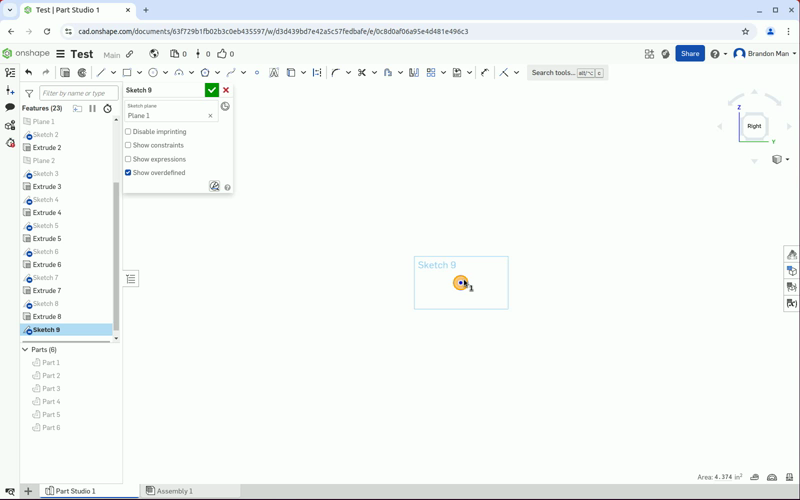
mouse_move(73, 352)
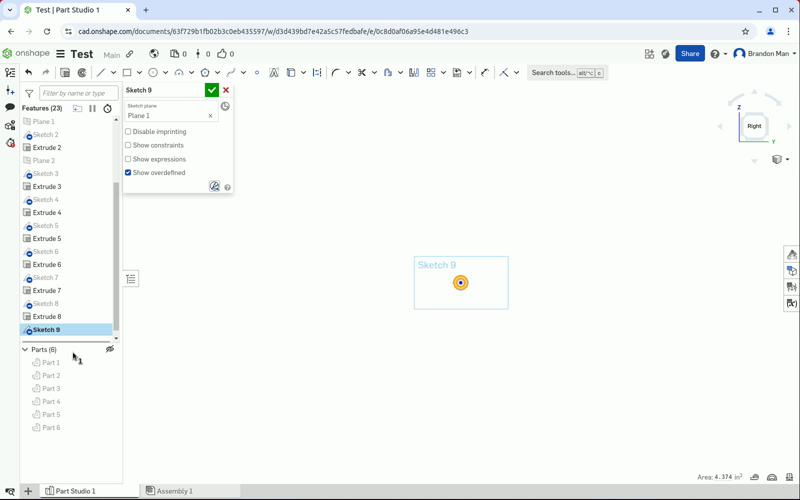
key(shift+y)
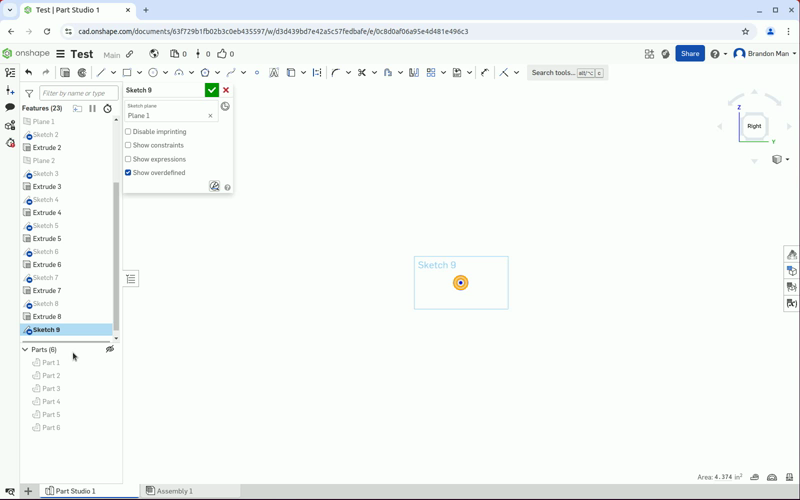
key(shift+e)
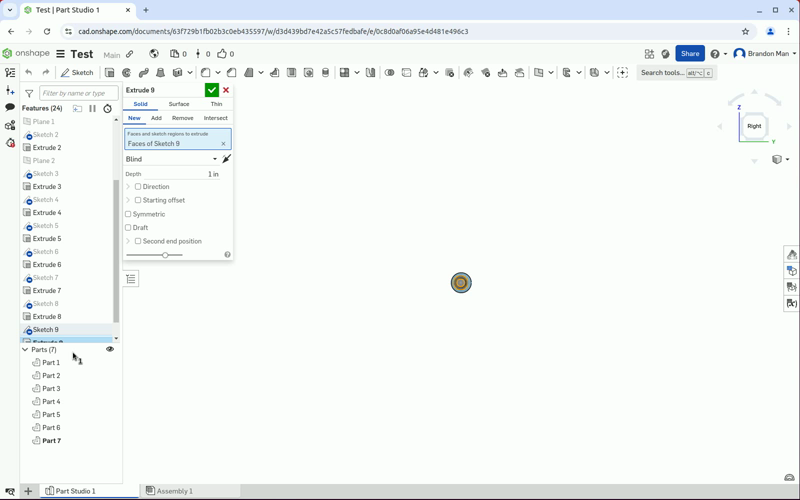
mouse_move(143, 106)
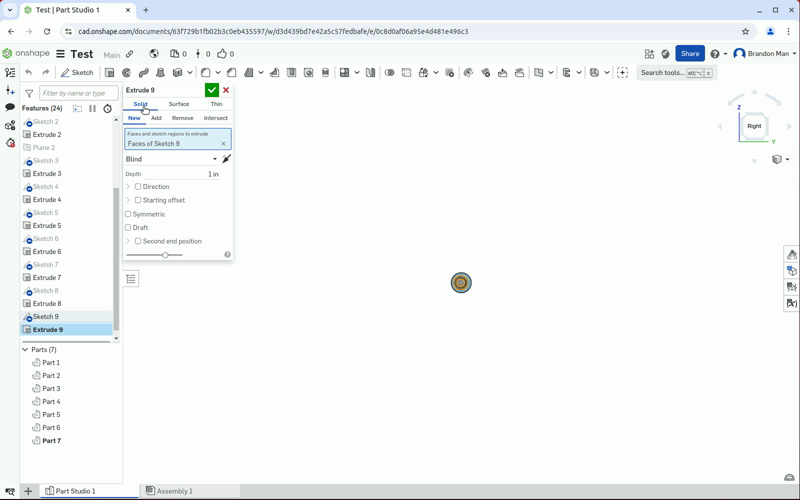
click(143, 106)
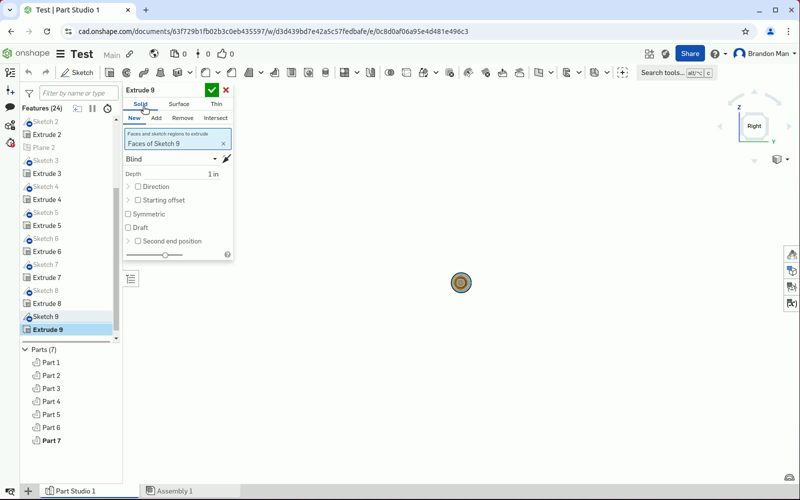
mouse_move(137, 120)
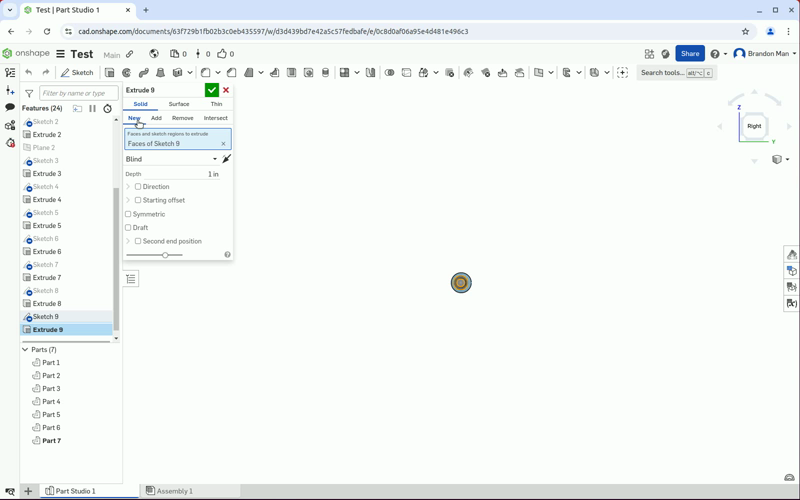
click(137, 120)
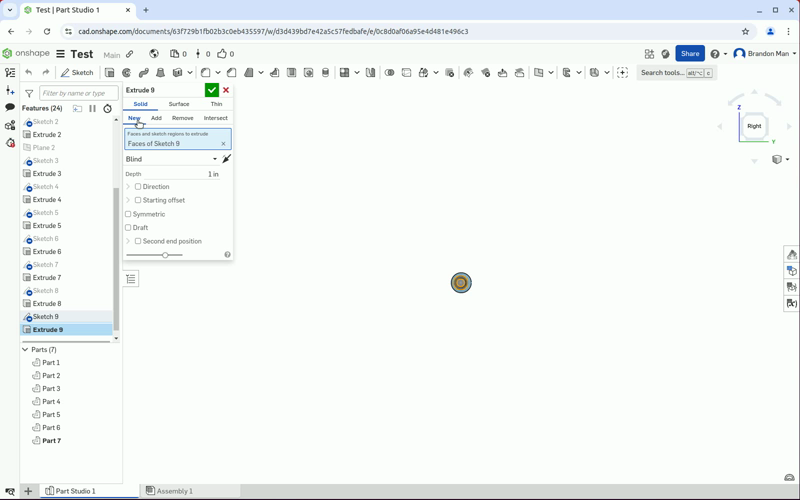
key(tab, 4)
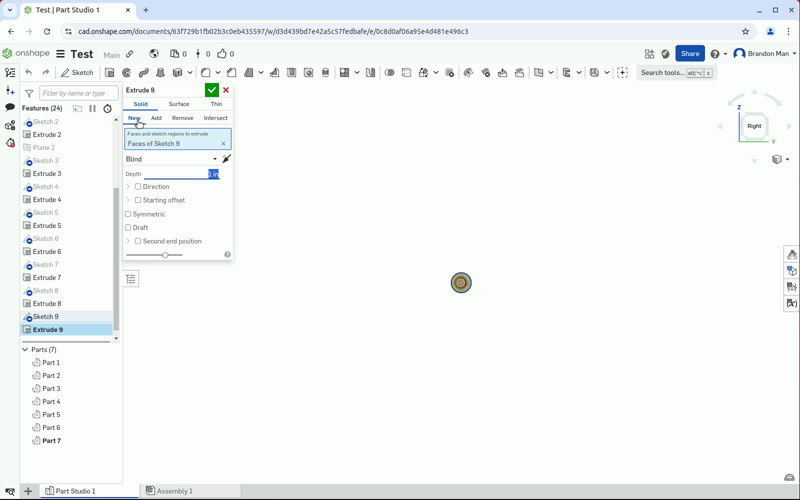
text(3.851)
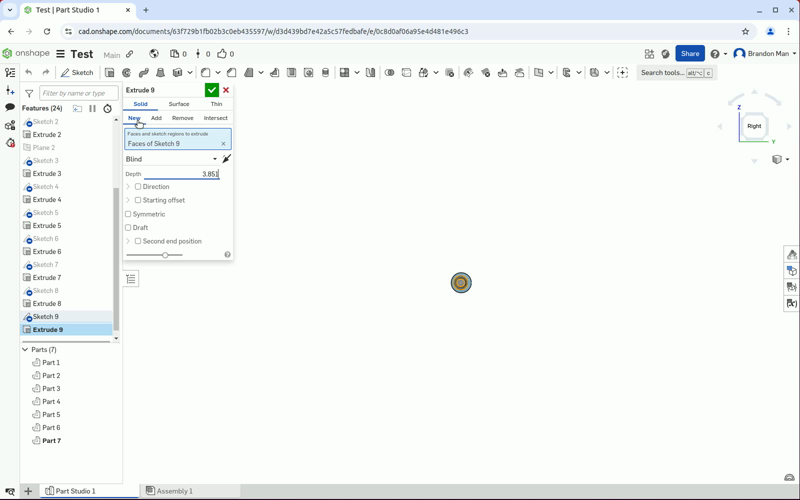
key(enter)
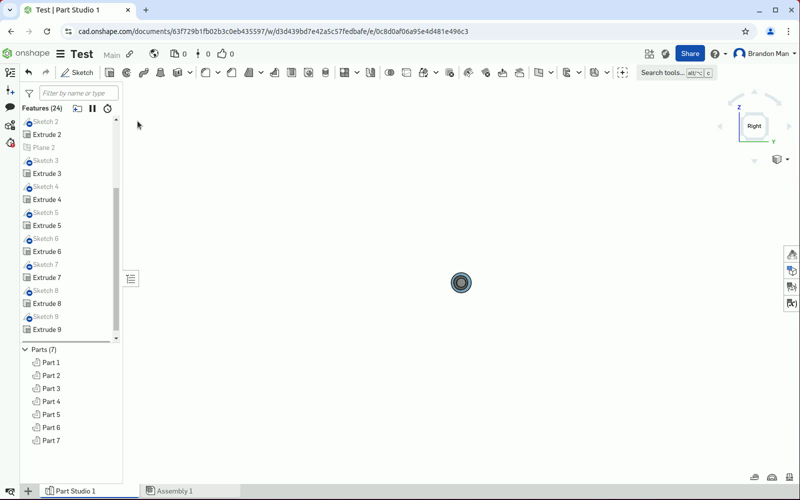
key(shift+h)
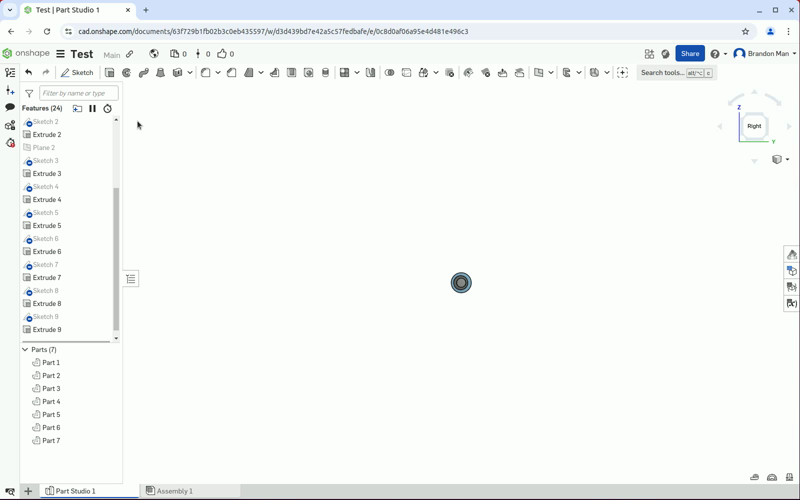
key(shift+h)
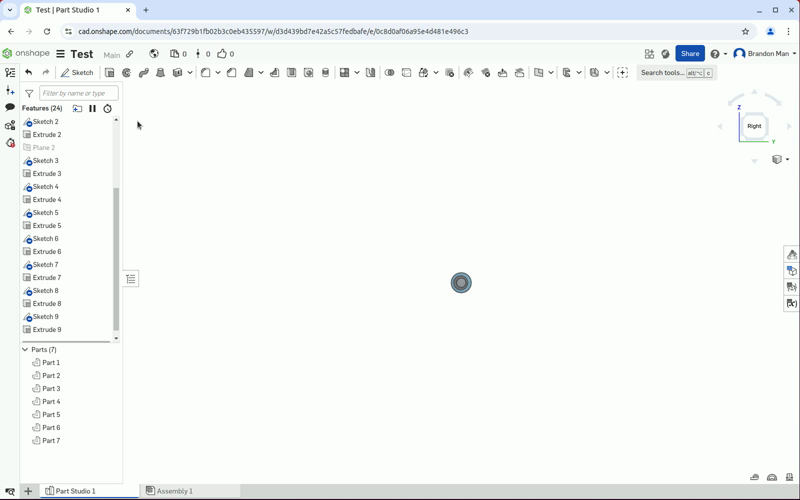
key(shift+7)
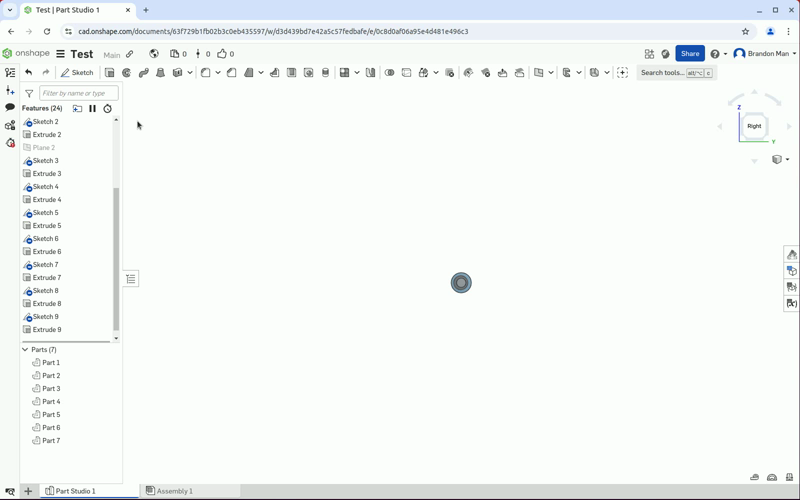
key(right, 2)
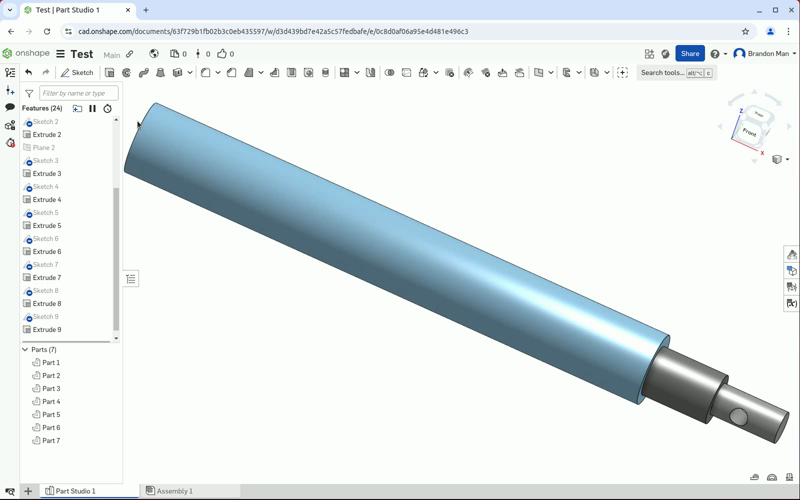
key(down, 2)
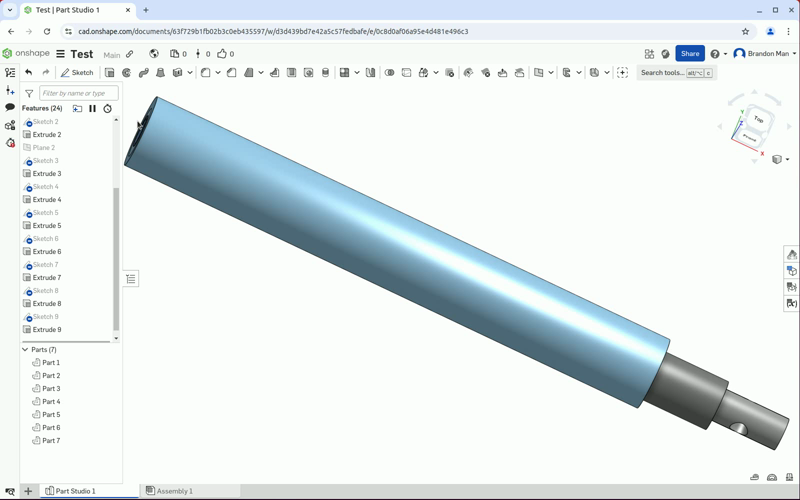
key(up, 2)
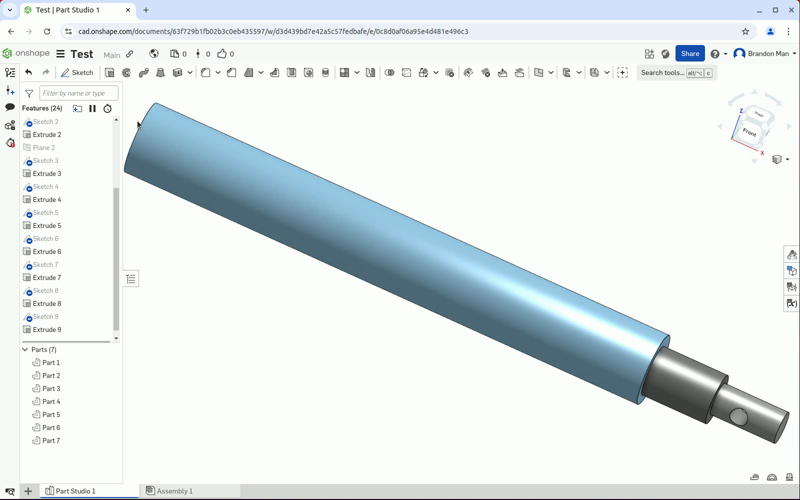
key(left, 2)
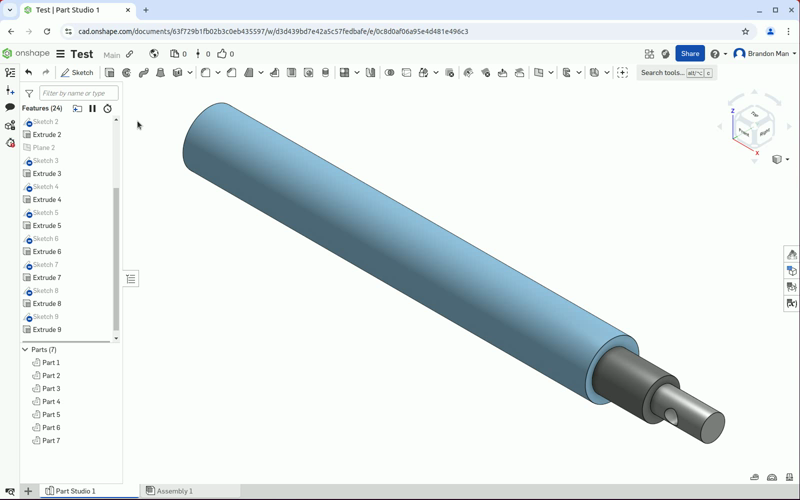
mouse_move(69, 85)
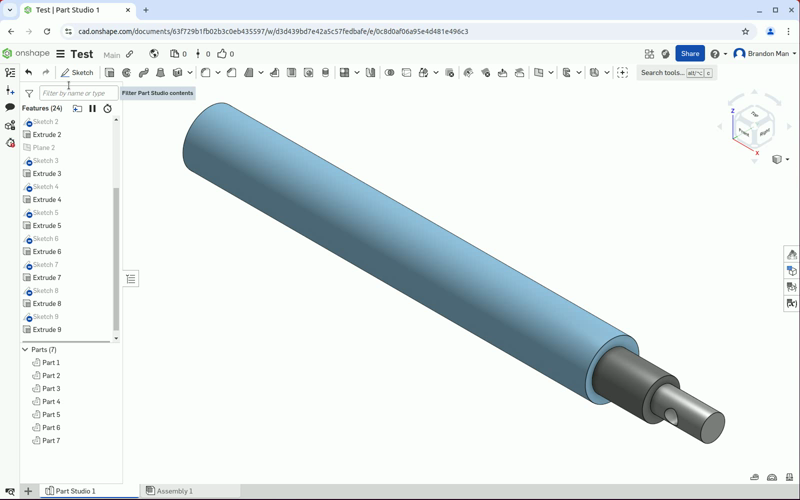
click(69, 85)